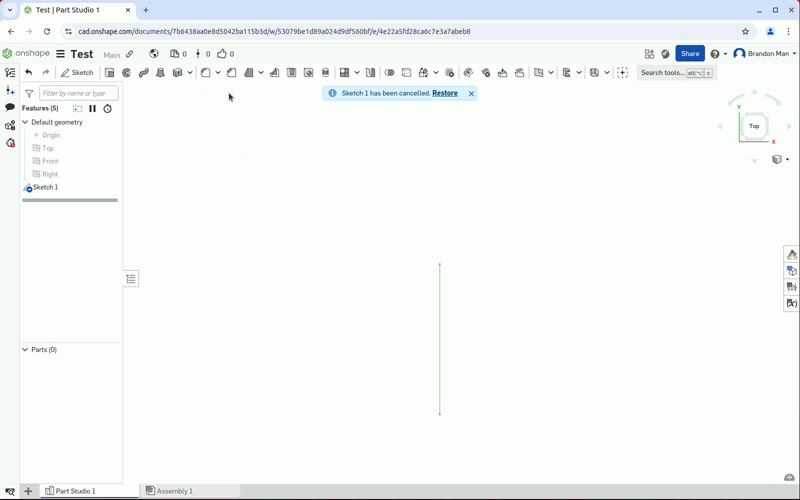
key(shift+h)
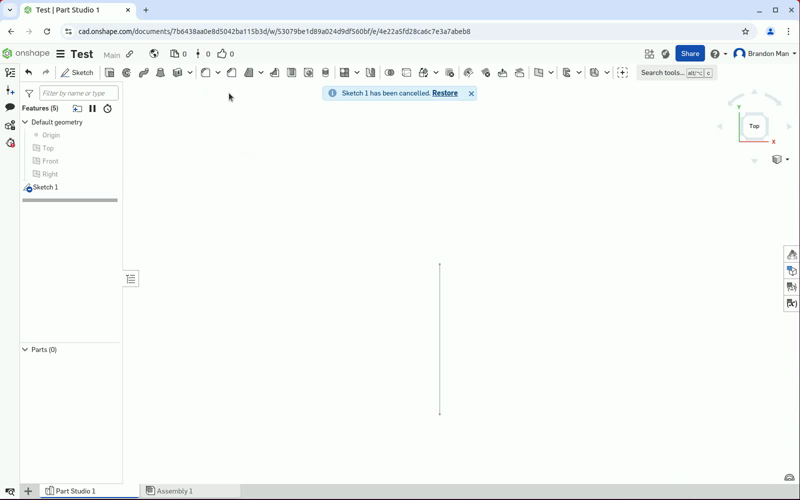
key(shift+s)
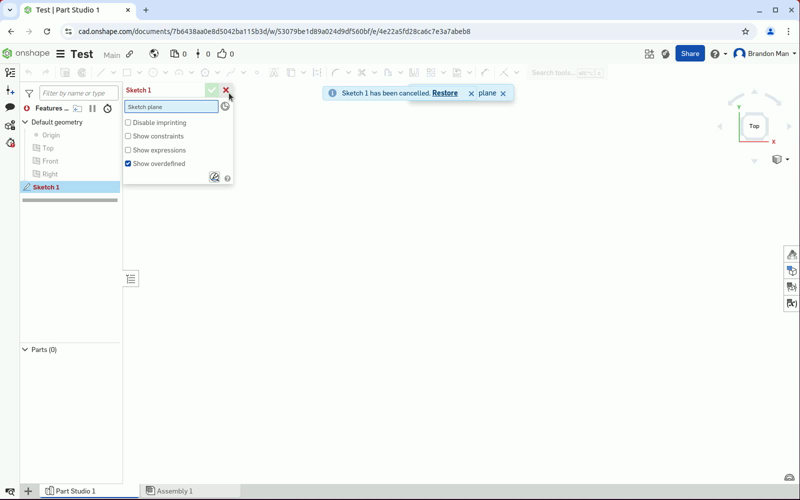
mouse_move(73, 150)
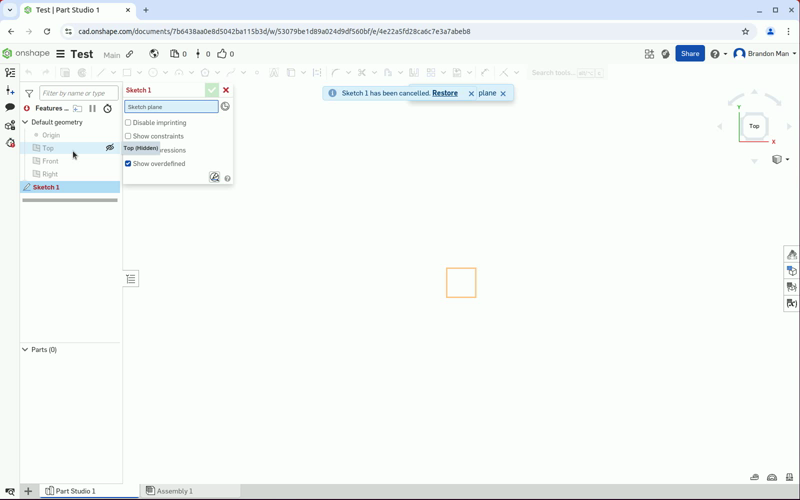
click(73, 150)
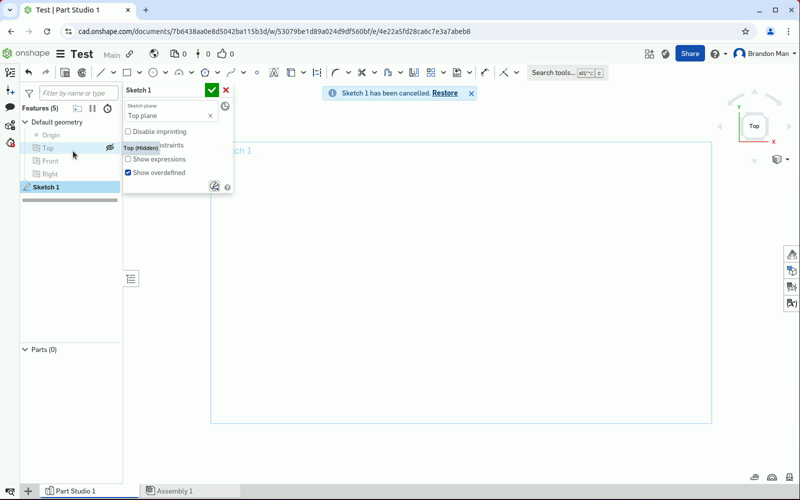
mouse_move(73, 352)
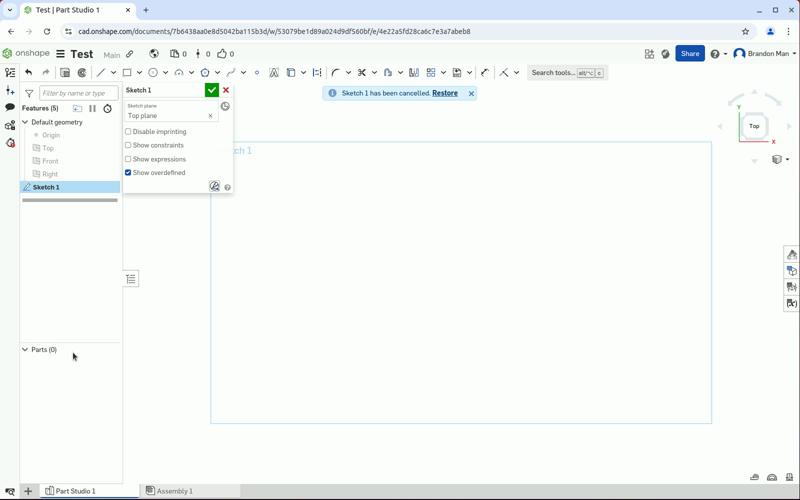
key(y)
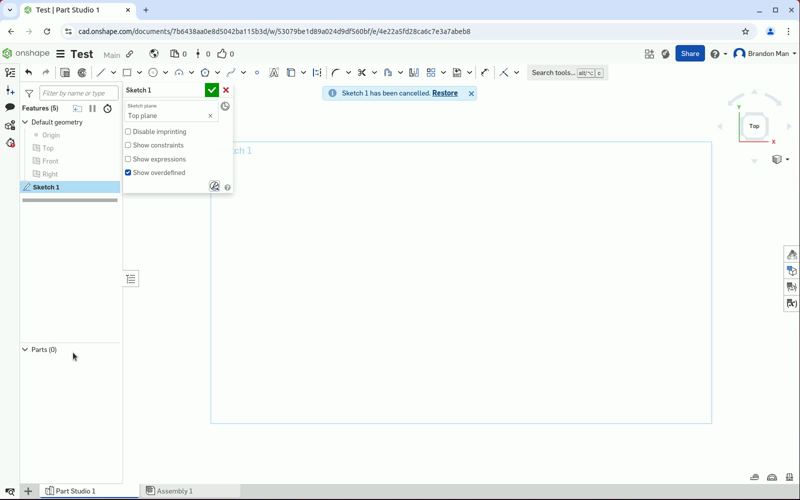
key(l)
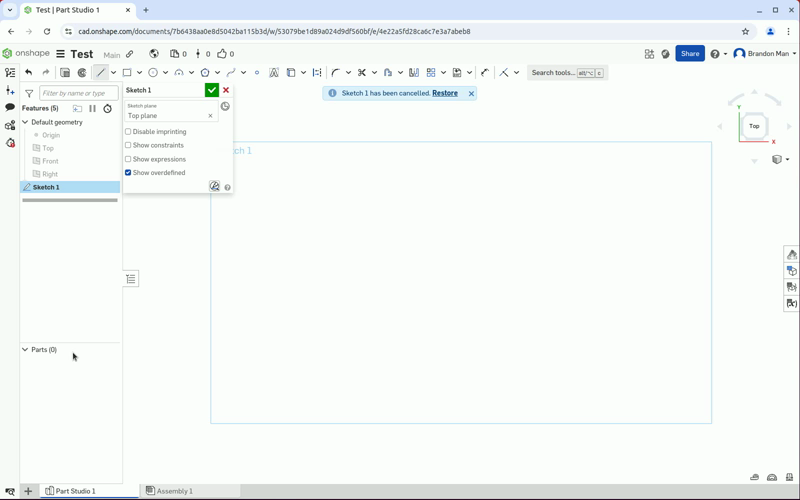
key_down(shift)
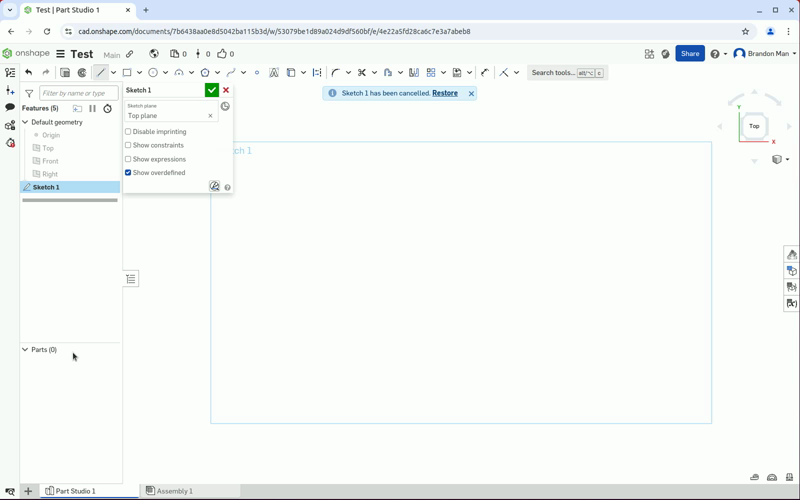
mouse_move(348, 357)
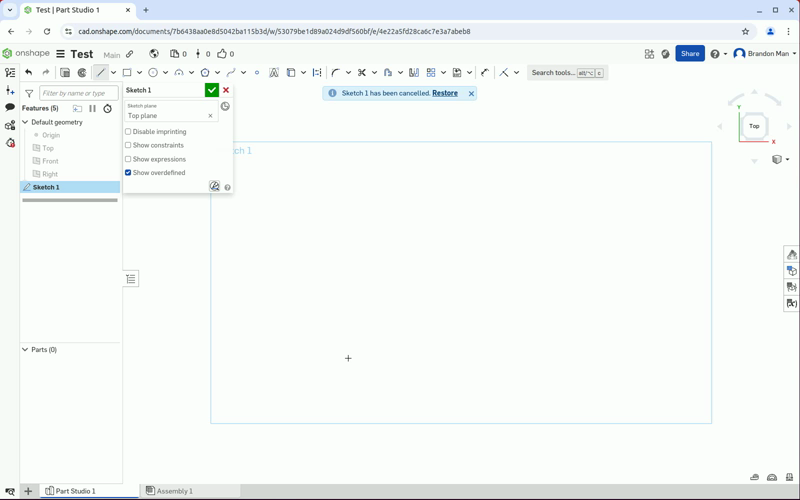
click(348, 357)
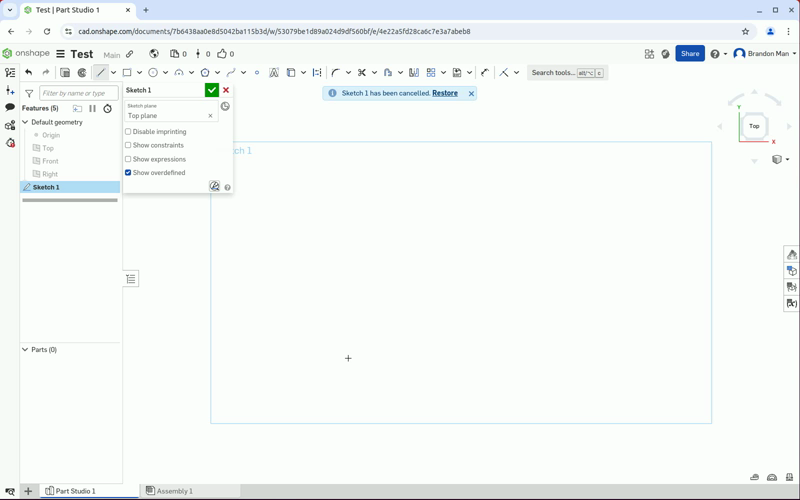
key_up(shift)
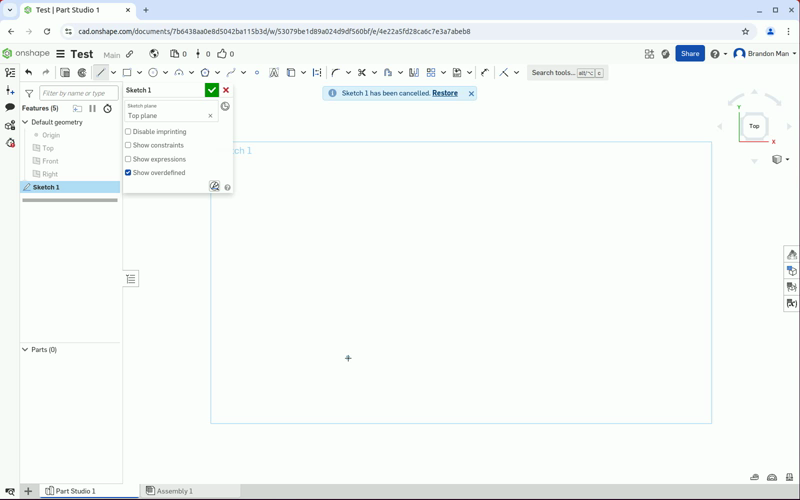
key_down(shift)
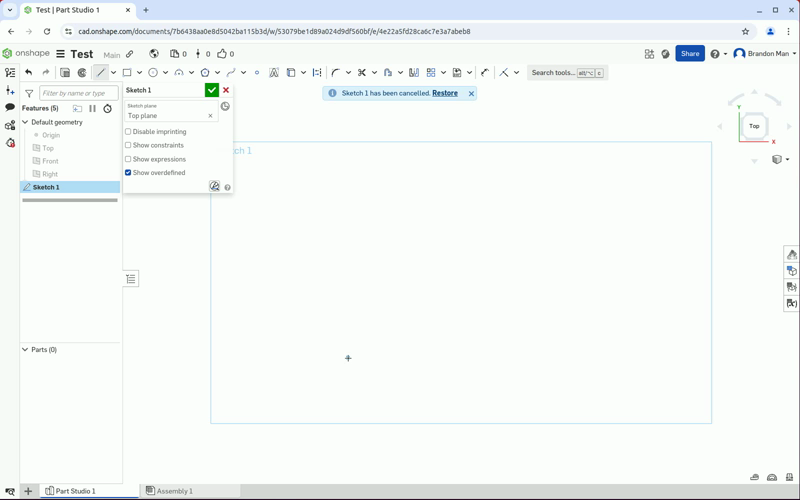
mouse_move(572, 357)
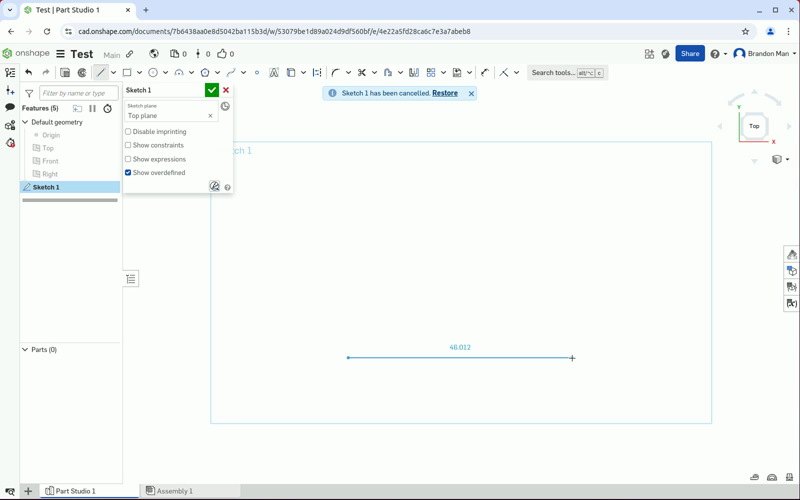
click(572, 357)
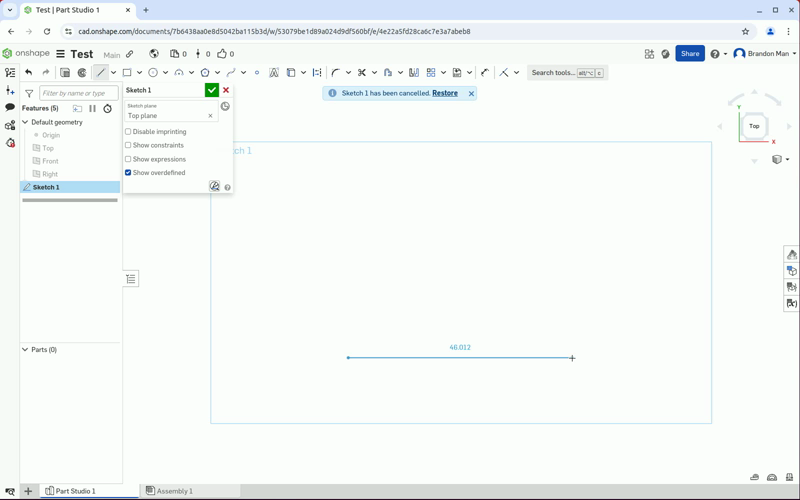
key_up(shift)
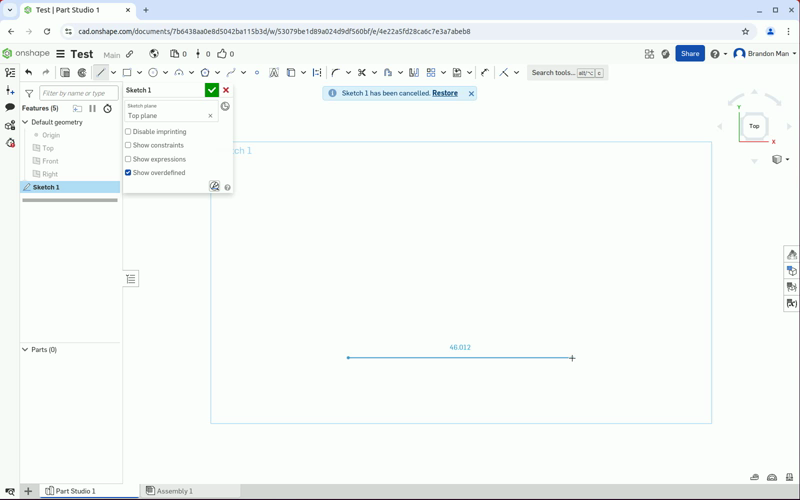
key_down(shift)
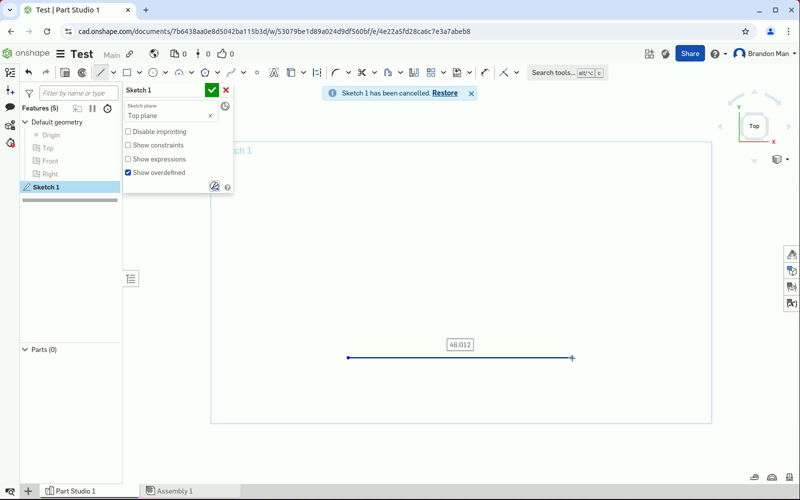
mouse_move(572, 209)
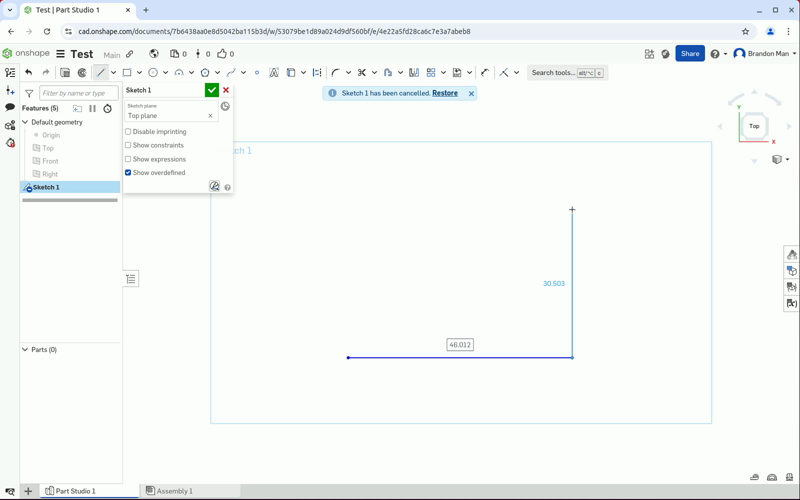
click(572, 209)
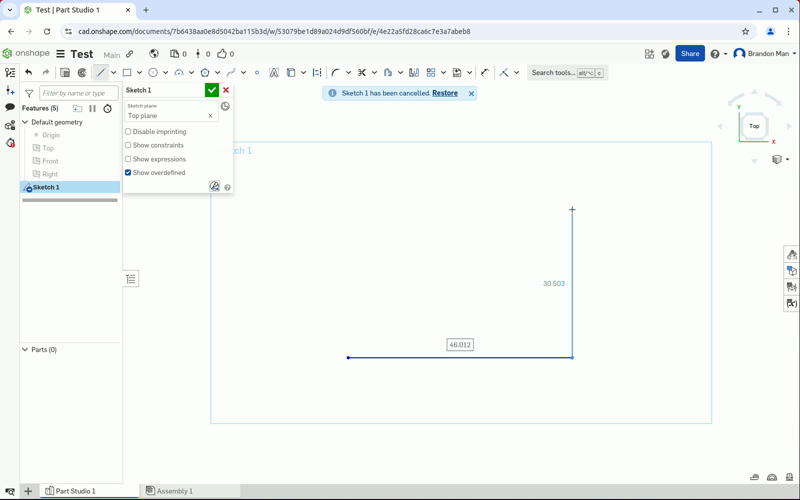
key_up(shift)
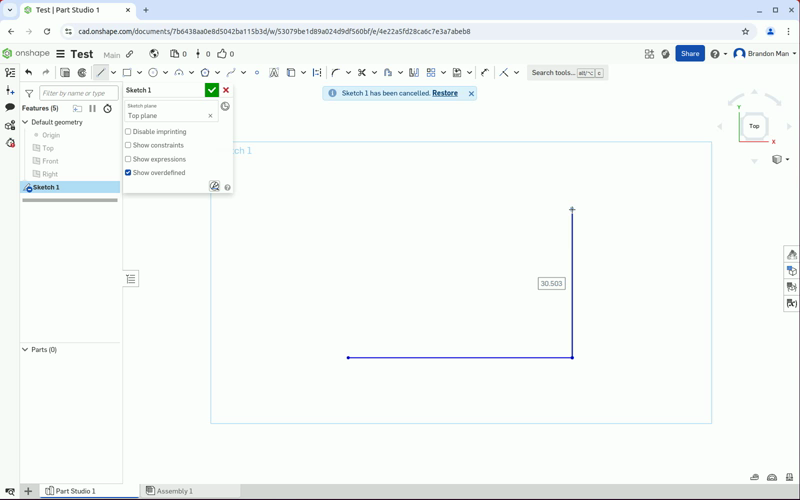
key_down(shift)
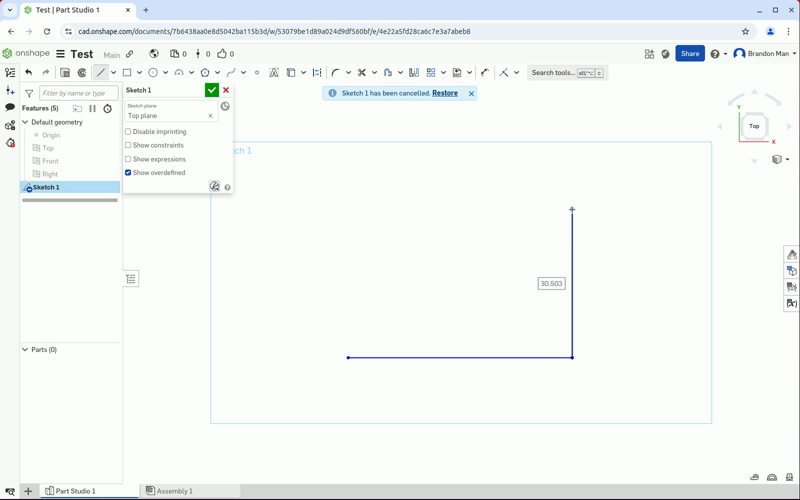
mouse_move(348, 209)
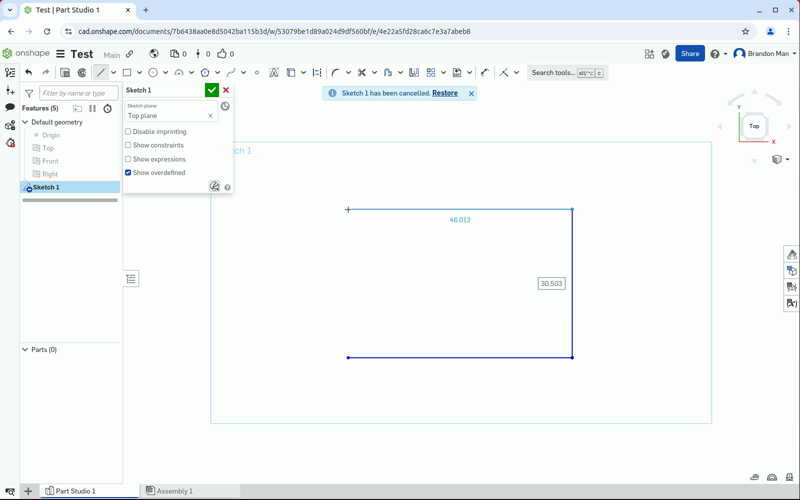
click(348, 209)
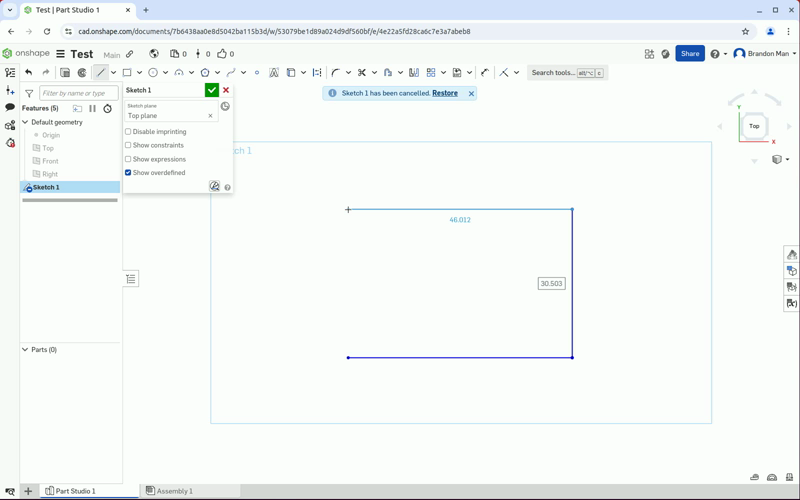
key_up(shift)
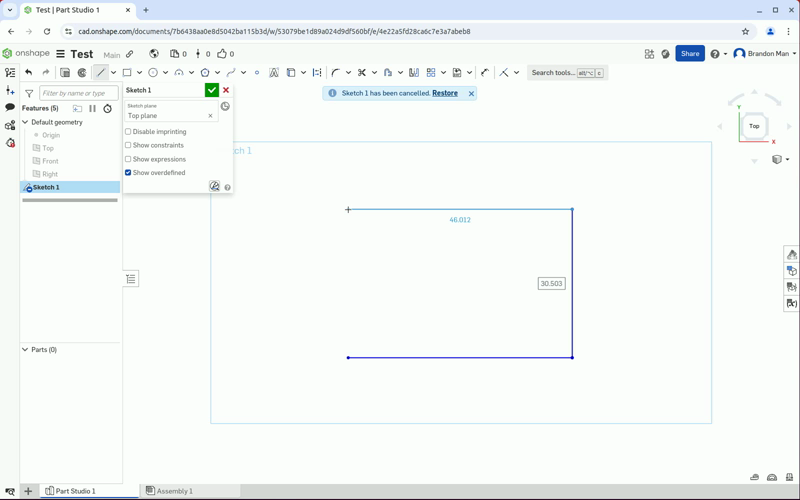
key_down(shift)
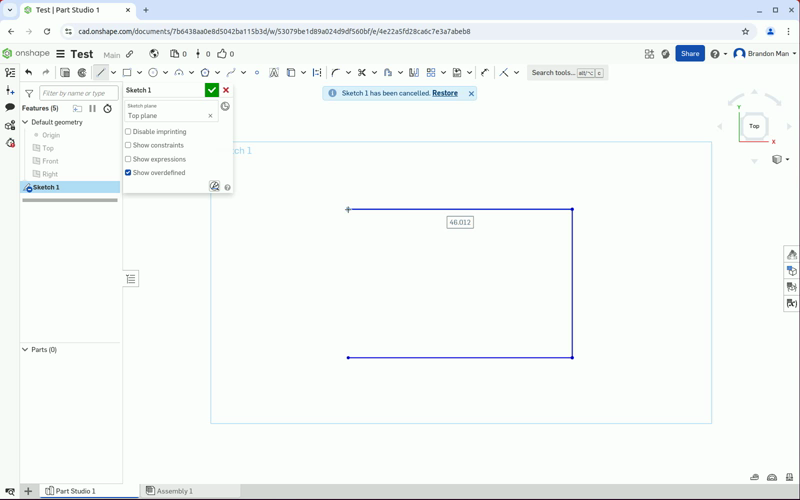
mouse_move(348, 357)
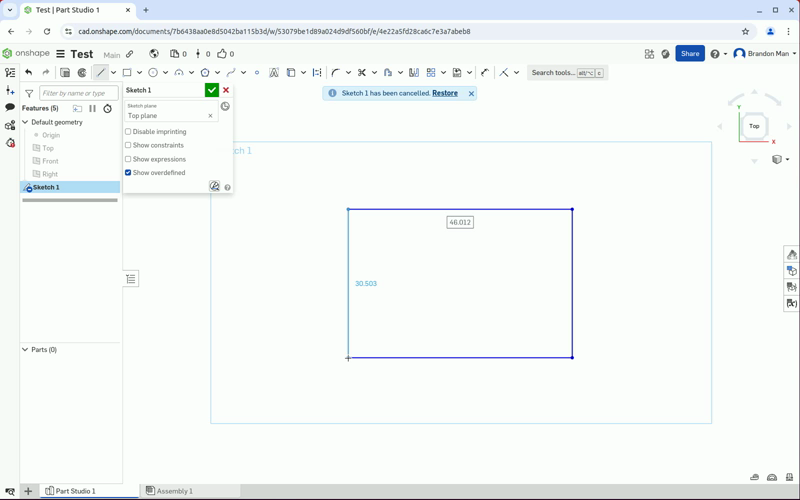
key_up(shift)
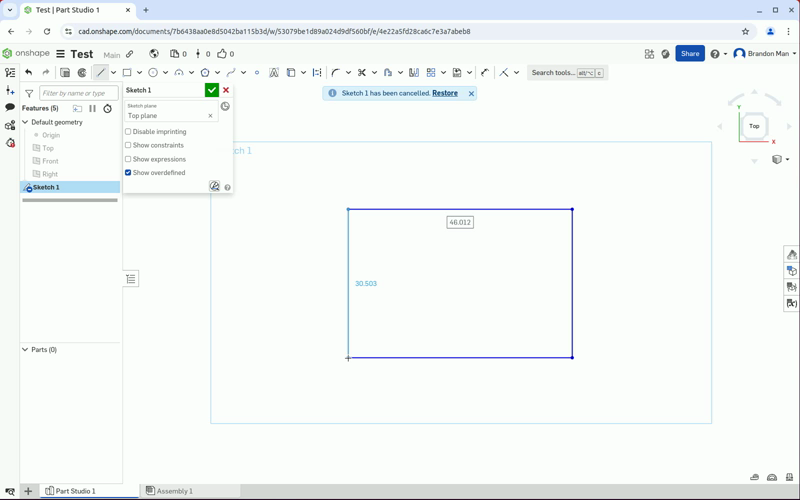
click(348, 357)
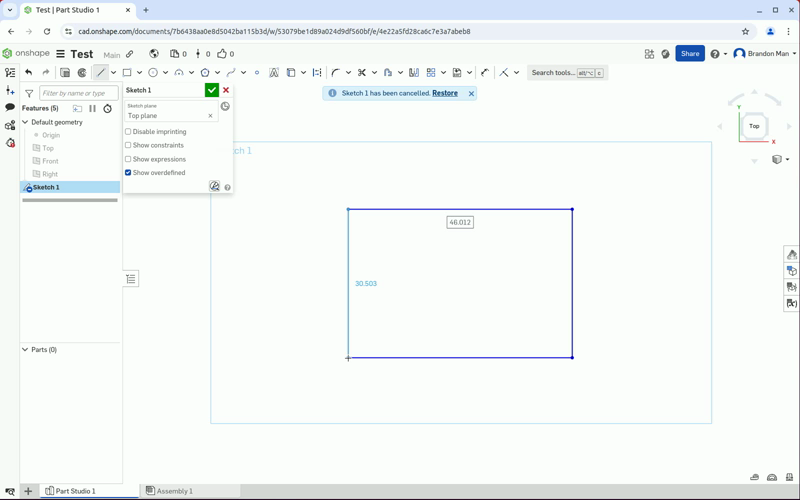
key(esc)
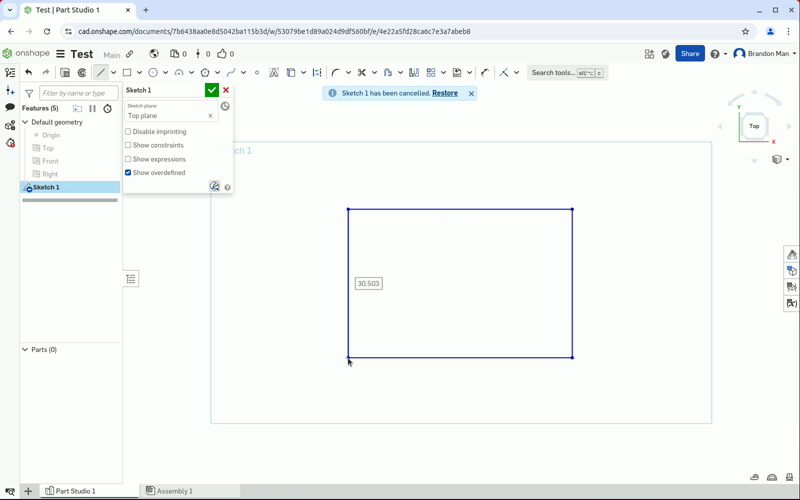
mouse_move(389, 313)
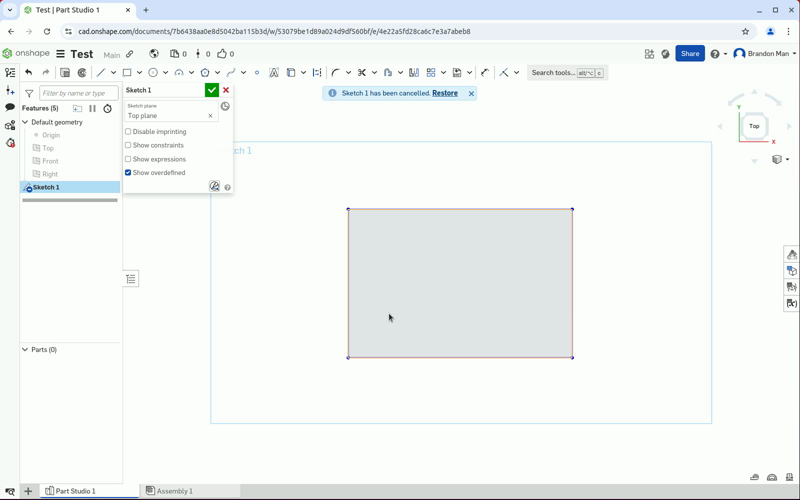
click(389, 313)
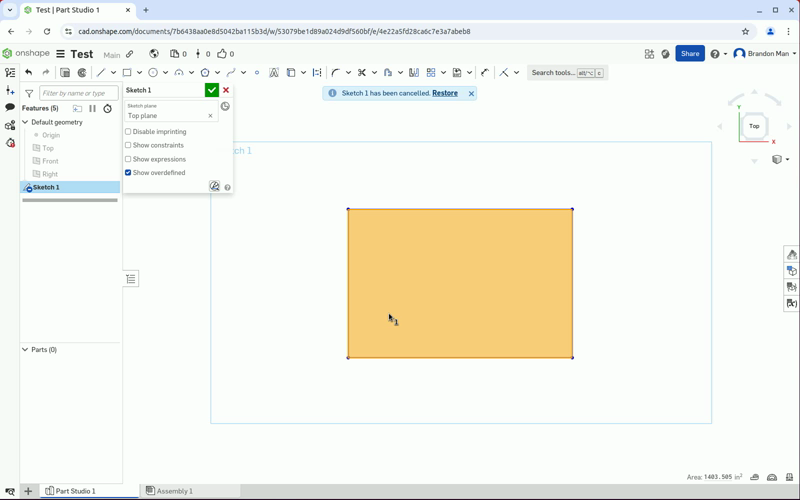
mouse_move(73, 352)
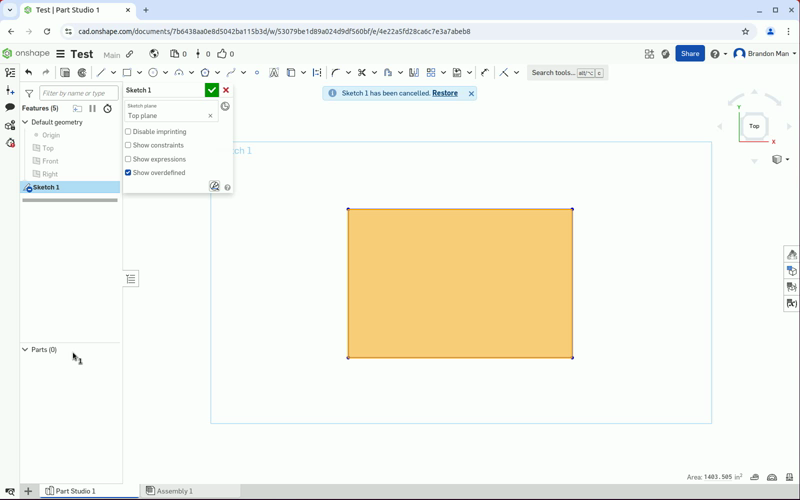
key(shift+y)
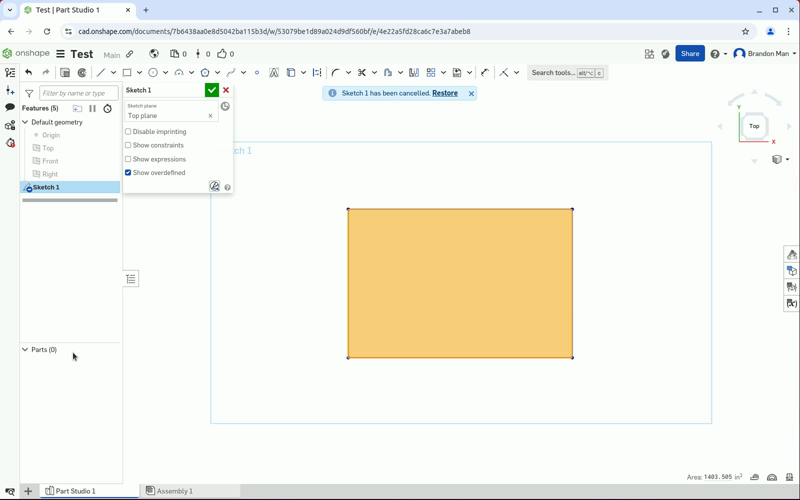
key(shift+e)
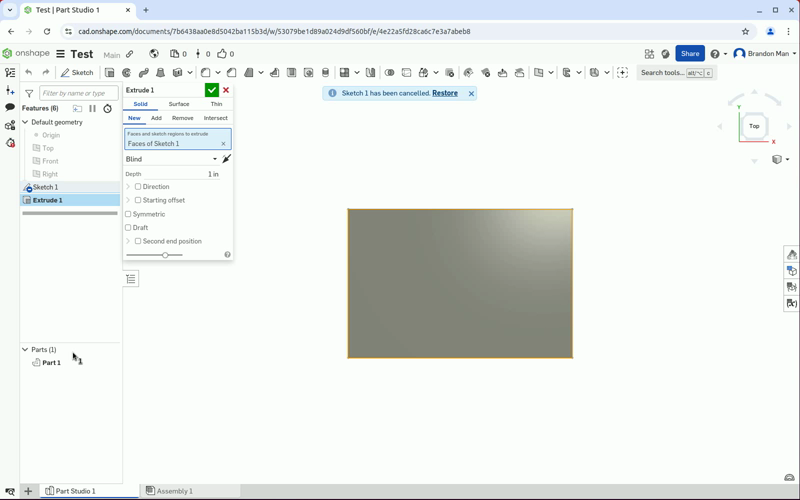
mouse_move(143, 106)
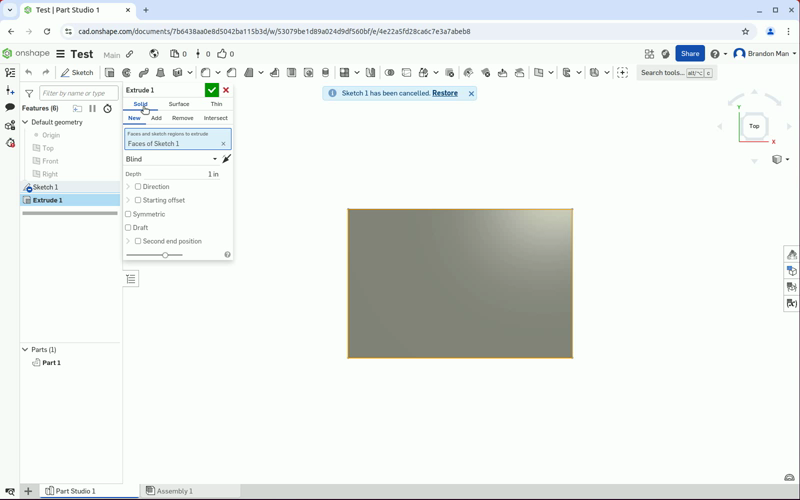
click(143, 106)
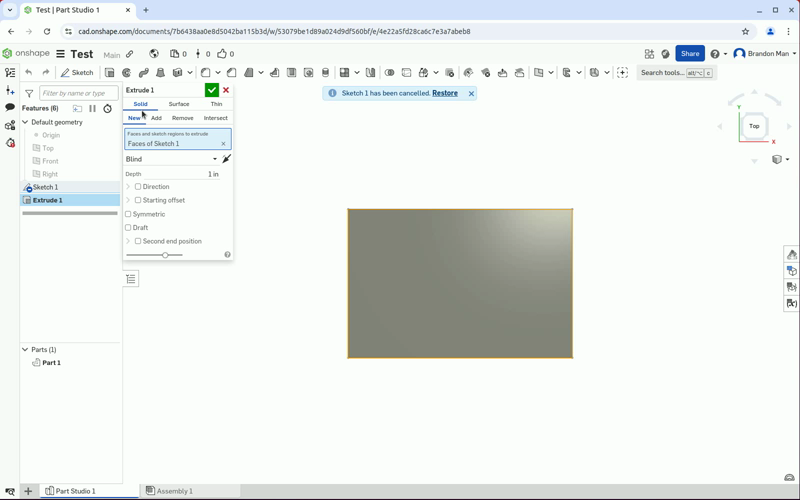
mouse_move(137, 120)
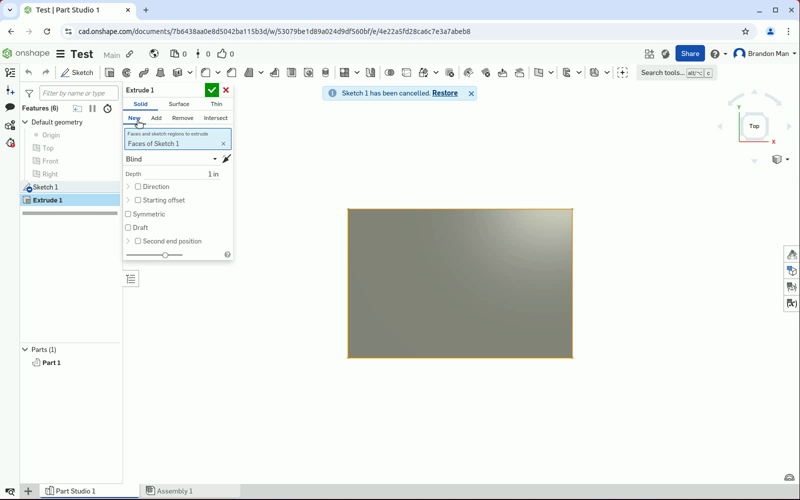
click(137, 120)
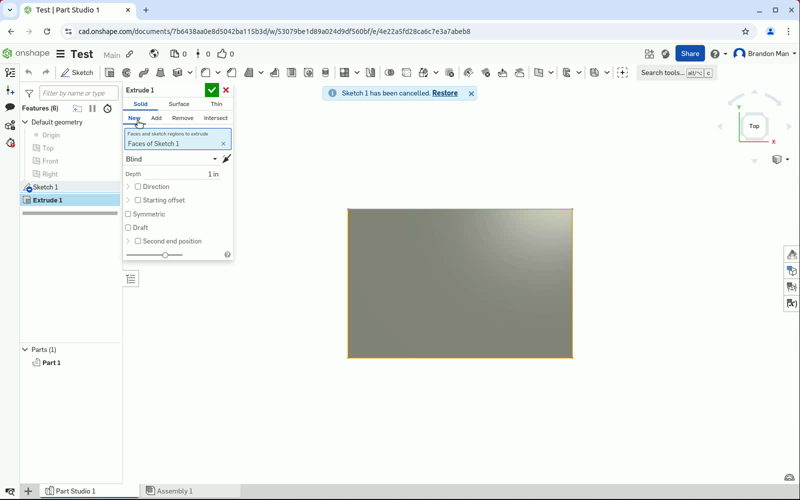
key(tab, 4)
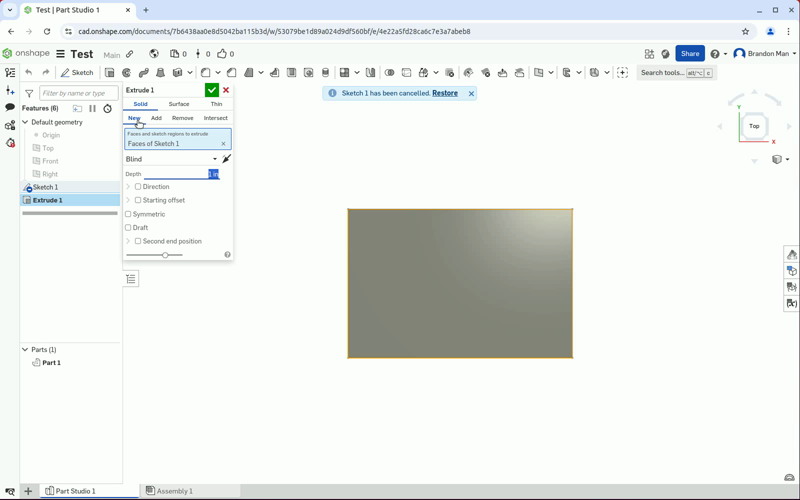
text(3.129)
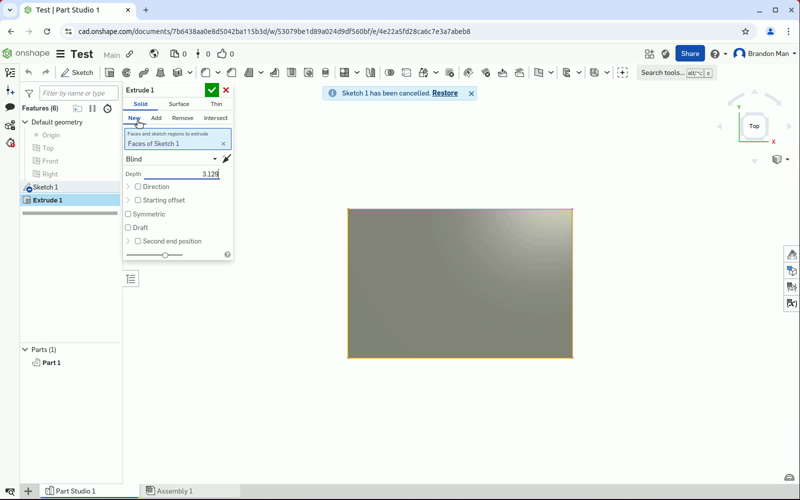
key(enter)
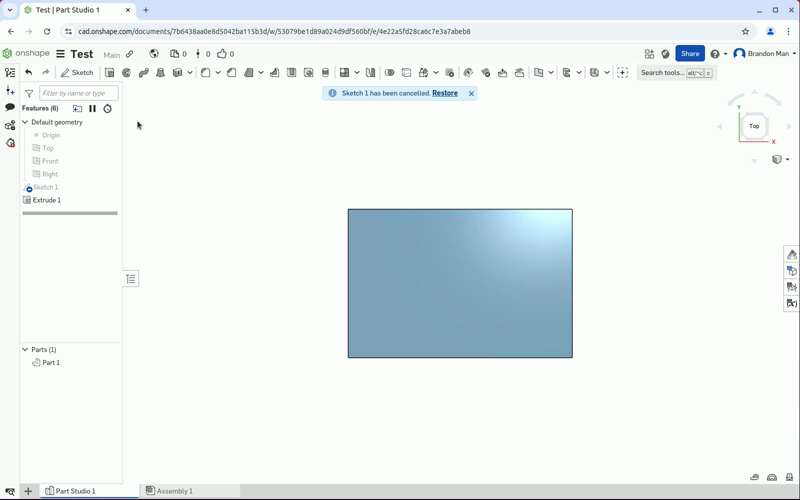
key(shift+h)
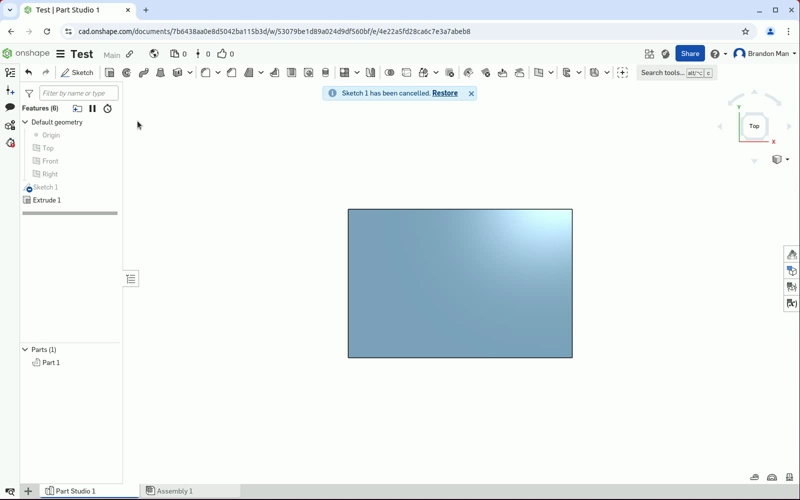
key(shift+h)
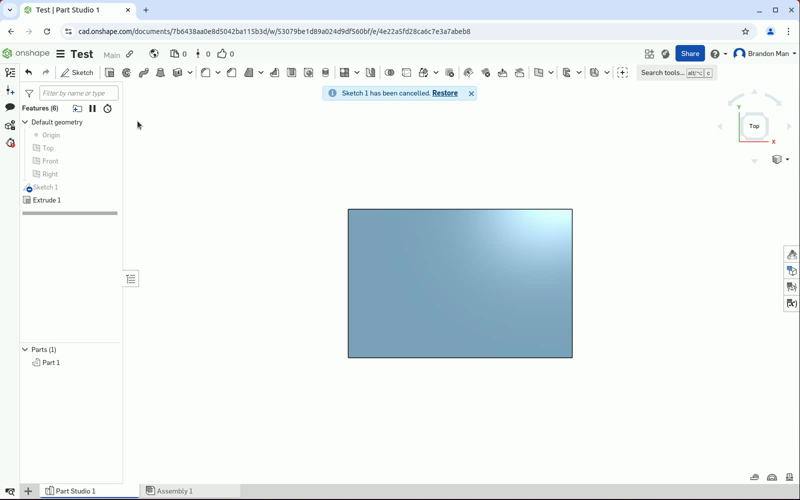
mouse_move(73, 189)
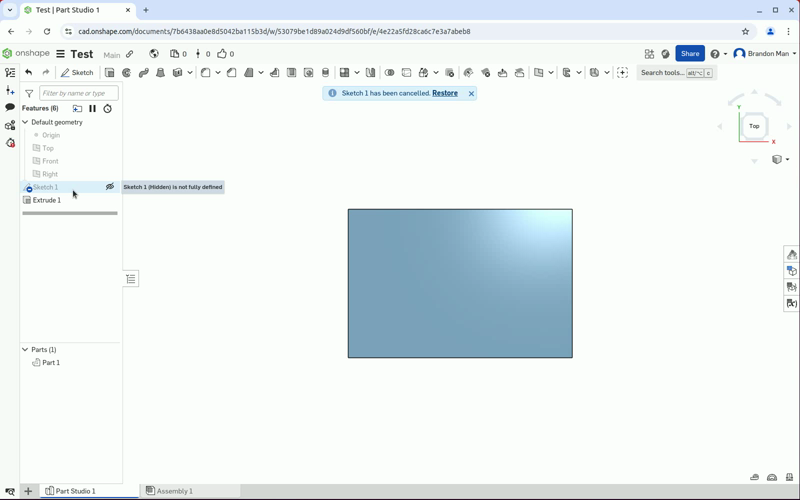
click(73, 189)
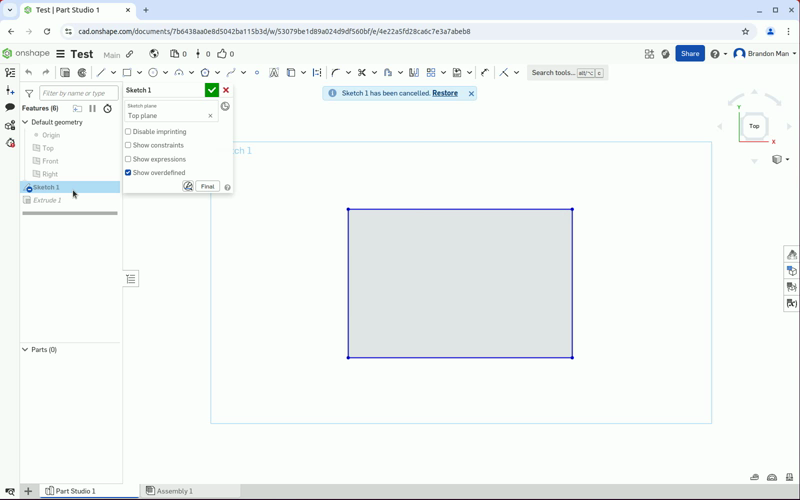
mouse_move(229, 92)
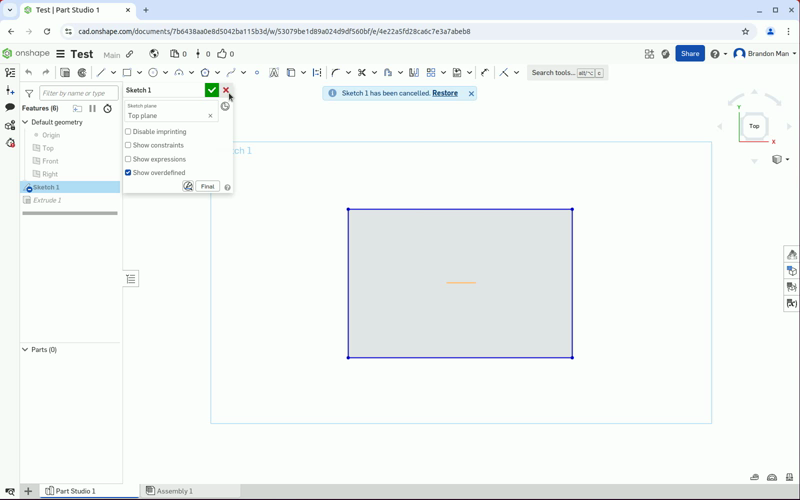
click(229, 92)
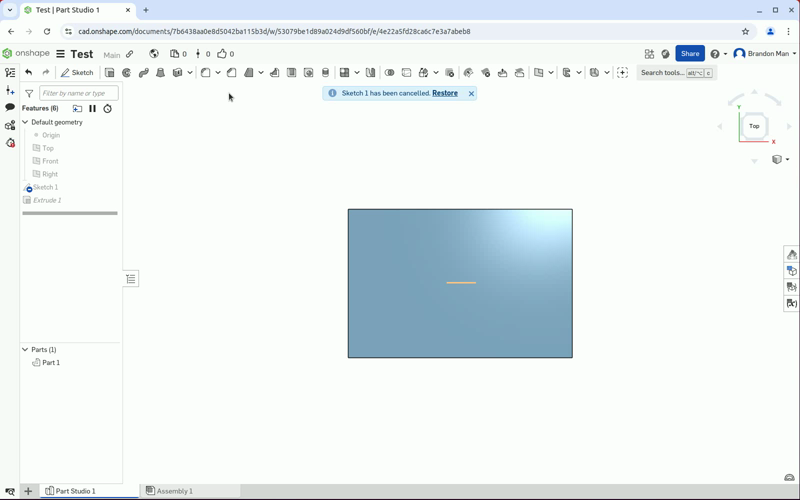
mouse_move(541, 75)
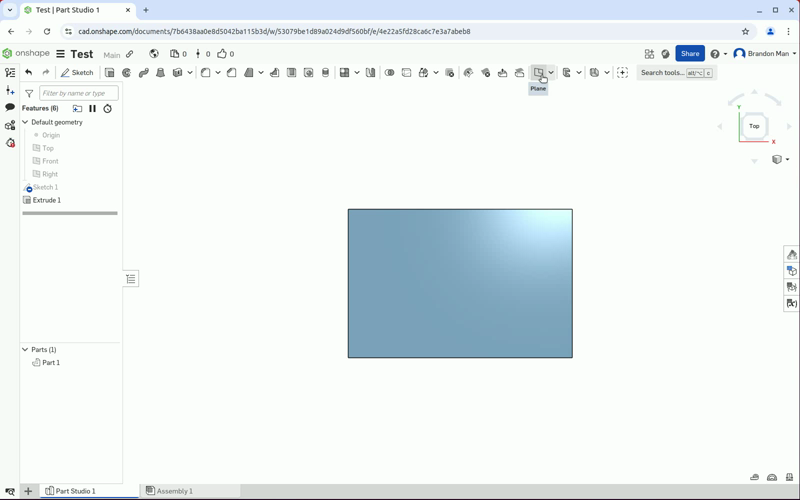
click(541, 75)
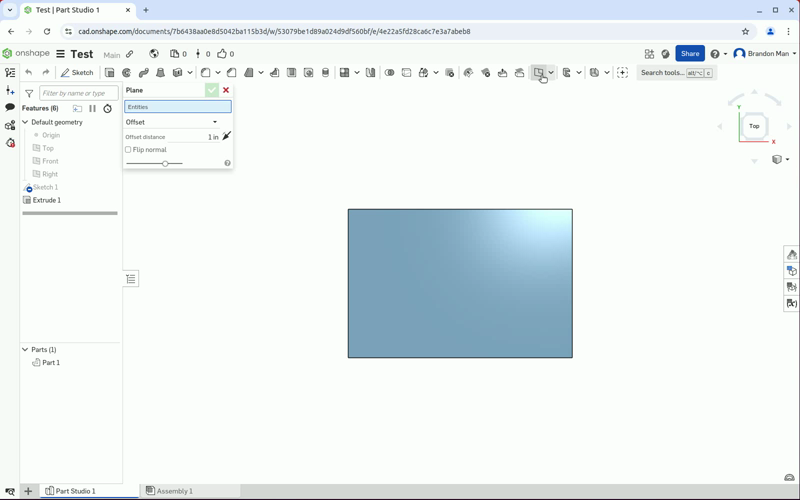
mouse_move(73, 150)
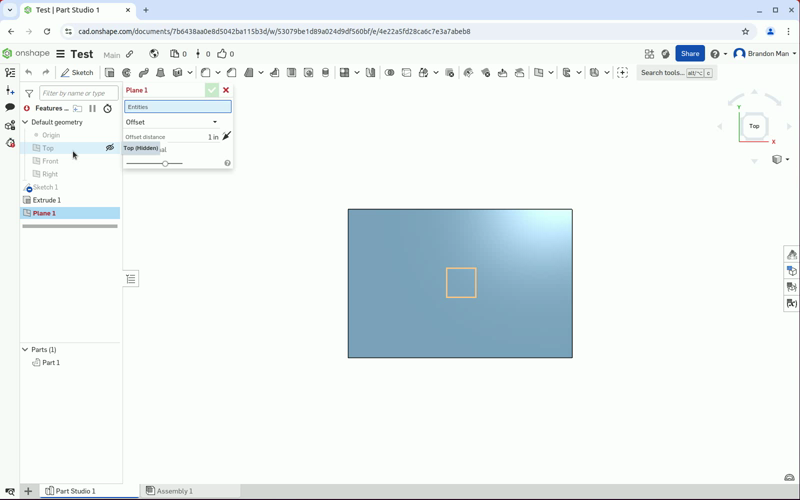
click(73, 150)
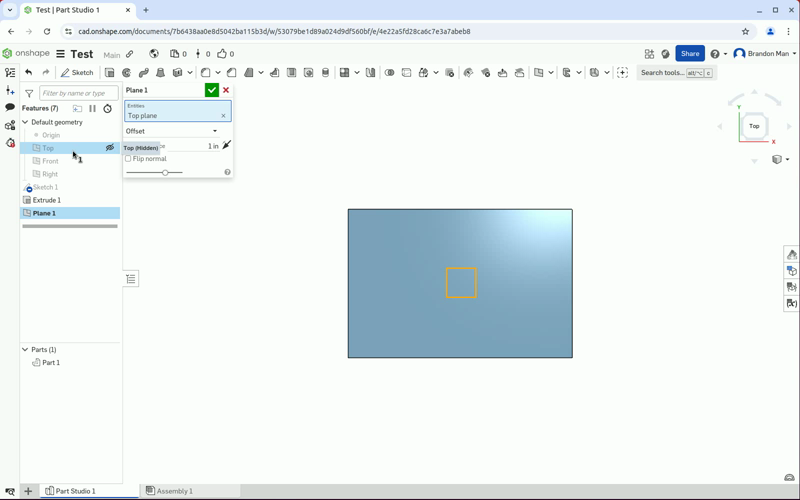
key(tab, 2)
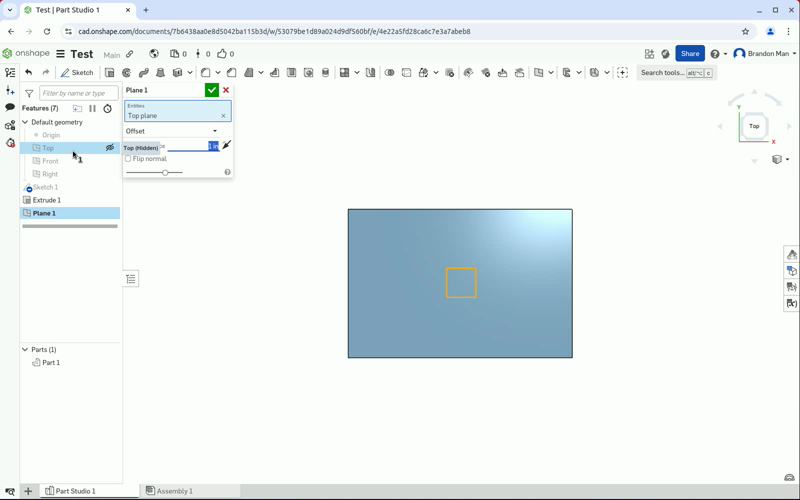
text(3.143)
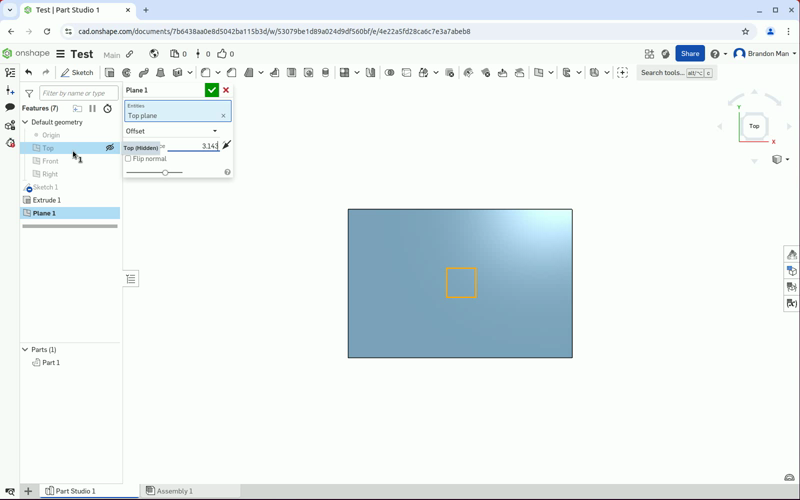
key(enter, 2)
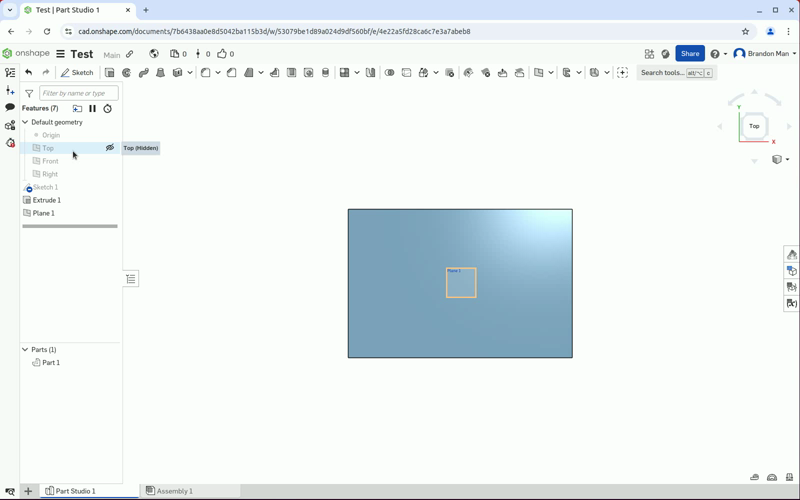
key(shift+s)
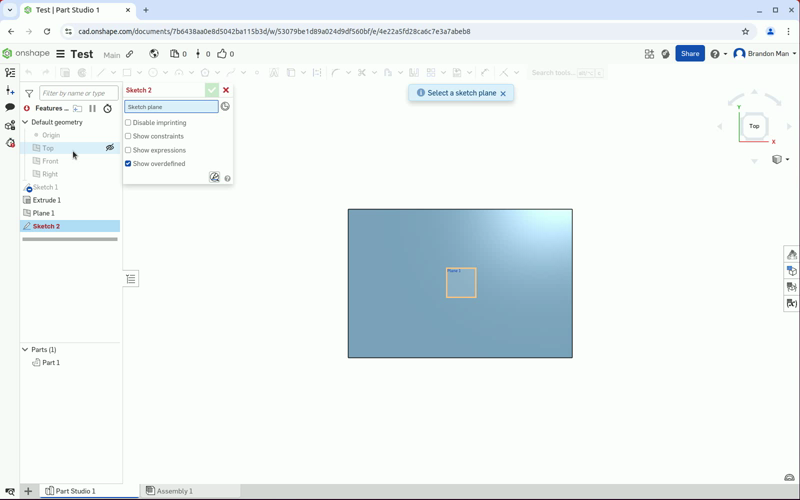
mouse_move(73, 215)
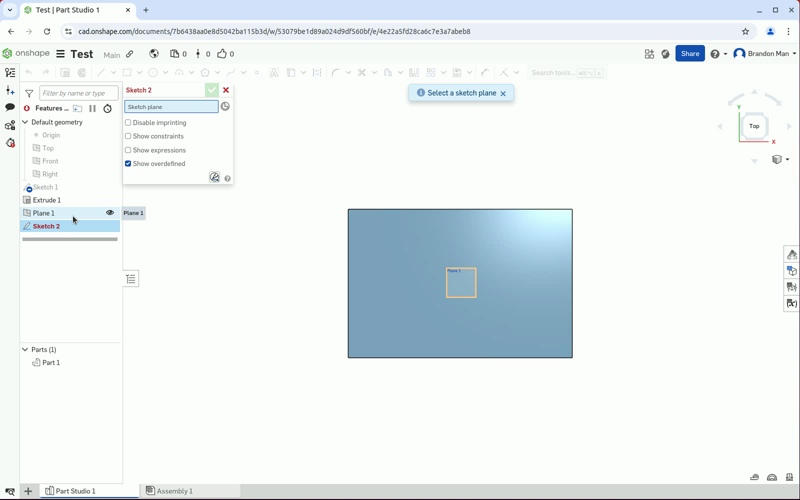
click(73, 215)
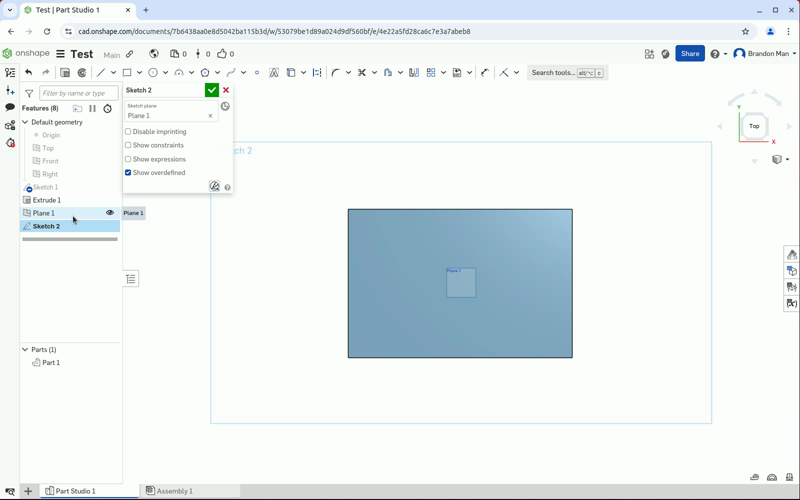
mouse_move(73, 352)
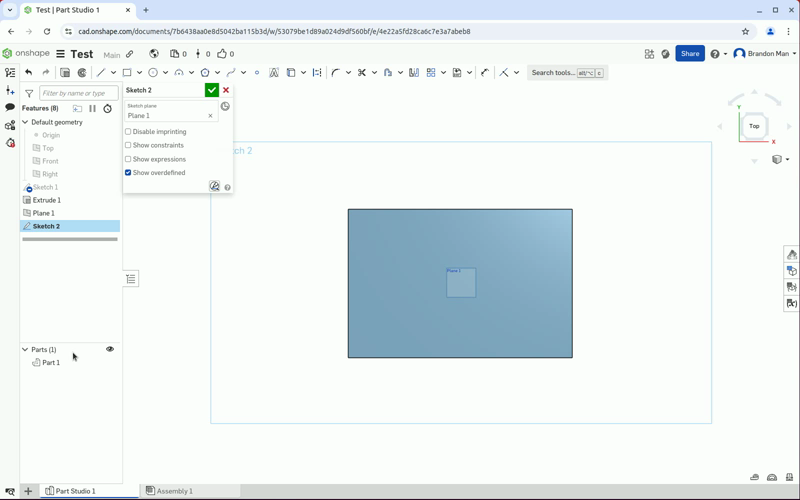
key(y)
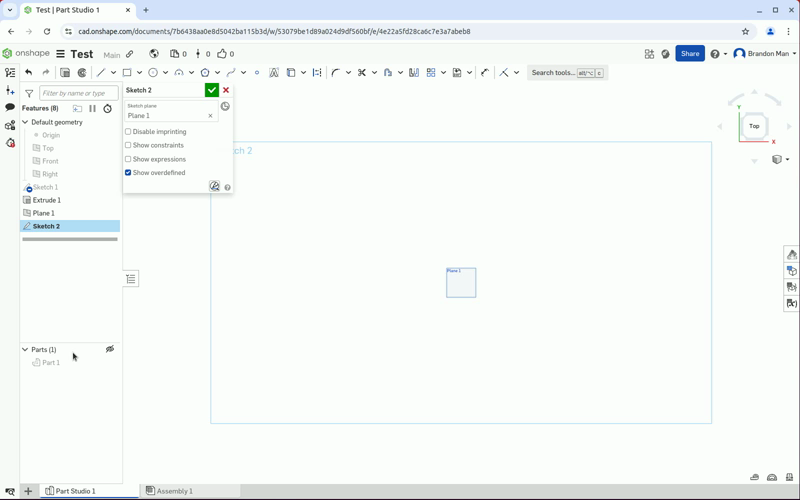
key(c)
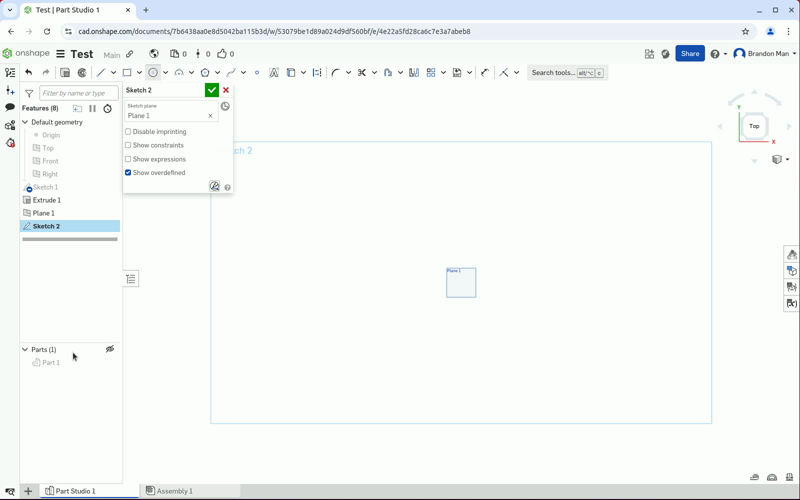
key_down(shift)
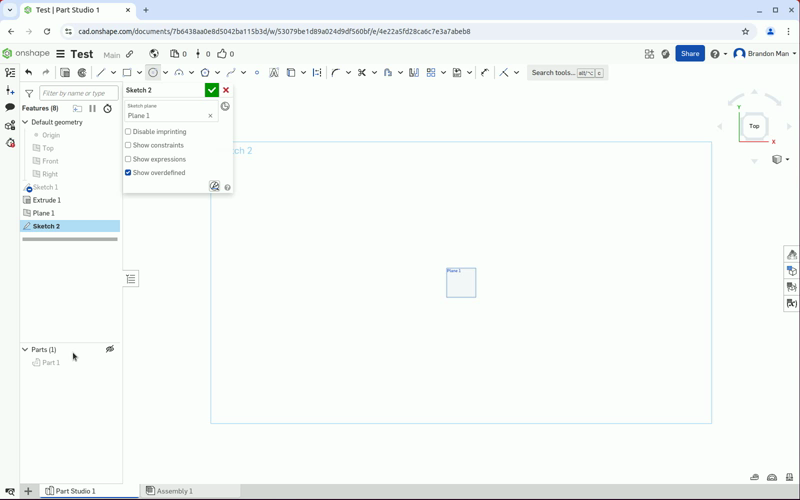
mouse_move(401, 238)
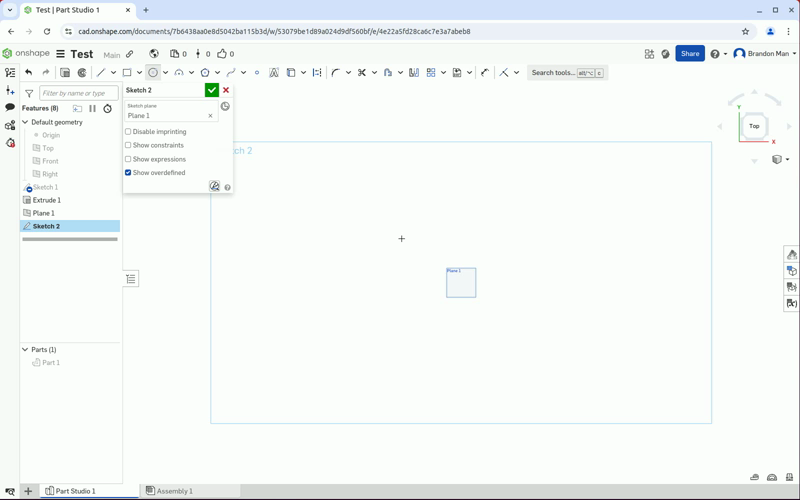
click(401, 238)
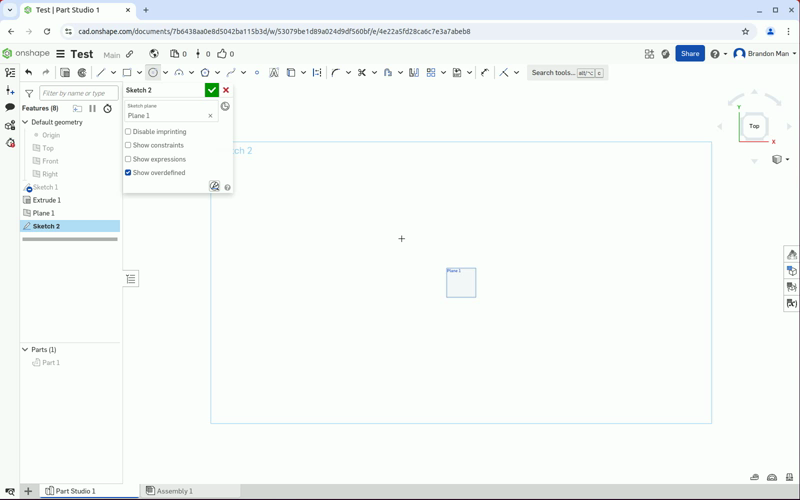
key_up(shift)
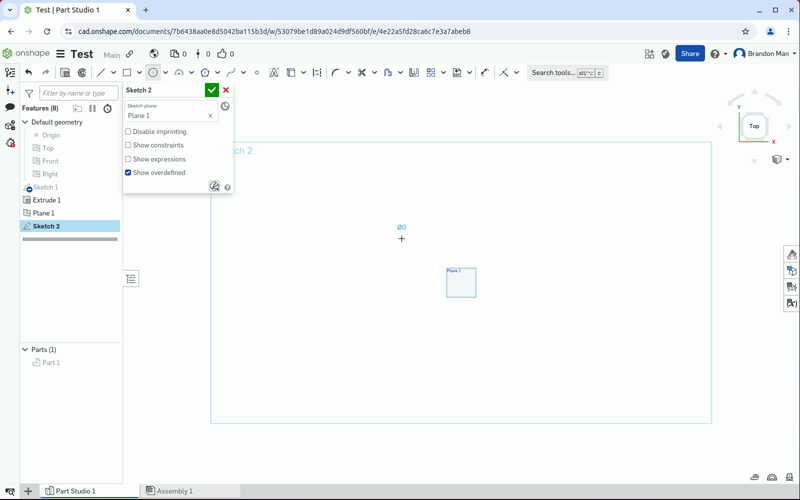
mouse_move(413, 238)
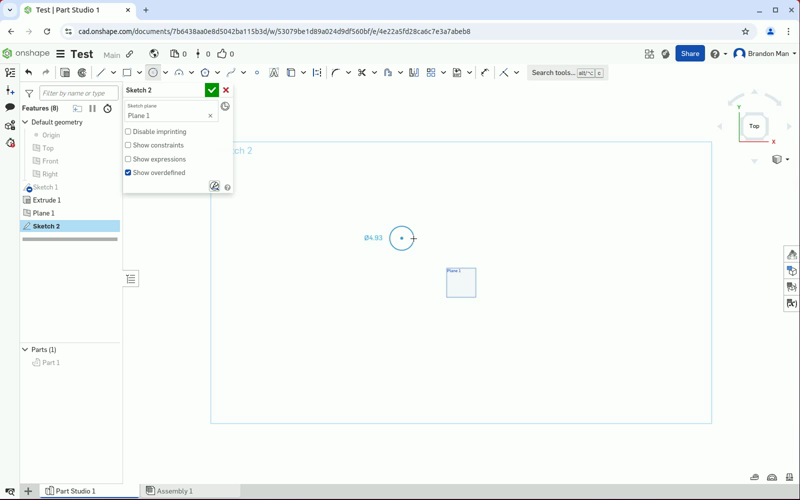
click(413, 238)
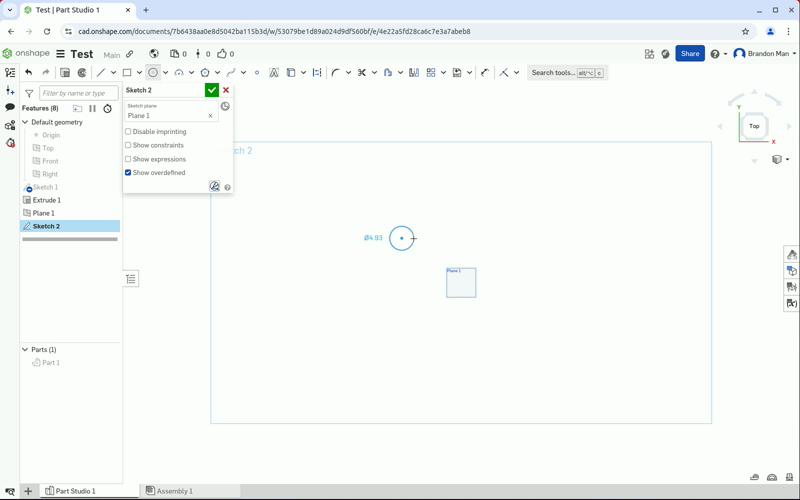
key(esc)
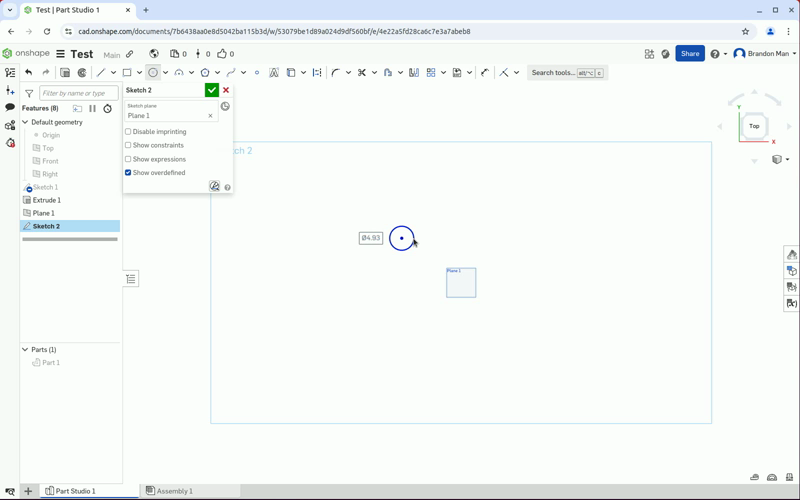
mouse_move(398, 247)
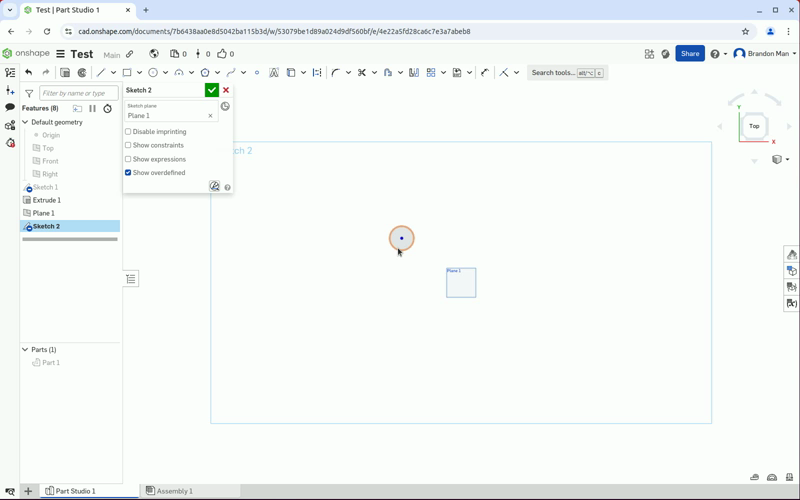
scroll(6)
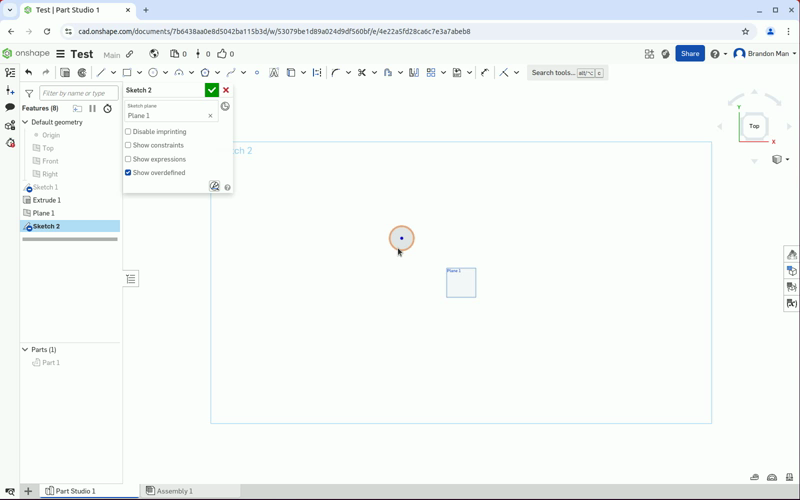
scroll(6)
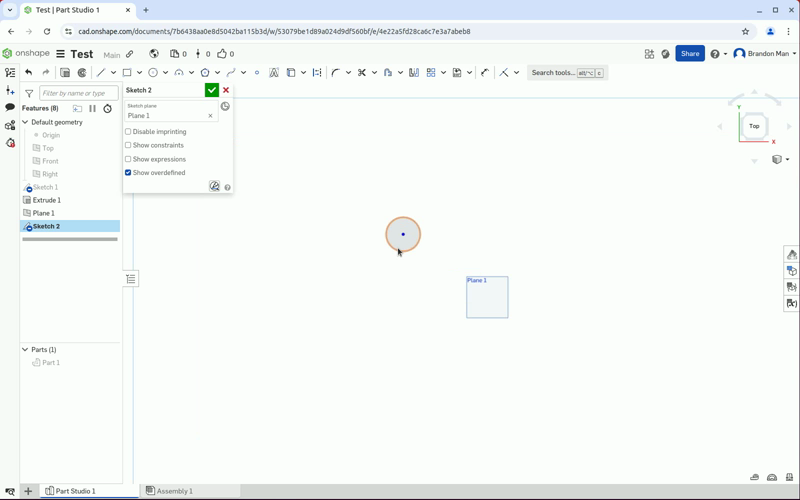
scroll(6)
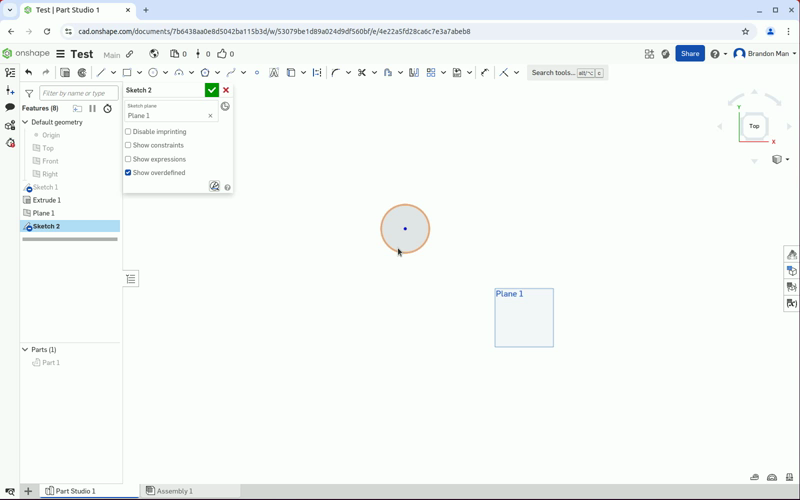
scroll(6)
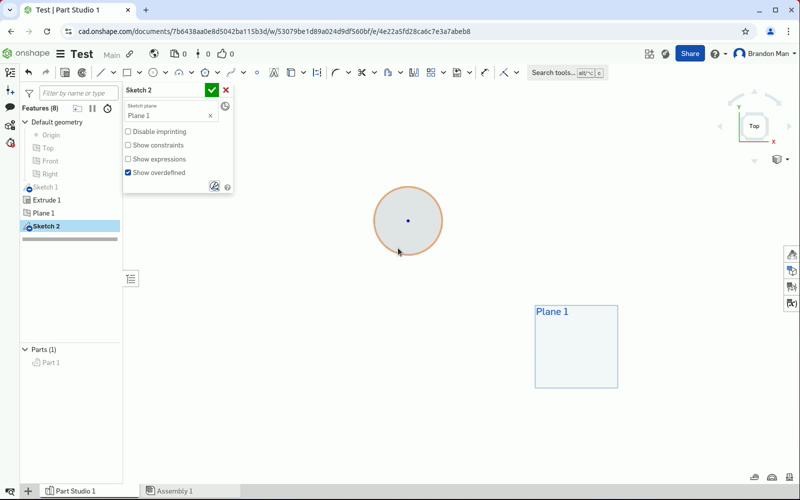
scroll(6)
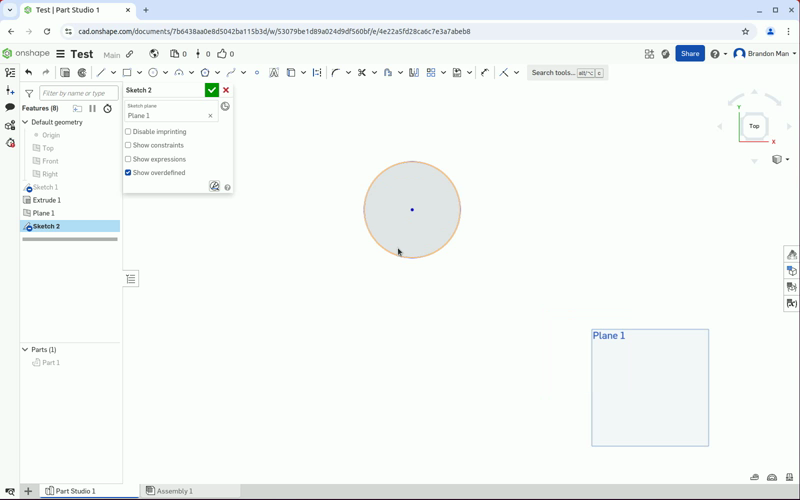
scroll(6)
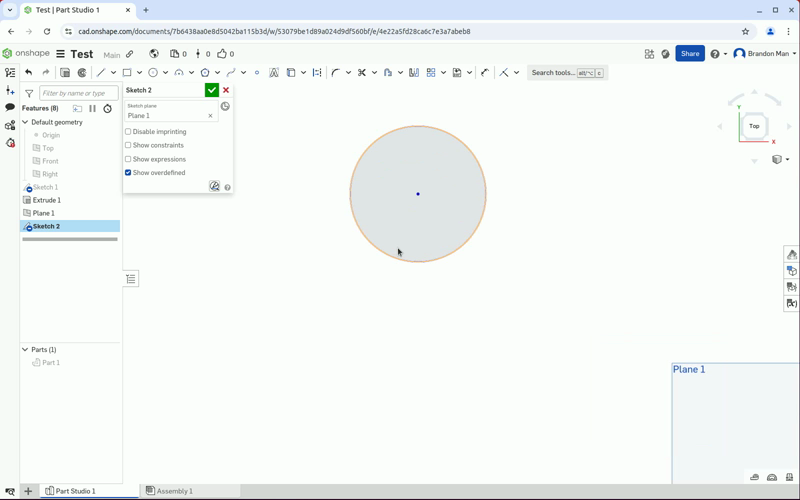
scroll(6)
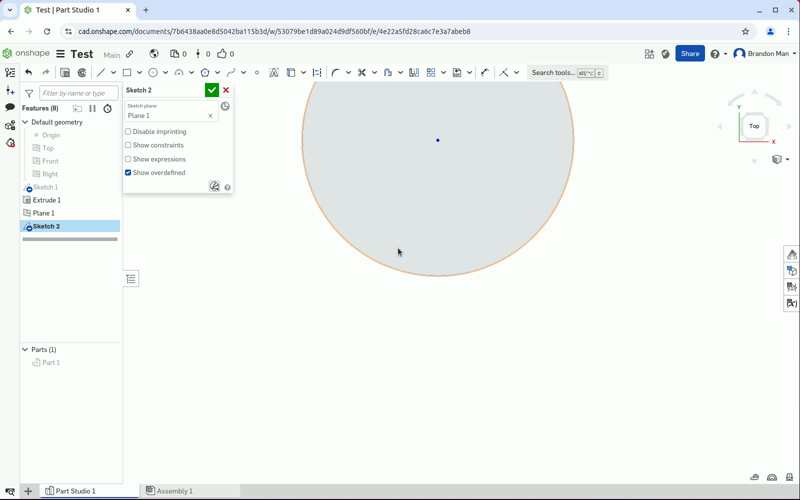
click(398, 247)
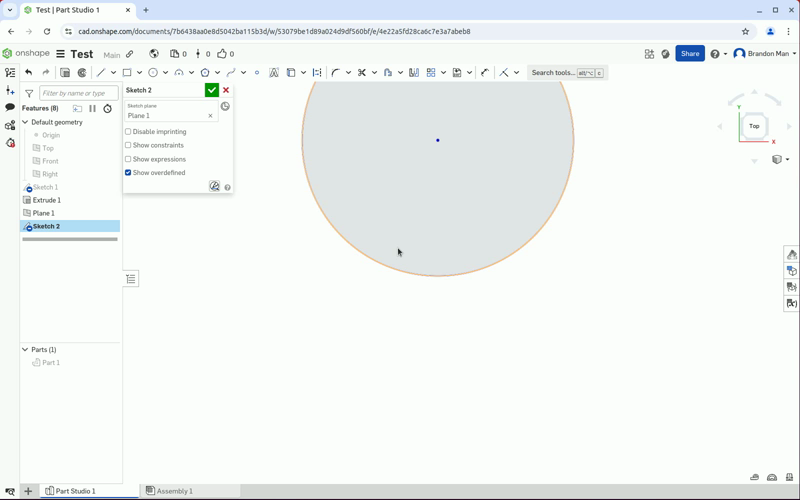
scroll(-6)
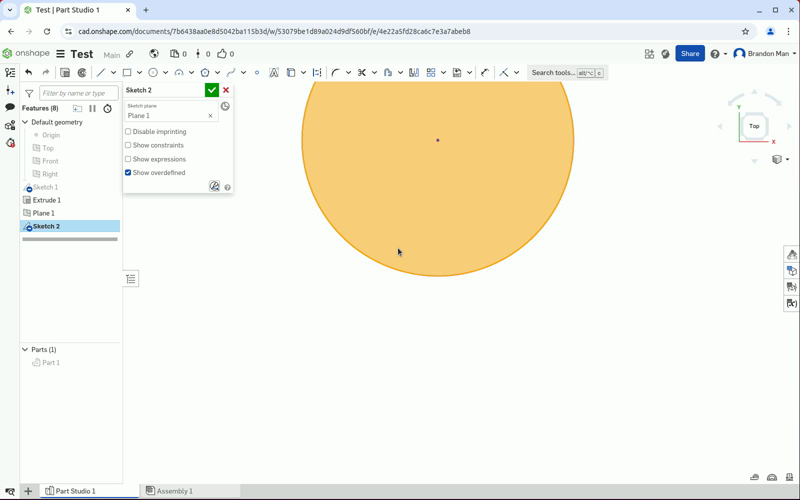
scroll(-6)
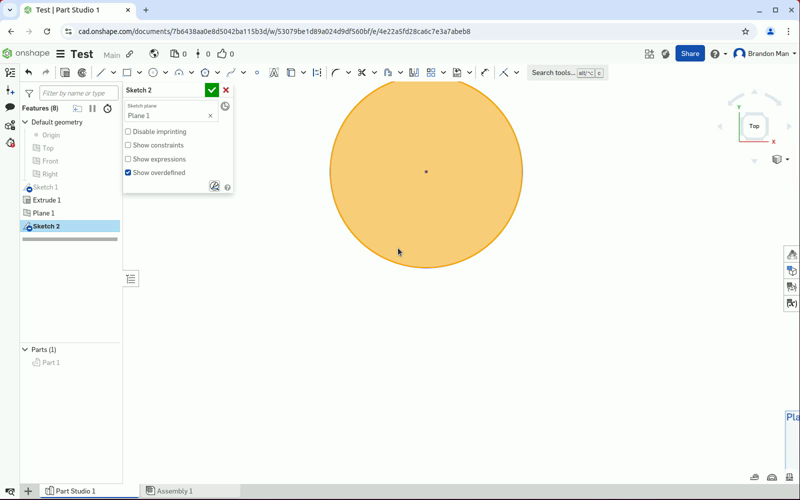
scroll(-6)
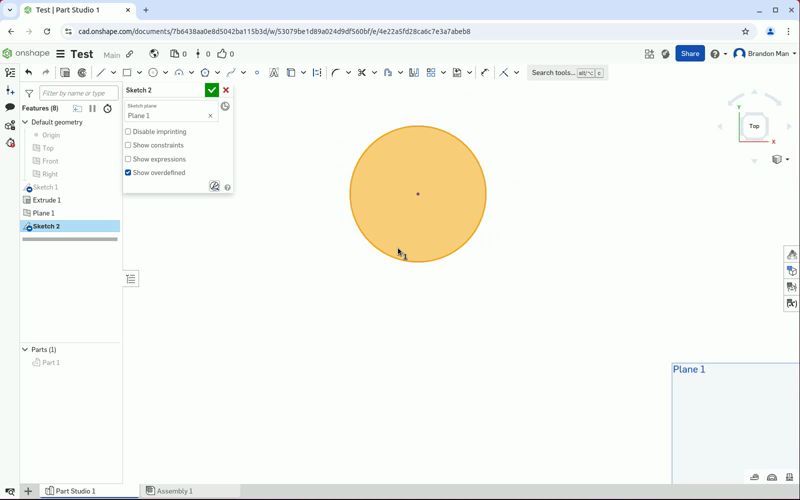
scroll(-6)
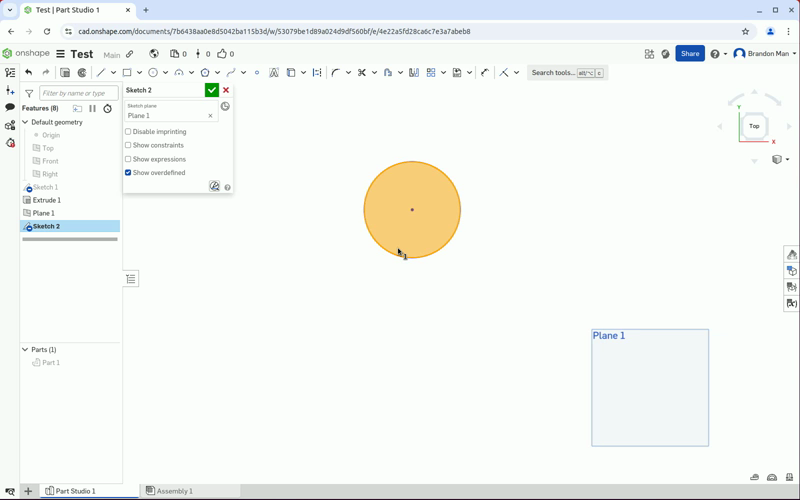
scroll(-6)
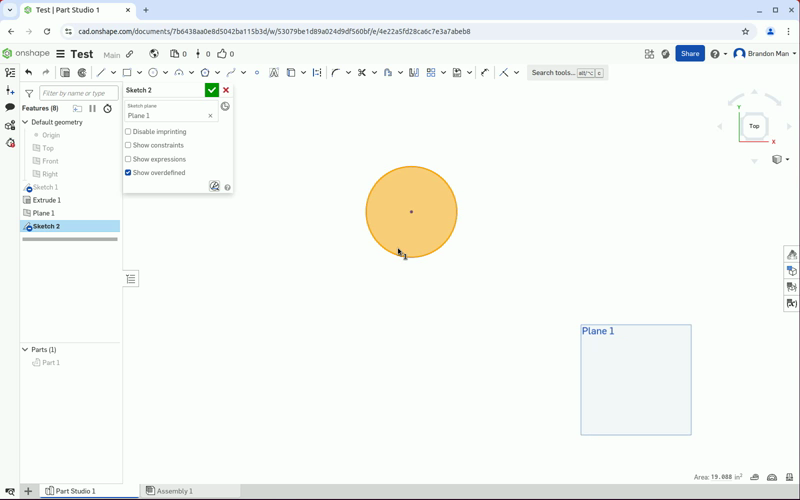
scroll(-6)
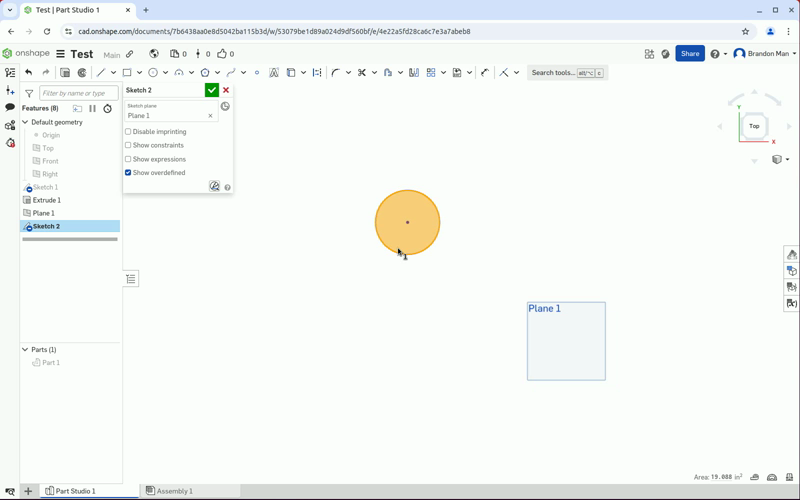
scroll(-6)
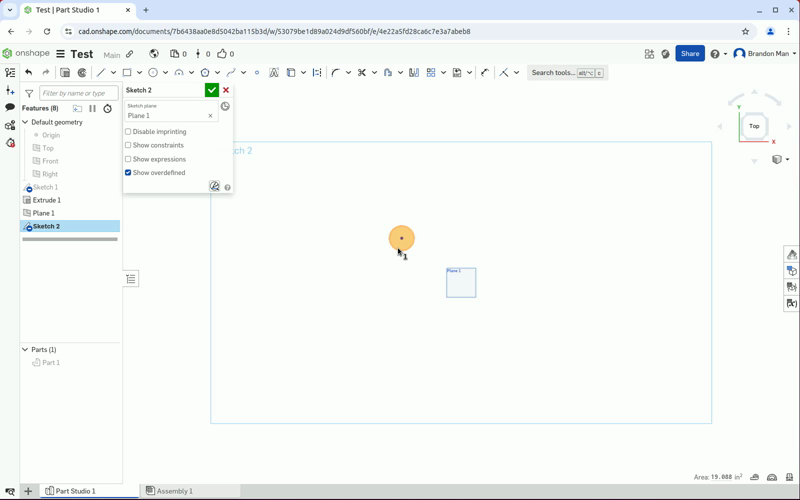
mouse_move(73, 352)
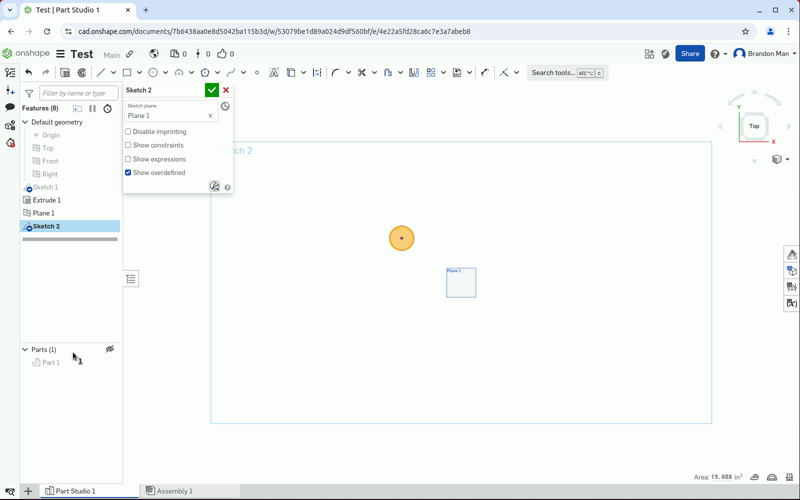
key(shift+y)
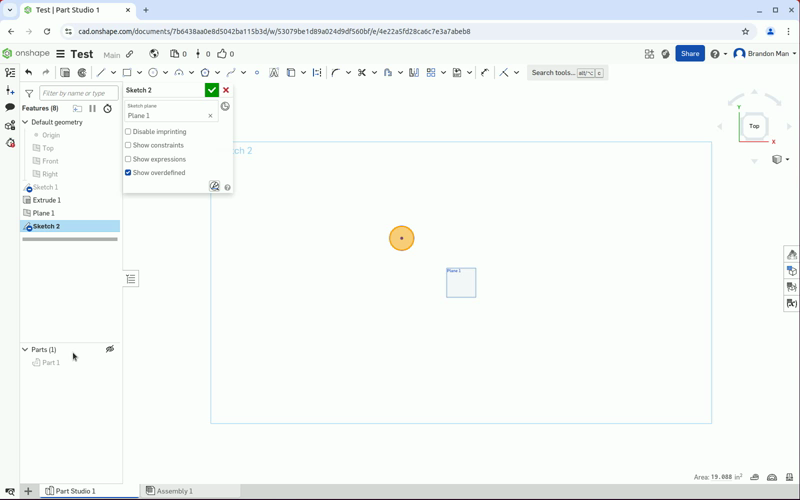
key(shift+e)
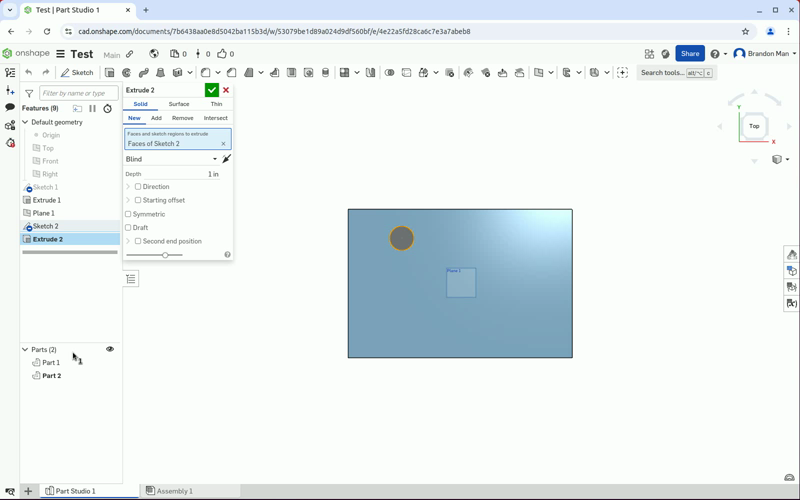
mouse_move(143, 106)
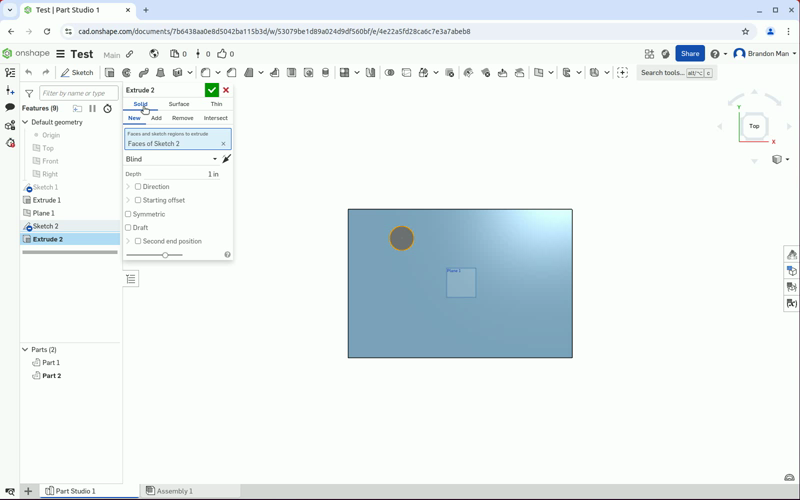
click(143, 106)
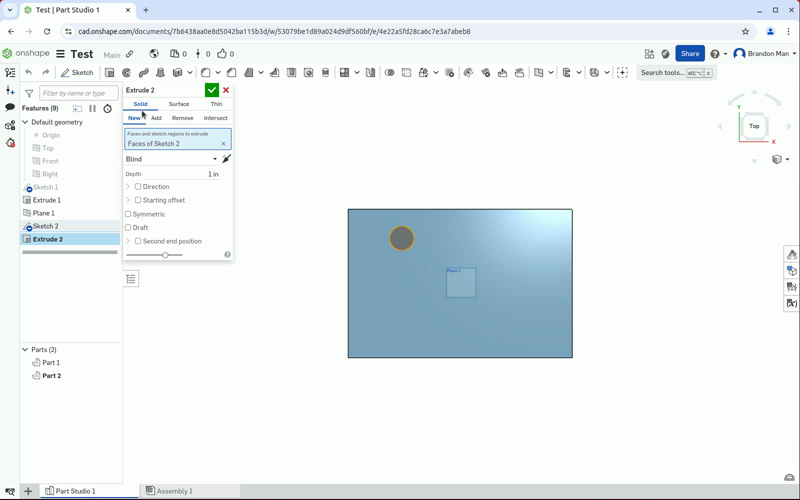
mouse_move(137, 120)
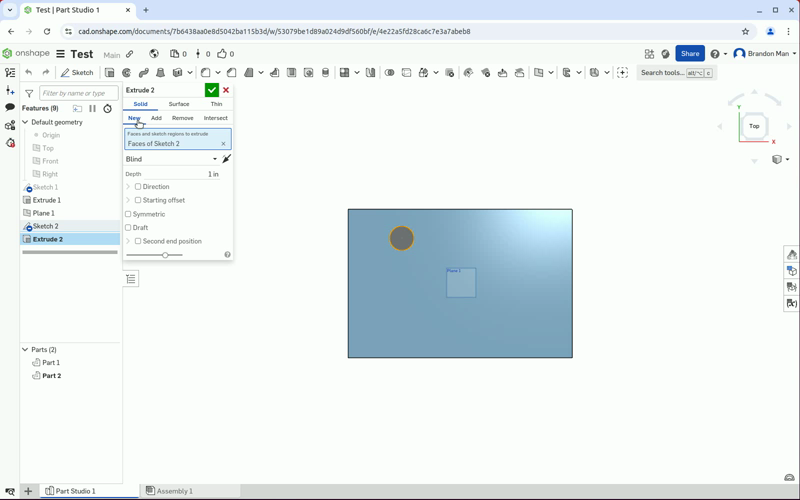
click(137, 120)
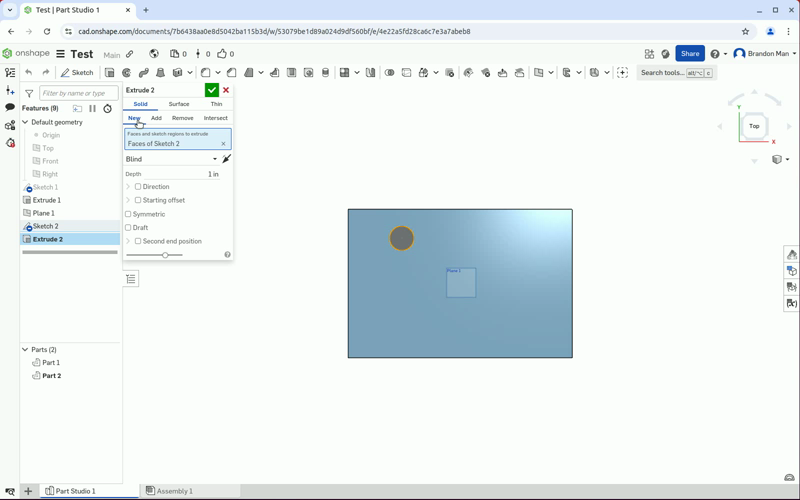
key(tab, 4)
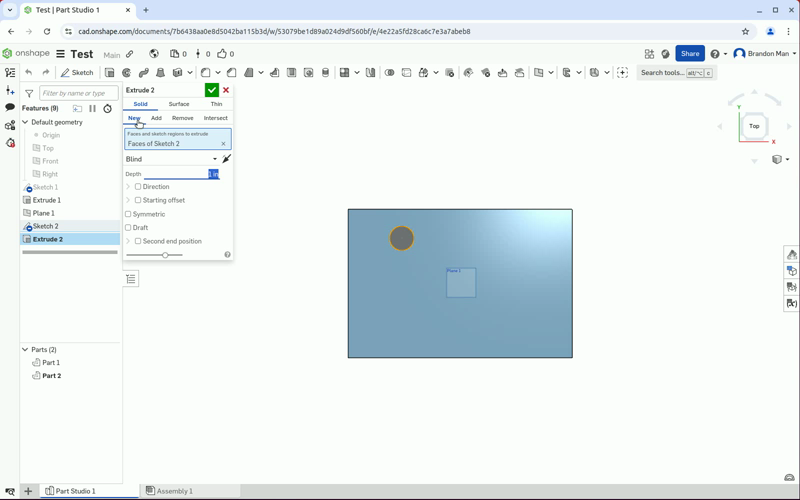
text(15.405)
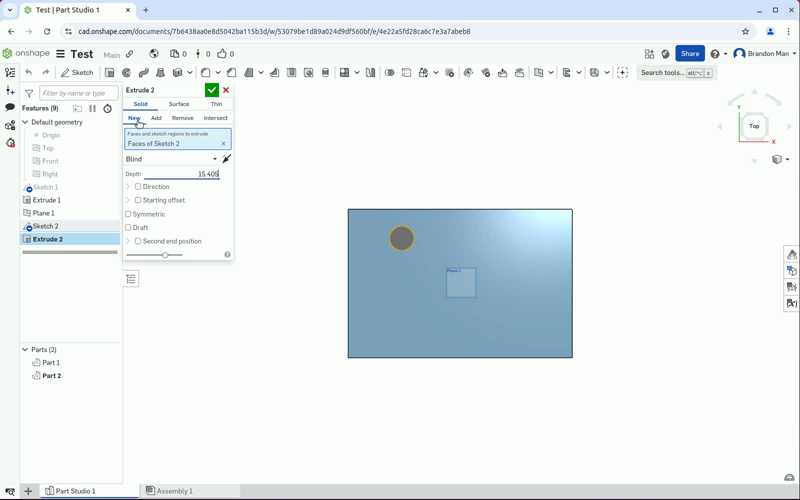
key(enter)
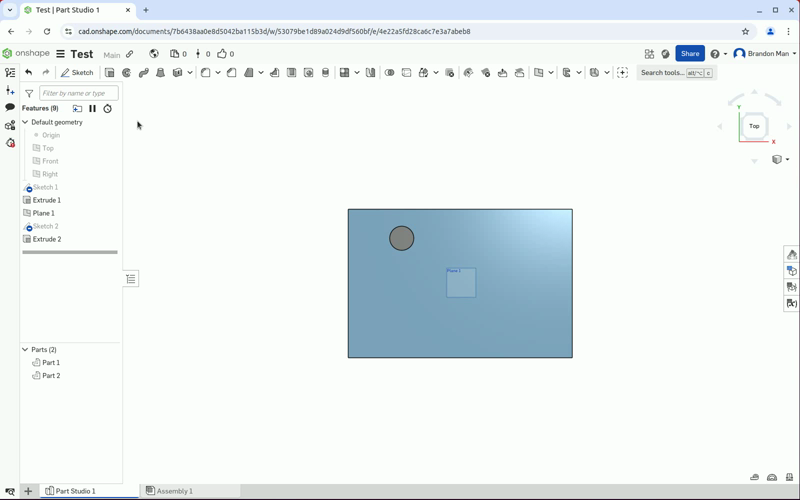
key(shift+h)
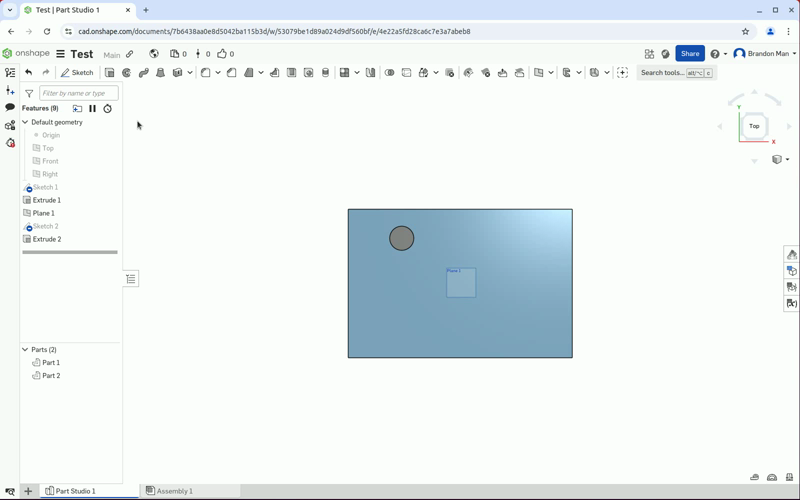
key(shift+h)
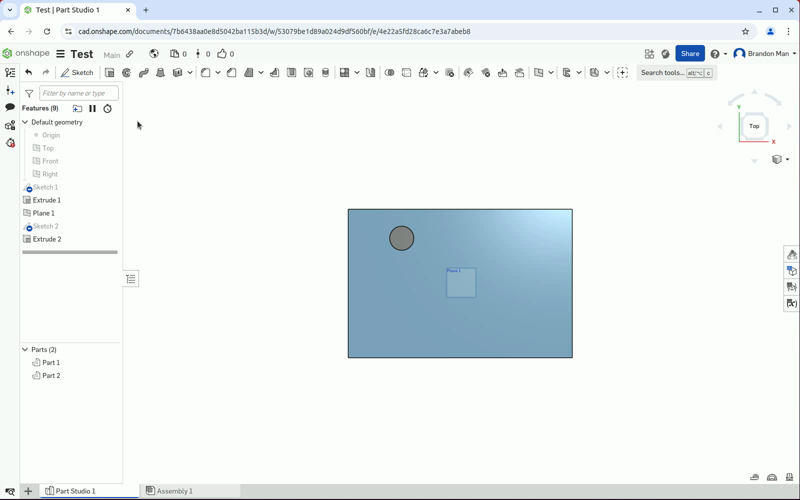
mouse_move(73, 189)
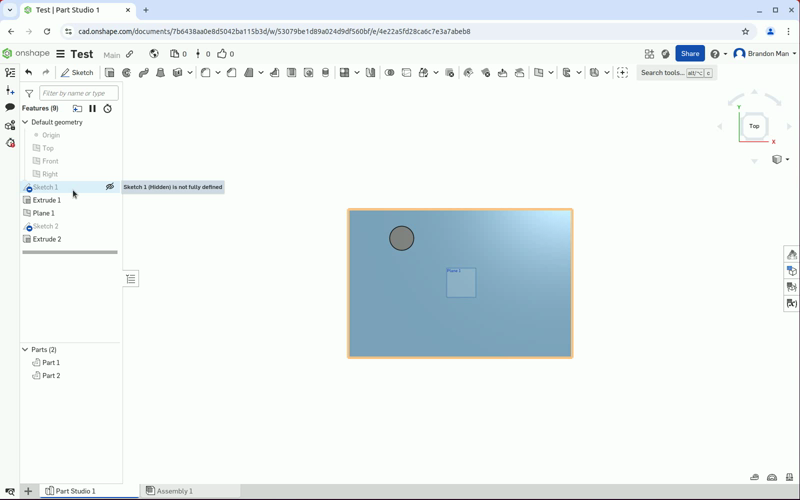
click(73, 189)
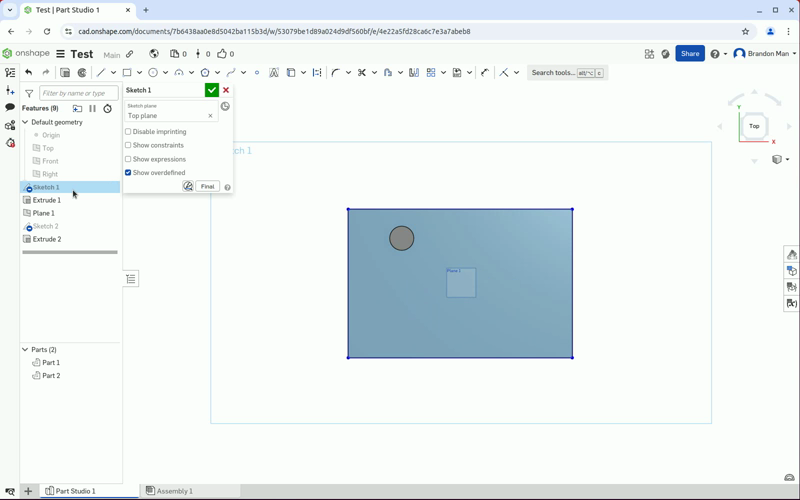
mouse_move(229, 92)
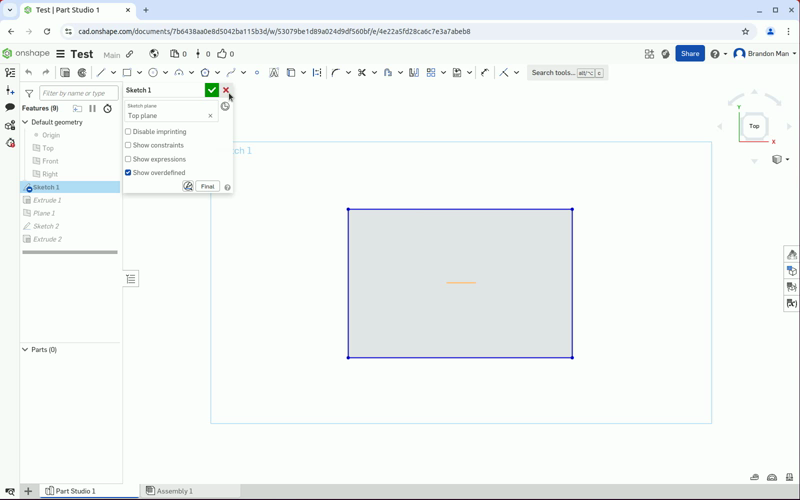
click(229, 92)
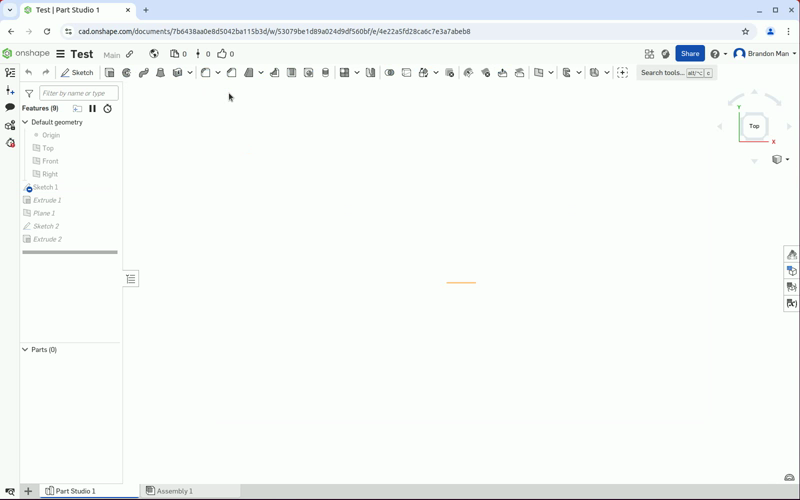
key(shift+s)
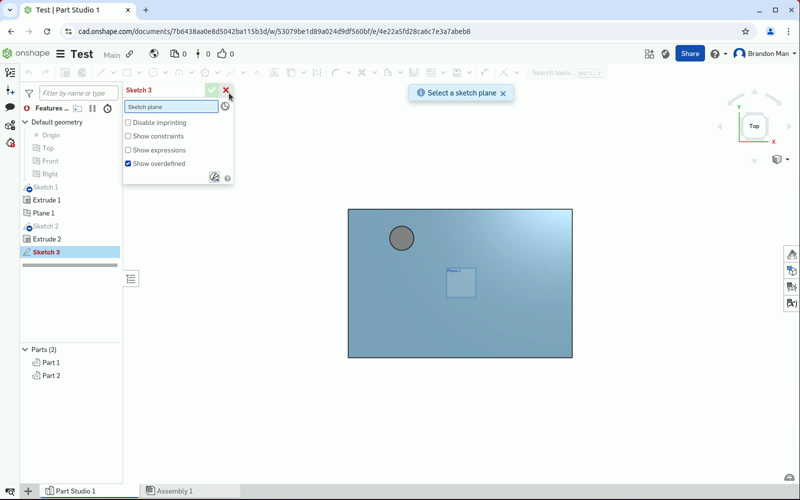
mouse_move(73, 215)
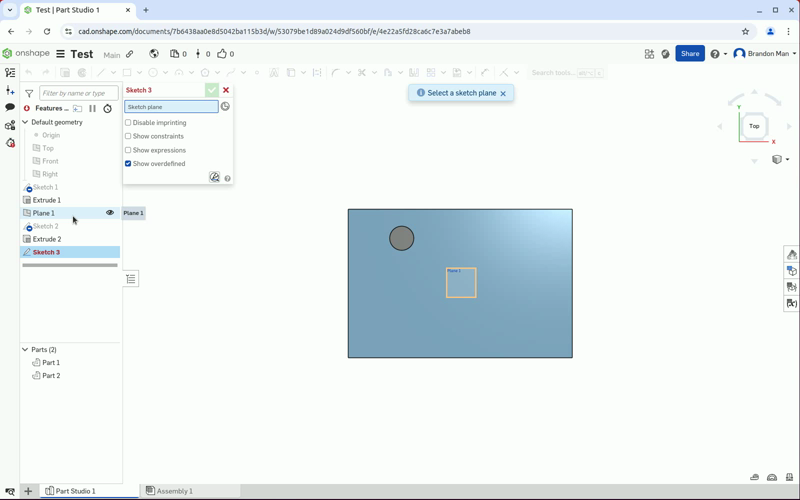
click(73, 215)
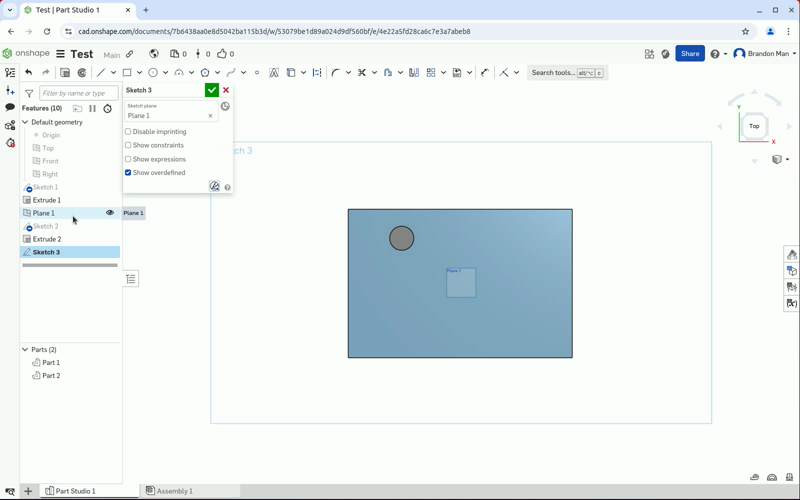
mouse_move(73, 352)
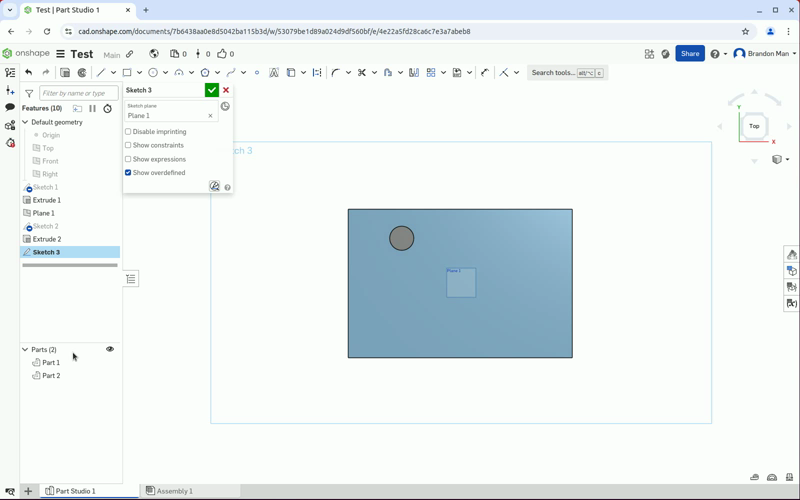
key(y)
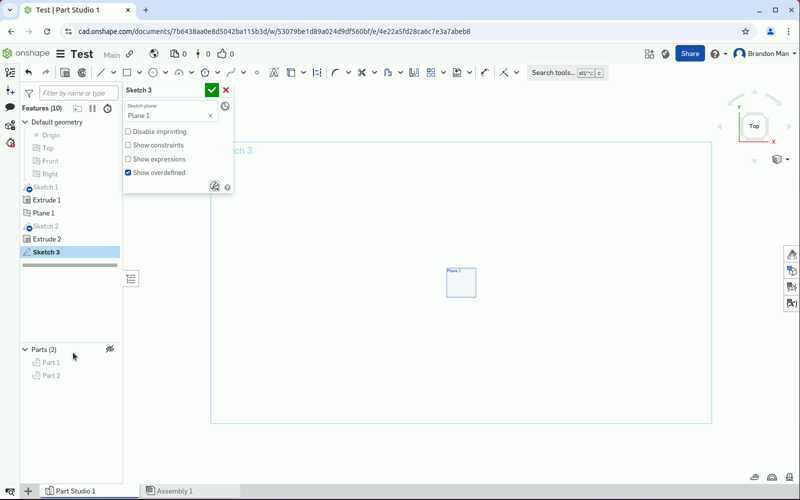
key(c)
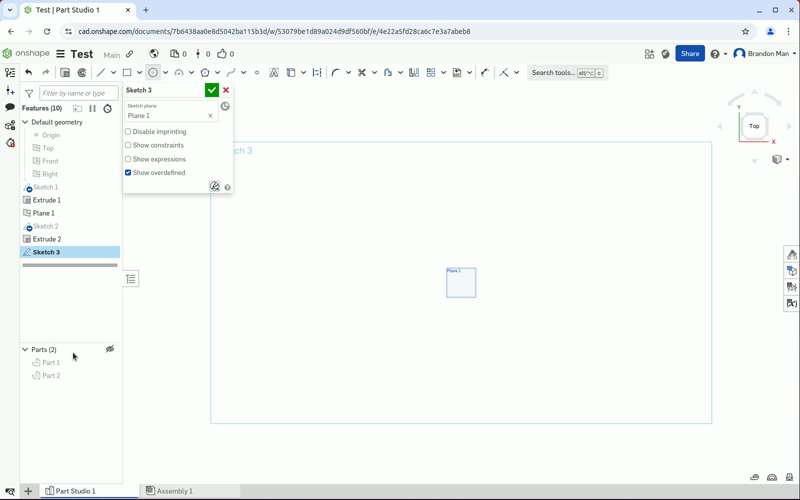
key_down(shift)
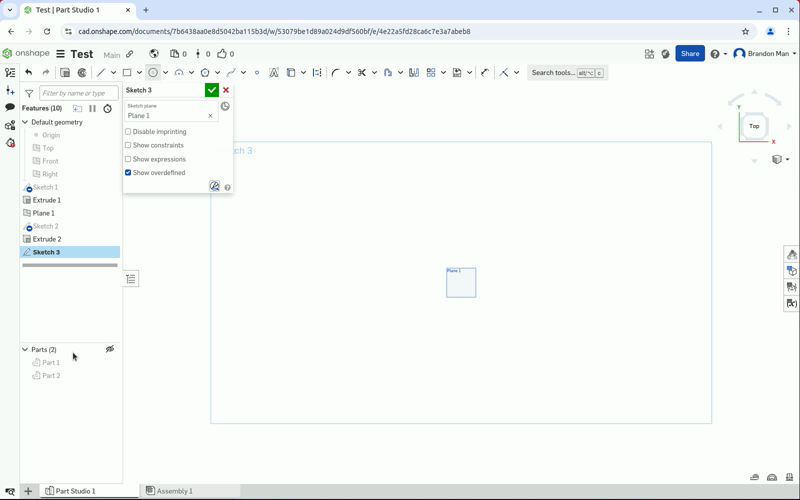
mouse_move(401, 327)
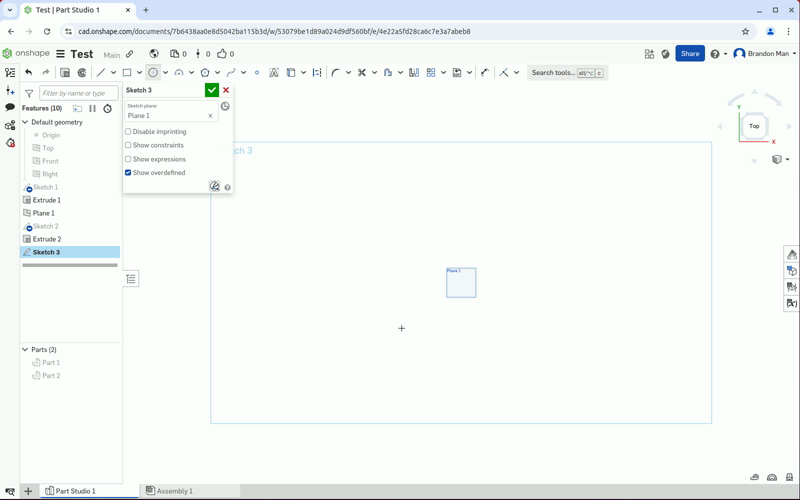
click(401, 327)
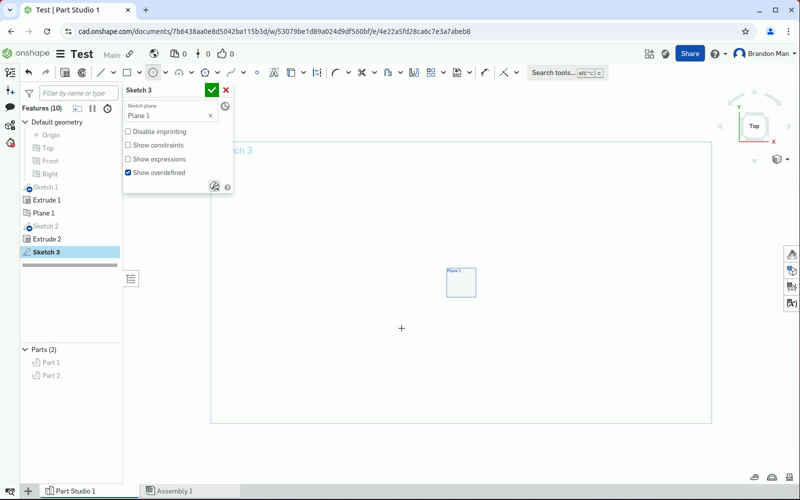
key_up(shift)
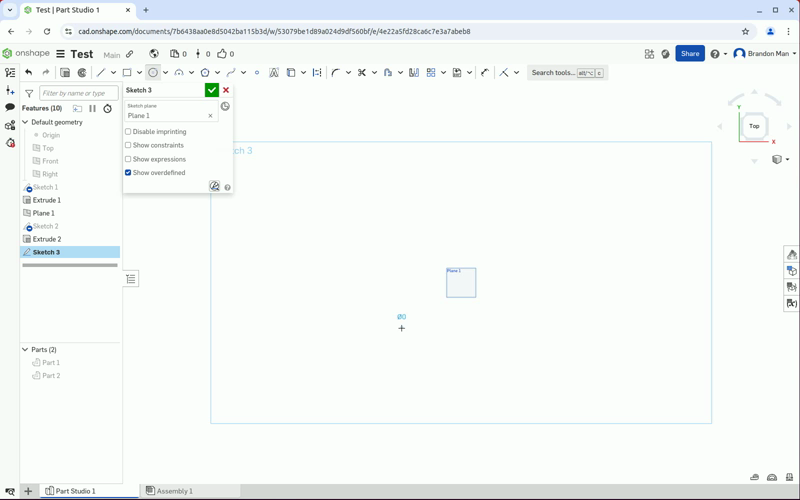
mouse_move(413, 327)
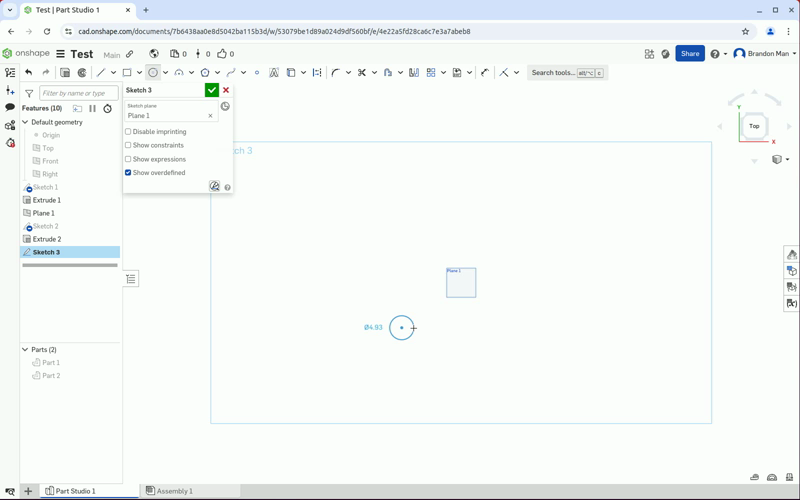
click(413, 327)
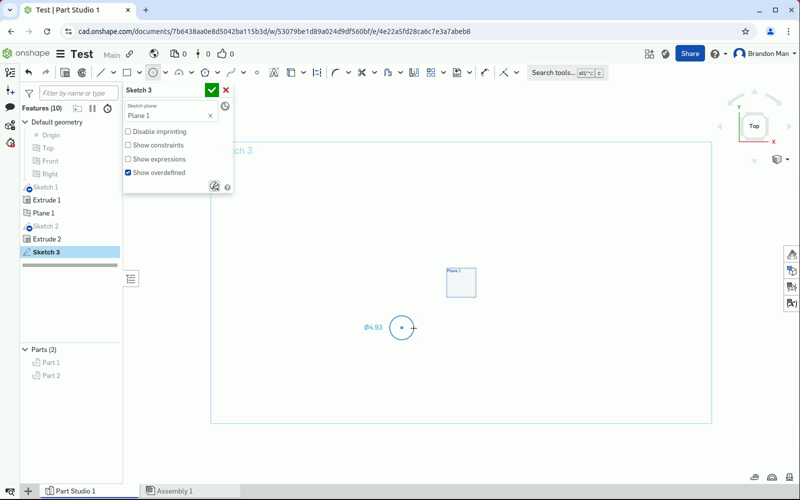
key(esc)
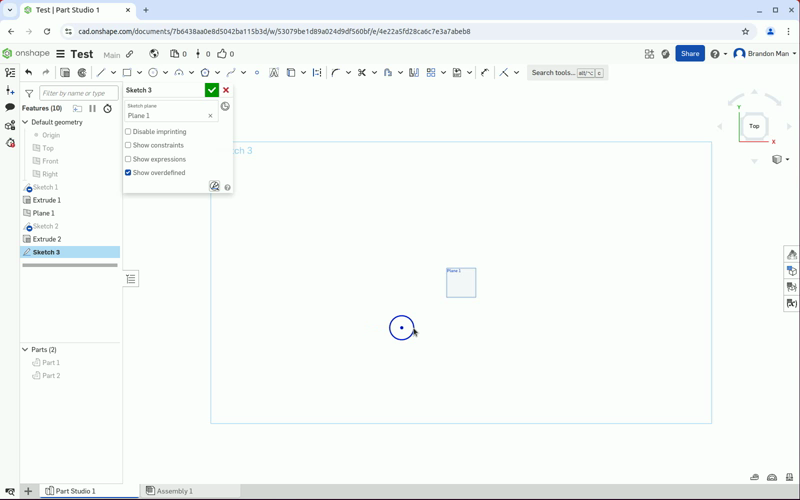
mouse_move(409, 335)
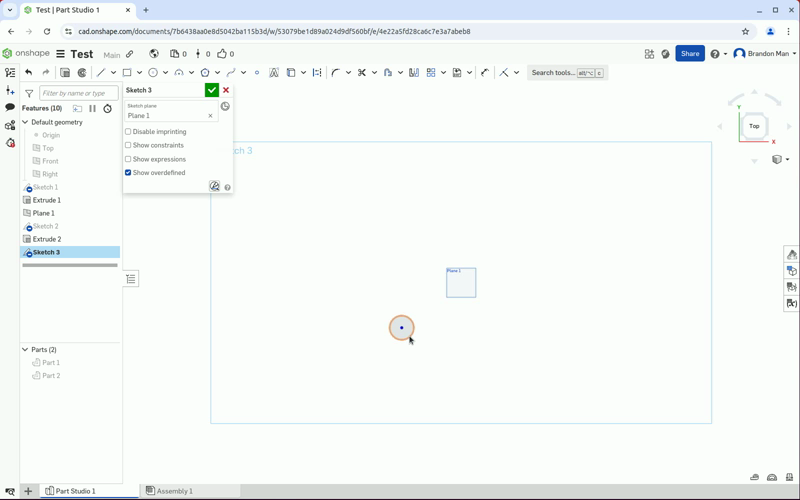
scroll(6)
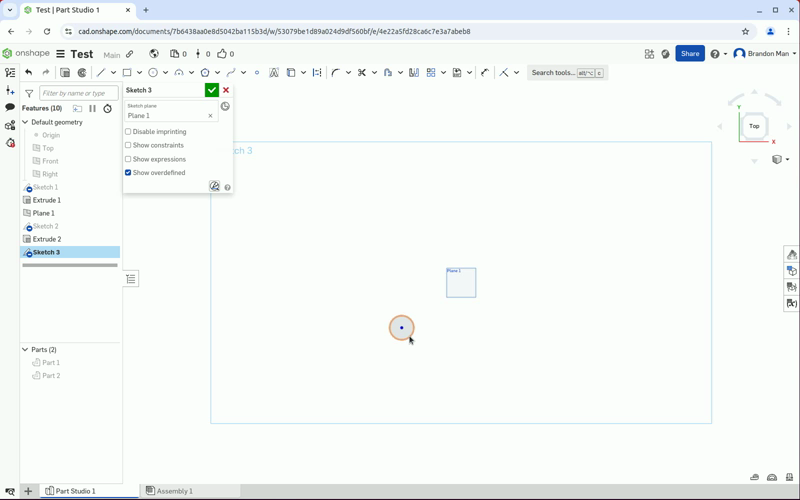
scroll(6)
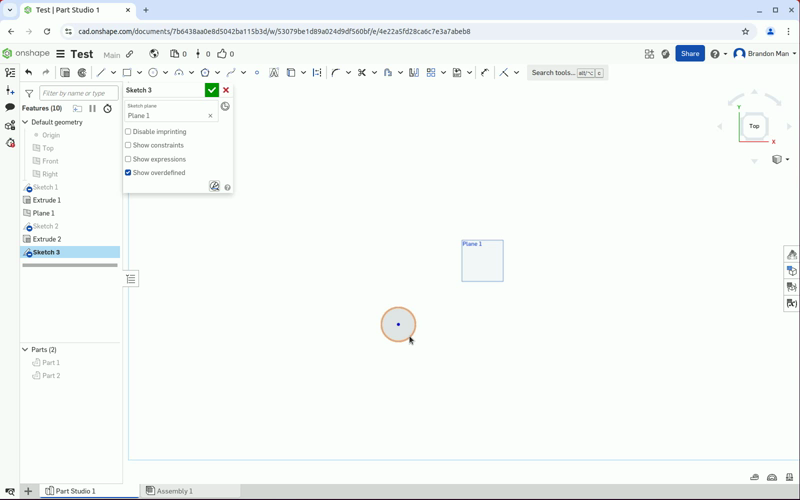
scroll(6)
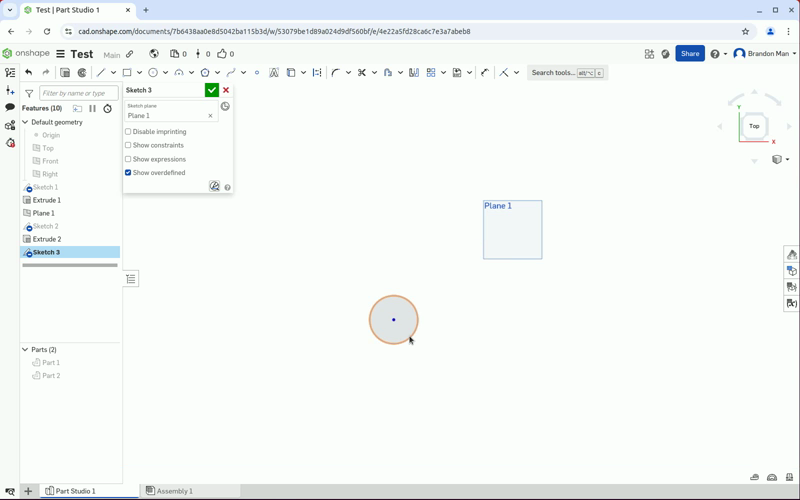
scroll(6)
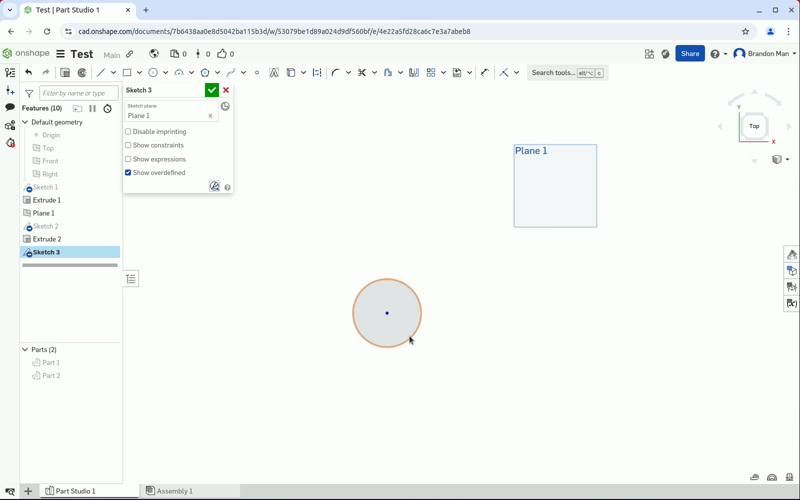
scroll(6)
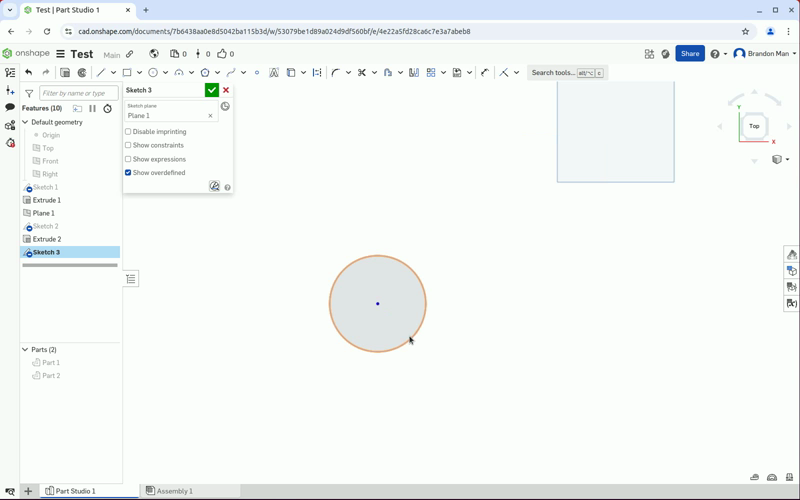
scroll(6)
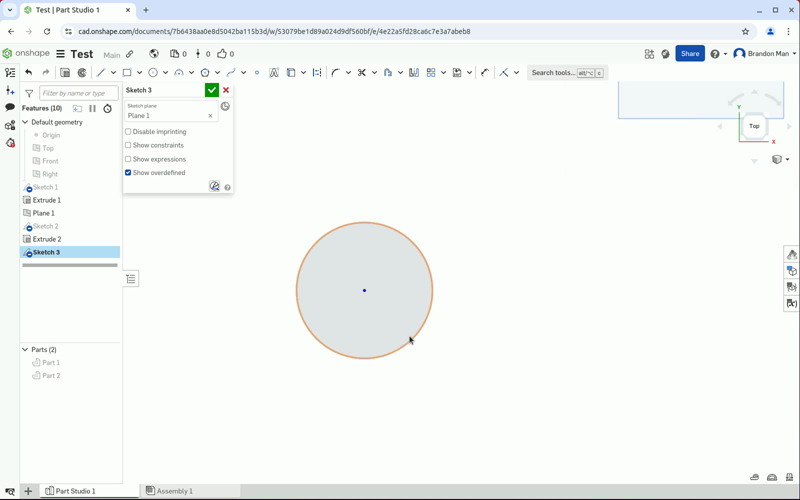
scroll(6)
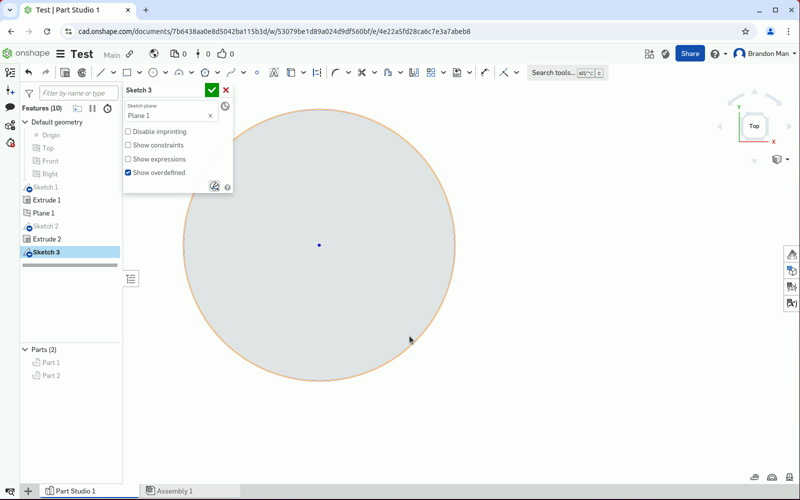
click(409, 335)
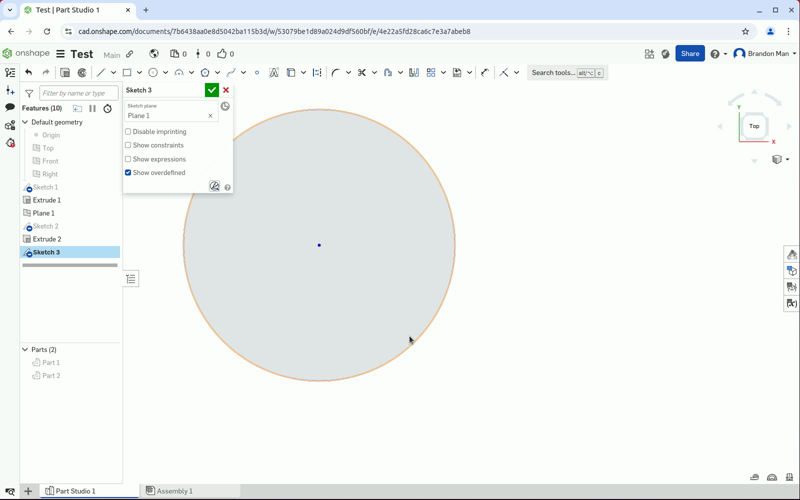
scroll(-6)
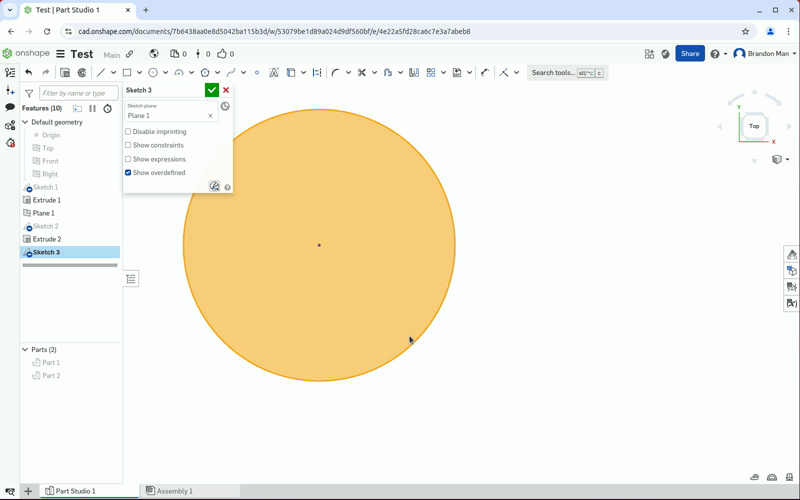
scroll(-6)
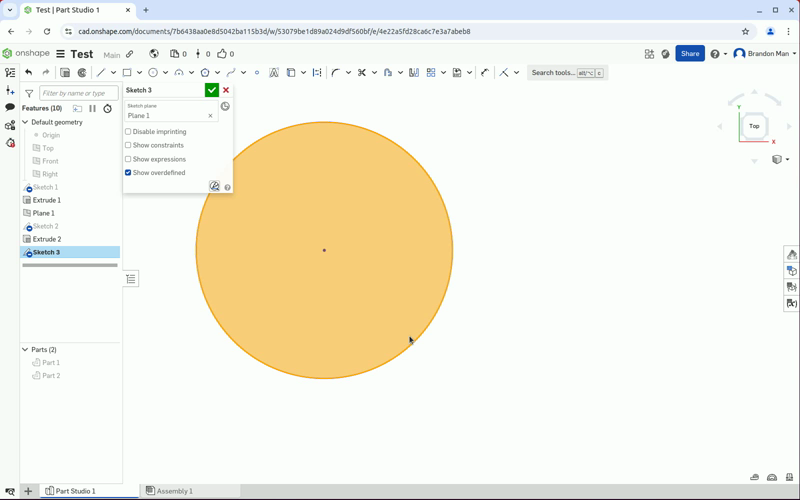
scroll(-6)
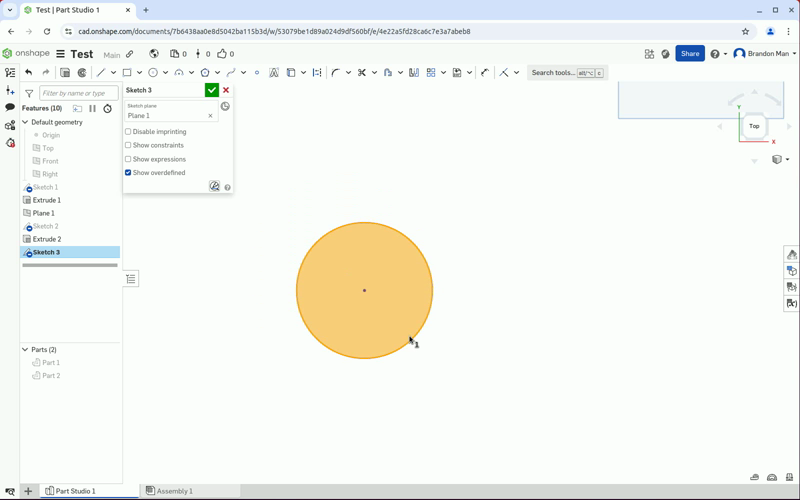
scroll(-6)
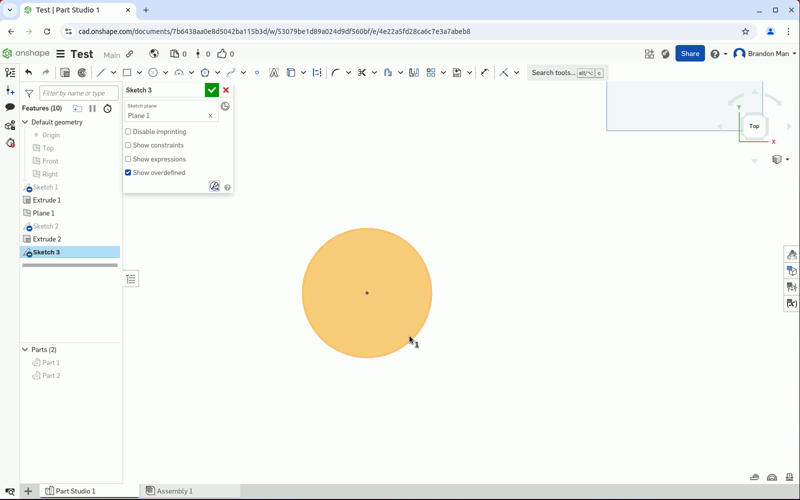
scroll(-6)
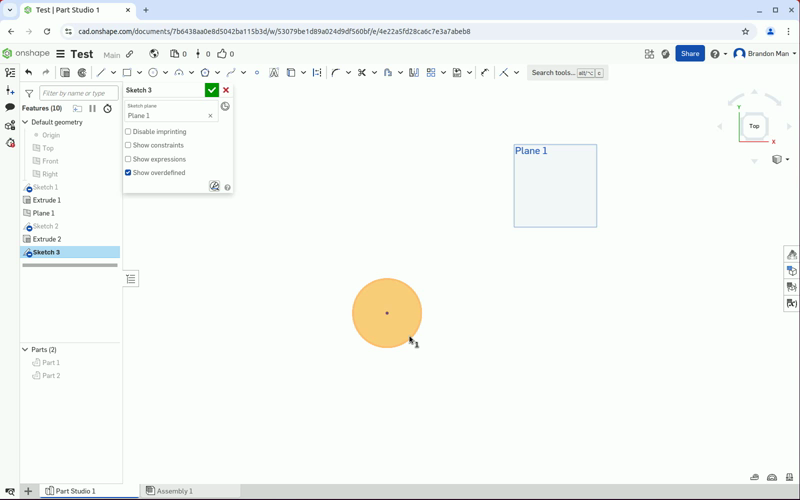
scroll(-6)
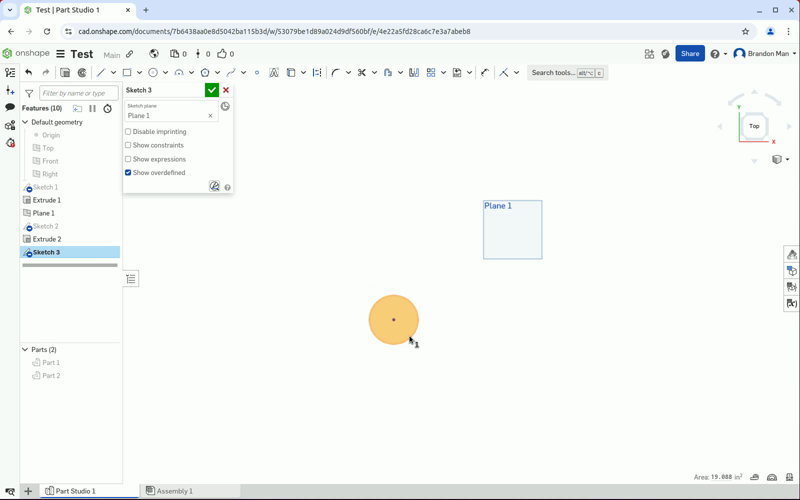
scroll(-6)
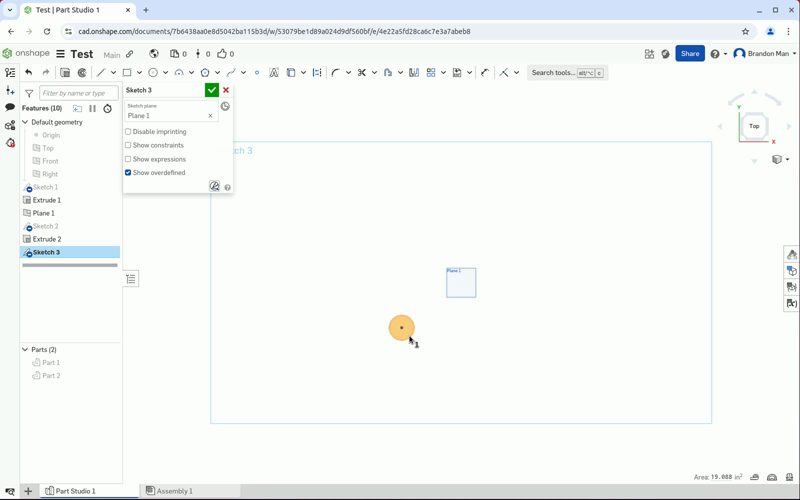
mouse_move(73, 352)
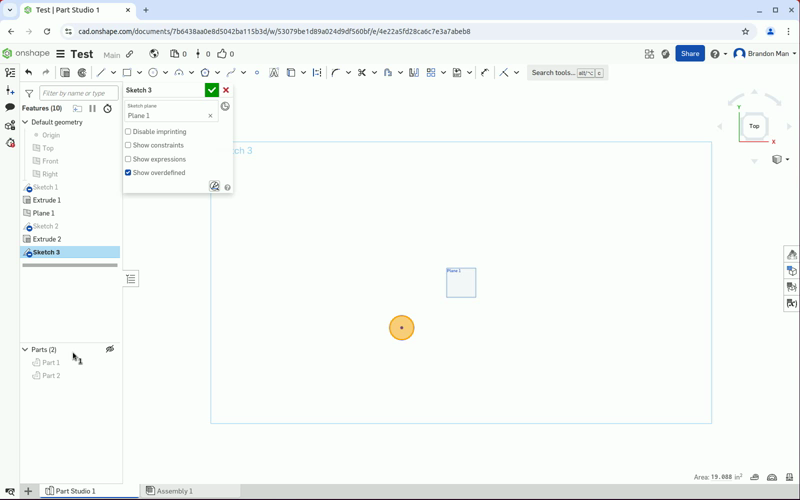
key(shift+y)
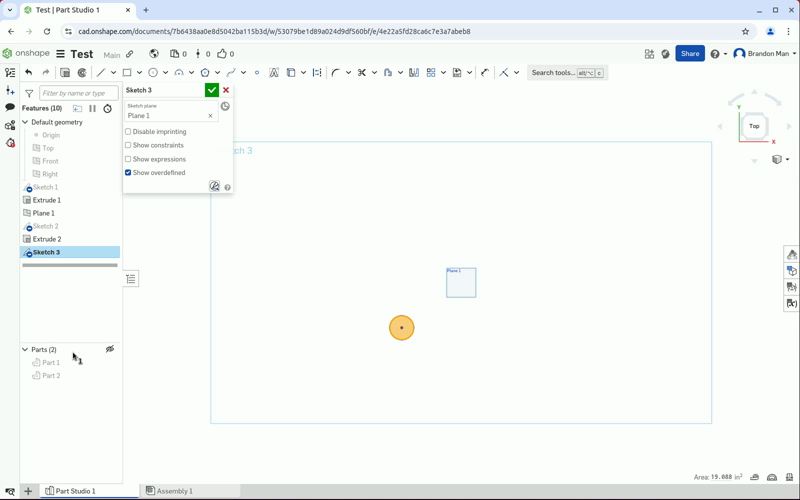
key(shift+e)
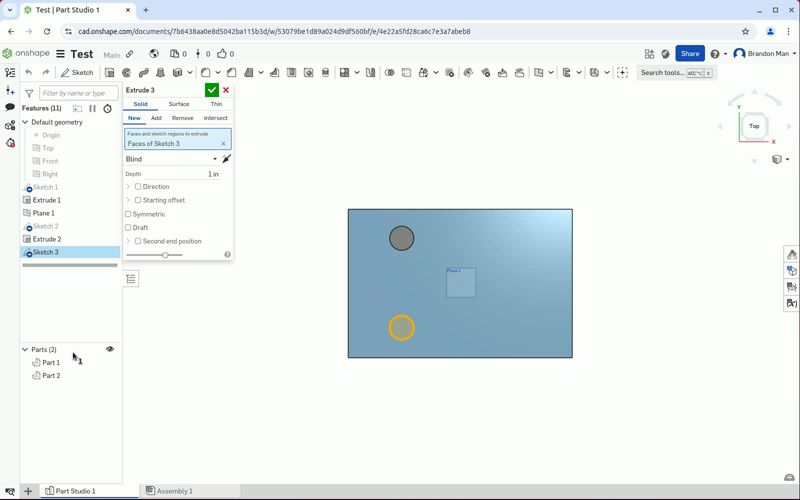
mouse_move(143, 106)
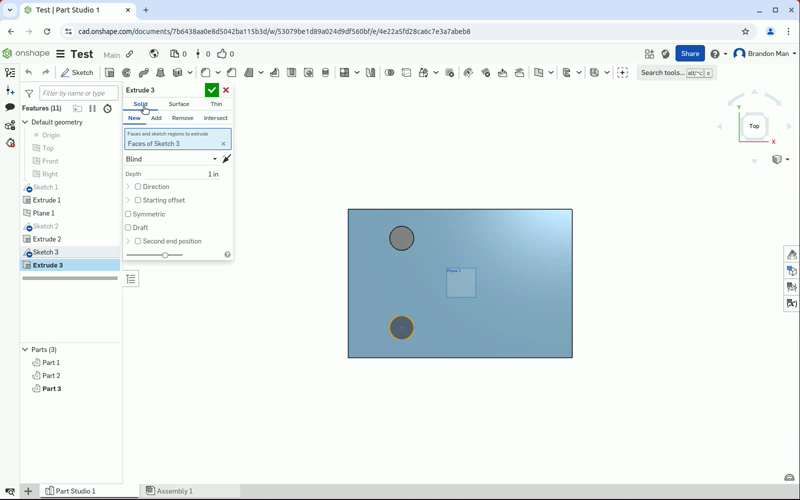
click(143, 106)
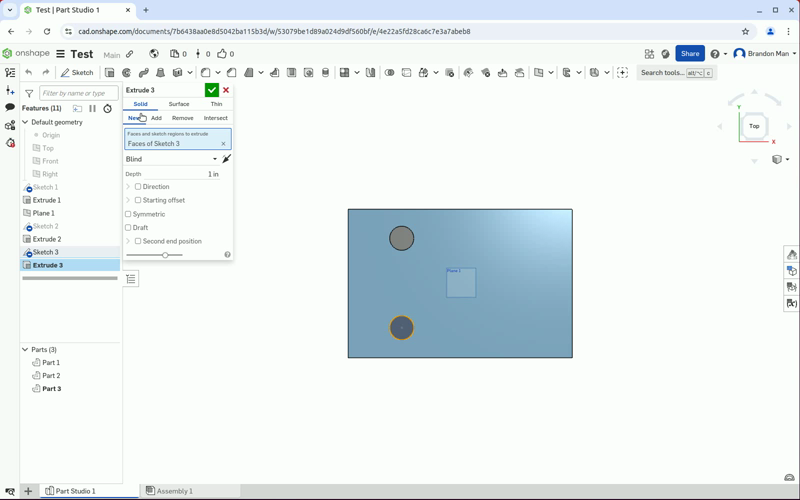
mouse_move(137, 120)
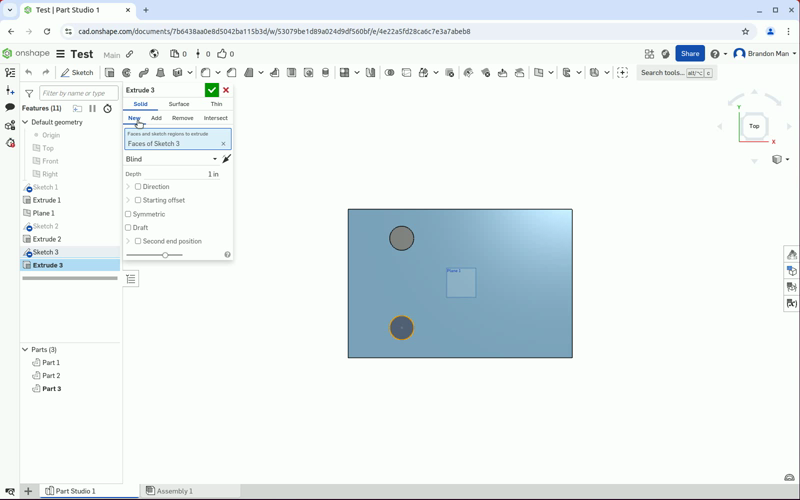
click(137, 120)
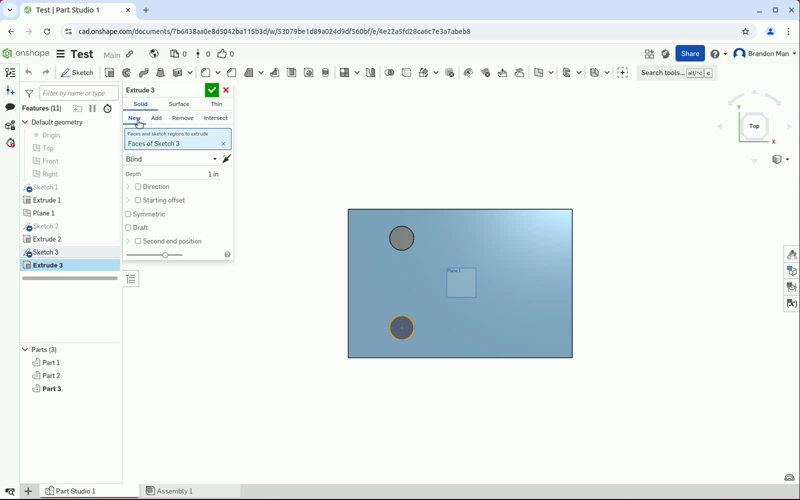
key(tab, 4)
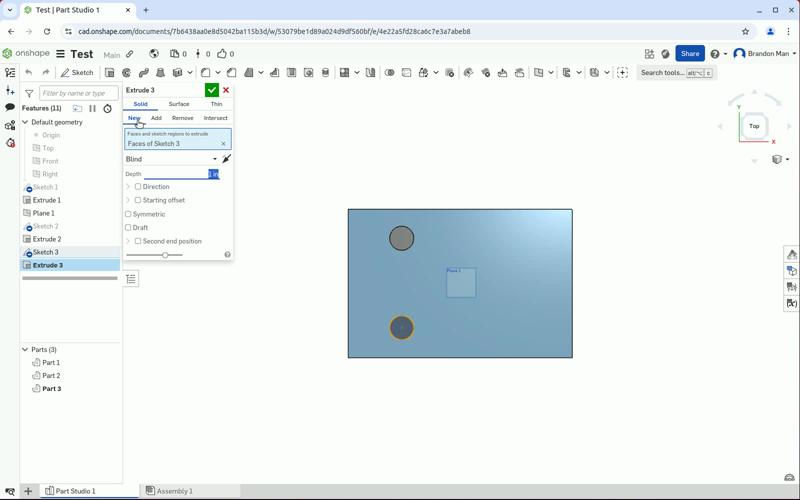
text(15.405)
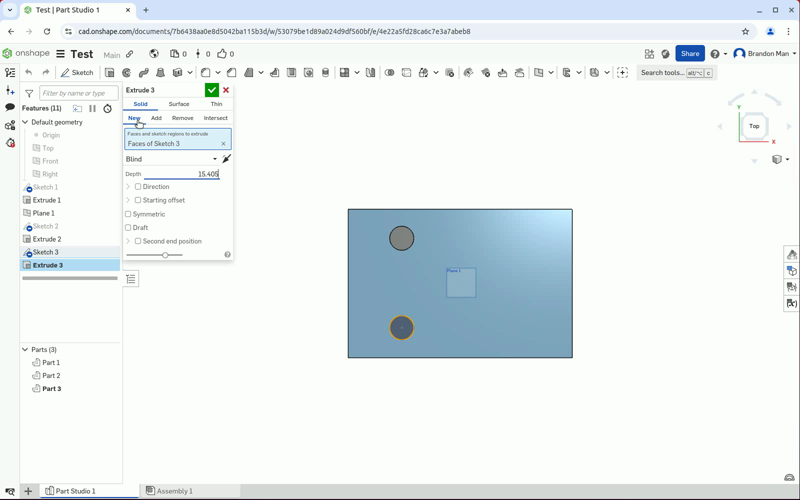
key(enter)
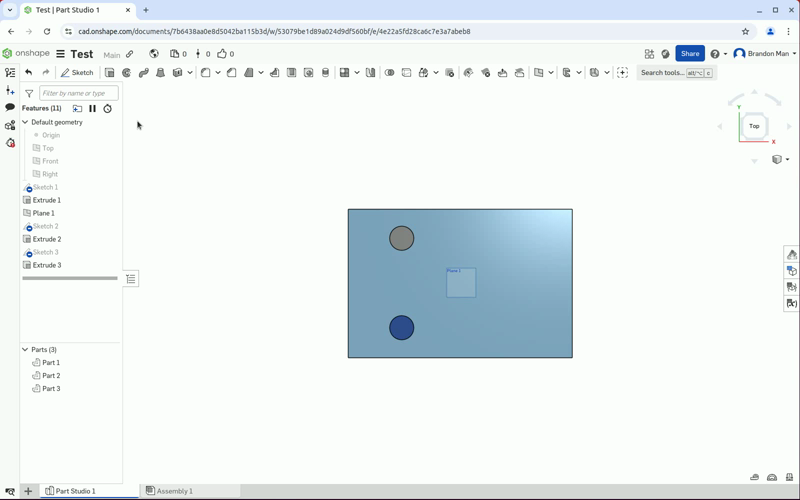
key(shift+h)
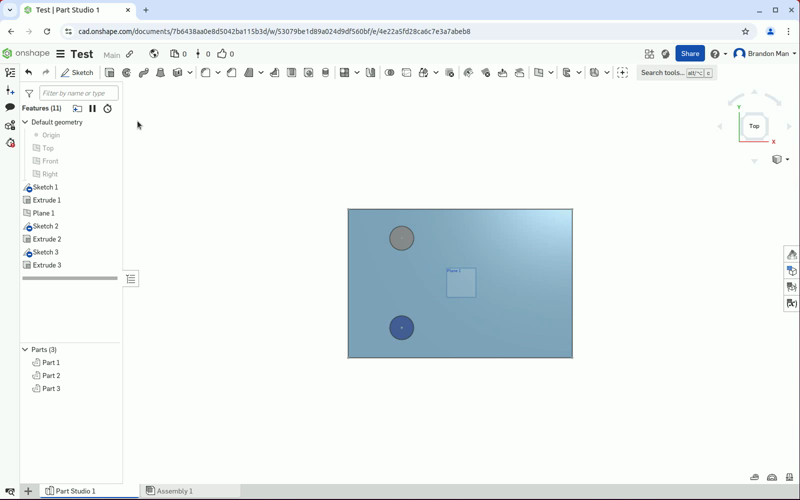
key(shift+h)
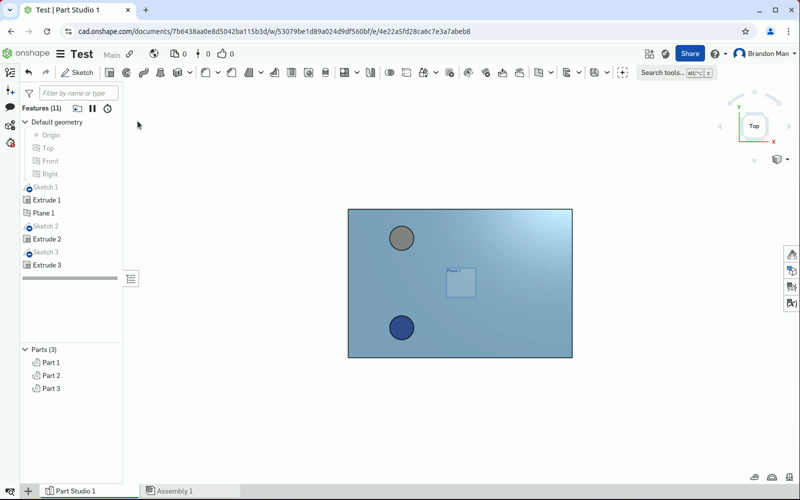
mouse_move(73, 189)
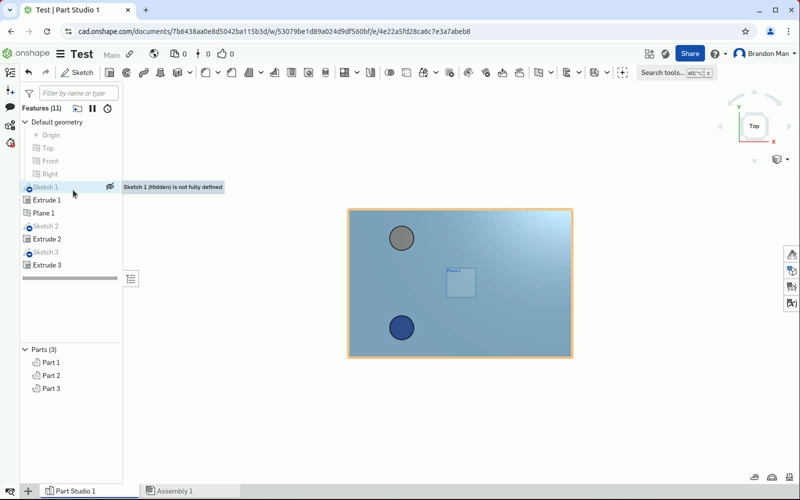
click(73, 189)
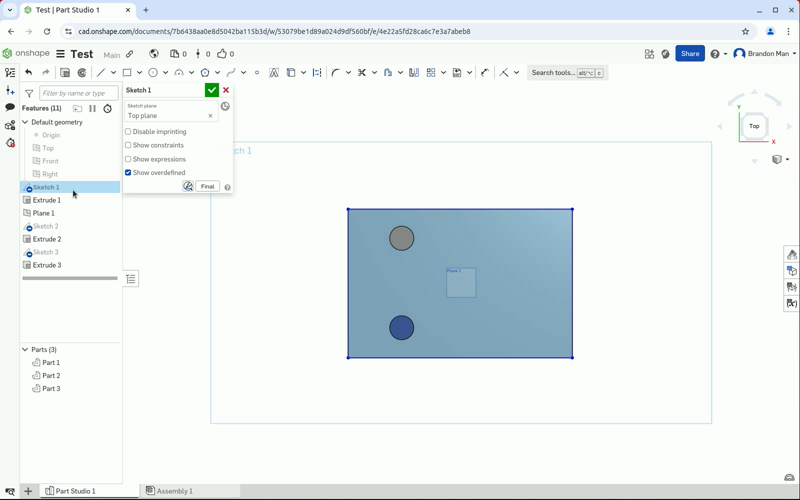
mouse_move(229, 92)
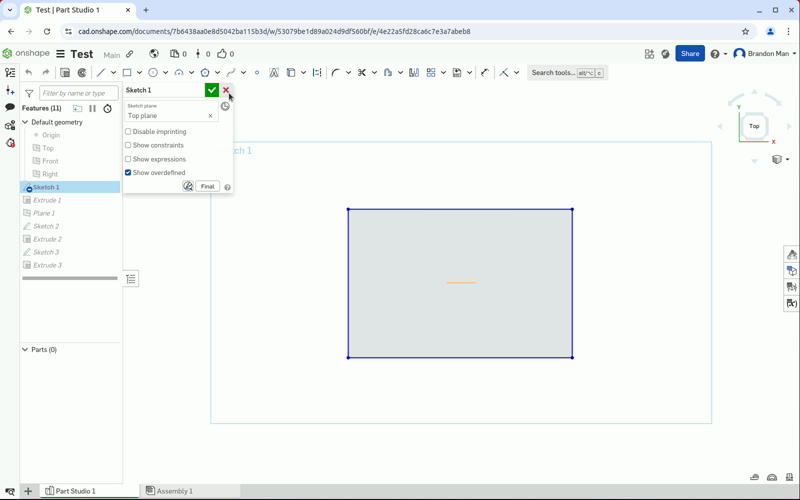
click(229, 92)
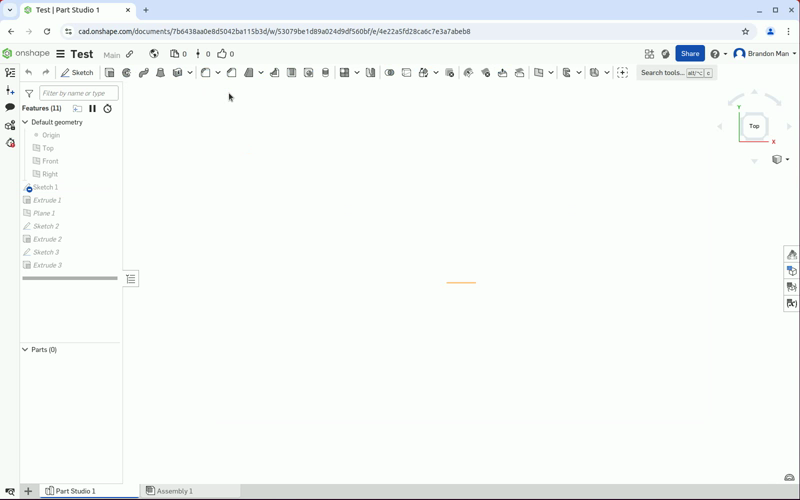
key(shift+s)
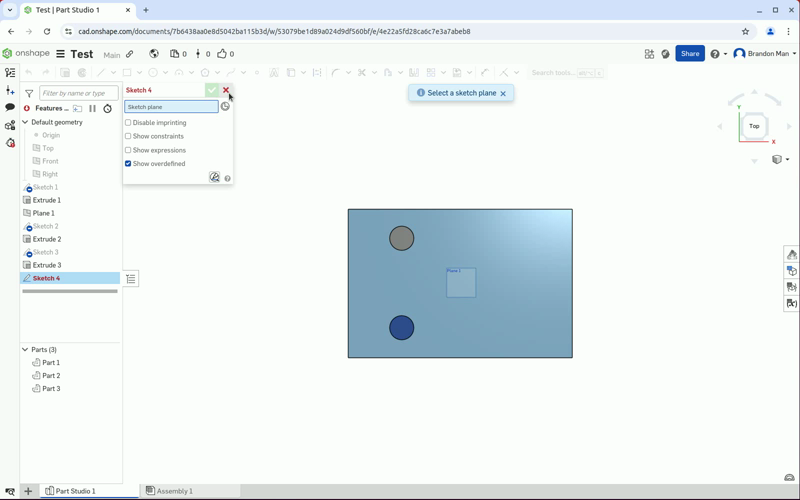
mouse_move(73, 215)
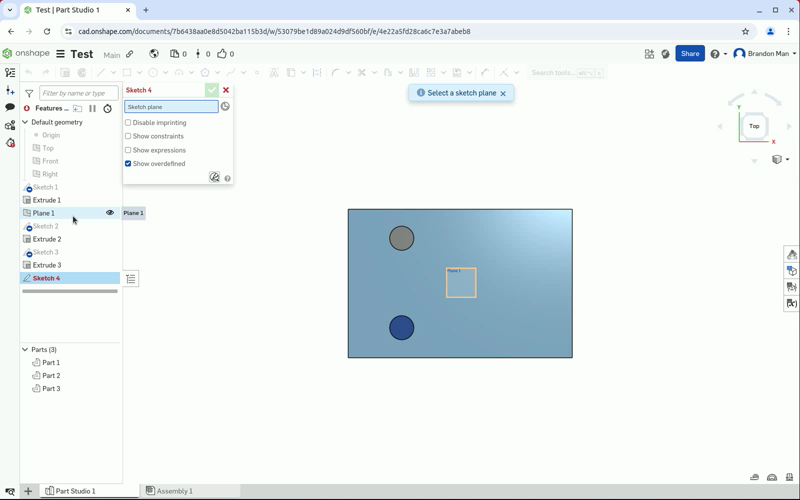
click(73, 215)
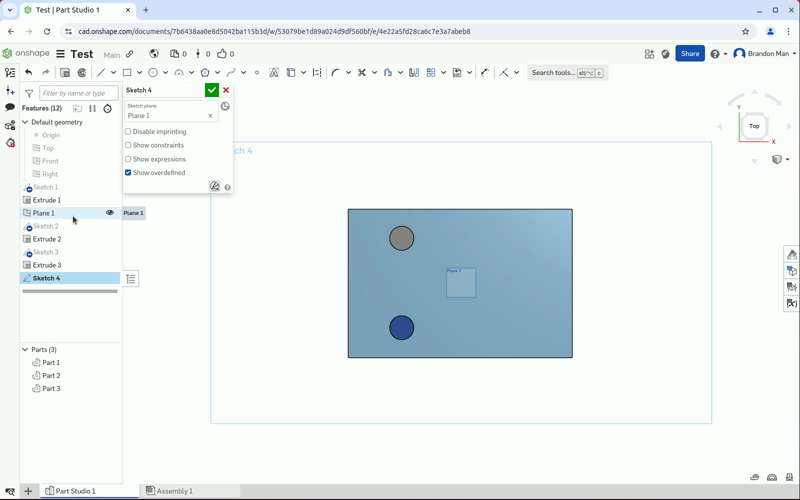
mouse_move(73, 352)
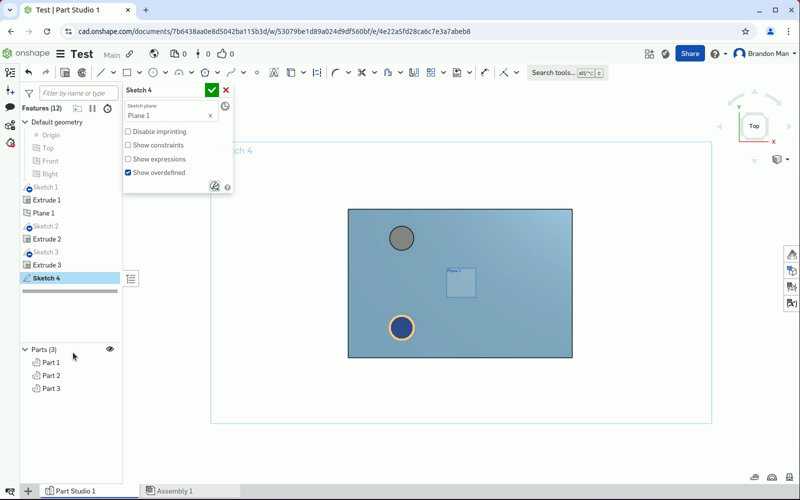
key(y)
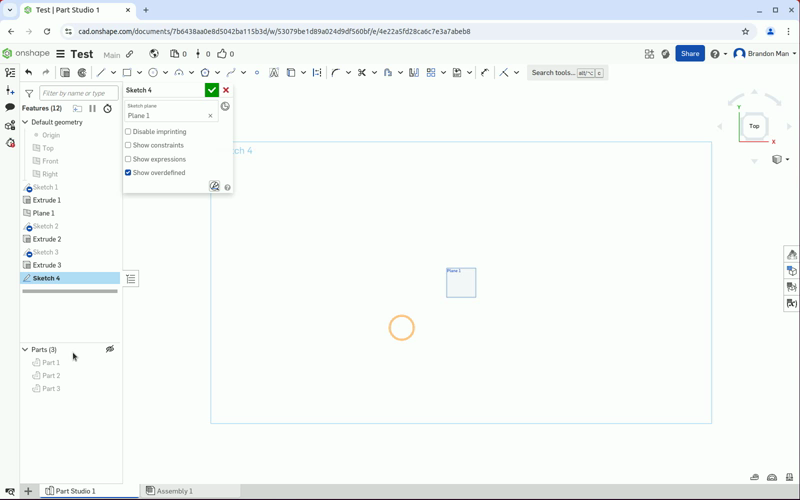
key(l)
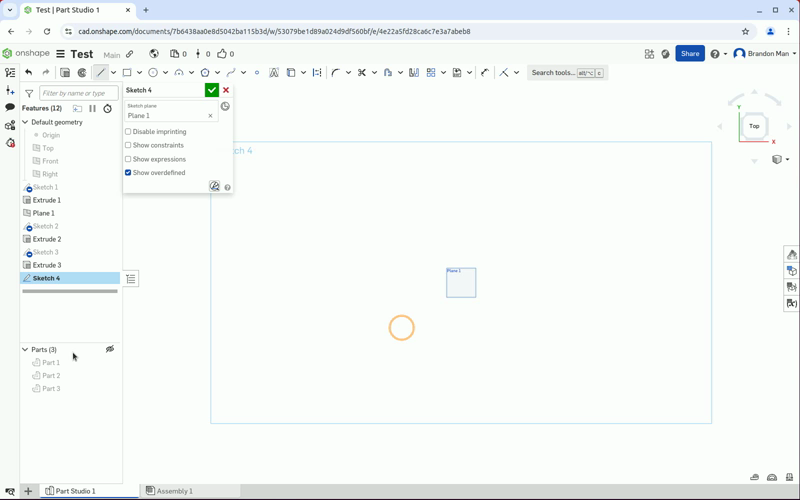
key_down(shift)
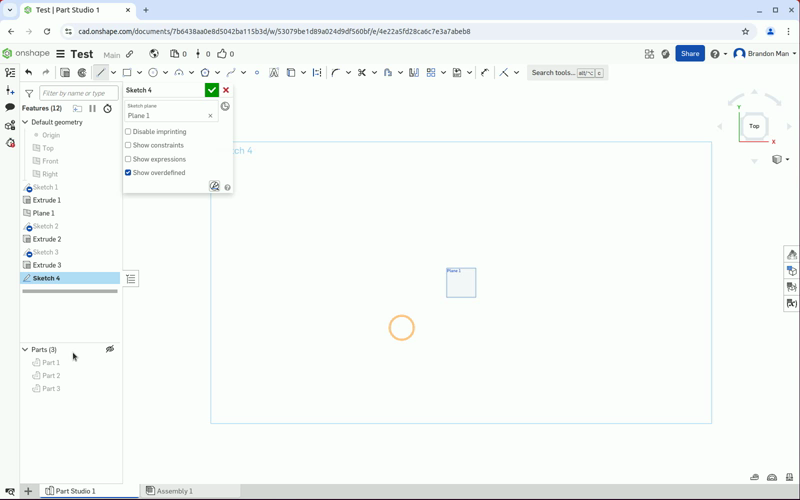
mouse_move(508, 238)
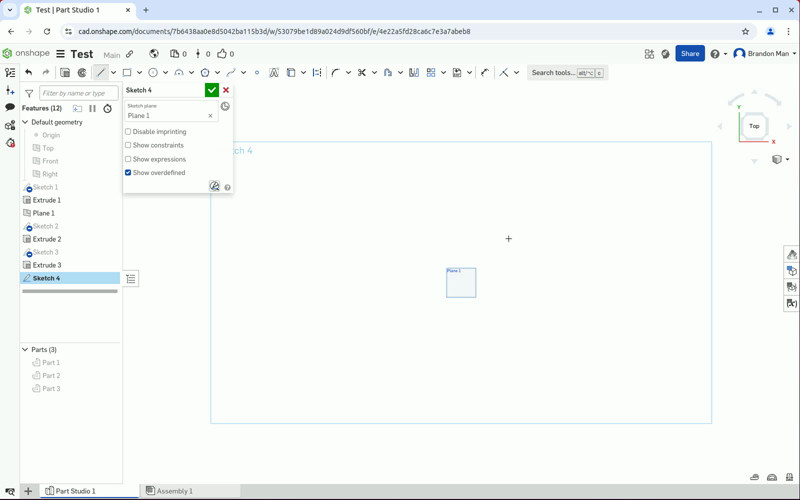
click(508, 238)
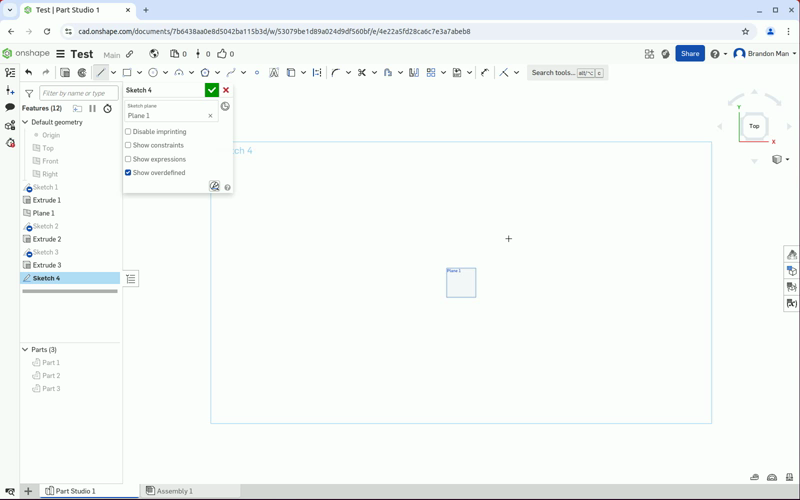
key_up(shift)
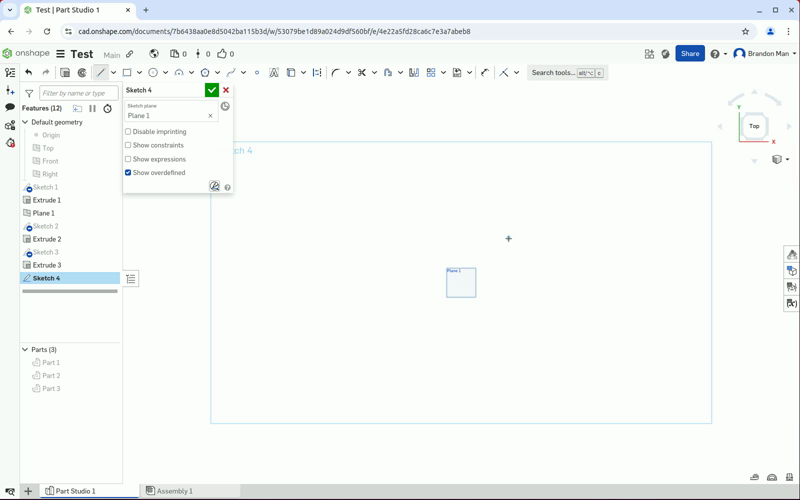
key_down(shift)
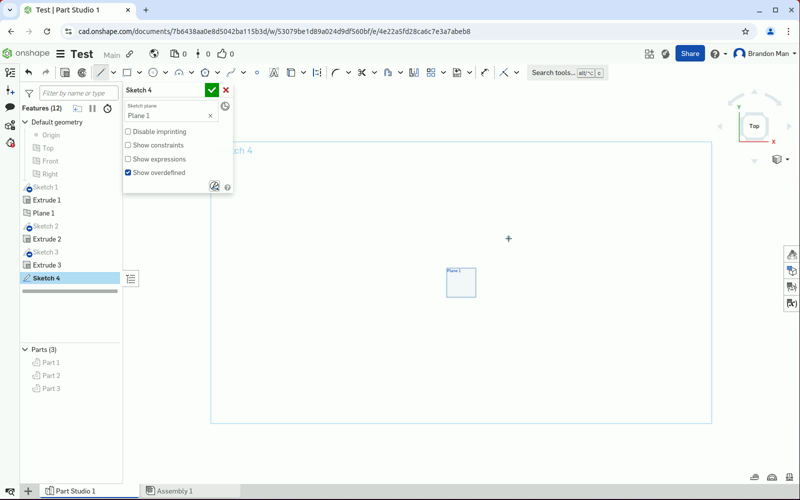
mouse_move(538, 238)
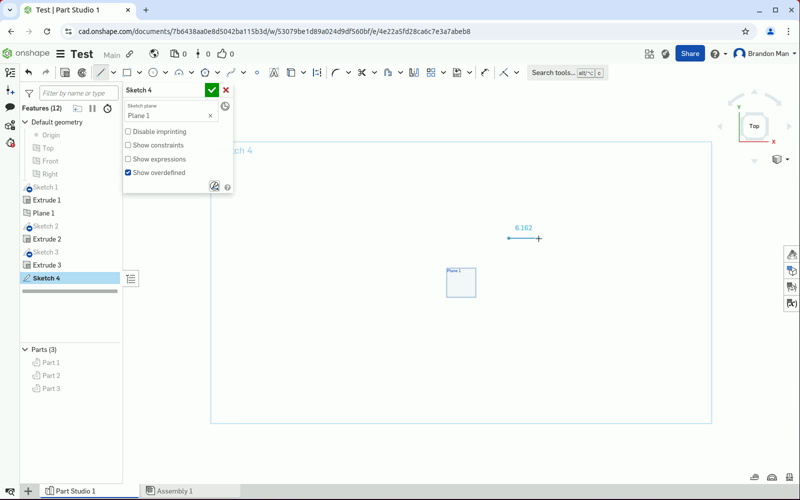
mouse_move(521, 238)
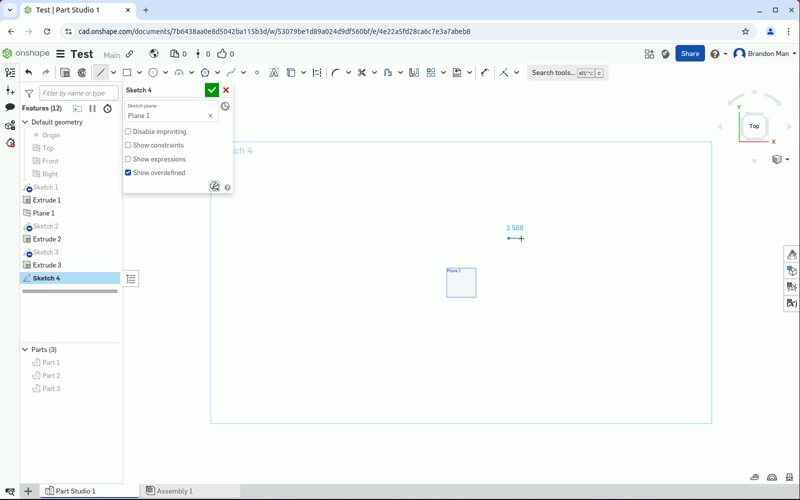
click(521, 238)
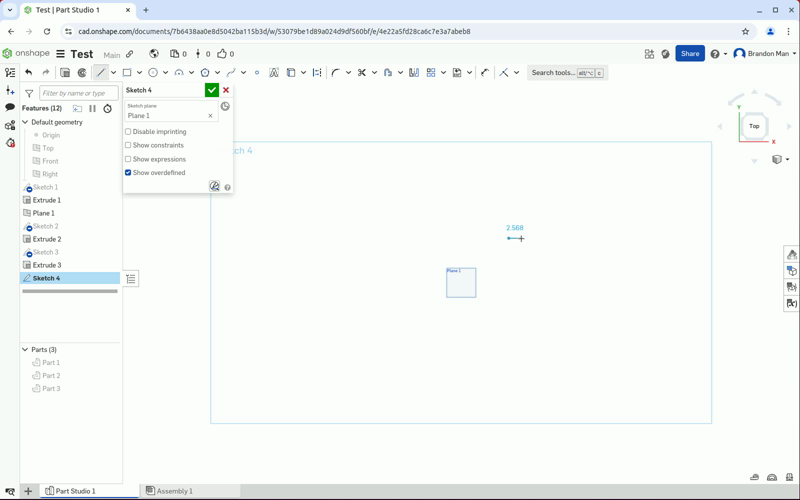
key_up(shift)
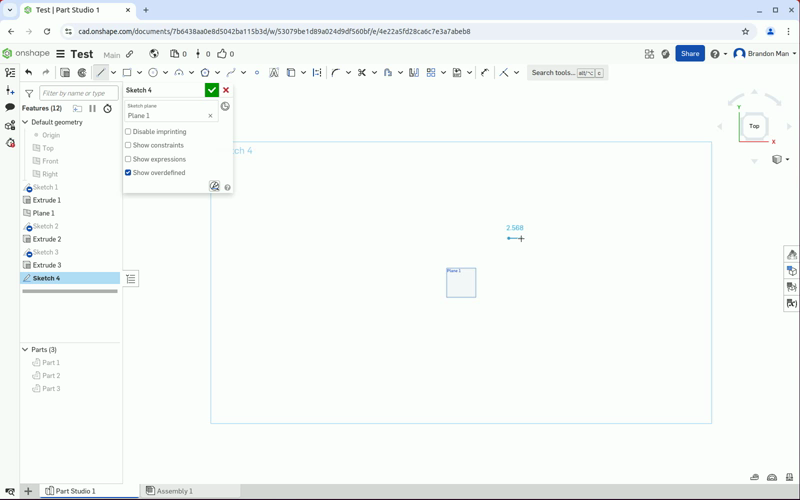
key_down(shift)
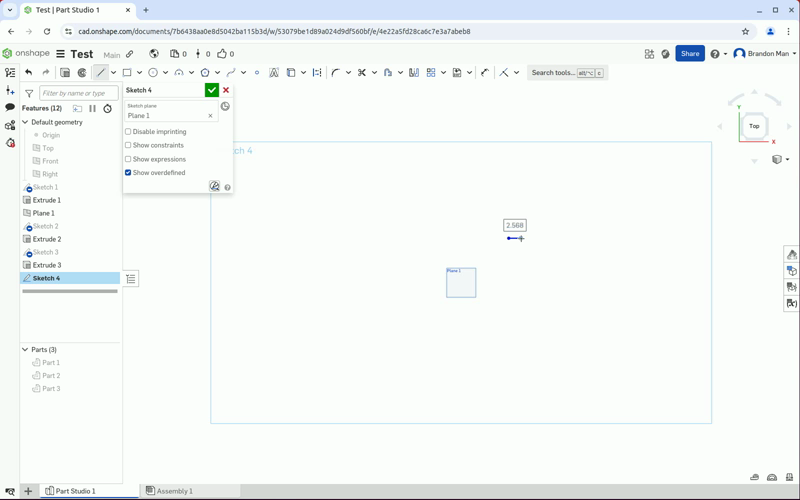
mouse_move(551, 238)
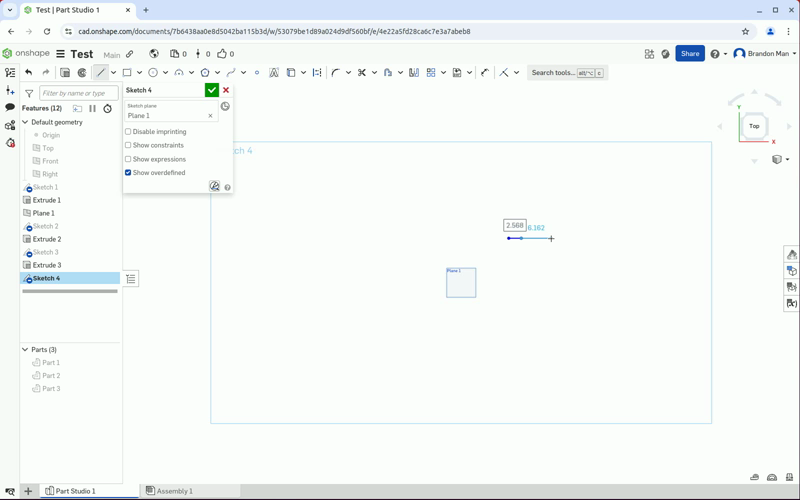
mouse_move(521, 250)
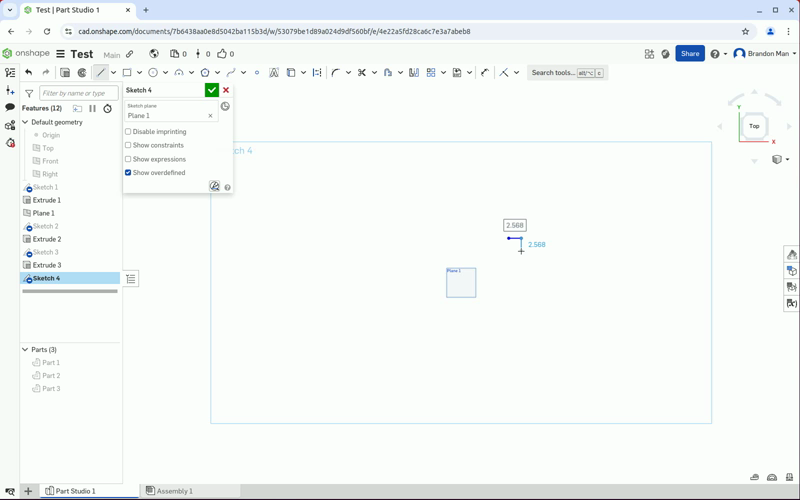
click(521, 250)
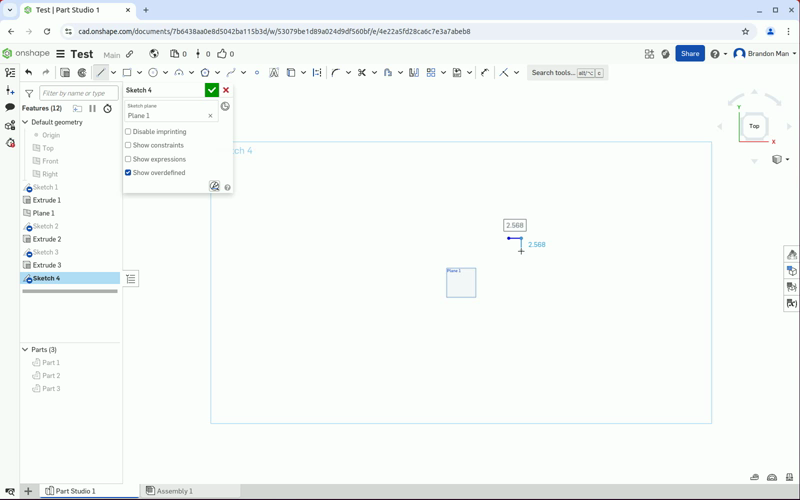
key_up(shift)
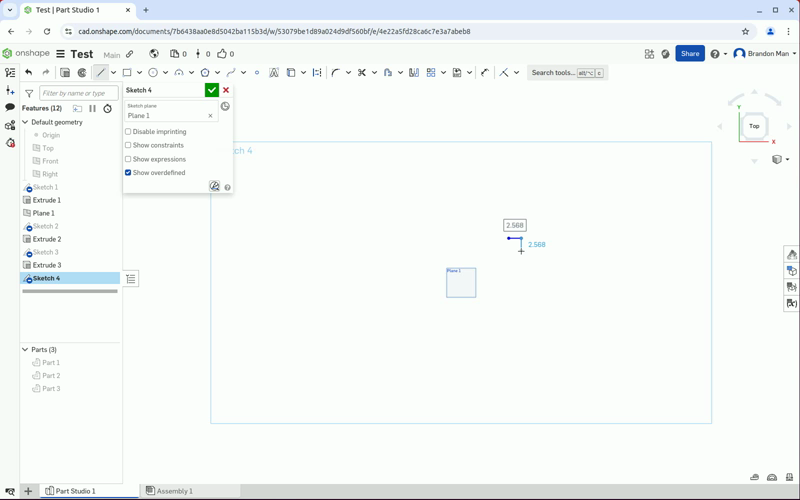
key(esc)
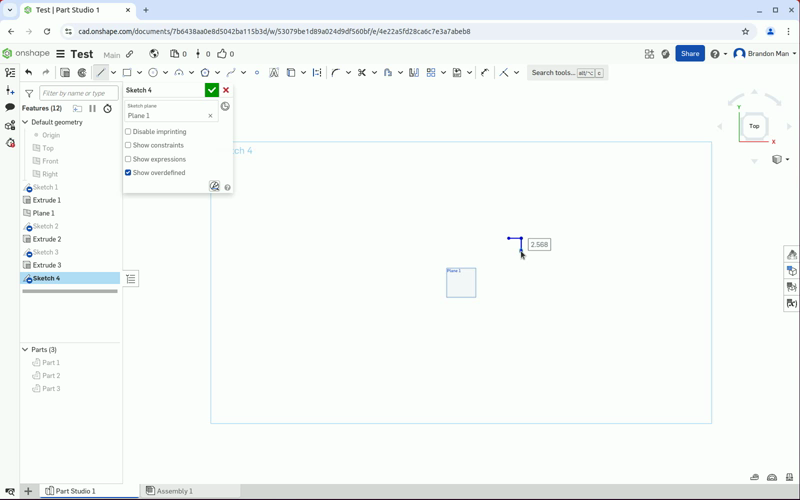
key(a)
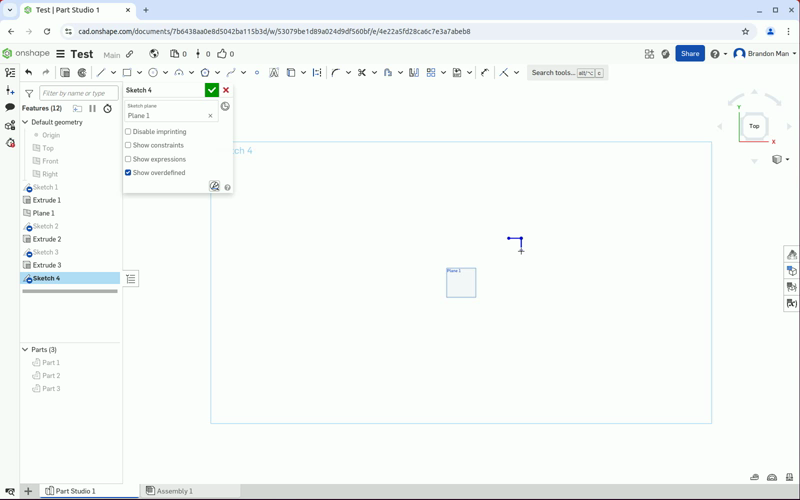
mouse_move(521, 250)
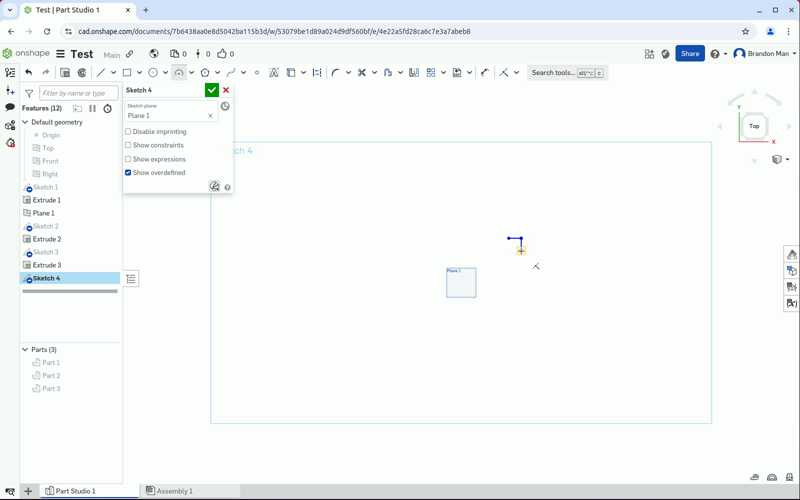
click(521, 250)
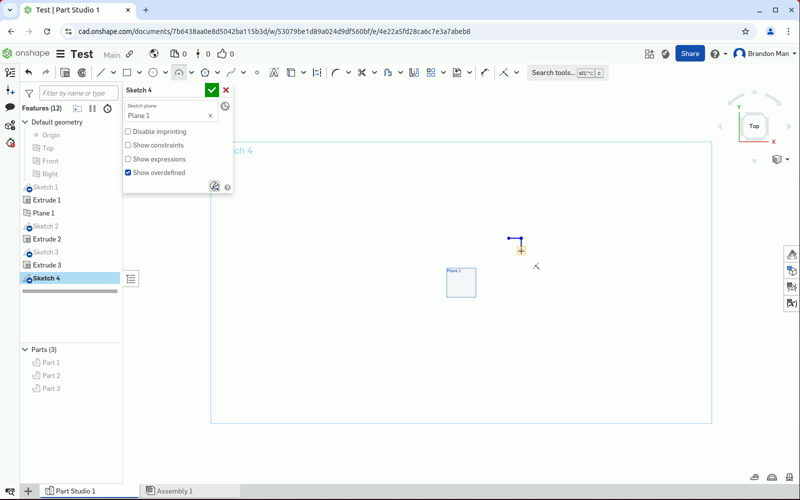
mouse_move(508, 238)
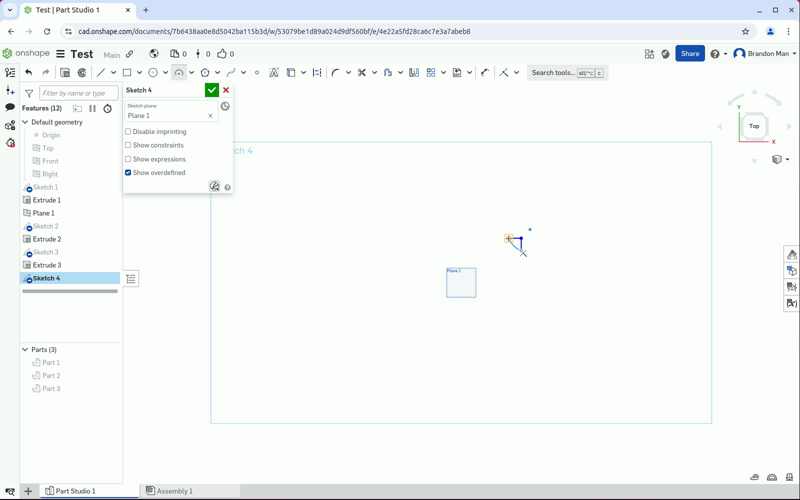
click(508, 238)
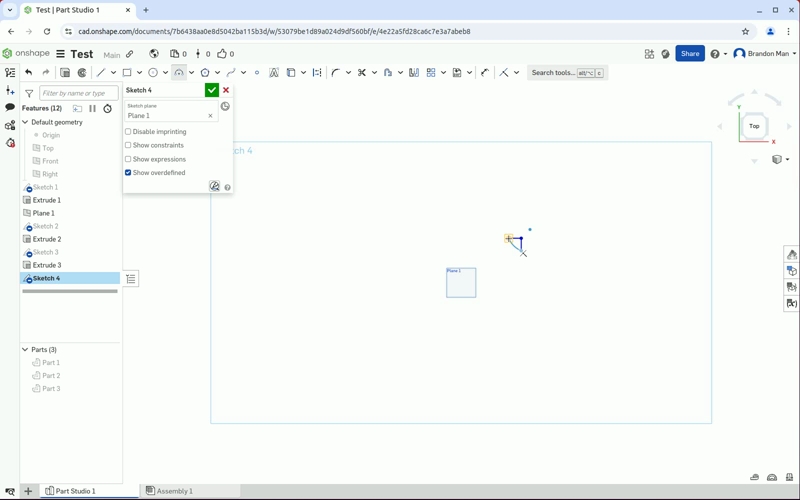
key_down(shift)
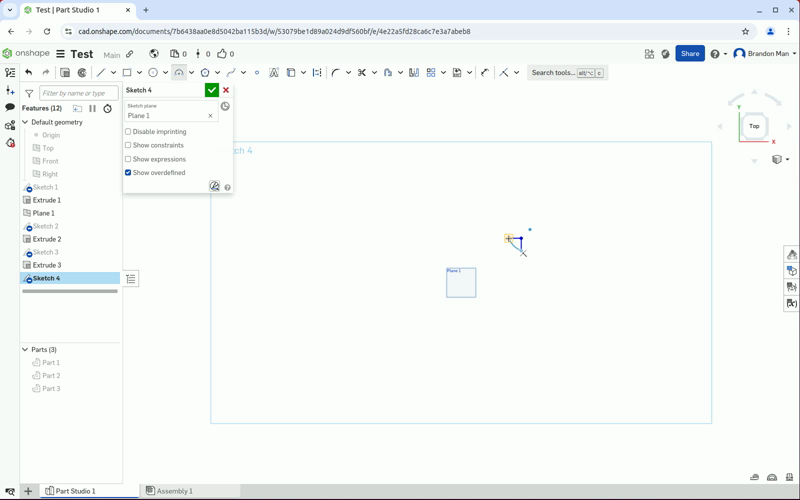
mouse_move(529, 229)
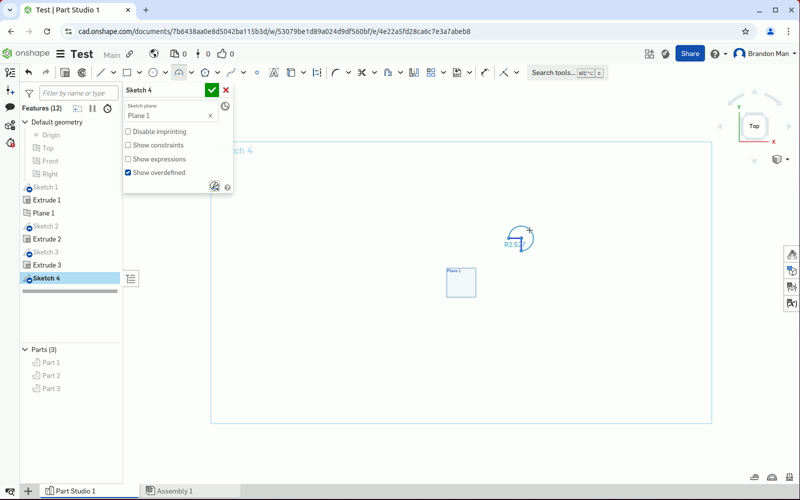
click(529, 229)
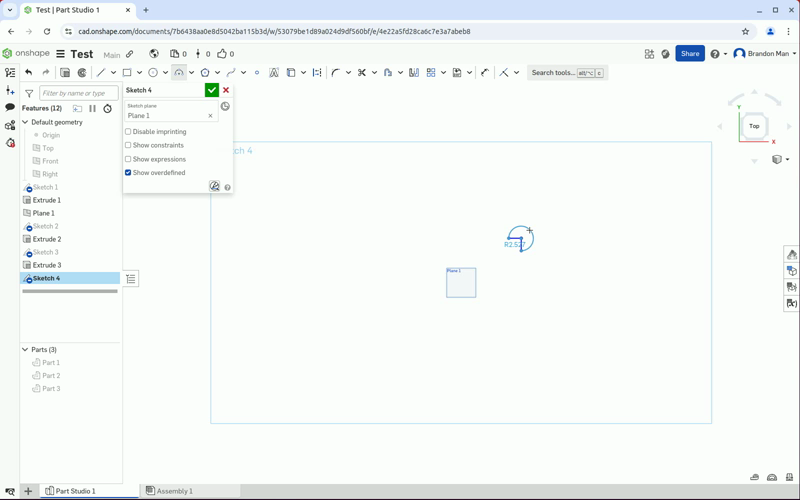
key_up(shift)
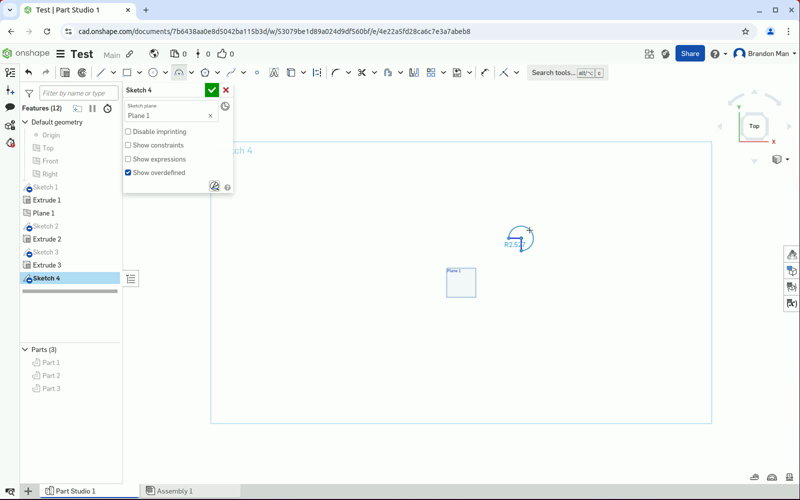
key(esc)
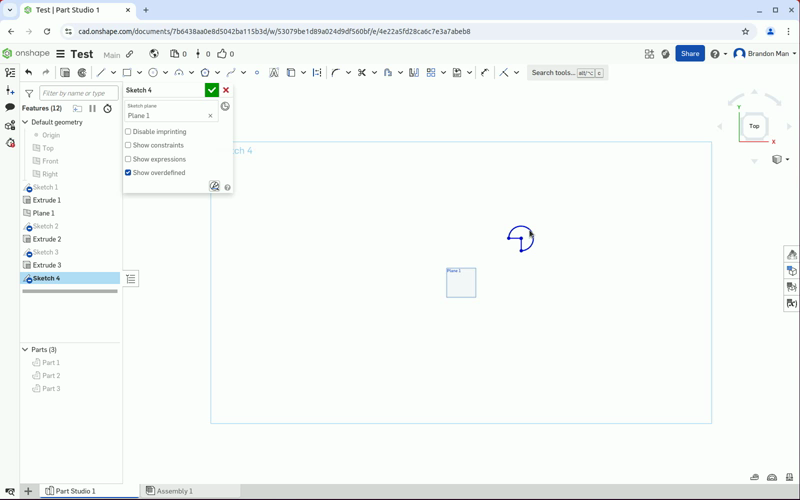
mouse_move(518, 235)
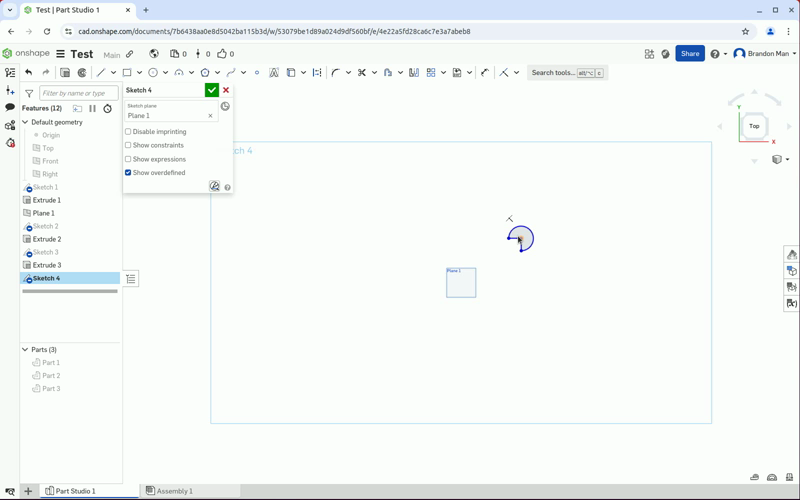
scroll(6)
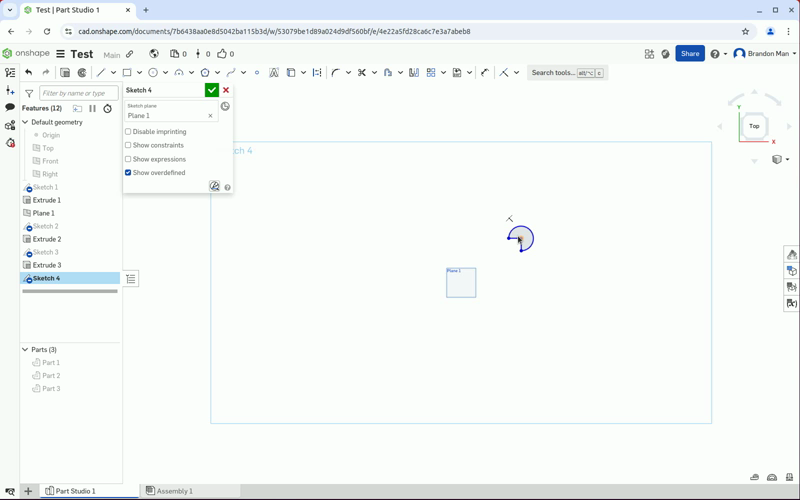
scroll(6)
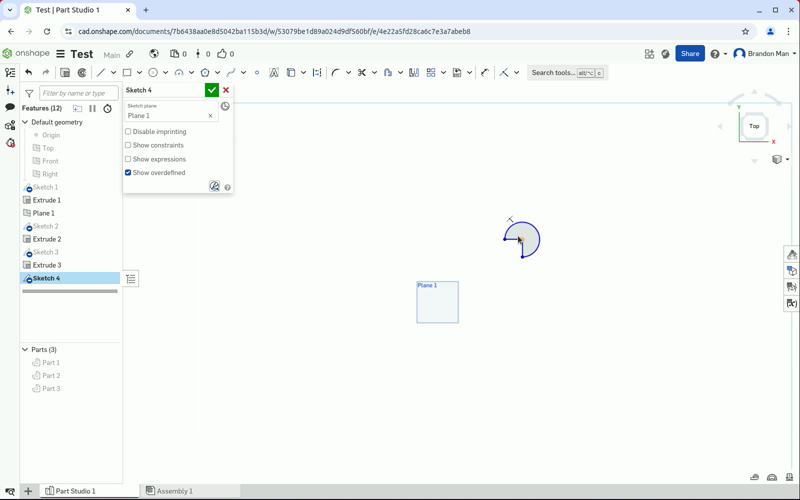
scroll(6)
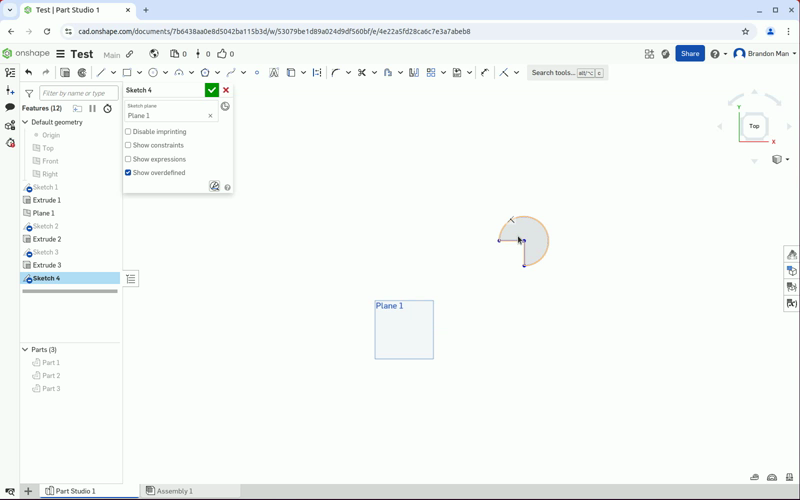
scroll(6)
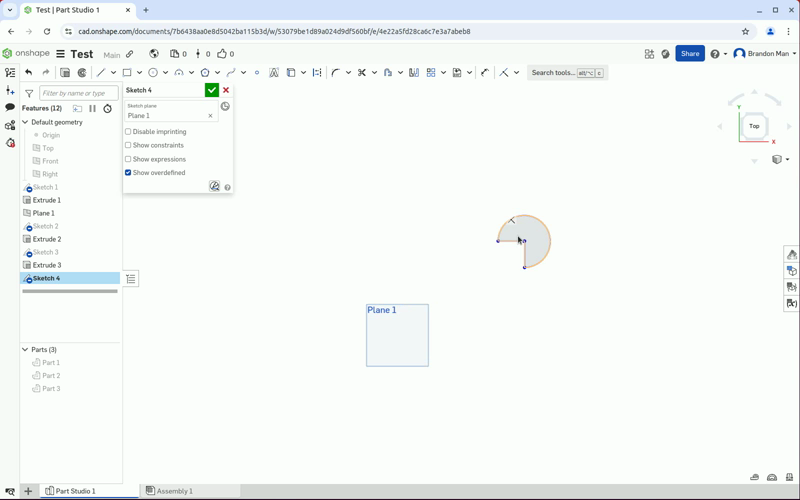
scroll(6)
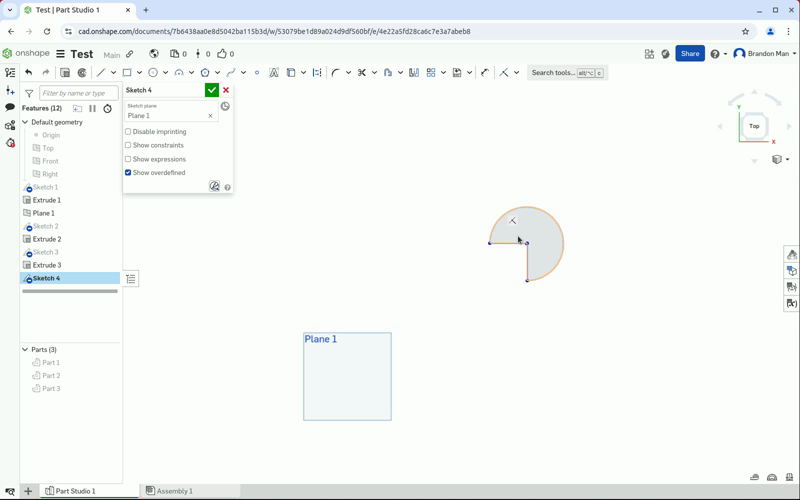
scroll(6)
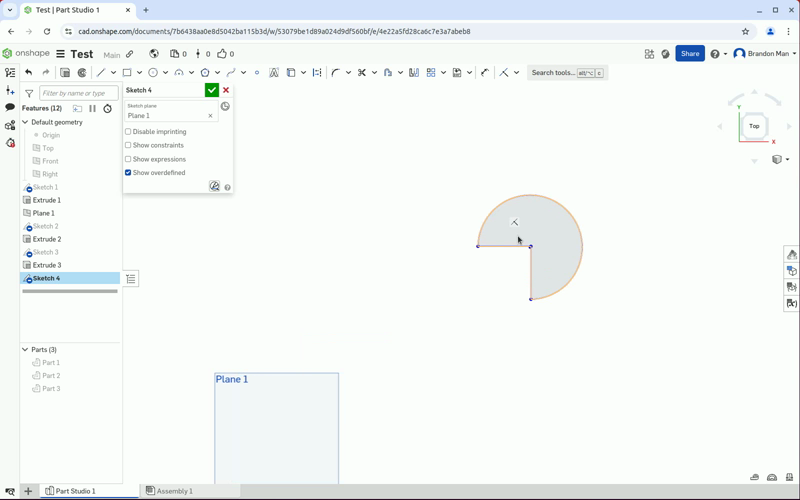
scroll(6)
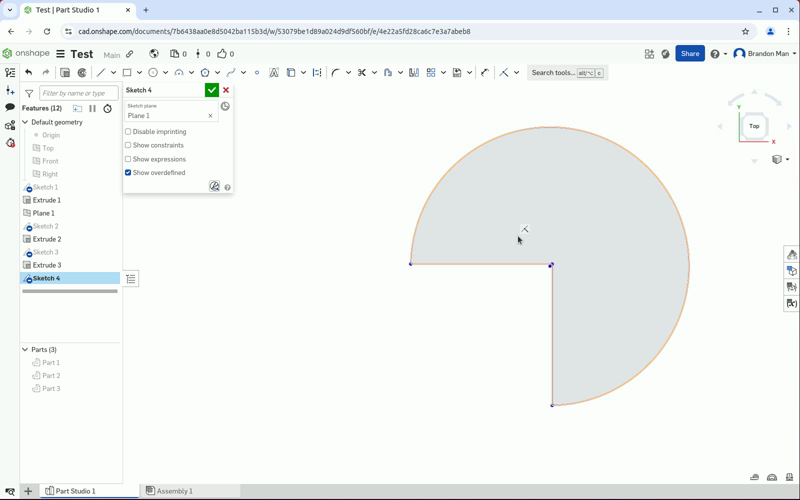
click(518, 235)
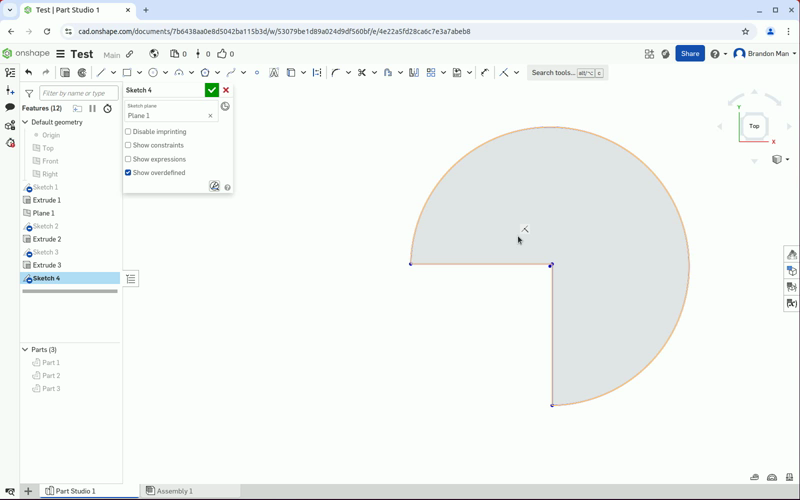
scroll(-6)
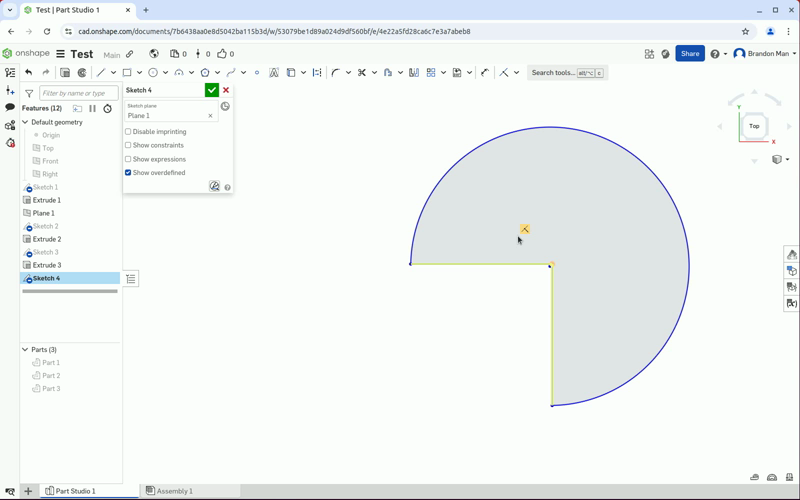
scroll(-6)
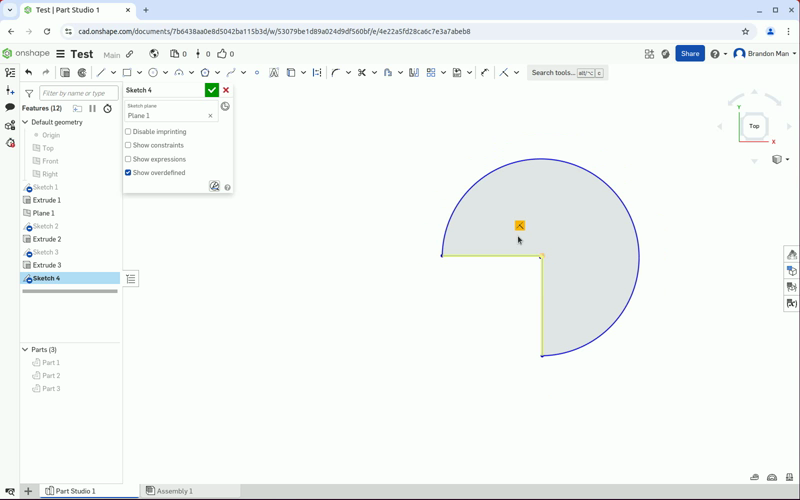
scroll(-6)
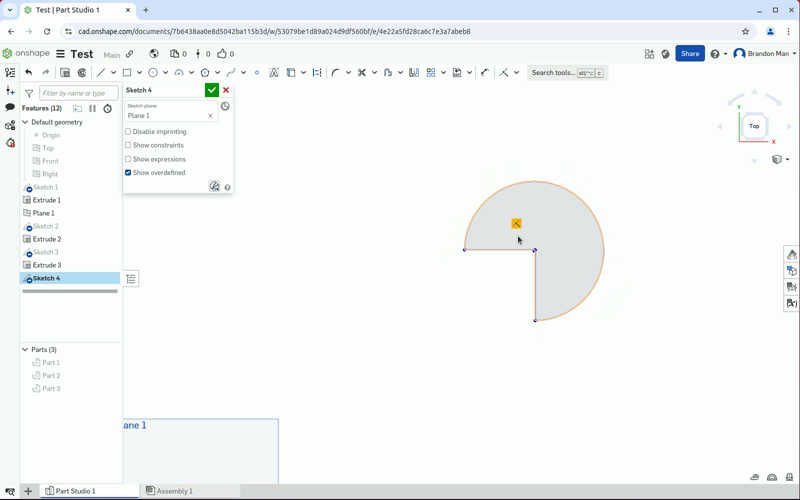
scroll(-6)
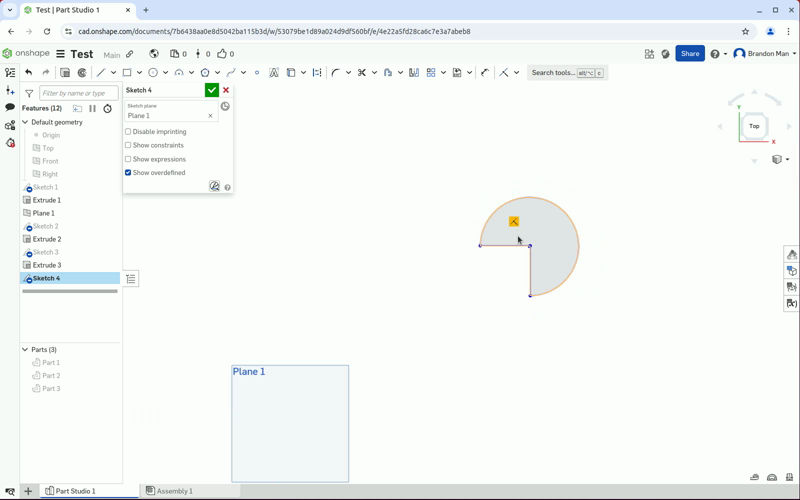
scroll(-6)
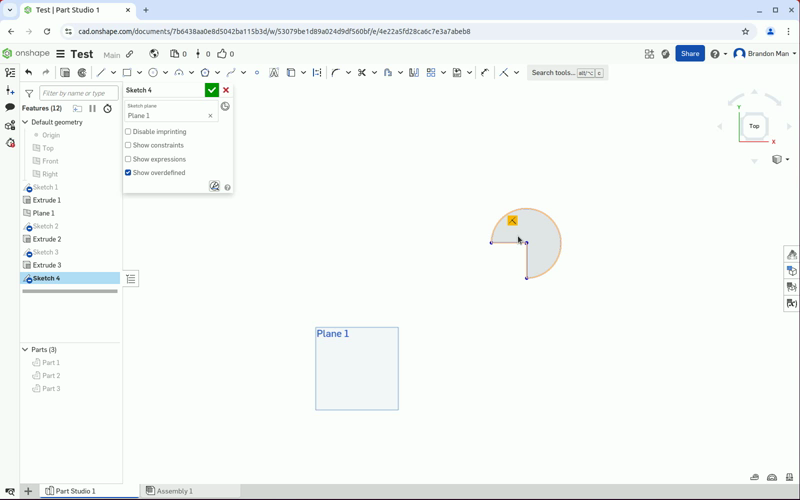
scroll(-6)
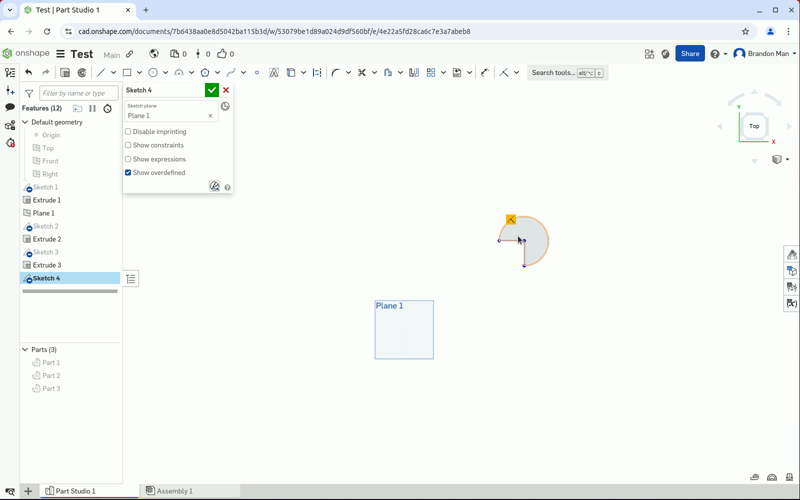
scroll(-6)
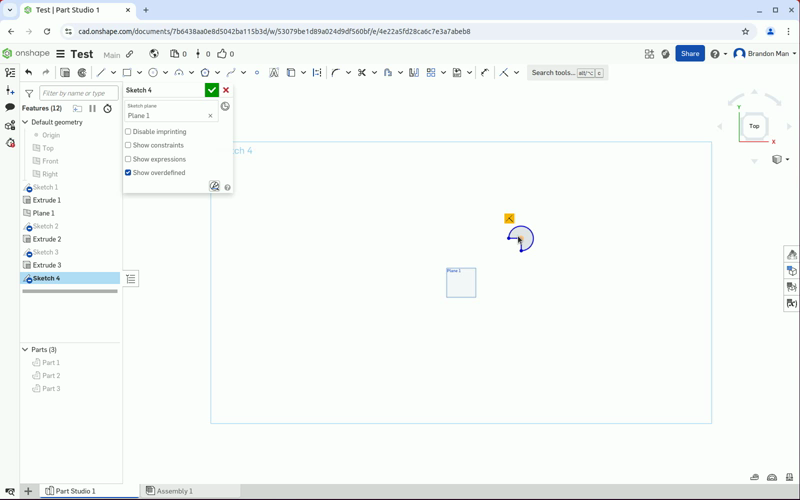
mouse_move(73, 352)
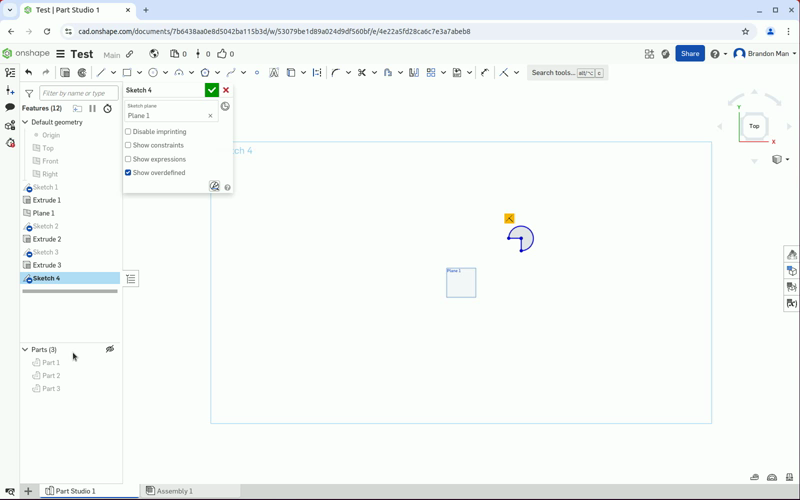
key(shift+y)
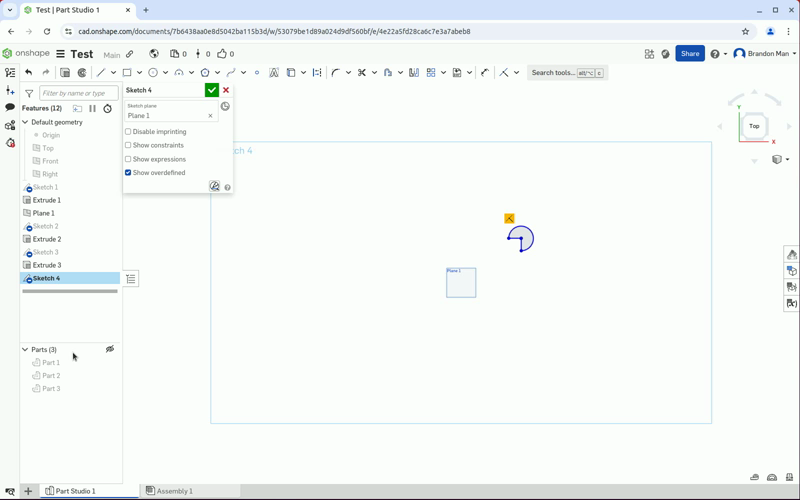
key(shift+e)
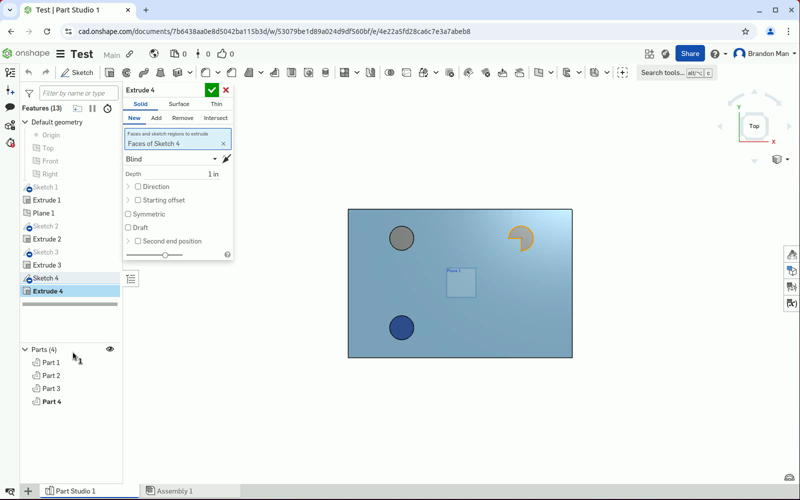
mouse_move(143, 106)
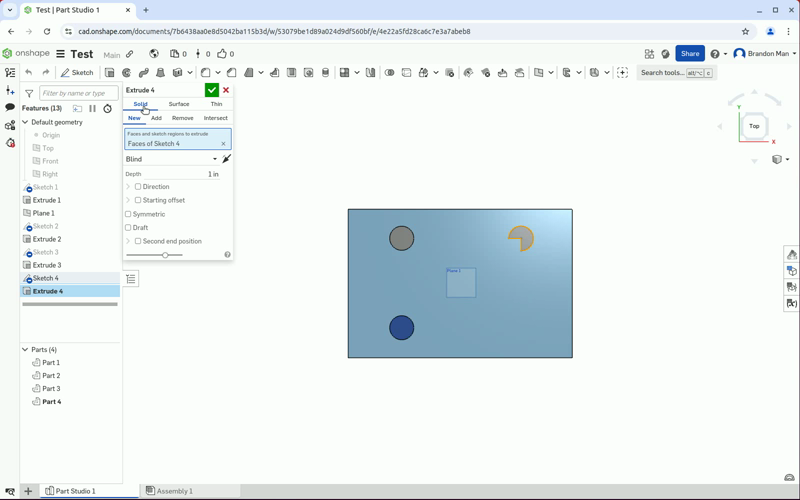
click(143, 106)
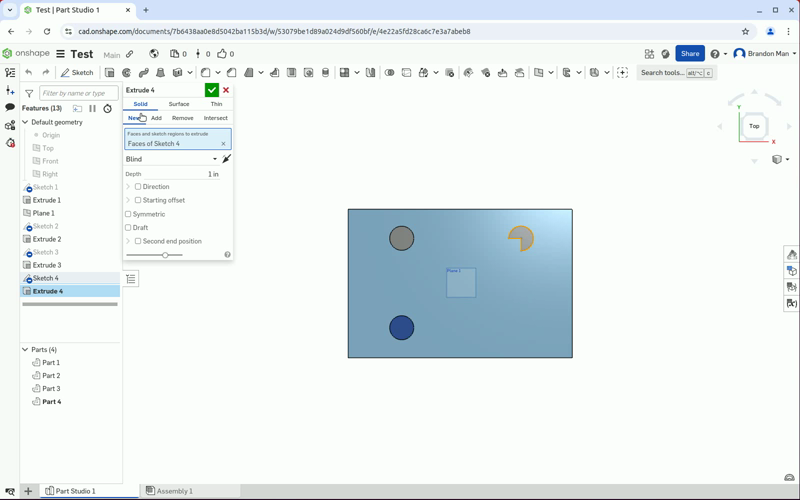
mouse_move(137, 120)
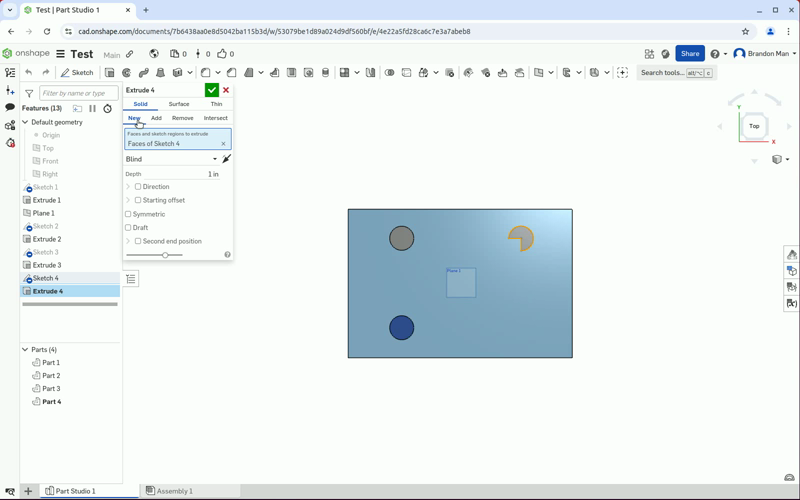
click(137, 120)
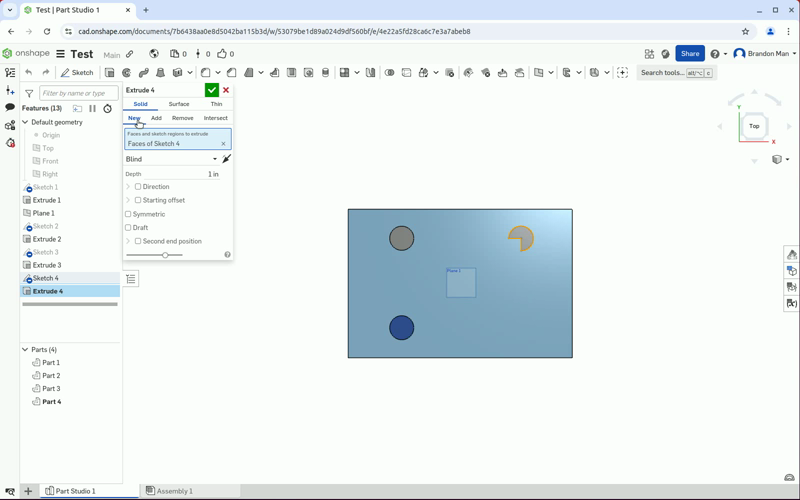
key(tab, 4)
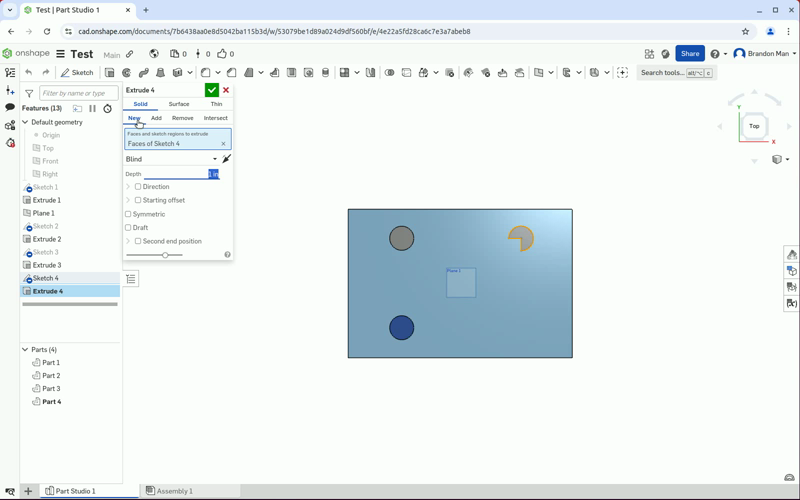
text(15.405)
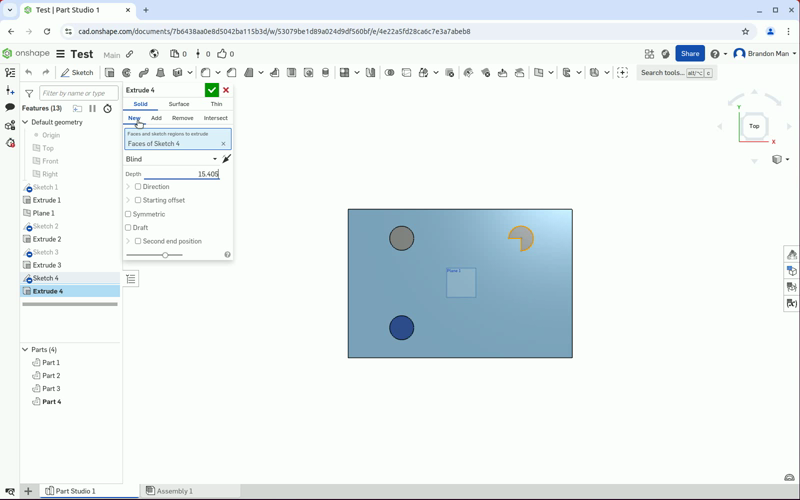
key(enter)
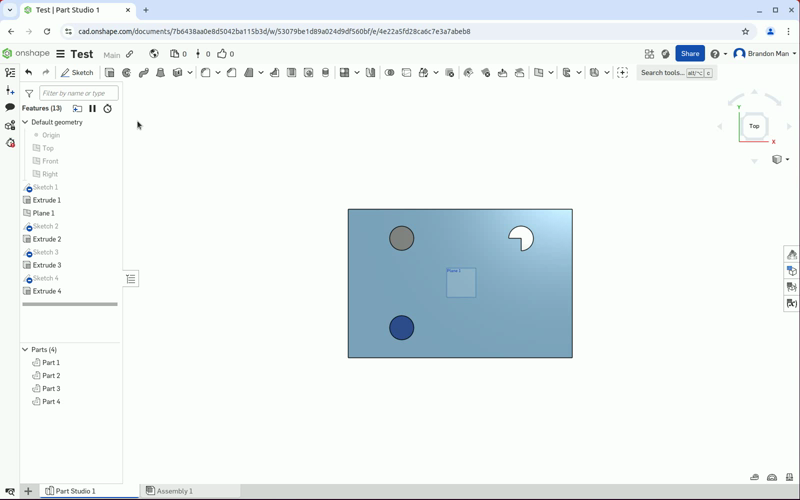
key(shift+h)
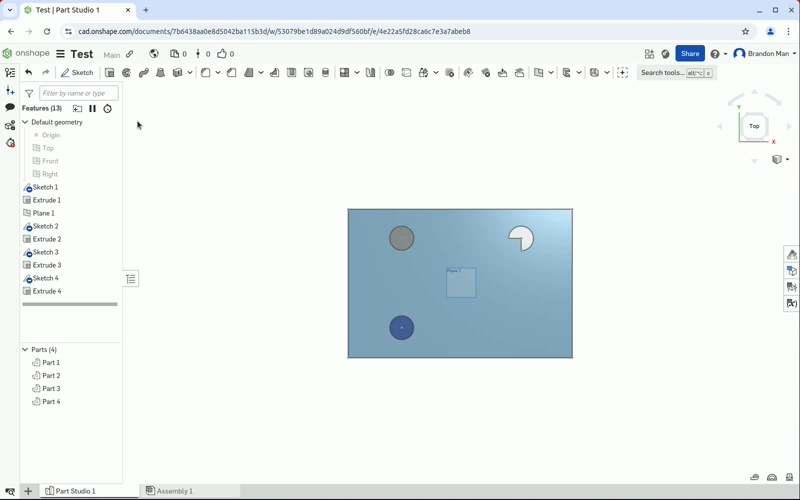
key(shift+h)
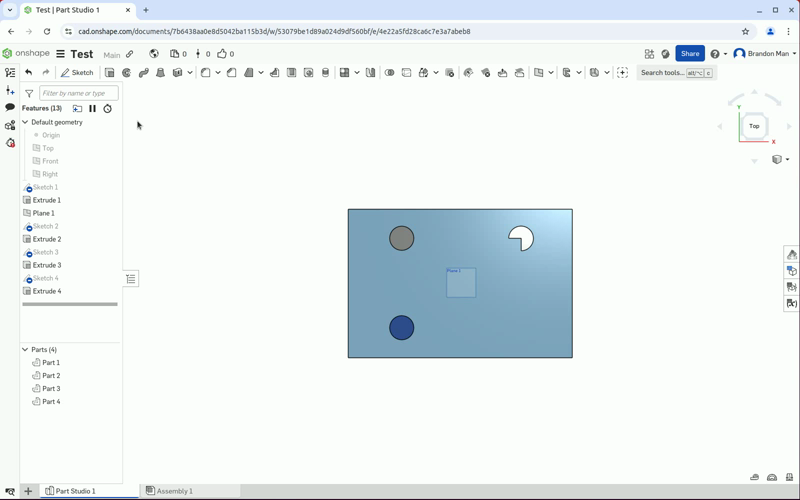
mouse_move(73, 189)
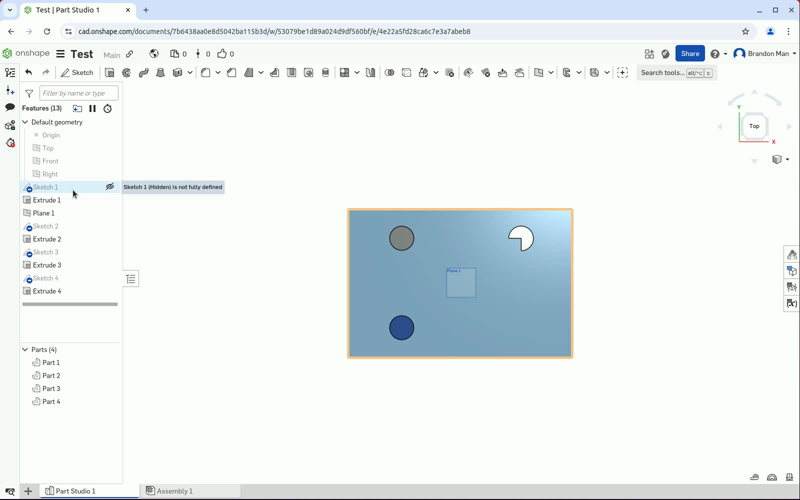
click(73, 189)
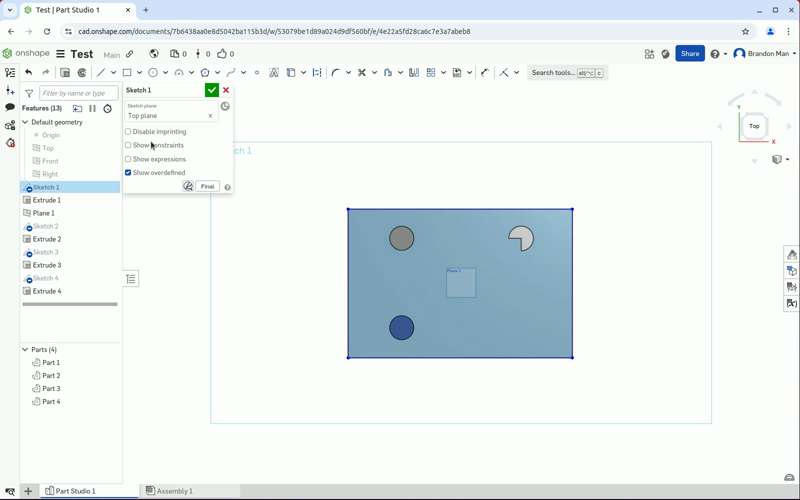
mouse_move(229, 92)
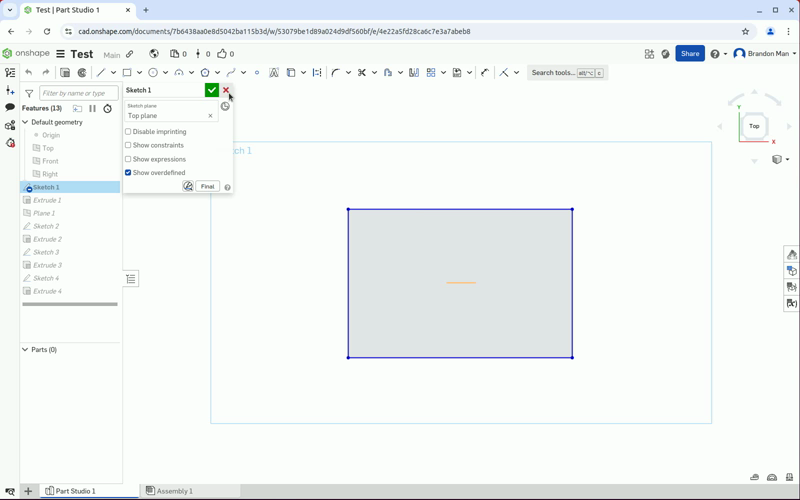
click(229, 92)
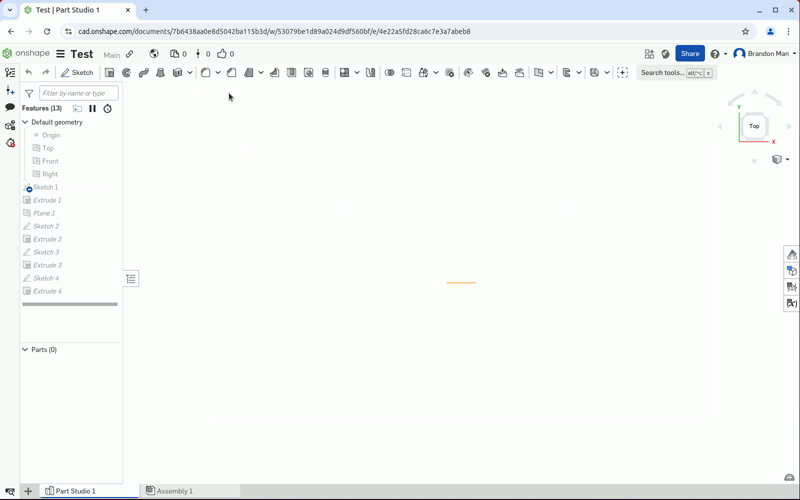
key(shift+s)
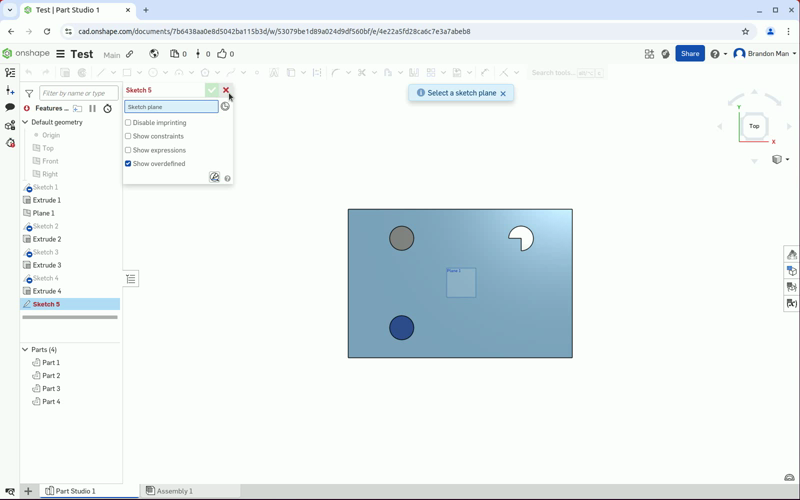
mouse_move(73, 215)
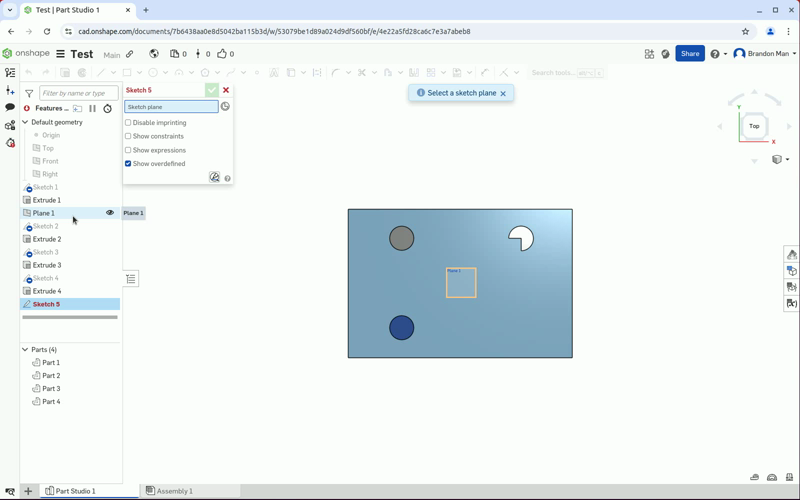
click(73, 215)
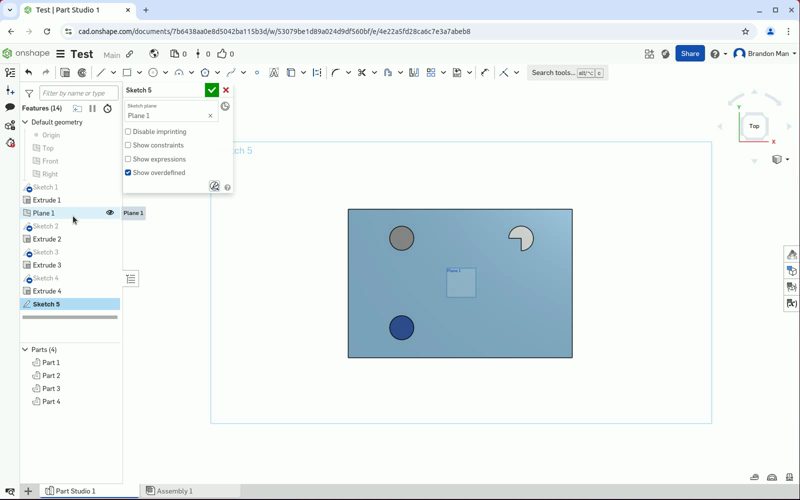
mouse_move(73, 352)
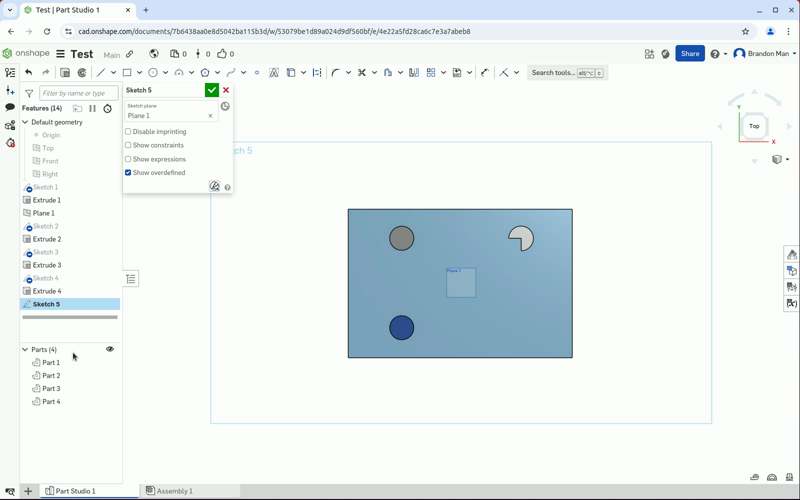
key(y)
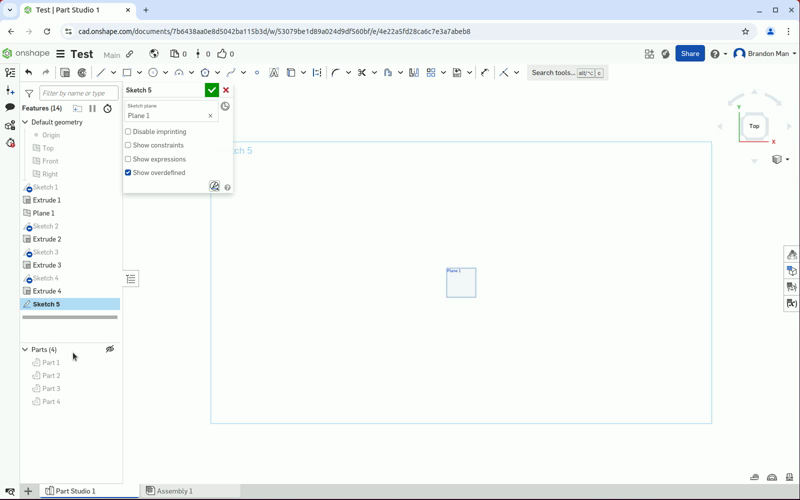
key(a)
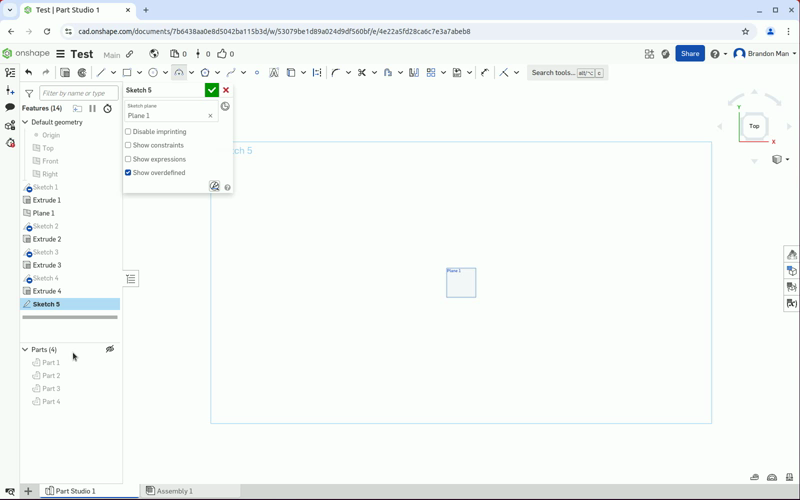
key_down(shift)
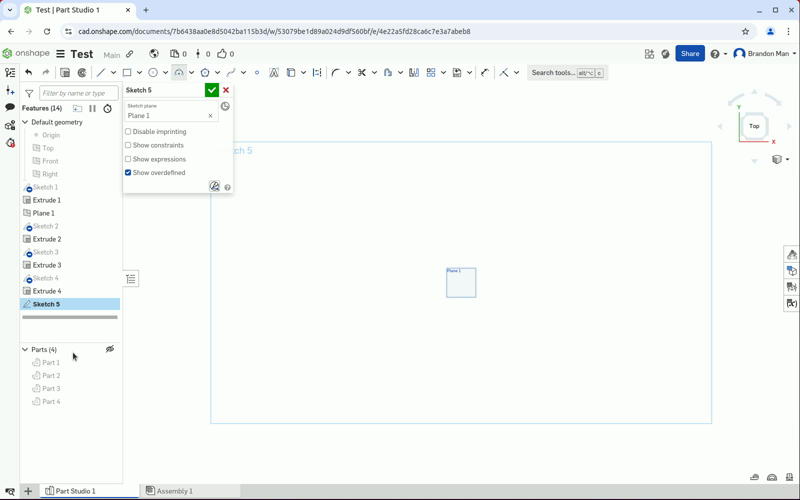
mouse_move(508, 238)
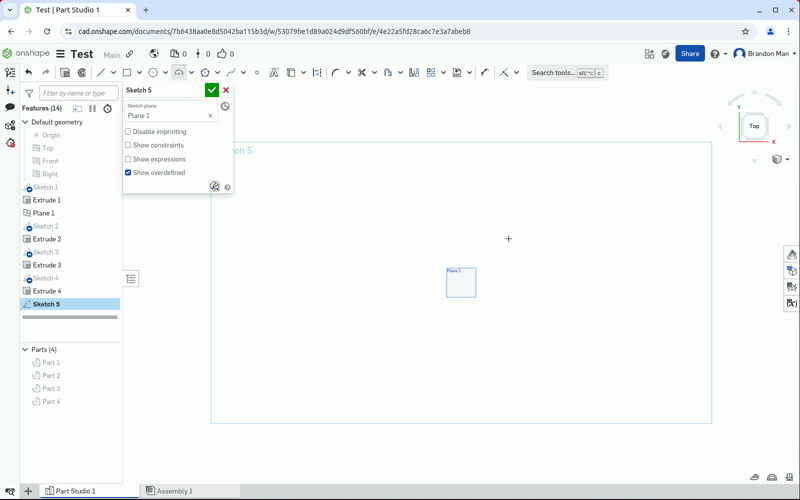
click(508, 238)
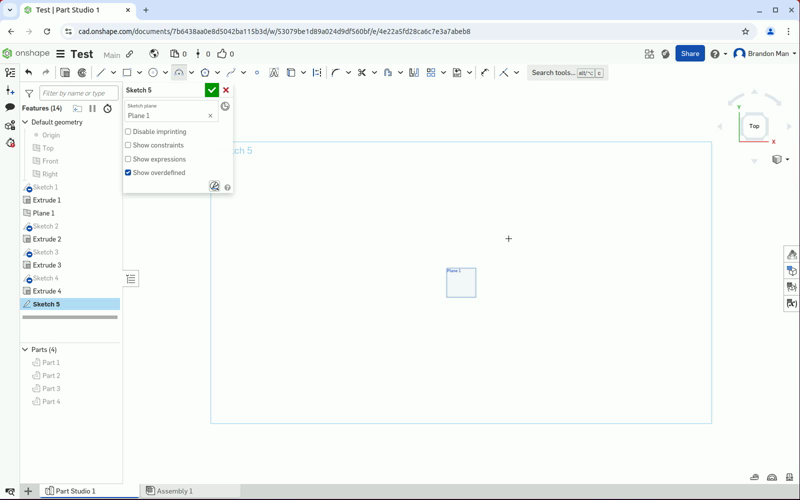
key_up(shift)
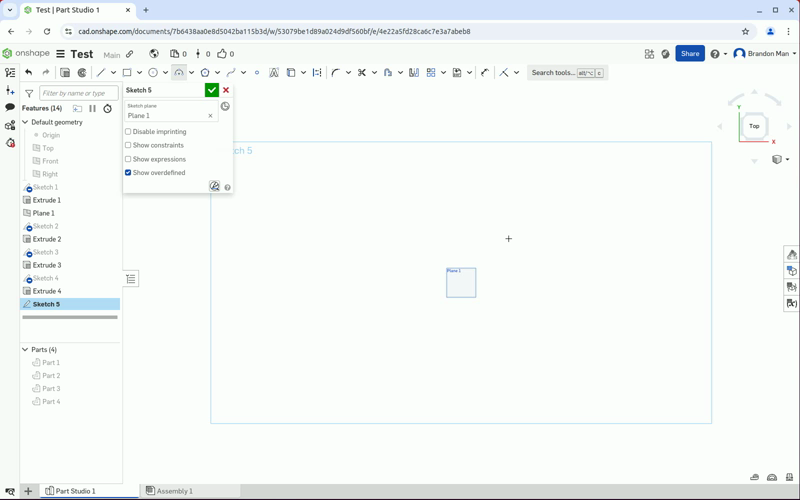
key_down(shift)
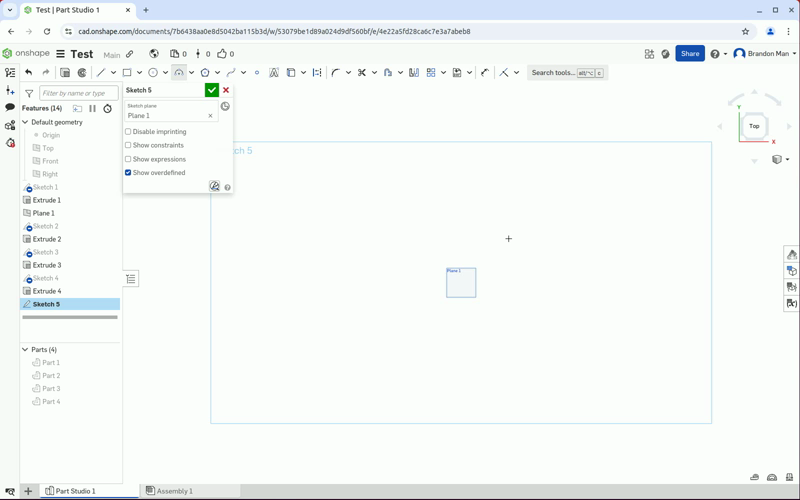
mouse_move(521, 251)
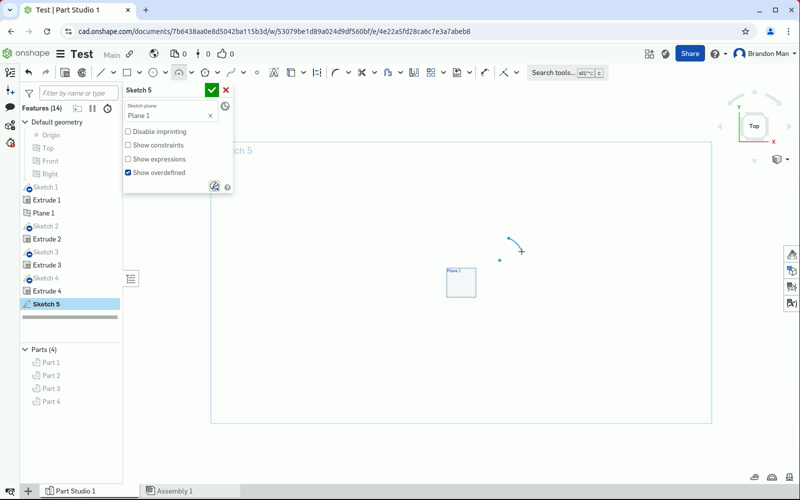
click(521, 251)
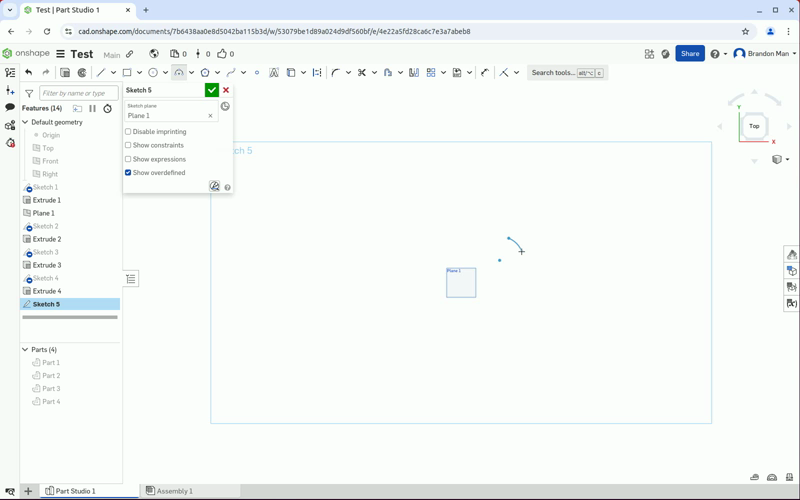
mouse_move(512, 247)
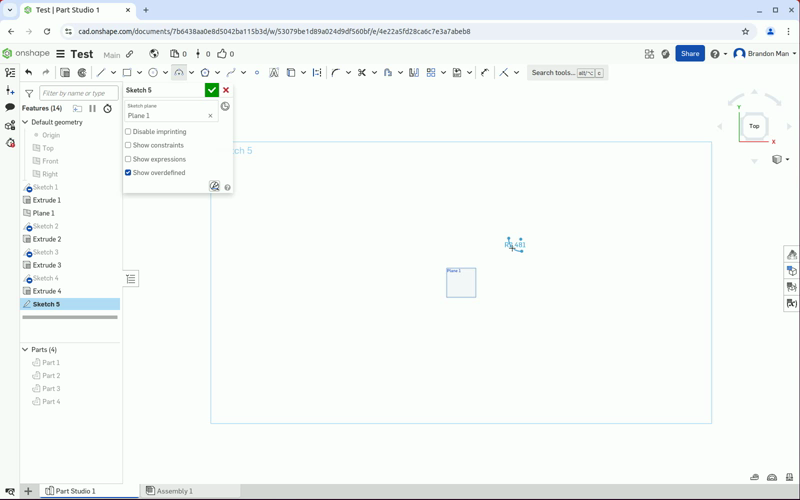
click(512, 247)
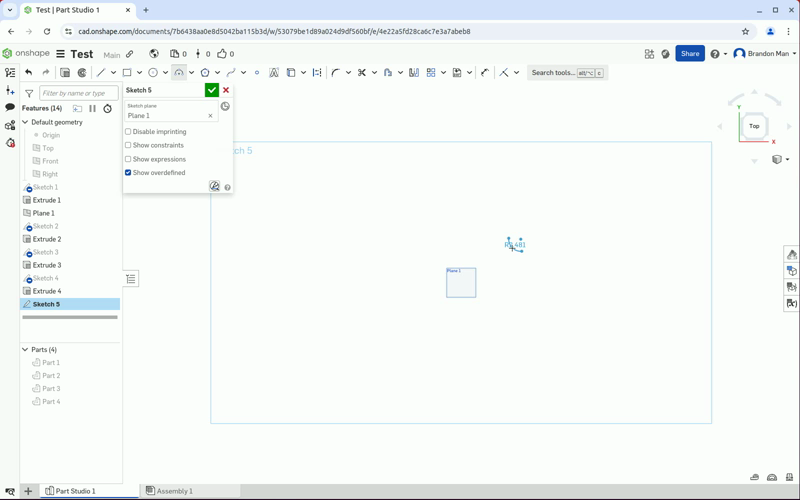
key_up(shift)
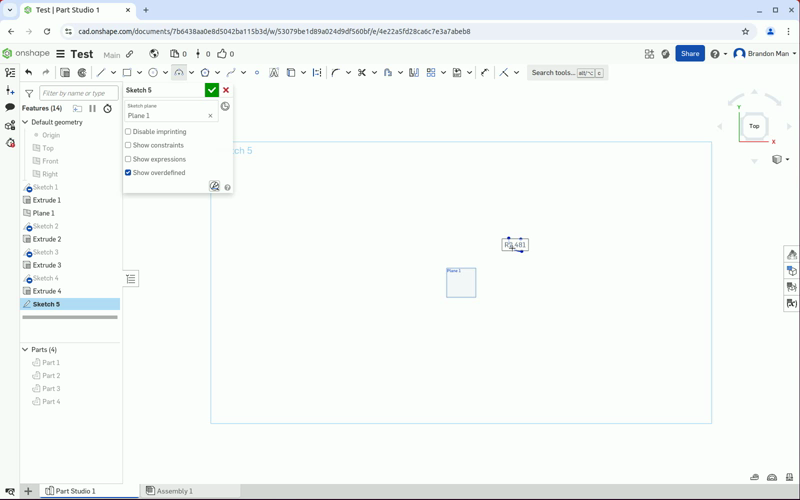
key(esc)
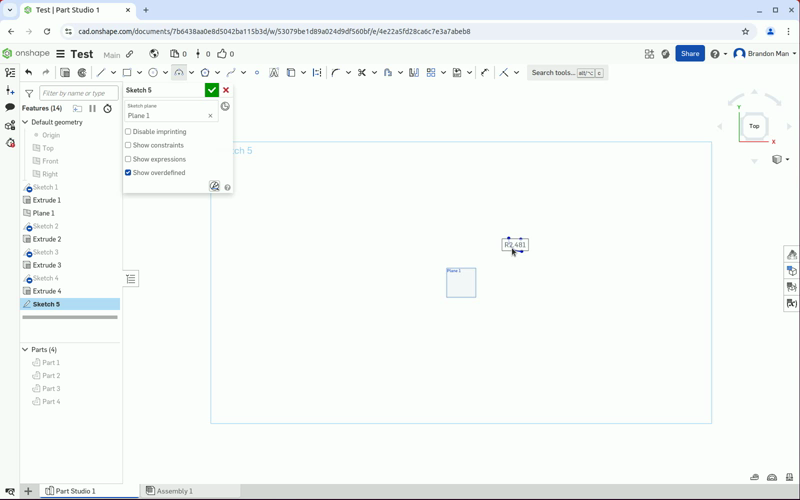
key(l)
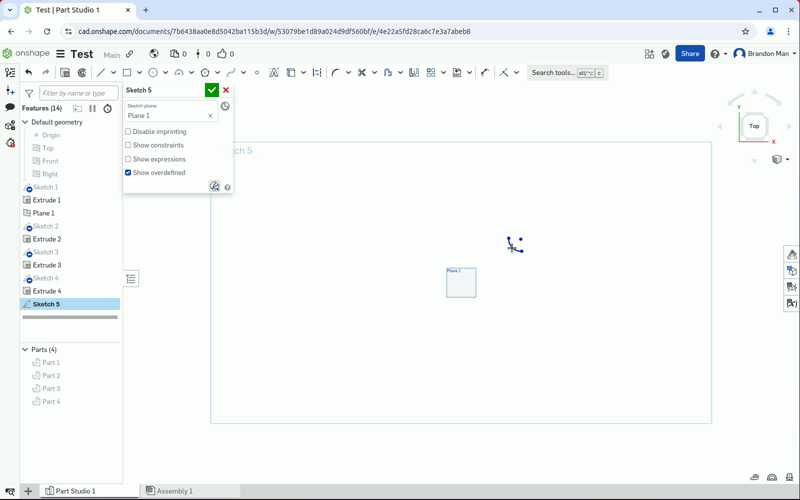
mouse_move(521, 251)
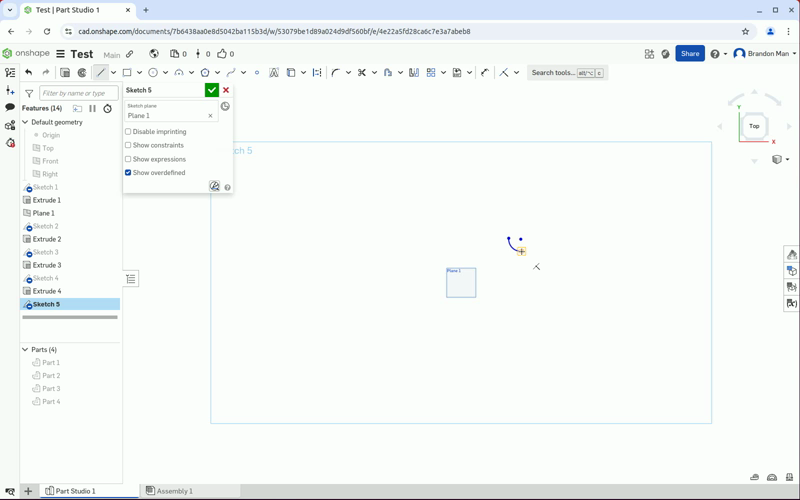
click(521, 251)
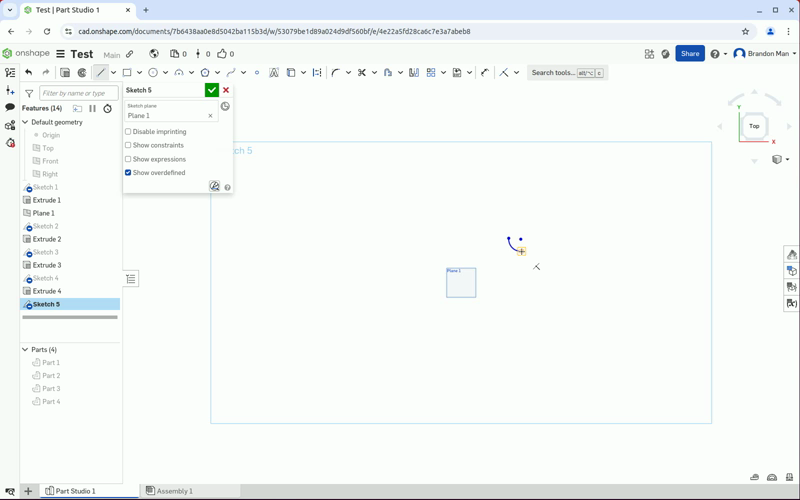
key_down(shift)
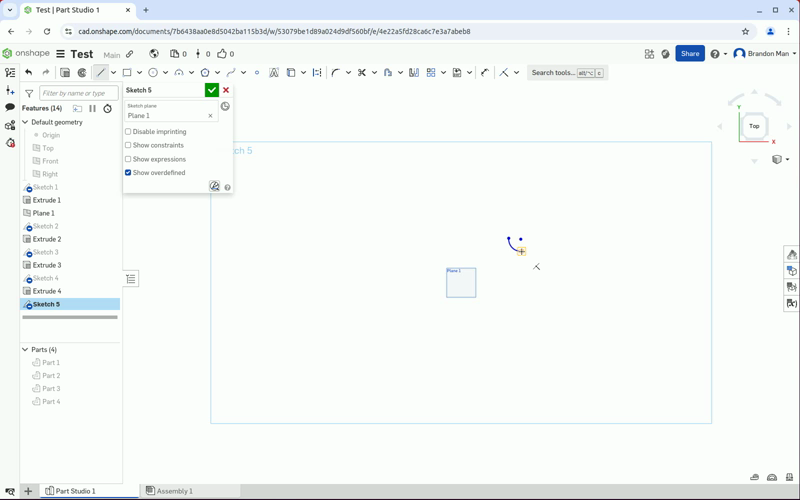
mouse_move(551, 251)
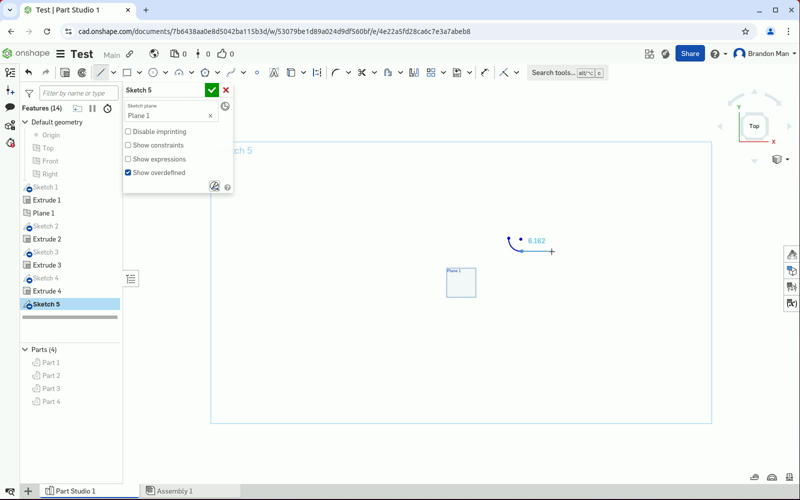
mouse_move(521, 238)
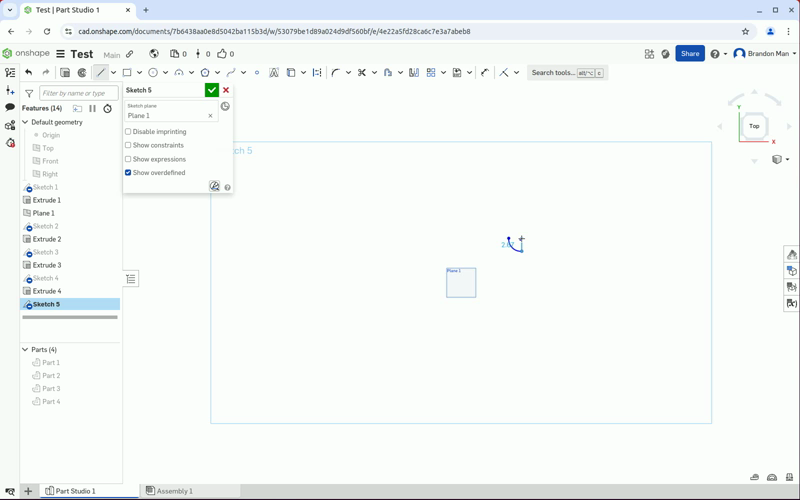
click(521, 238)
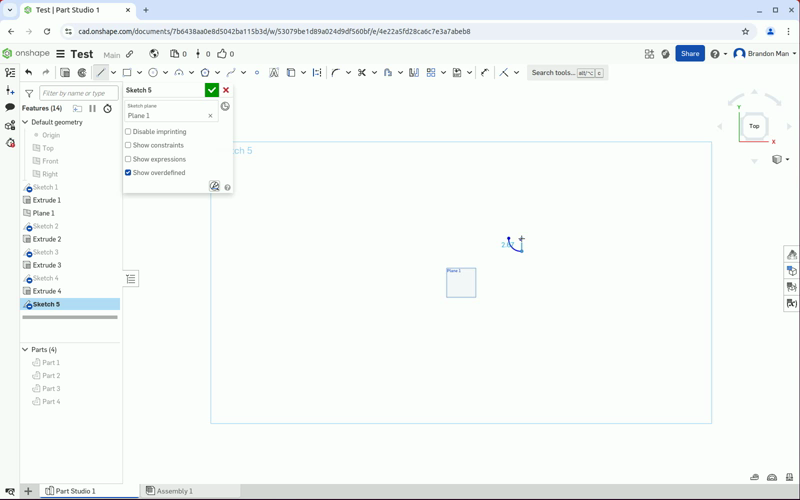
key_up(shift)
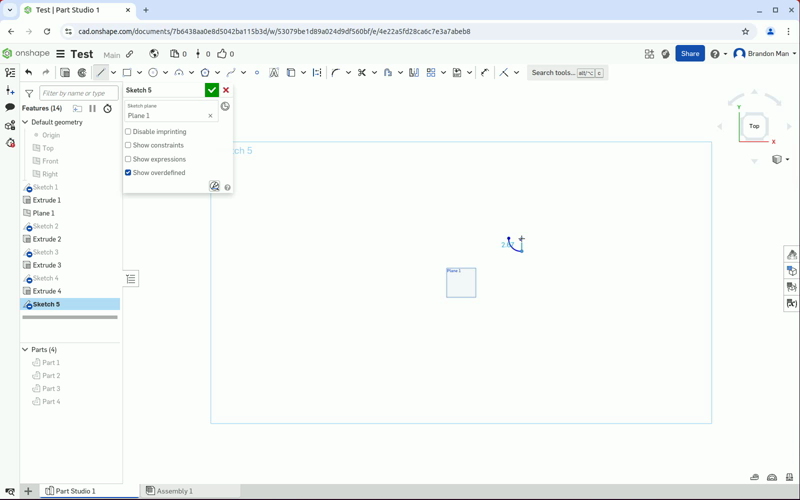
mouse_move(551, 238)
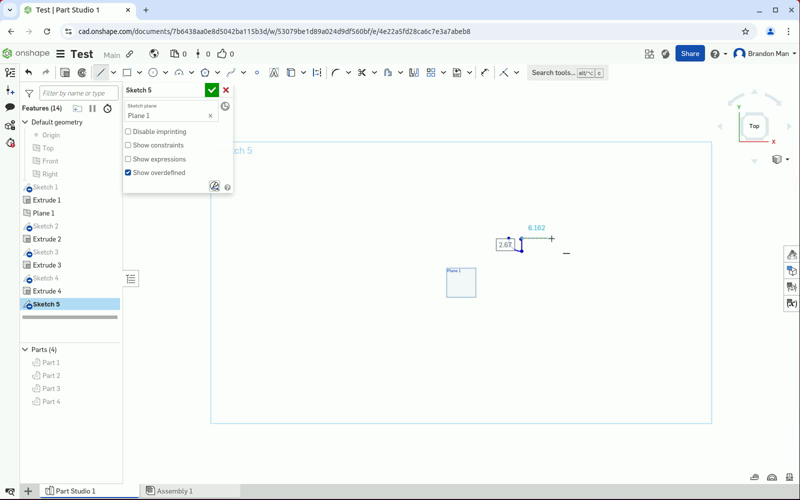
key_down(shift)
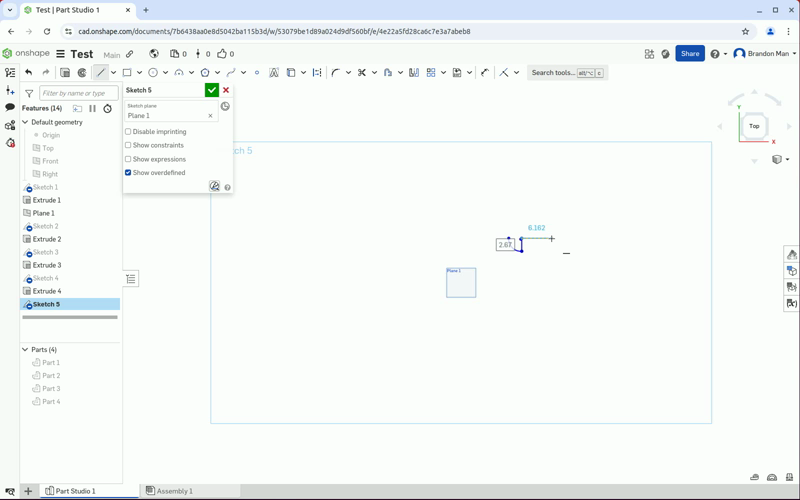
mouse_move(508, 238)
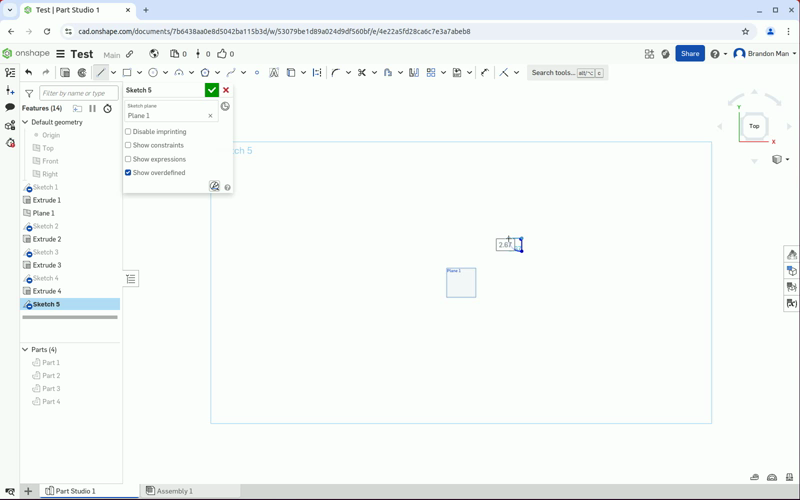
key_up(shift)
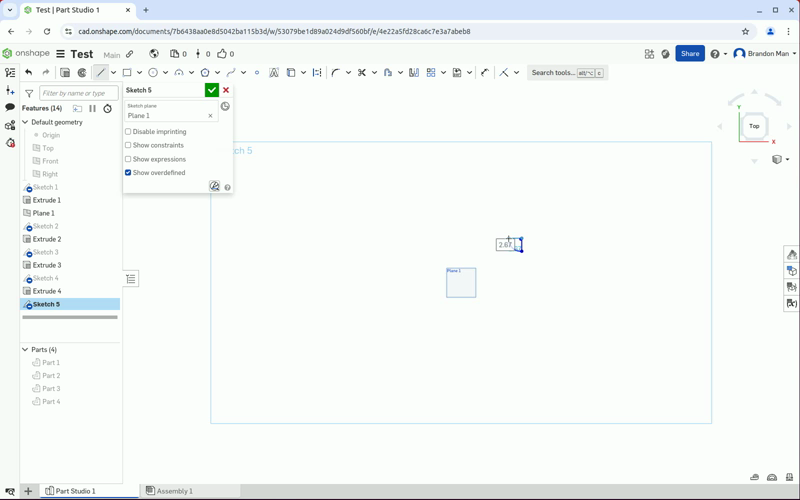
click(508, 238)
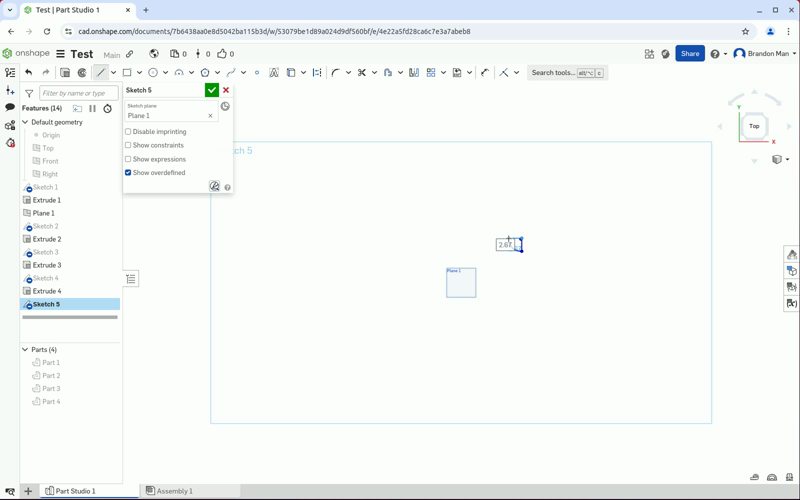
key(esc)
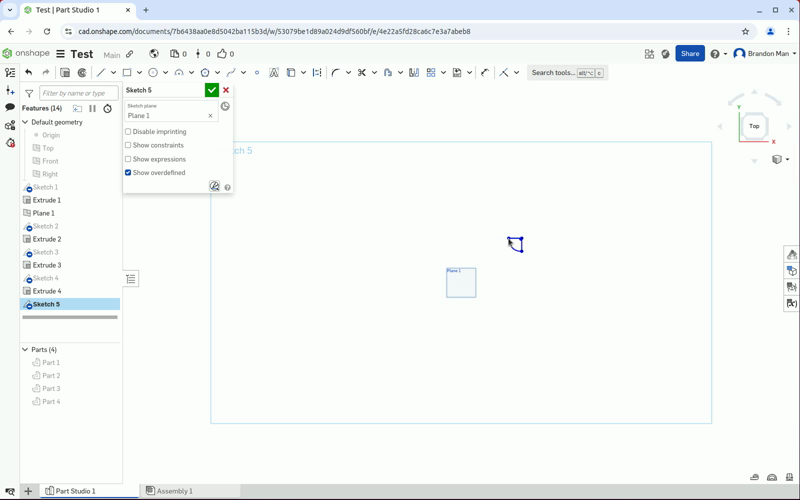
mouse_move(512, 241)
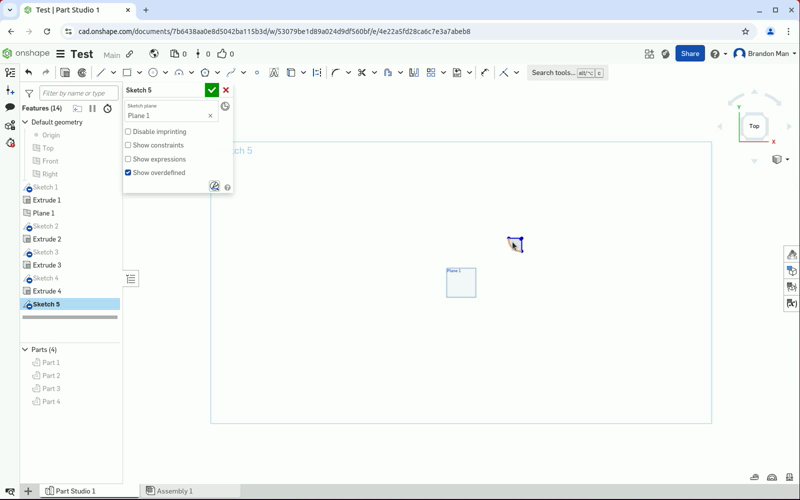
scroll(6)
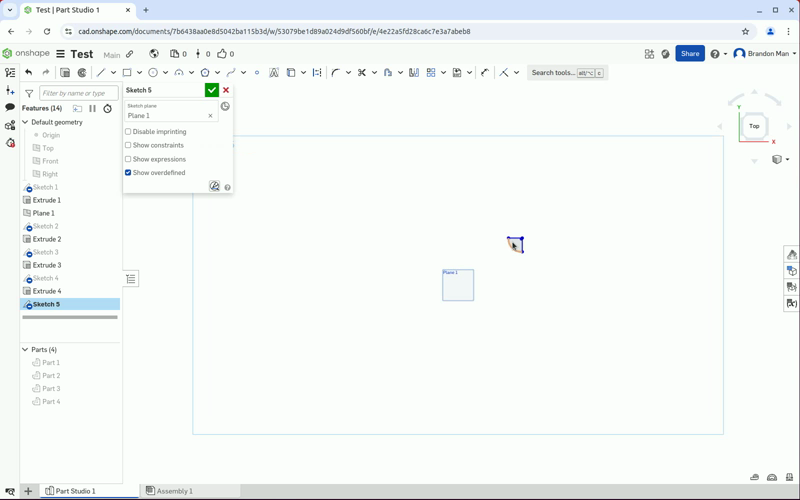
scroll(6)
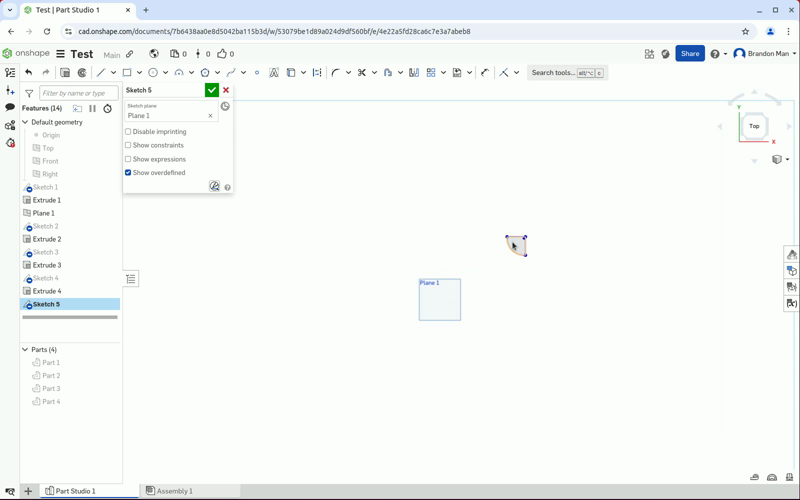
scroll(6)
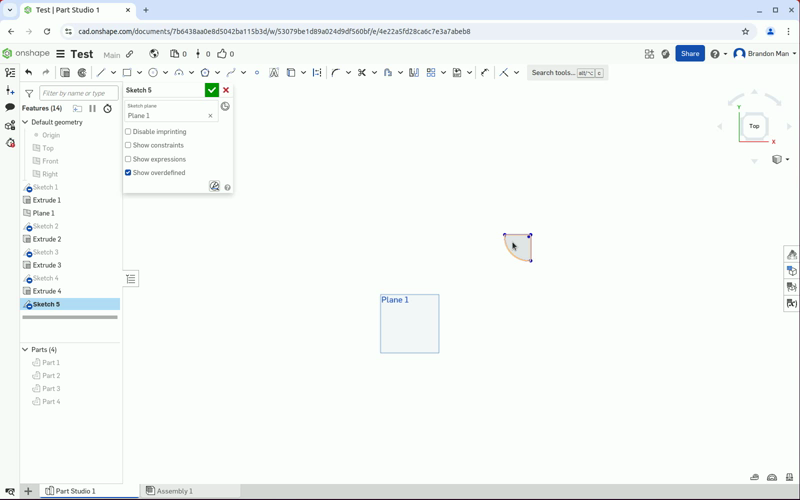
scroll(6)
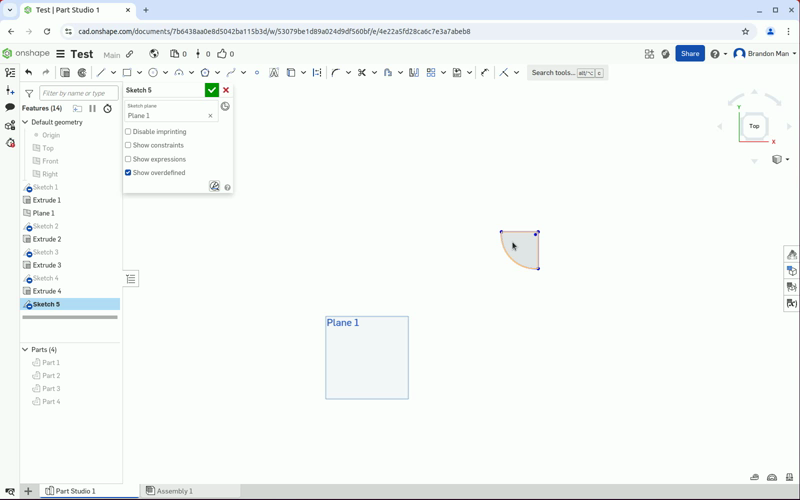
scroll(6)
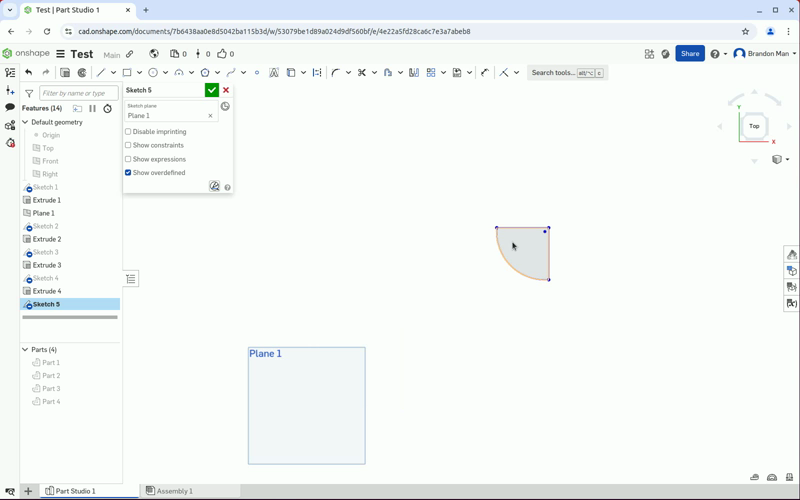
scroll(6)
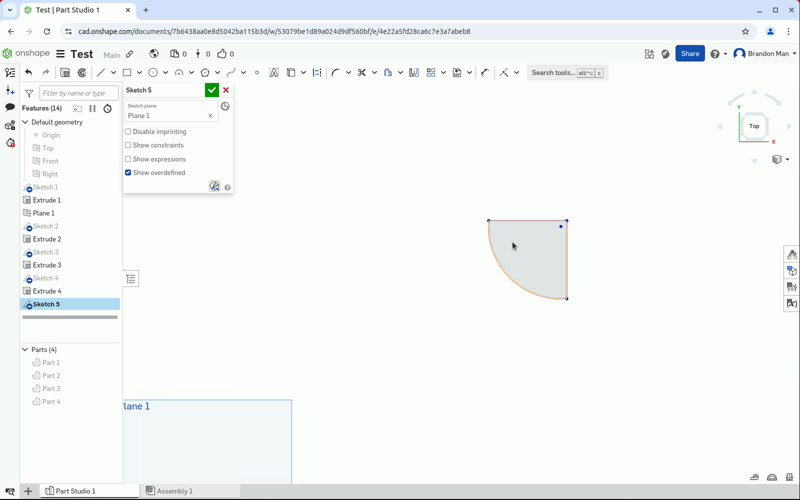
scroll(6)
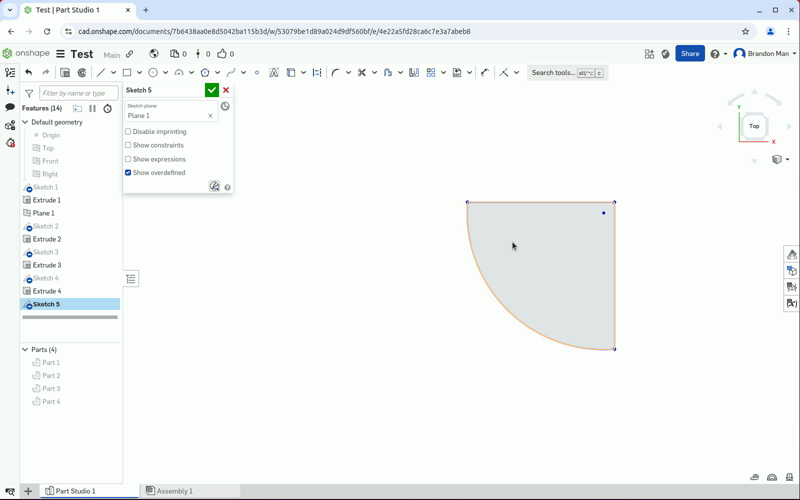
click(512, 241)
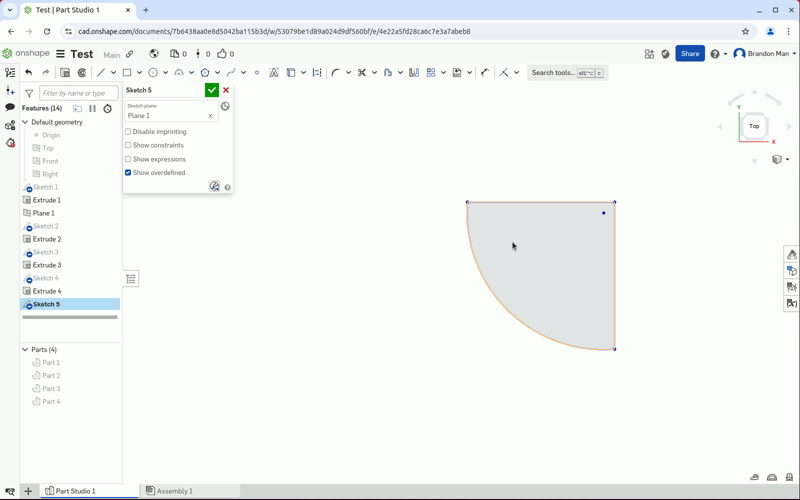
scroll(-6)
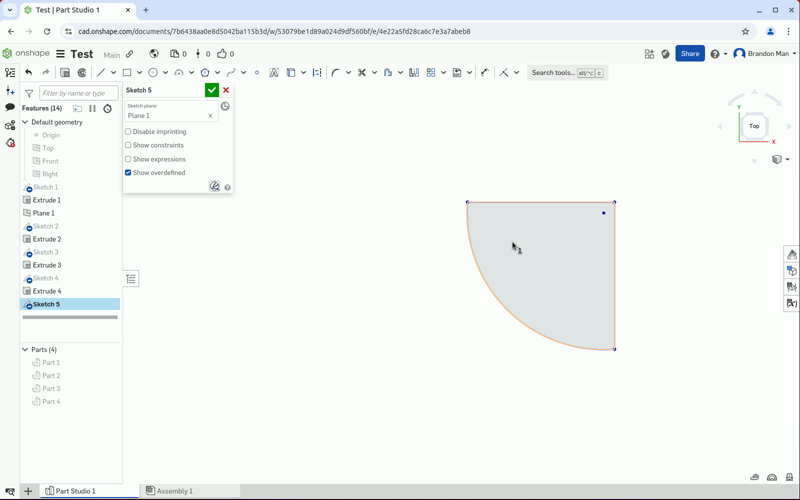
scroll(-6)
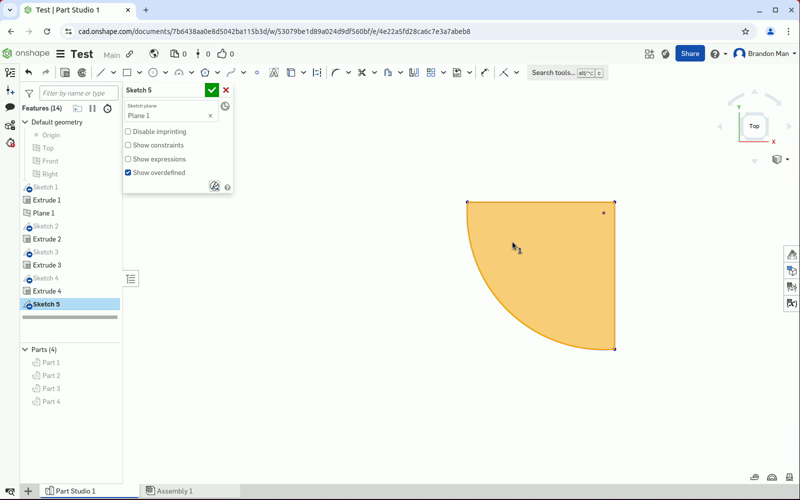
scroll(-6)
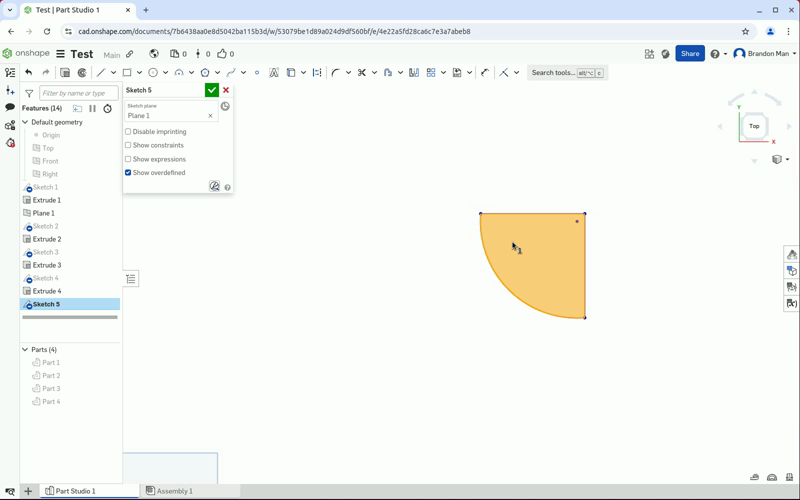
scroll(-6)
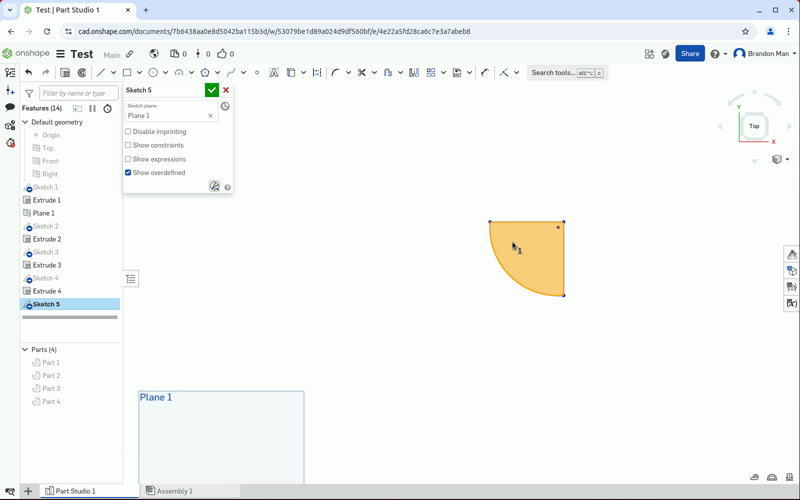
scroll(-6)
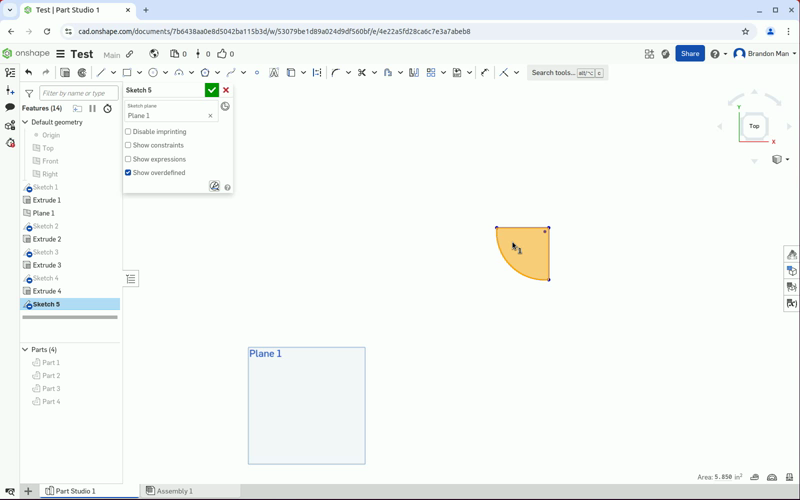
scroll(-6)
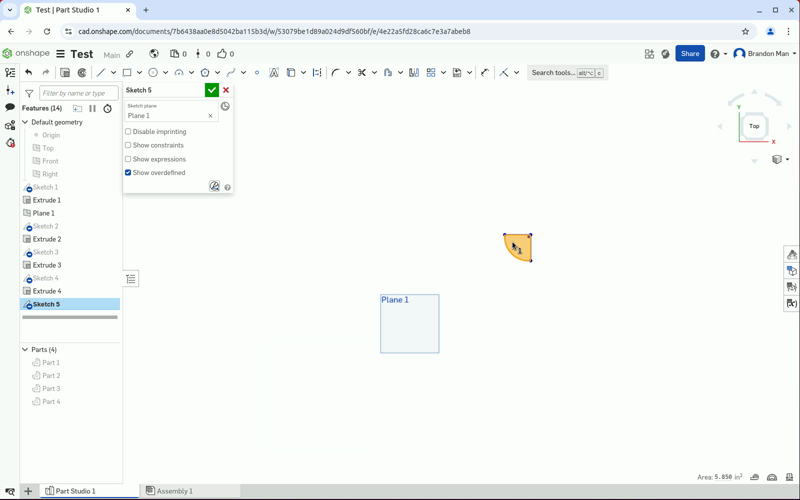
scroll(-6)
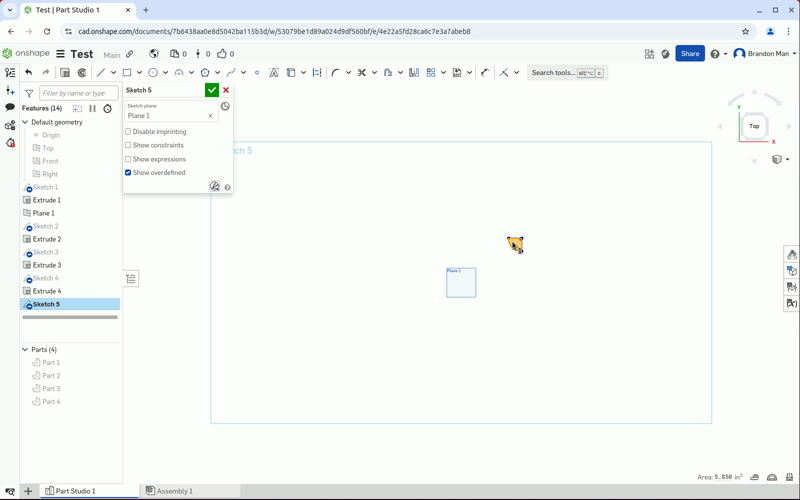
mouse_move(73, 352)
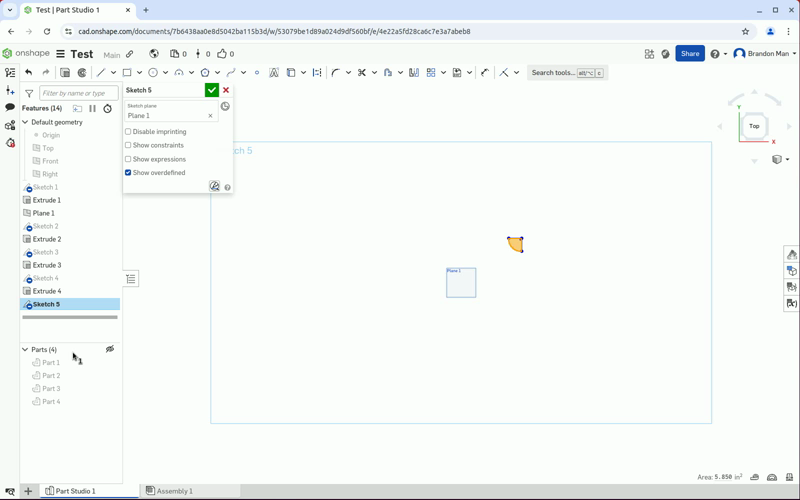
key(shift+y)
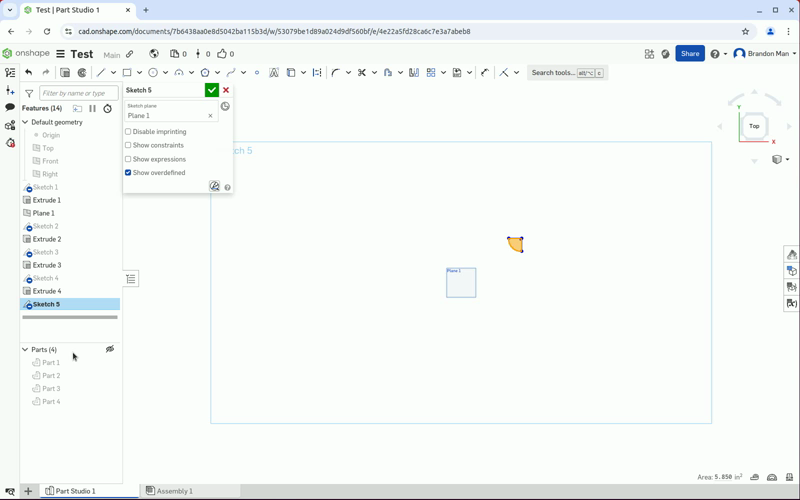
key(shift+e)
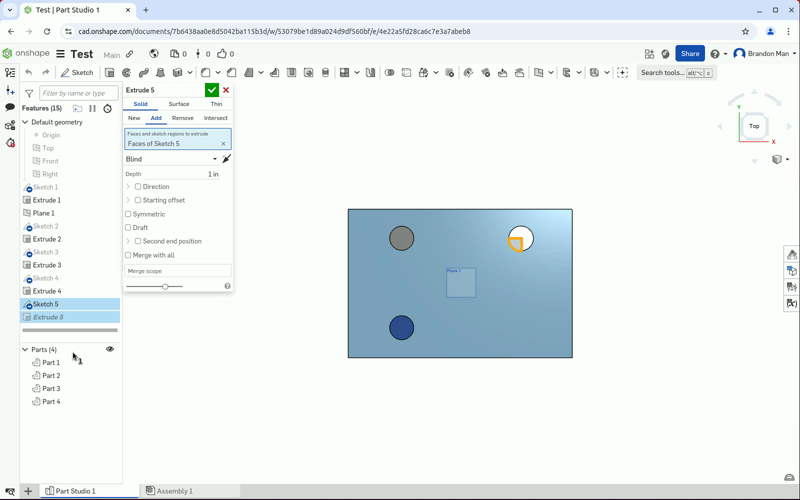
mouse_move(143, 106)
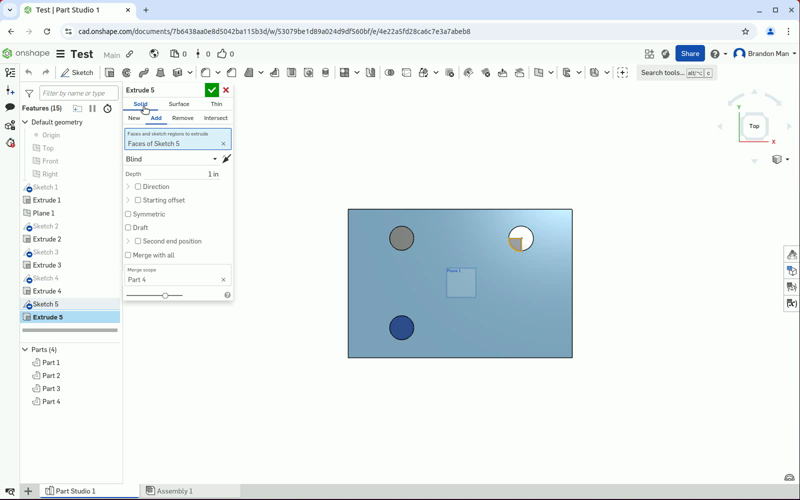
click(143, 106)
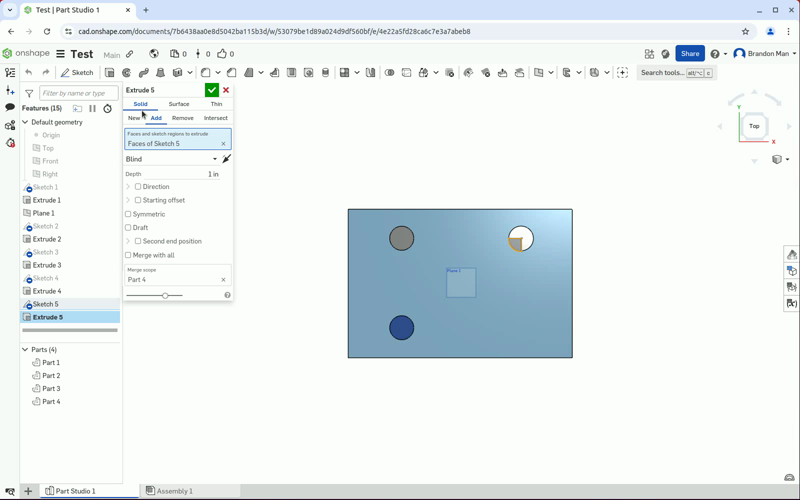
mouse_move(137, 120)
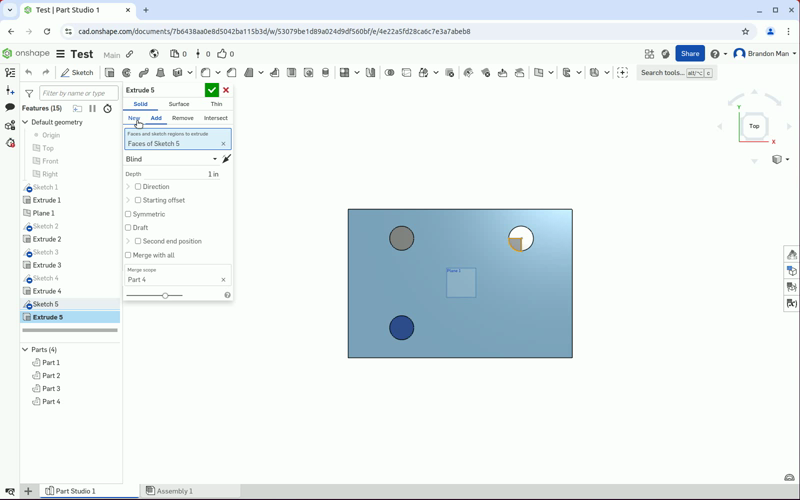
click(137, 120)
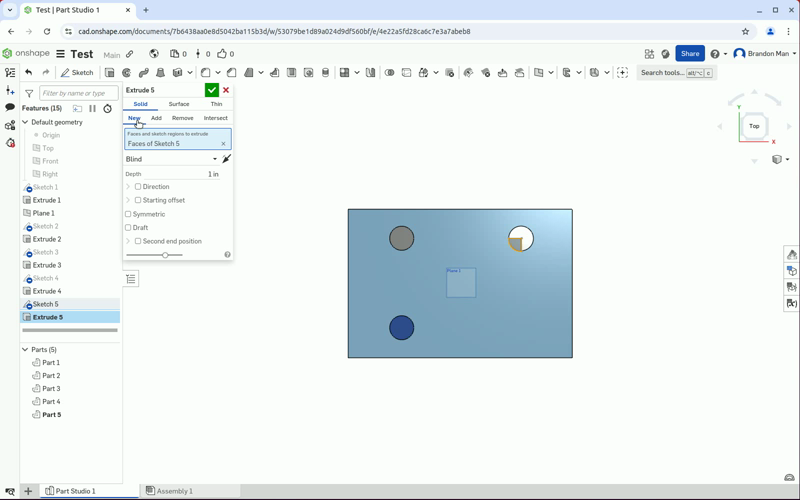
key(tab, 4)
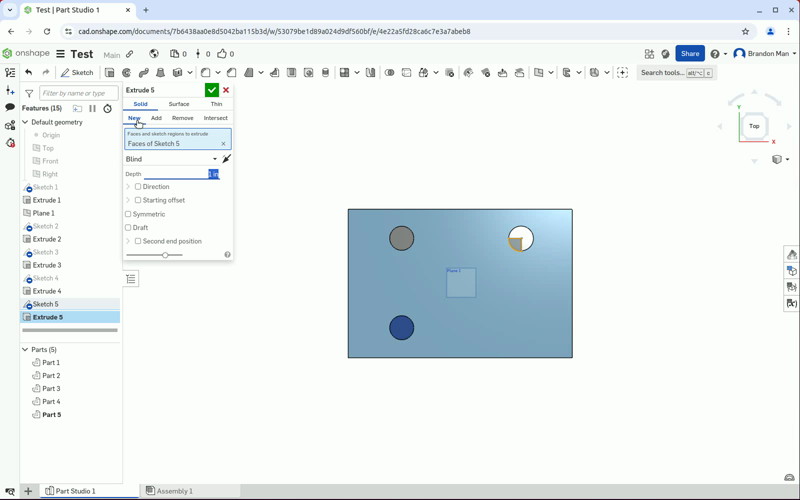
text(15.405)
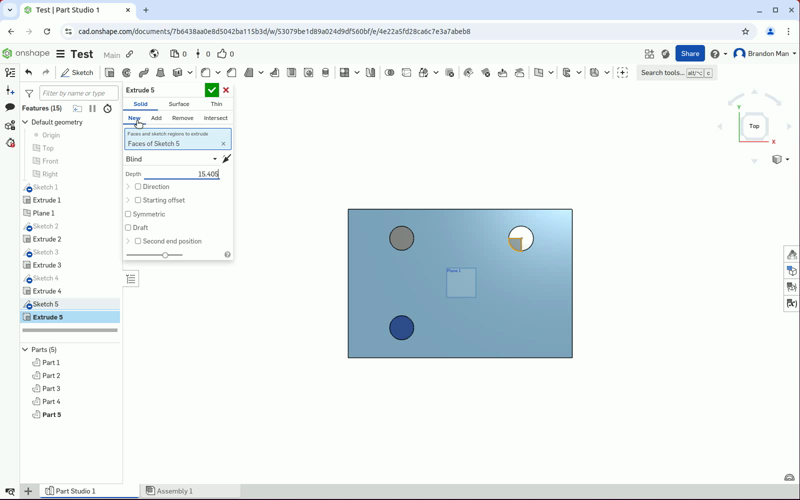
key(enter)
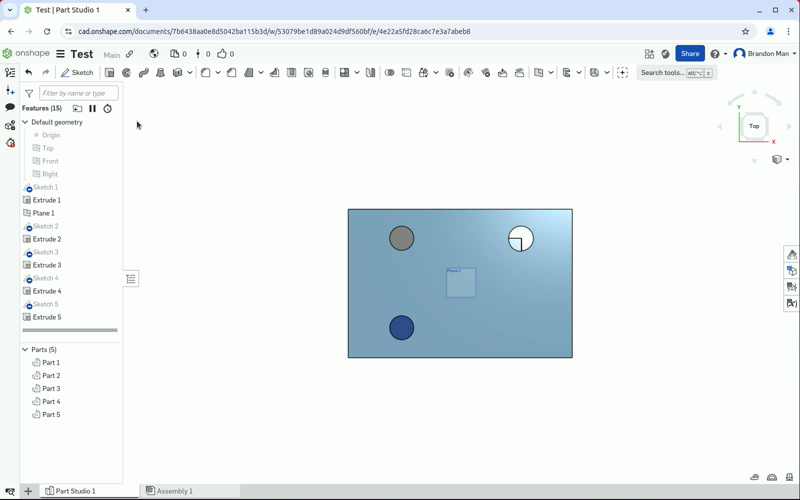
key(shift+h)
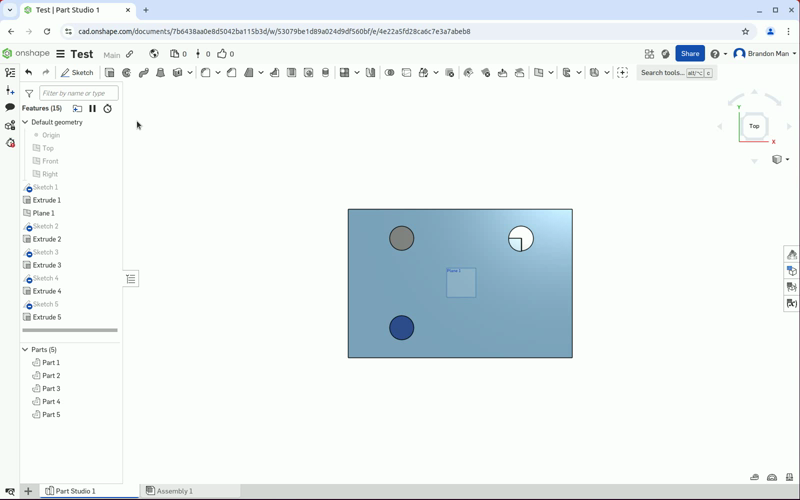
key(shift+h)
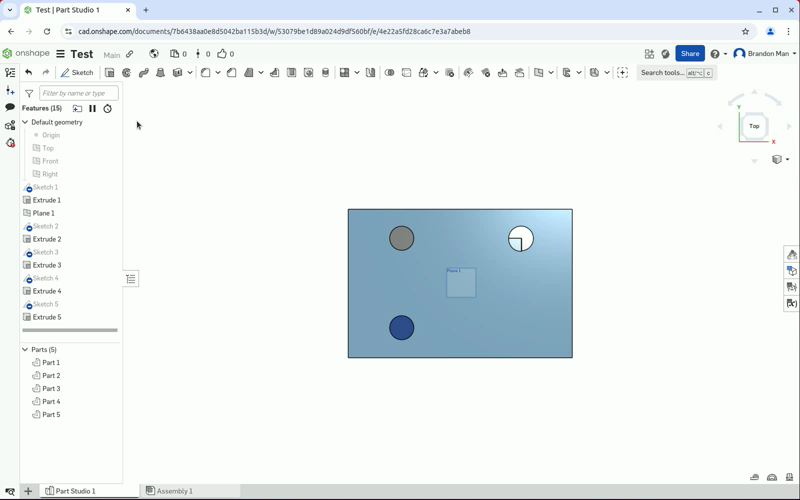
mouse_move(73, 189)
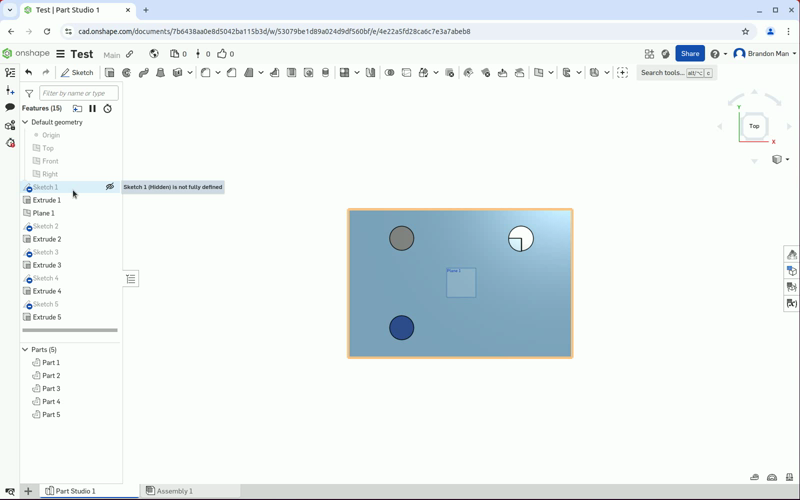
click(73, 189)
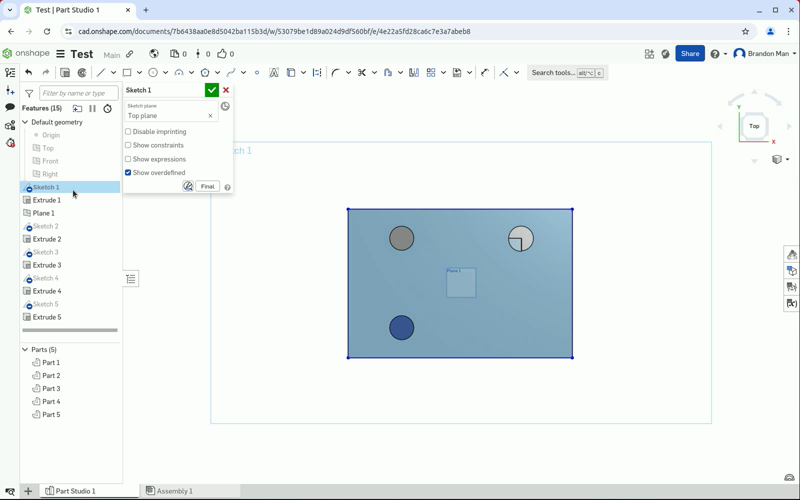
mouse_move(229, 92)
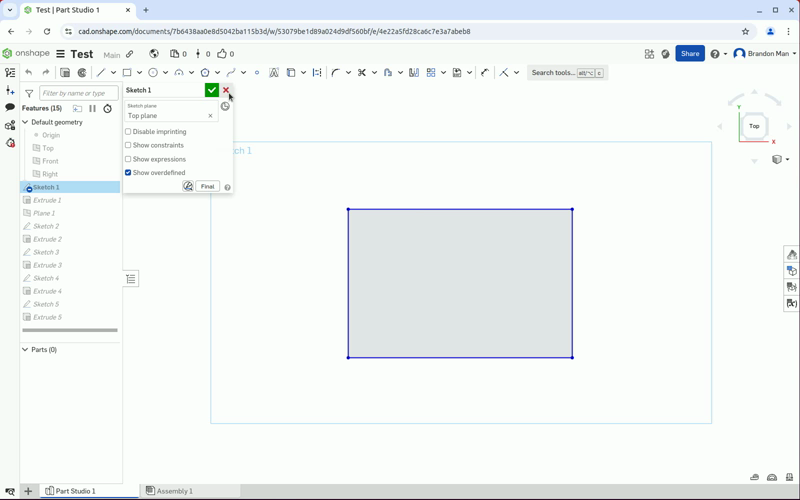
click(229, 92)
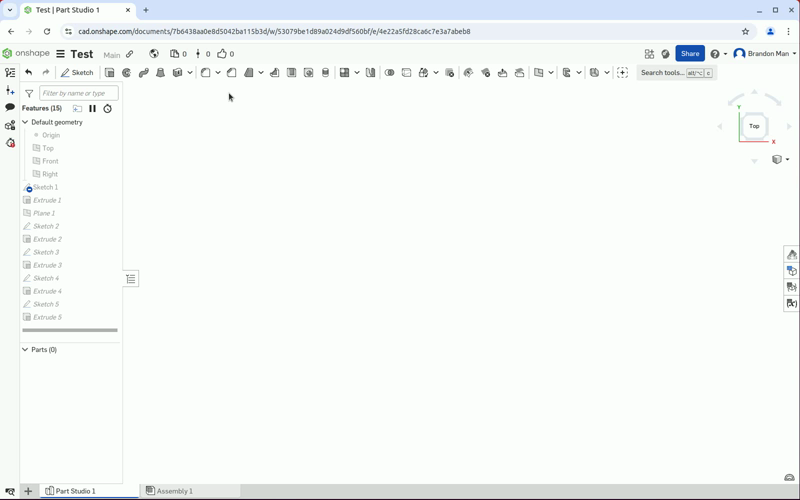
key(shift+s)
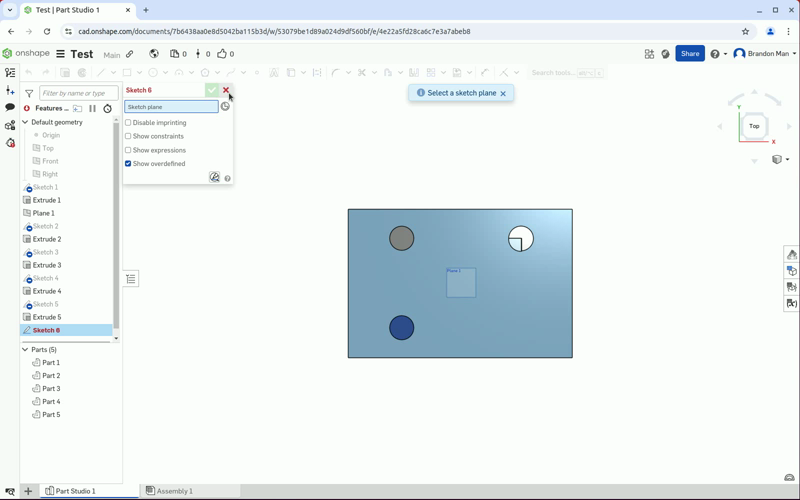
mouse_move(69, 215)
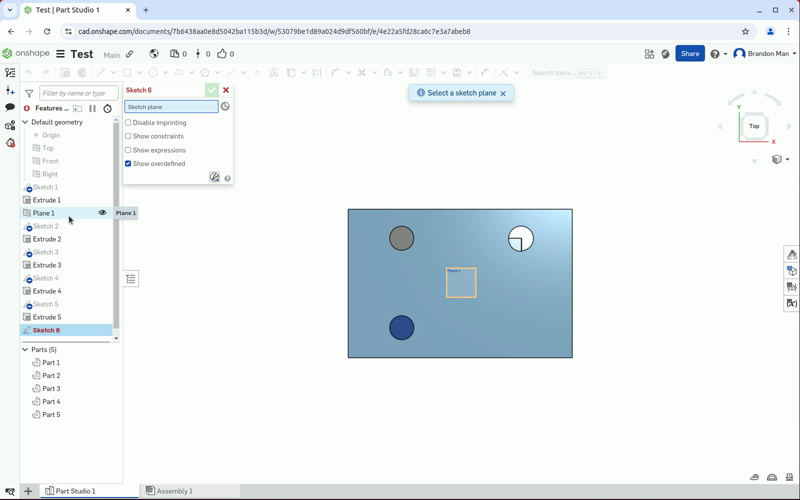
click(69, 215)
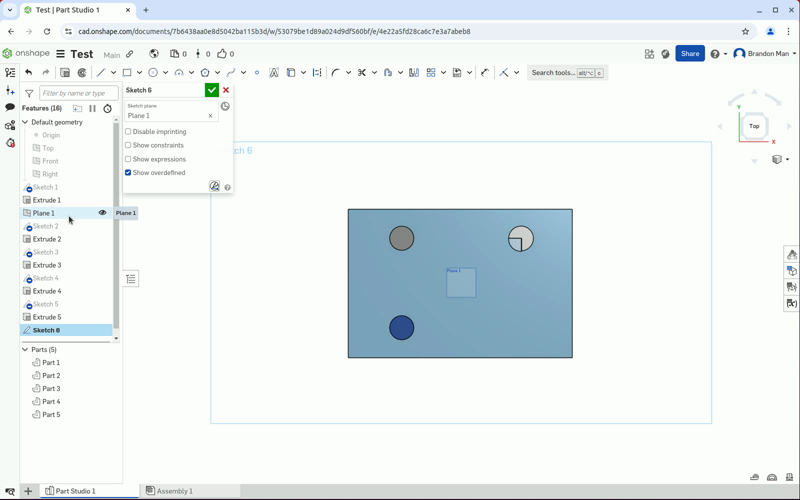
mouse_move(73, 352)
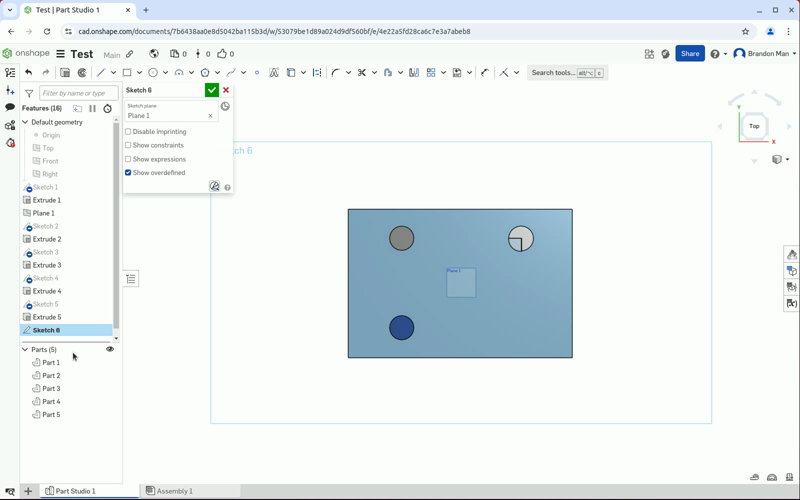
key(y)
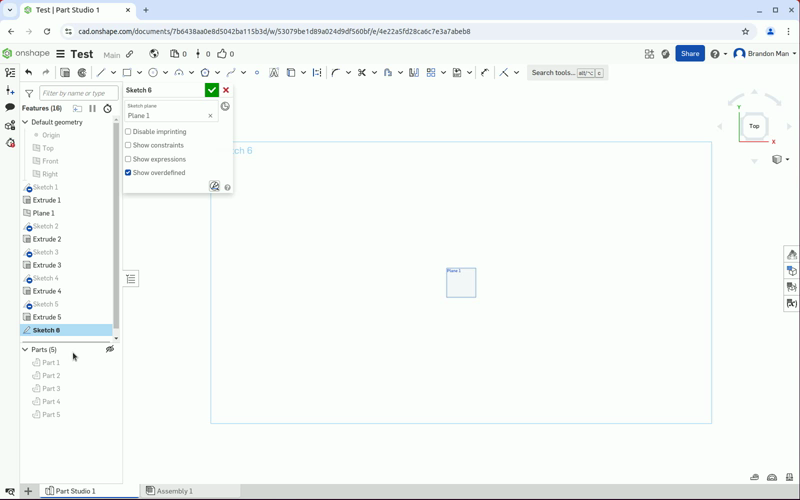
key(a)
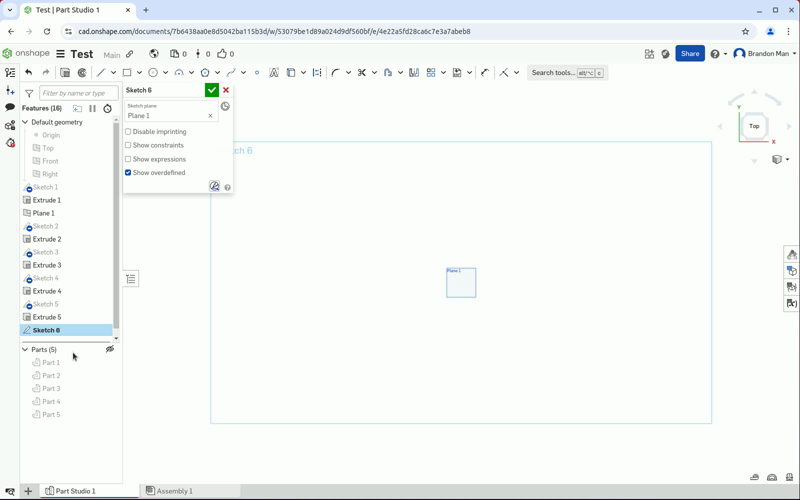
key_down(shift)
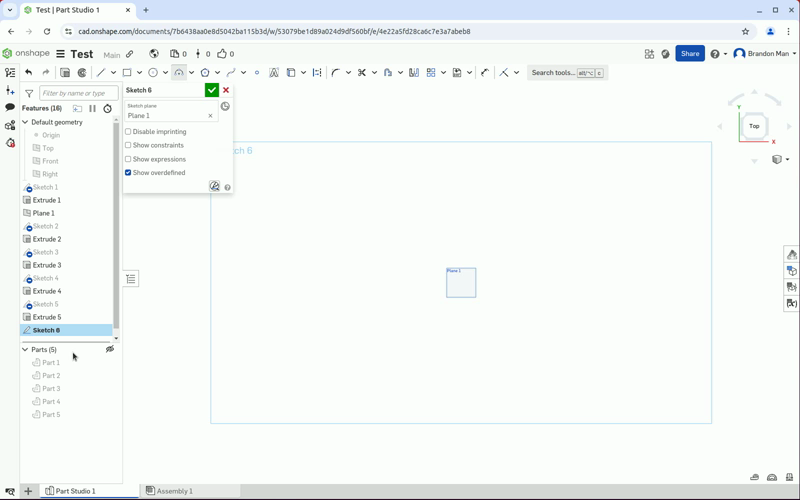
mouse_move(508, 327)
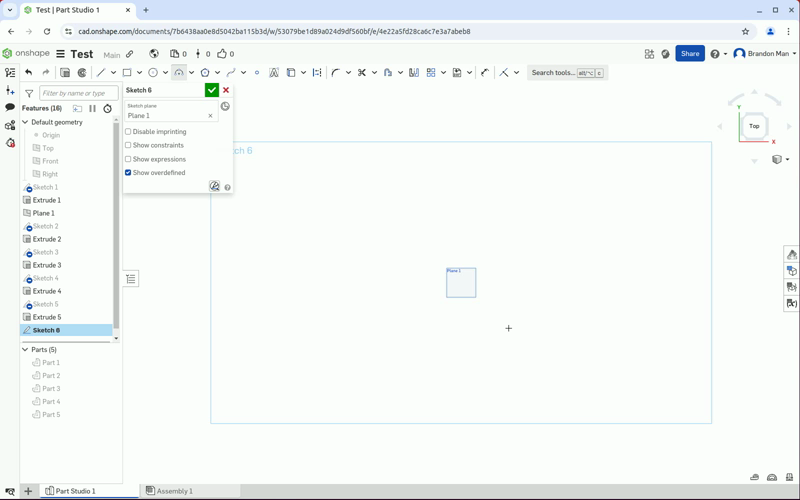
click(508, 327)
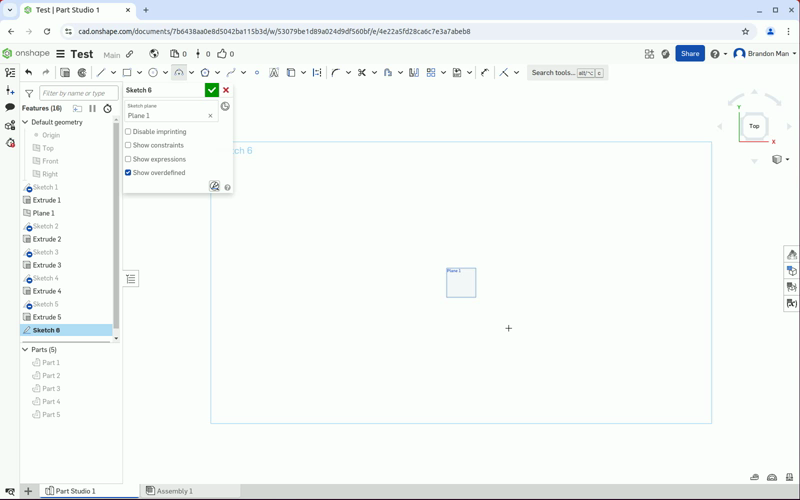
key_up(shift)
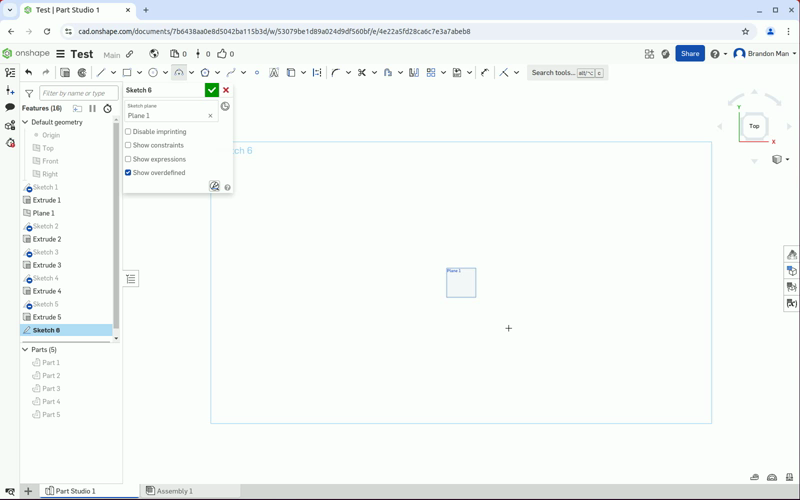
key_down(shift)
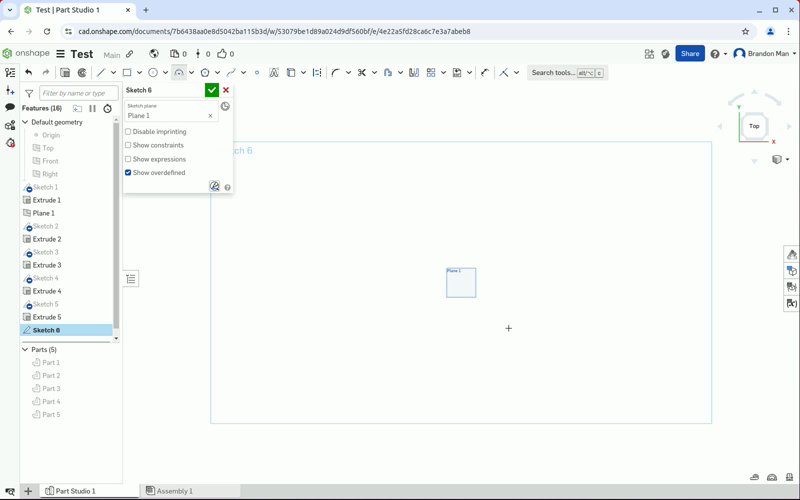
mouse_move(521, 315)
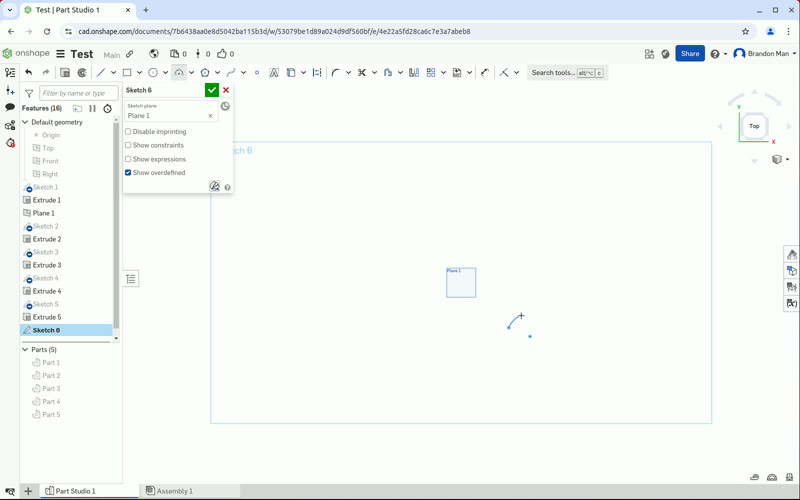
click(521, 315)
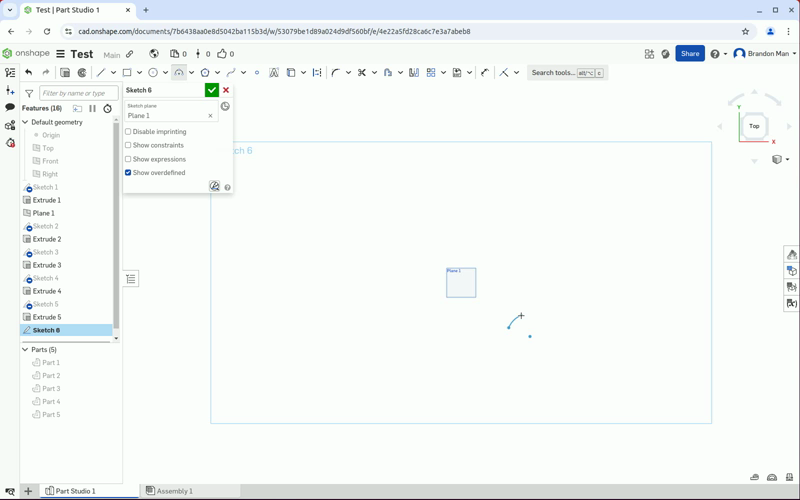
mouse_move(529, 336)
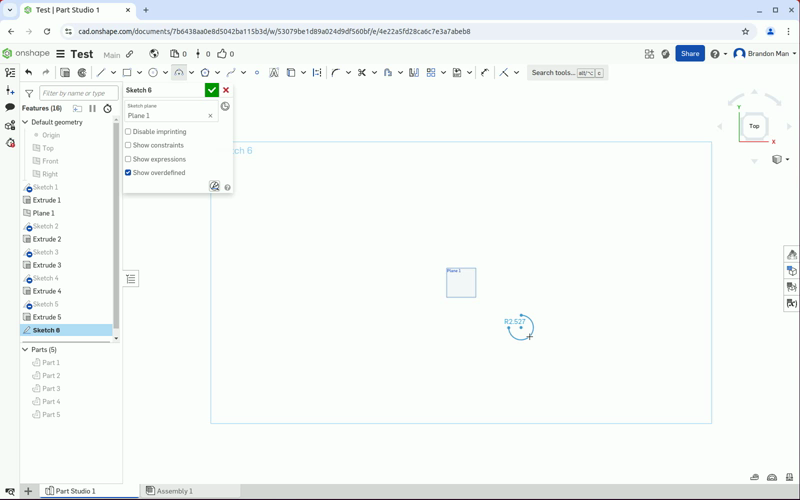
click(529, 336)
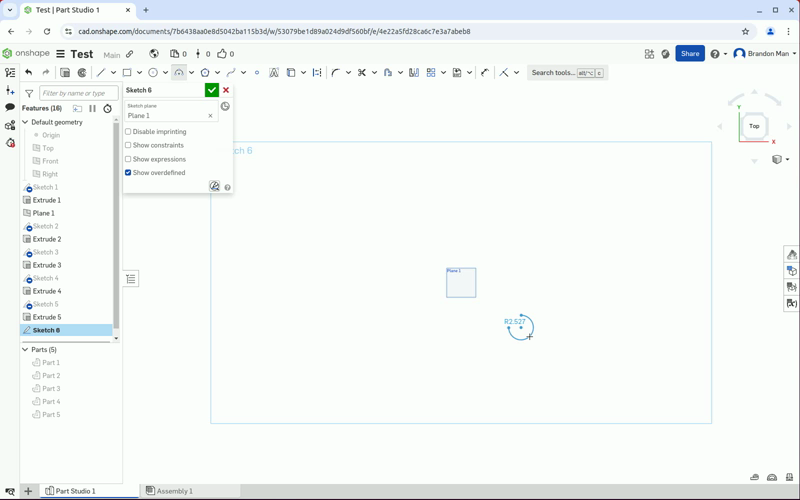
key_up(shift)
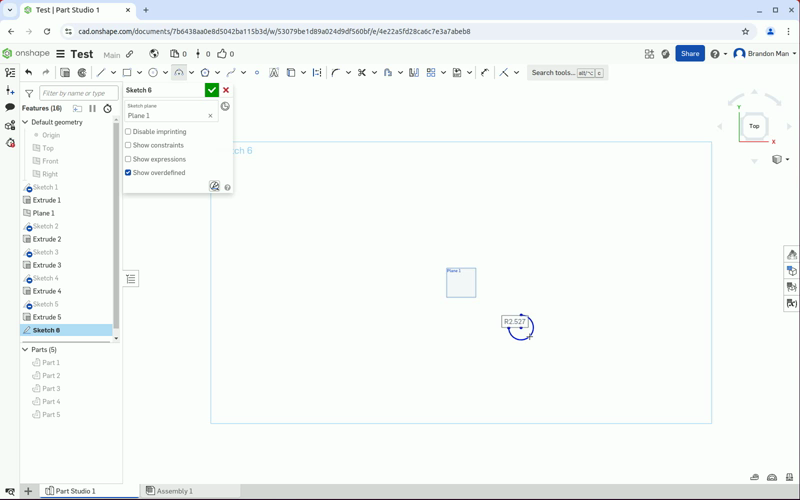
key(esc)
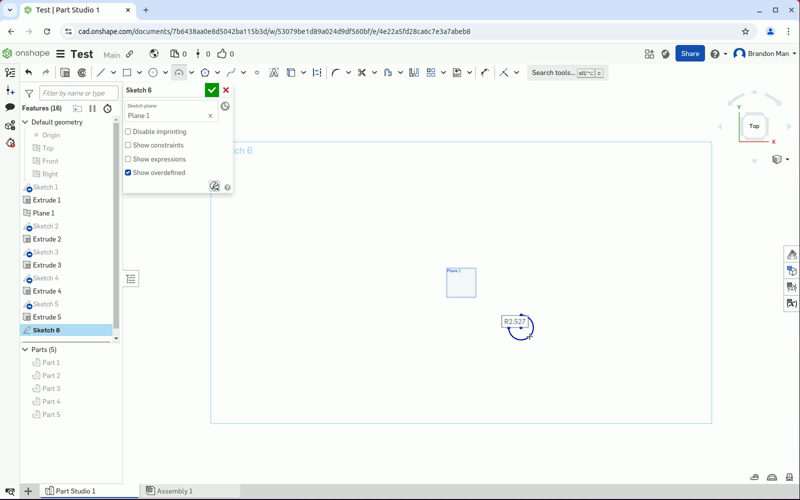
key(l)
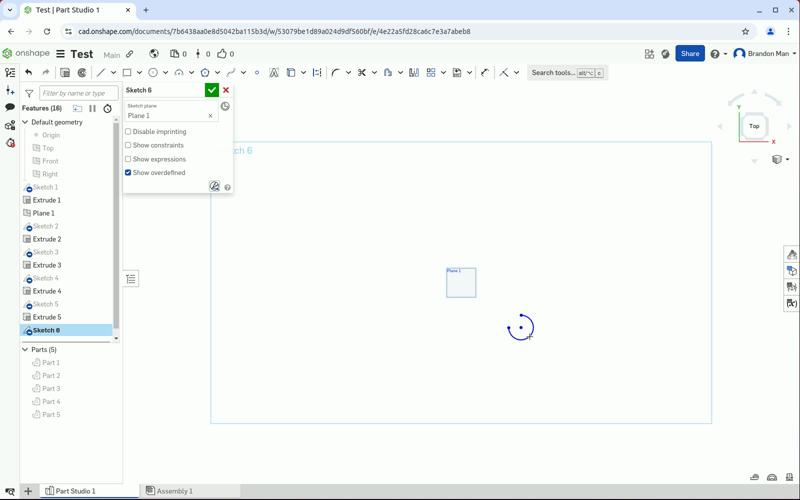
mouse_move(521, 315)
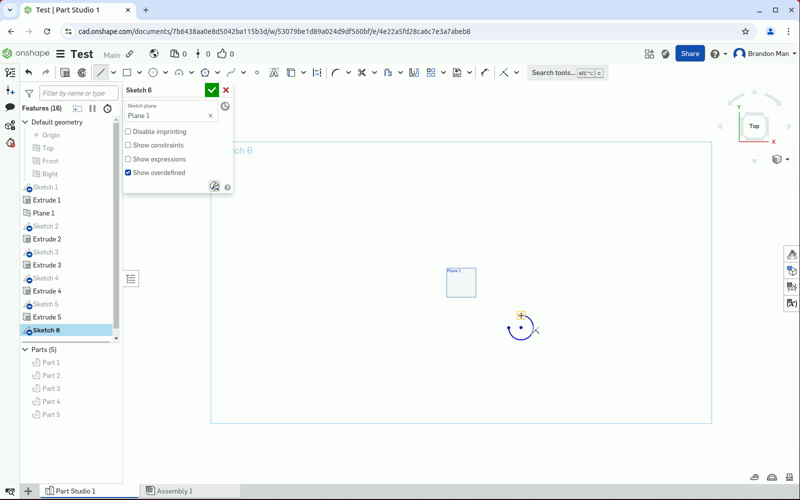
click(521, 315)
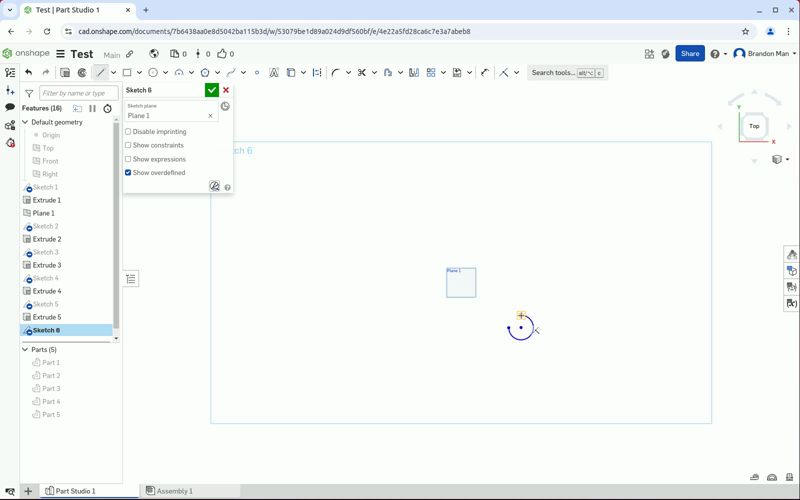
key_down(shift)
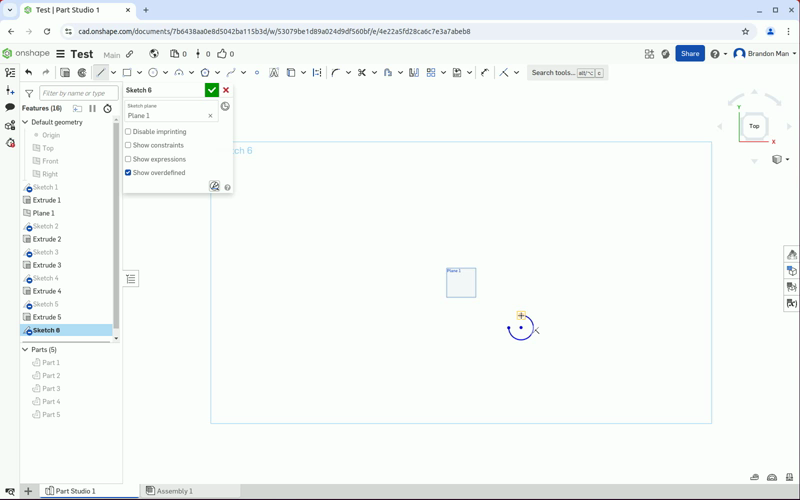
mouse_move(551, 315)
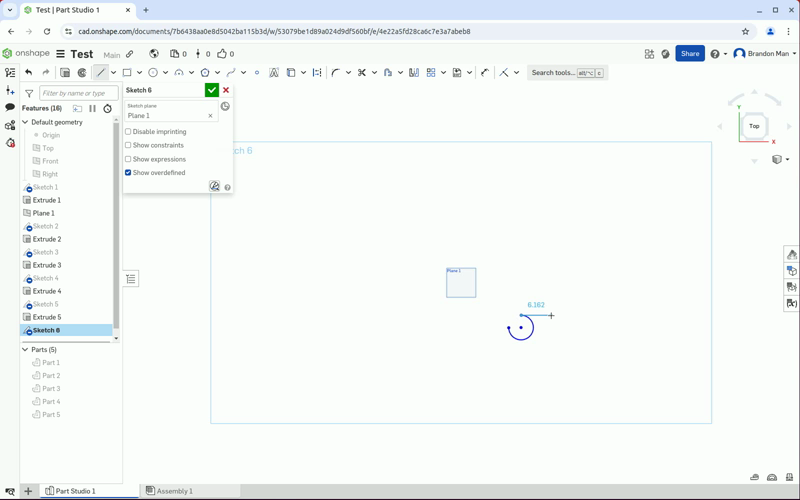
mouse_move(521, 327)
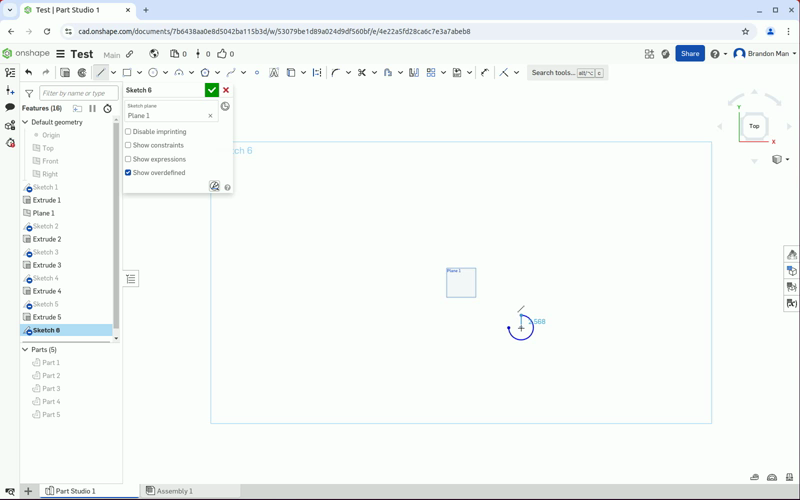
click(521, 327)
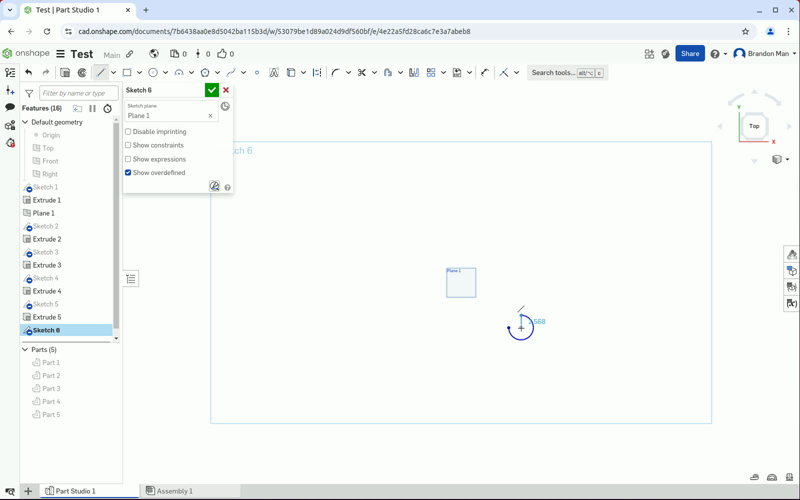
key_up(shift)
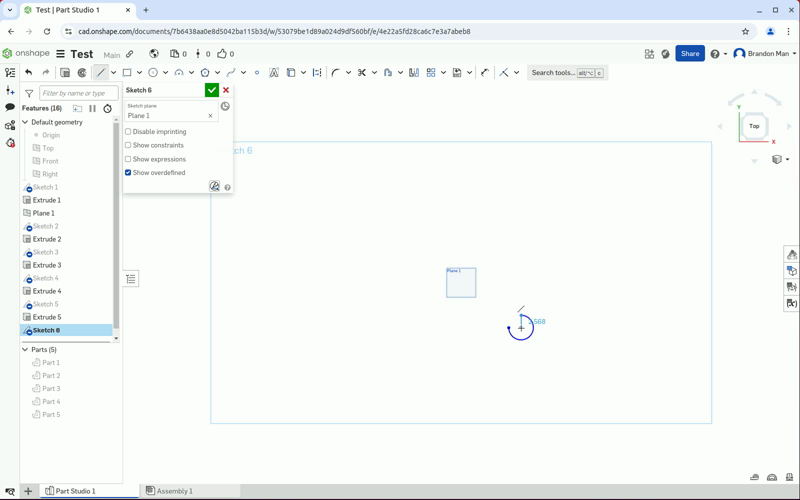
mouse_move(551, 327)
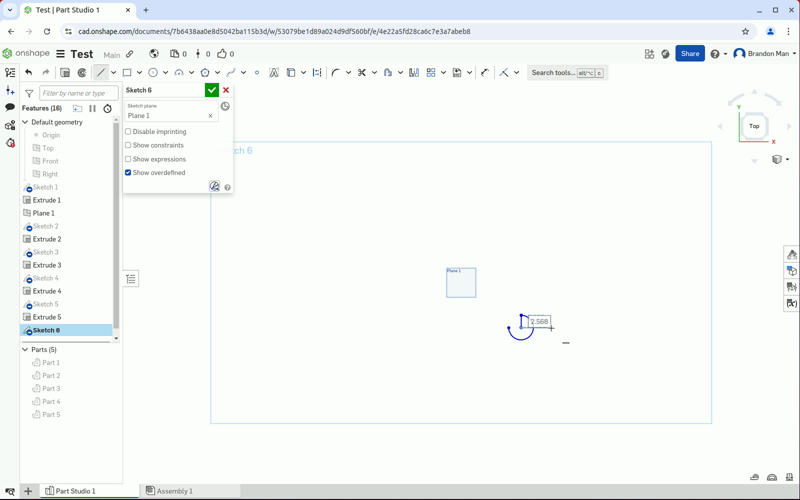
key_down(shift)
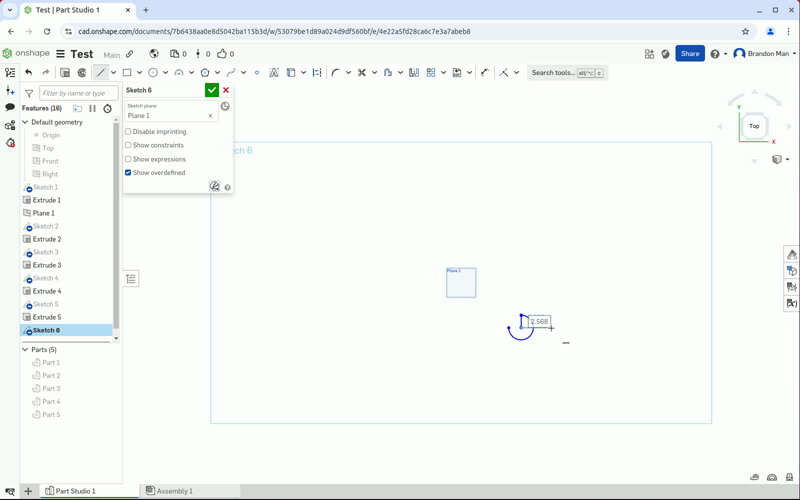
mouse_move(508, 327)
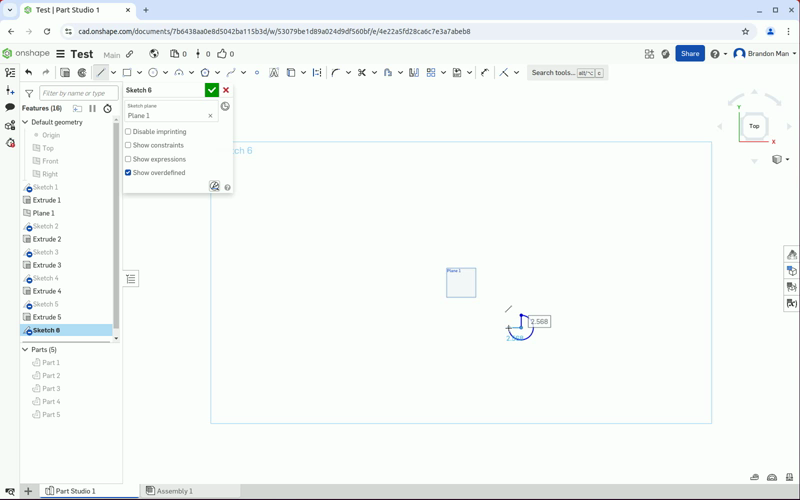
key_up(shift)
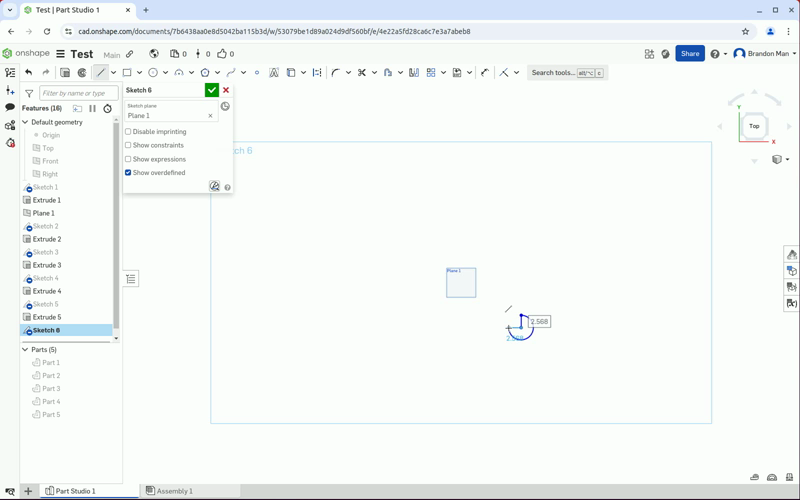
click(508, 327)
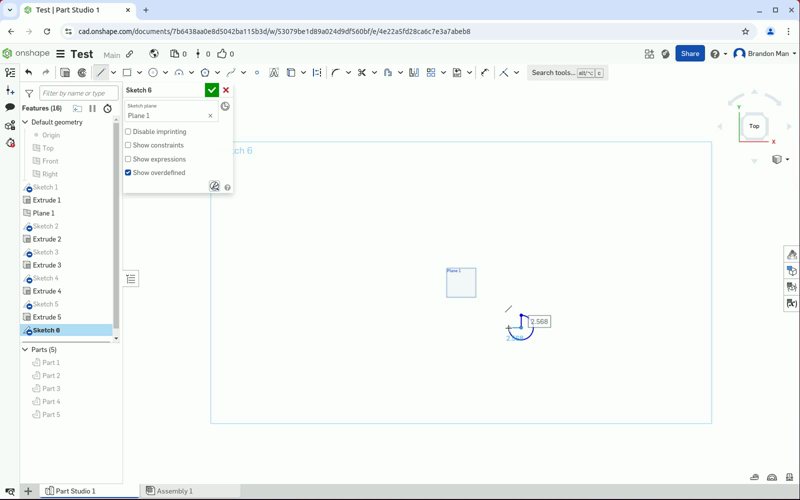
key(esc)
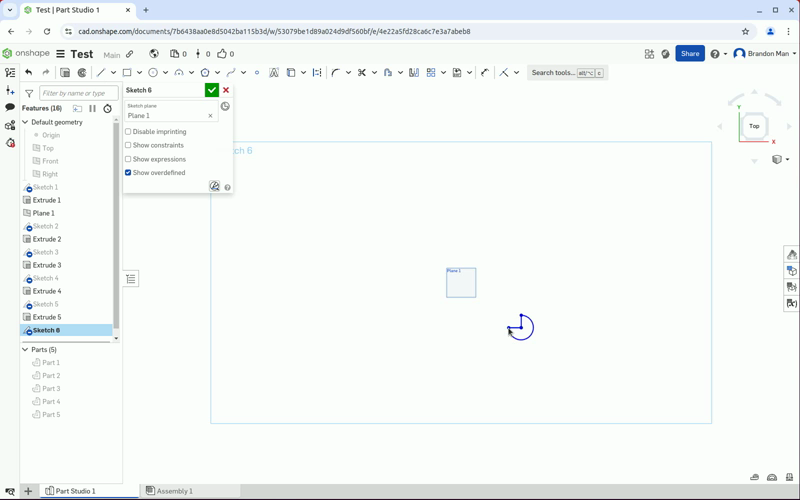
mouse_move(513, 336)
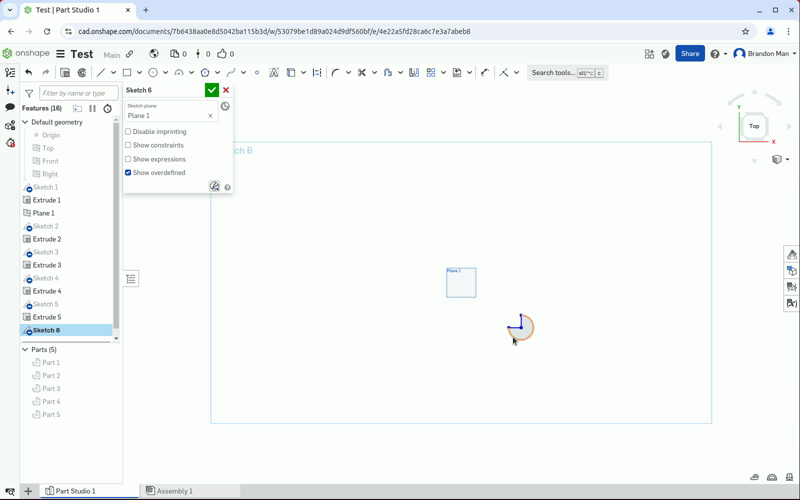
scroll(6)
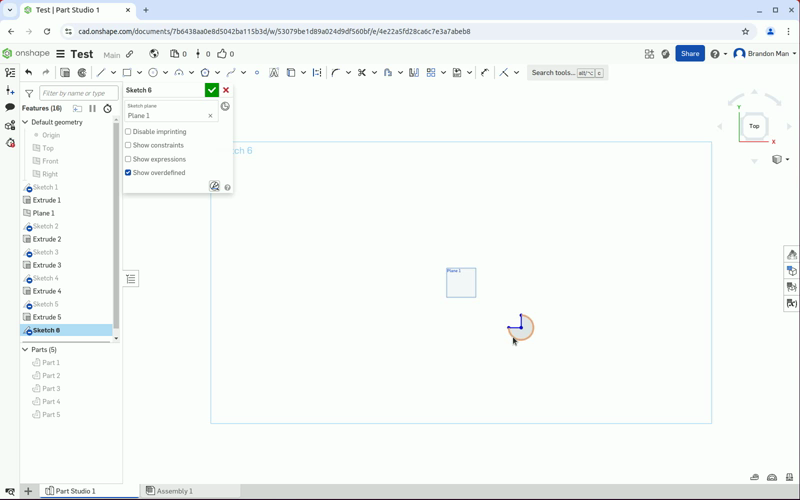
scroll(6)
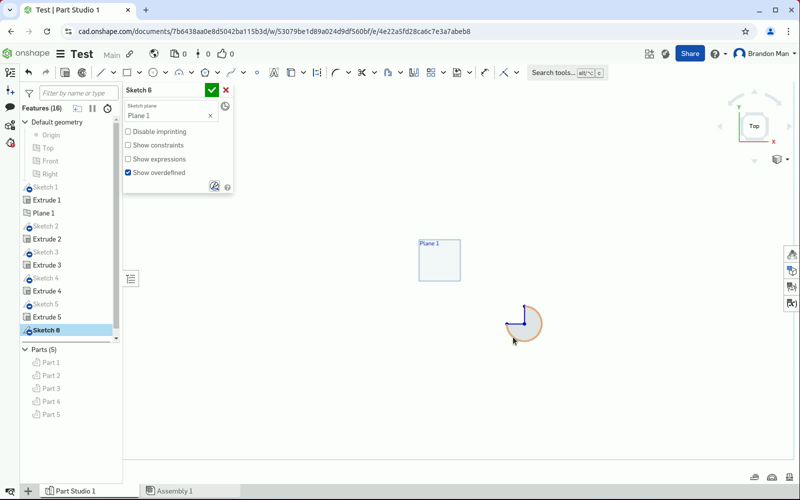
scroll(6)
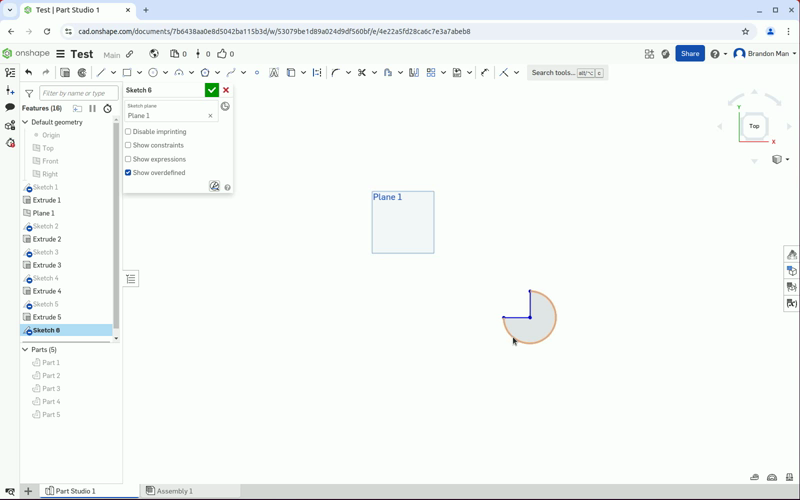
scroll(6)
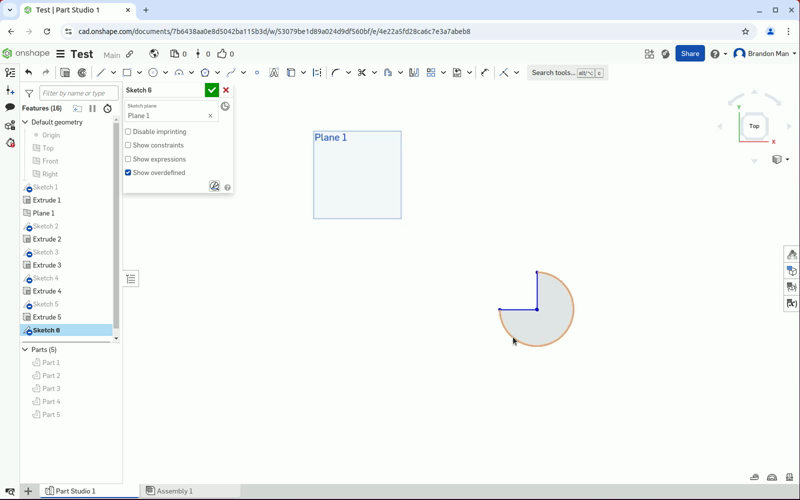
scroll(6)
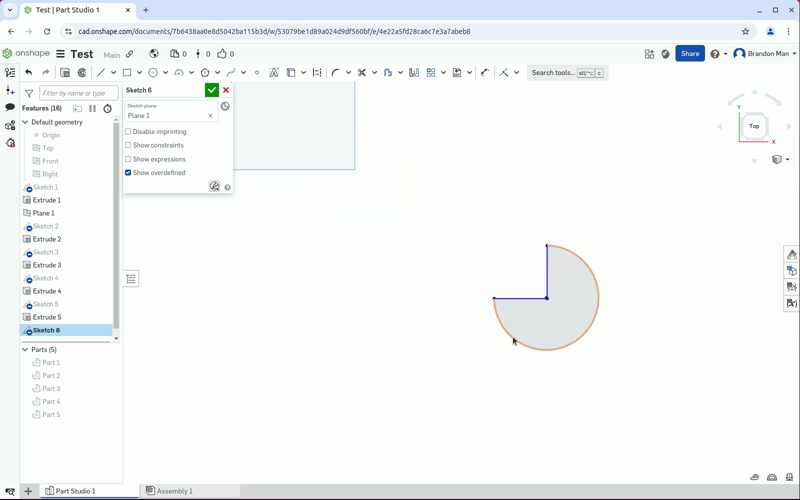
scroll(6)
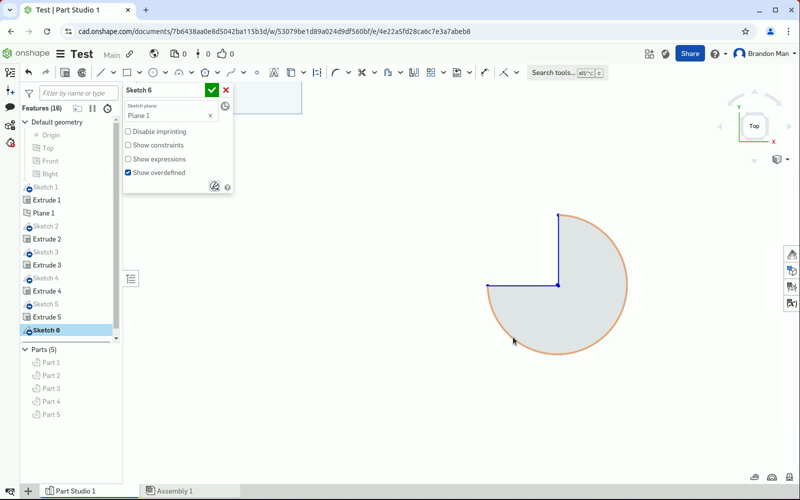
scroll(6)
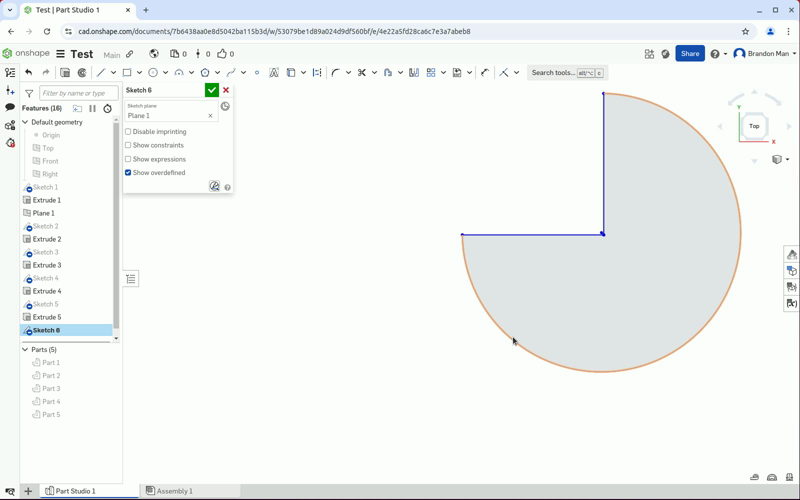
click(513, 336)
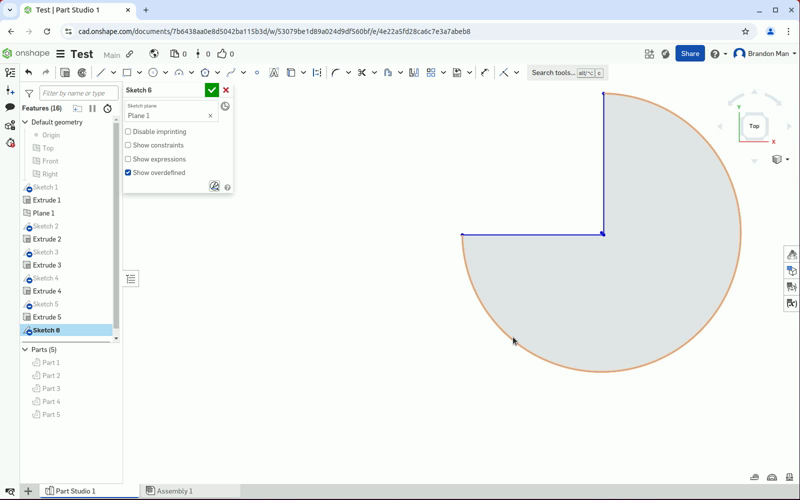
scroll(-6)
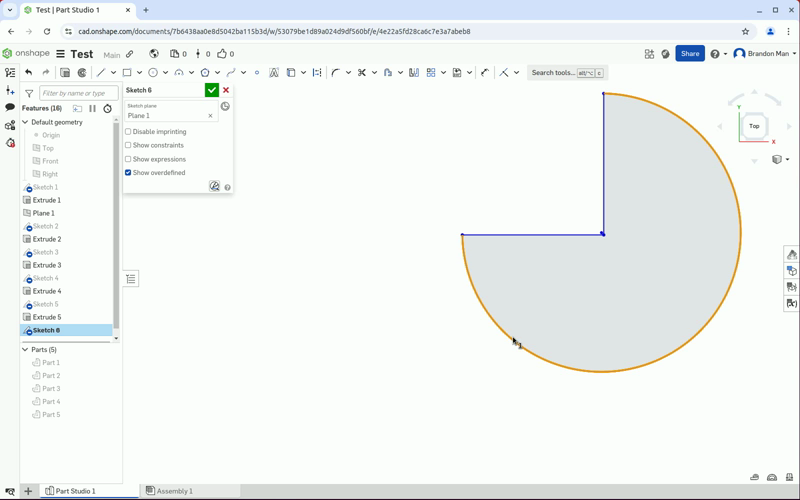
scroll(-6)
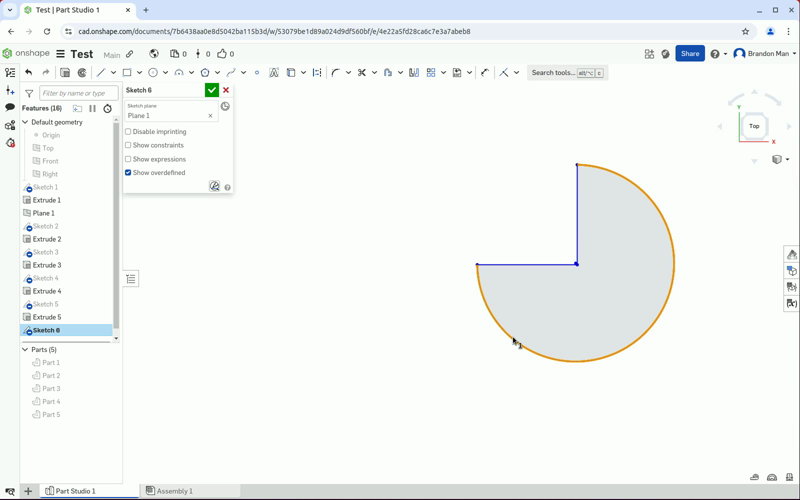
scroll(-6)
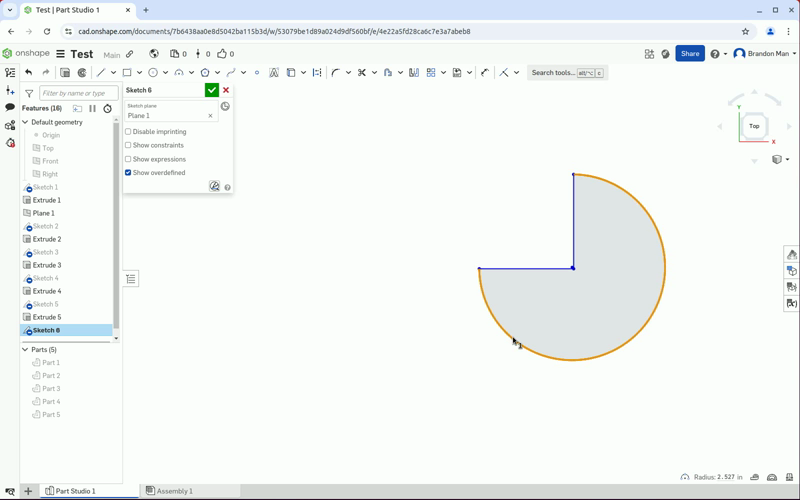
scroll(-6)
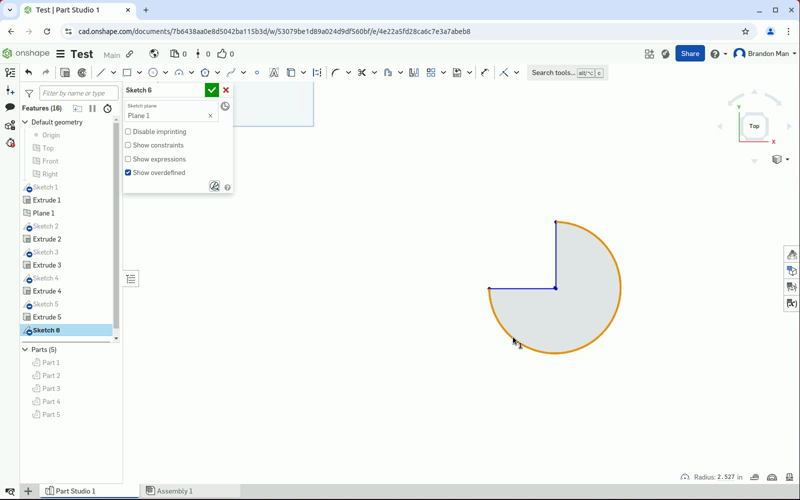
scroll(-6)
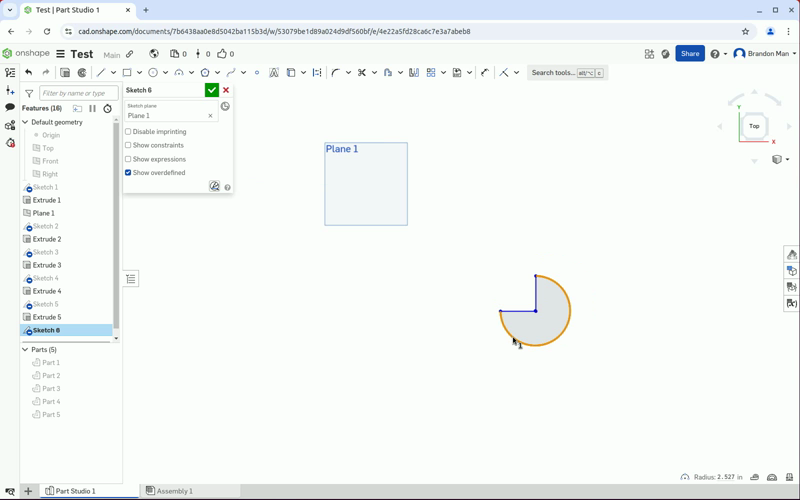
scroll(-6)
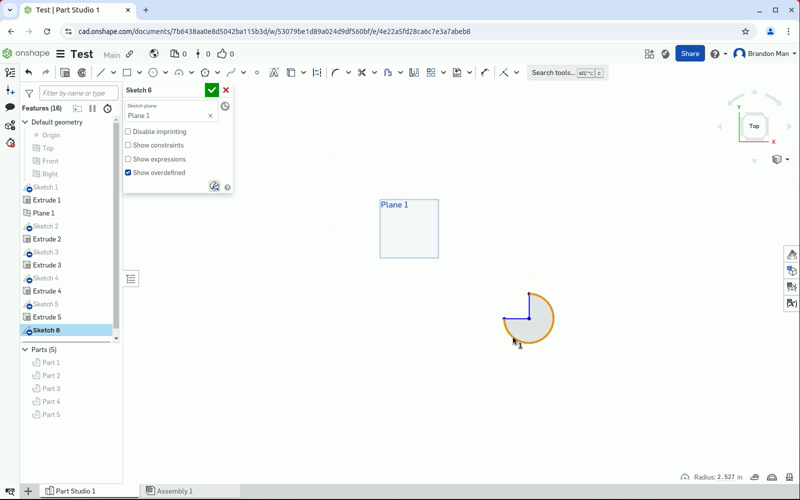
scroll(-6)
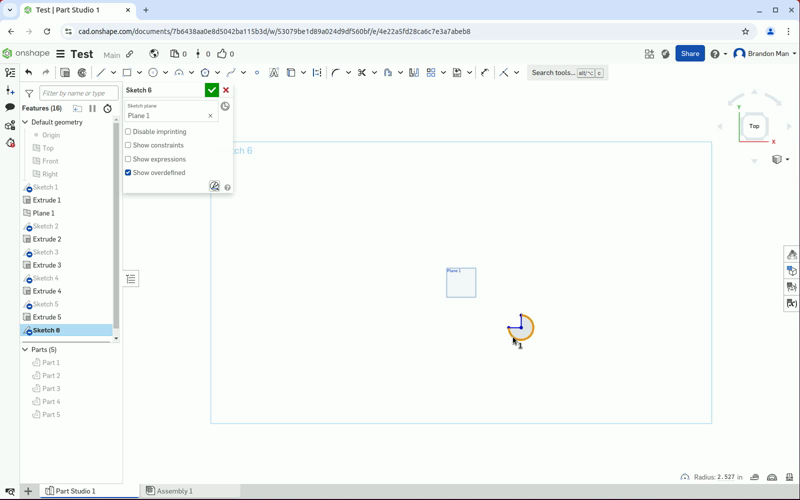
mouse_move(73, 352)
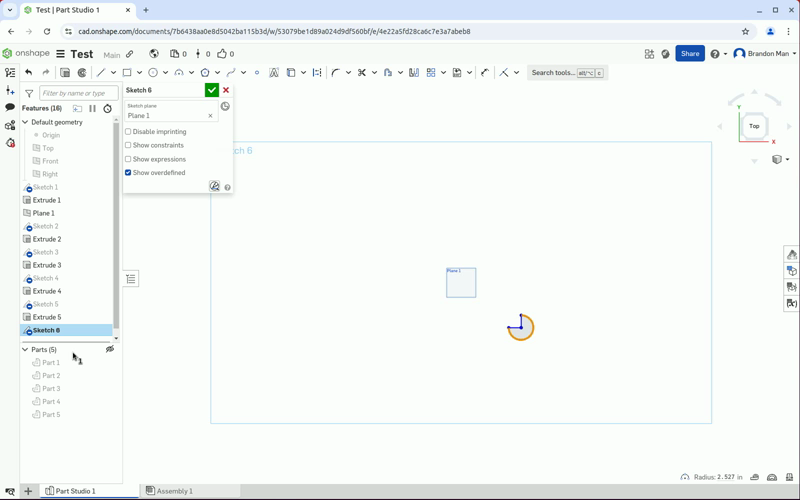
key(shift+y)
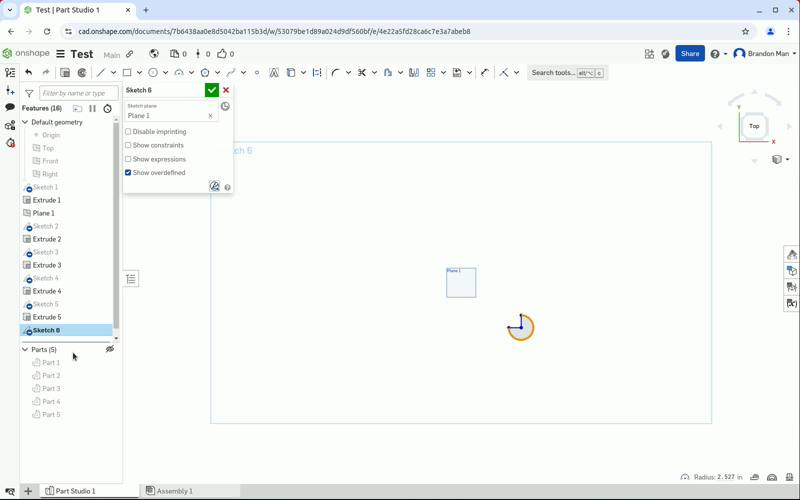
key(shift+e)
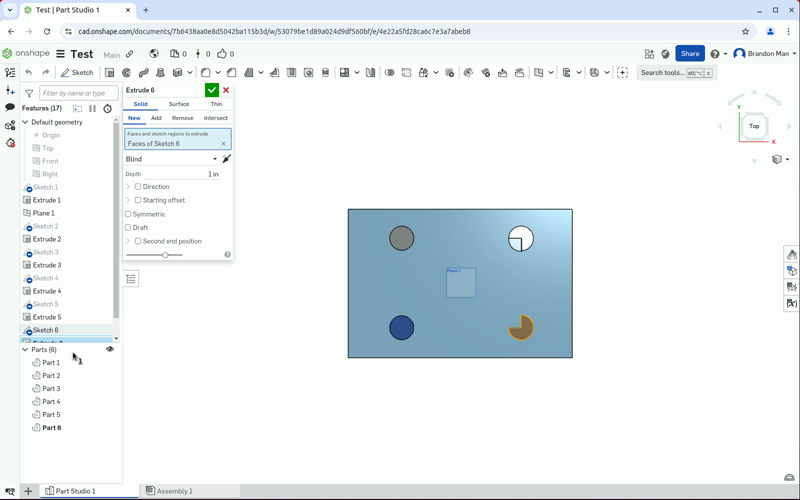
mouse_move(143, 106)
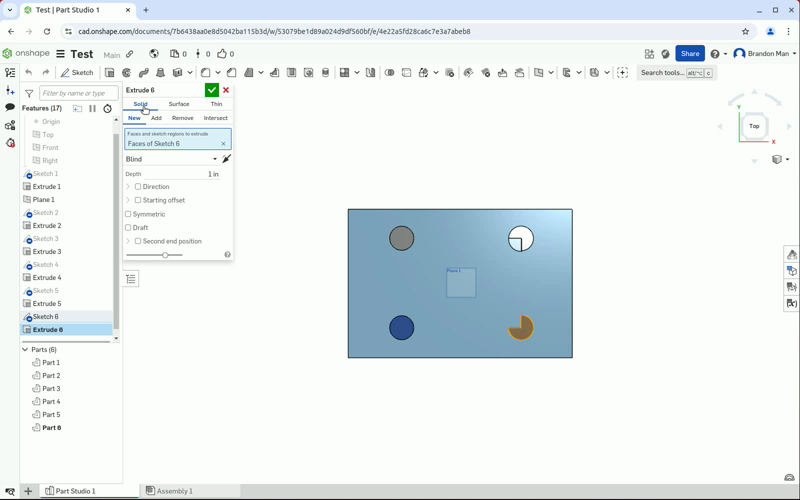
click(143, 106)
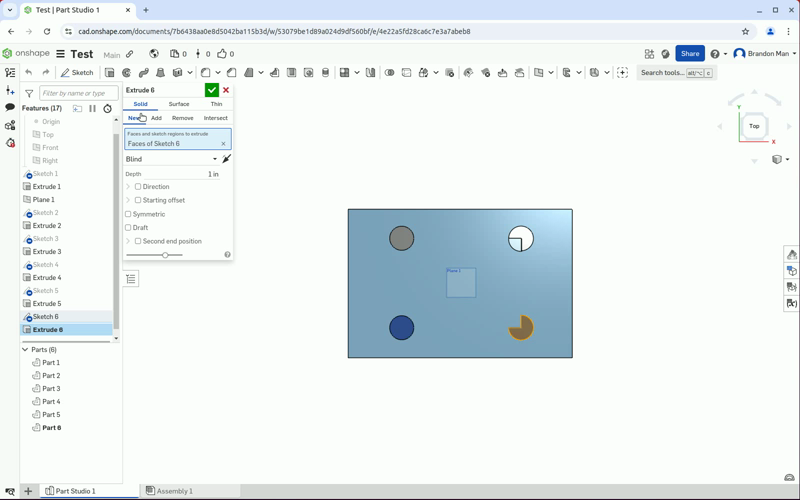
mouse_move(137, 120)
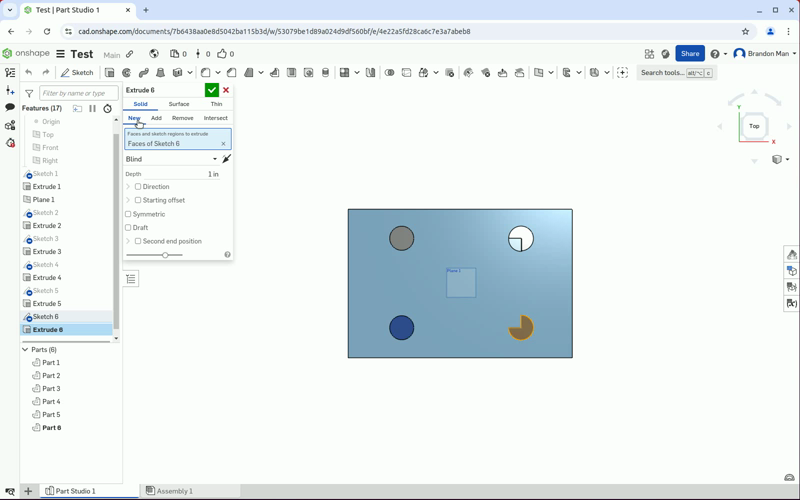
click(137, 120)
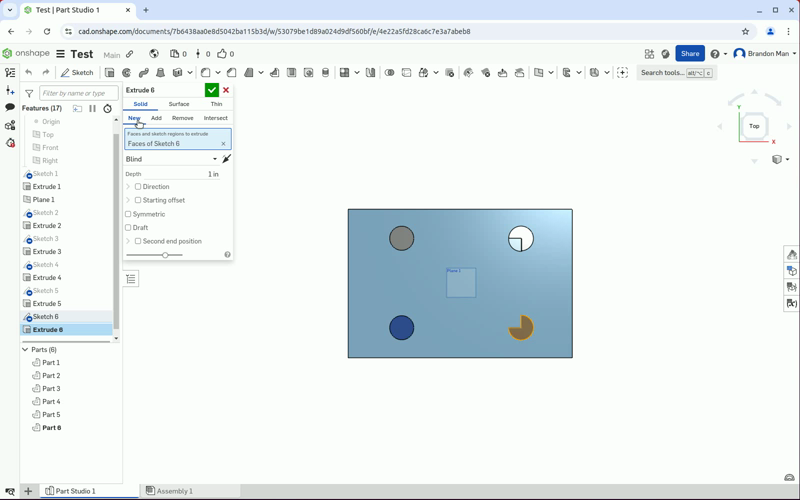
key(tab, 4)
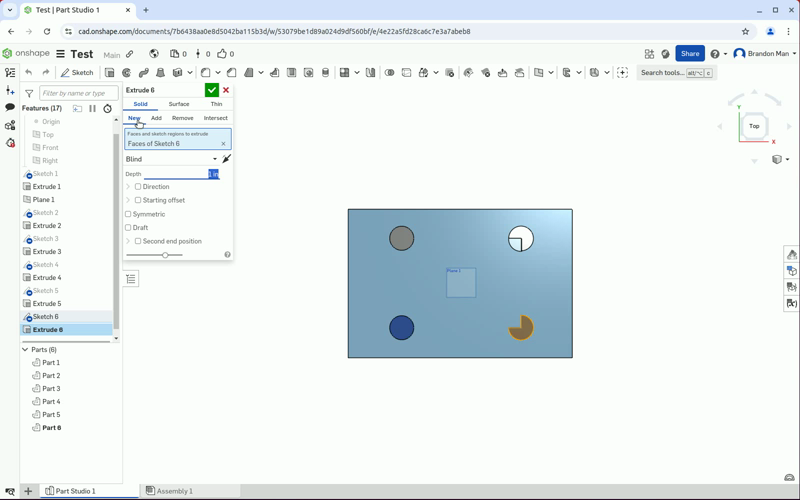
text(15.405)
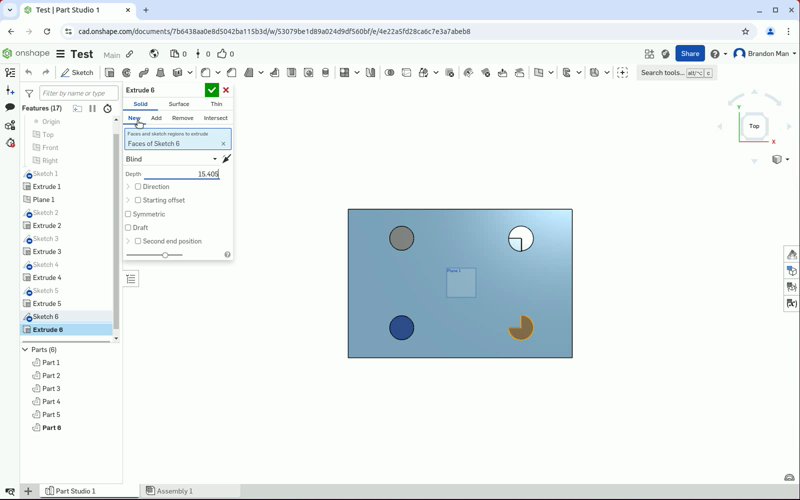
key(enter)
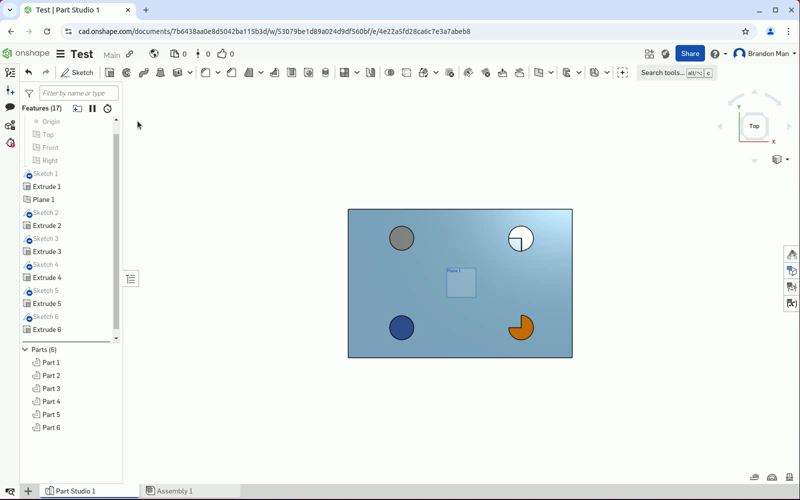
key(shift+h)
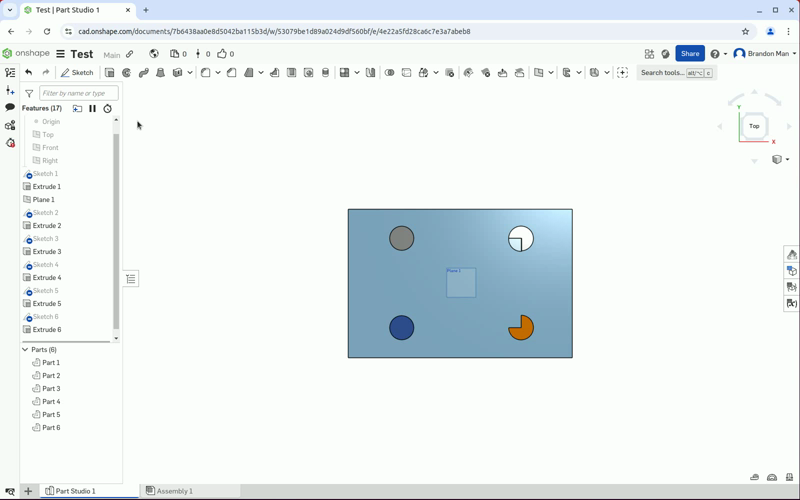
key(shift+h)
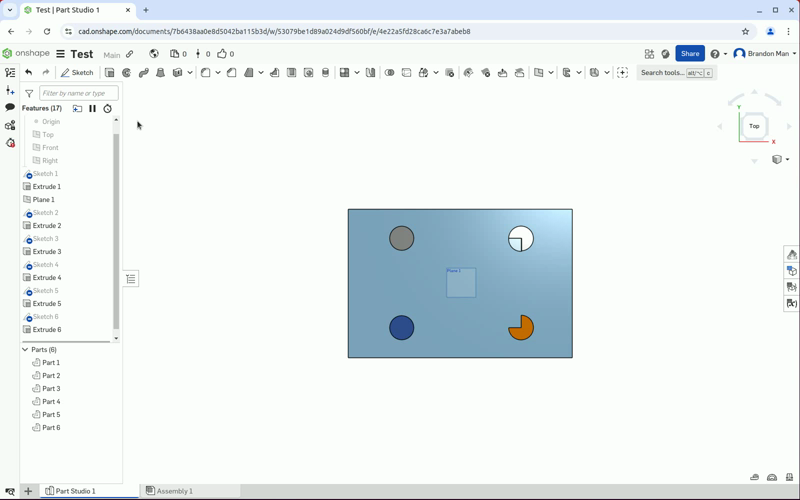
mouse_move(69, 176)
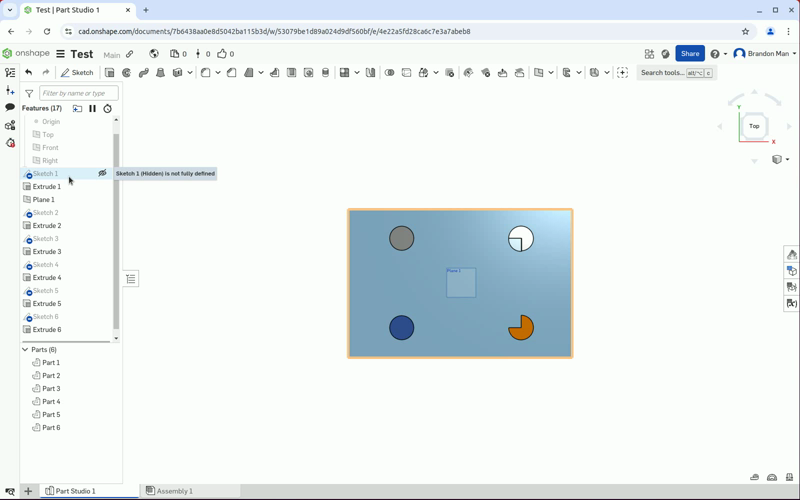
click(69, 176)
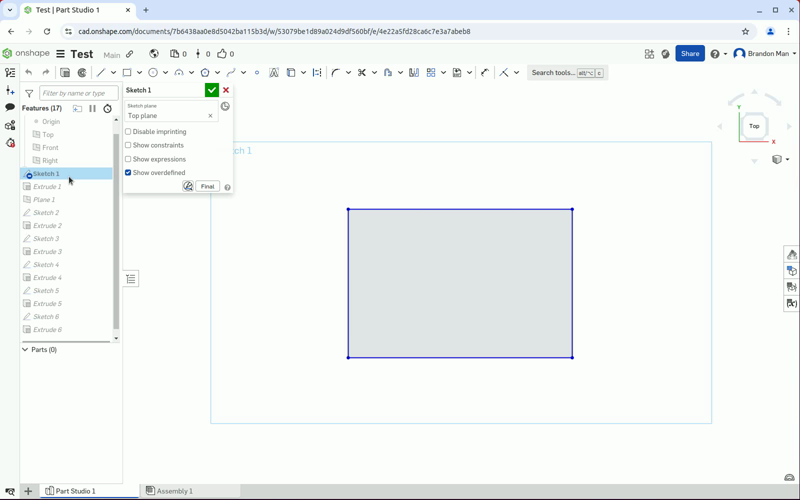
mouse_move(229, 92)
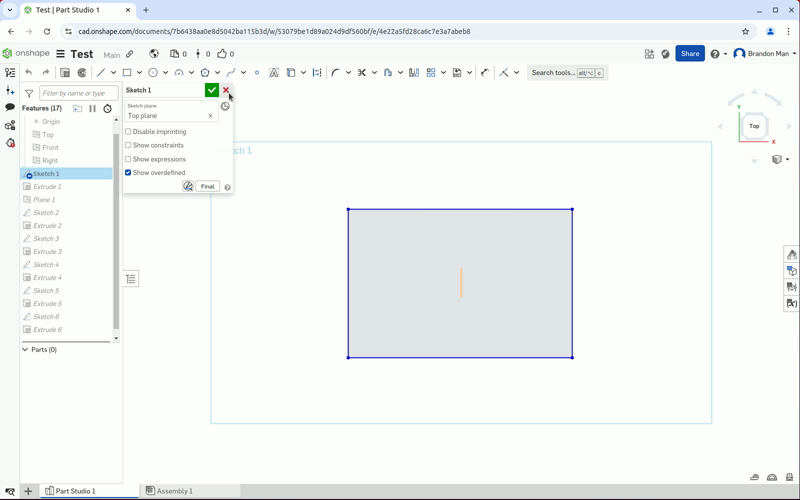
click(229, 92)
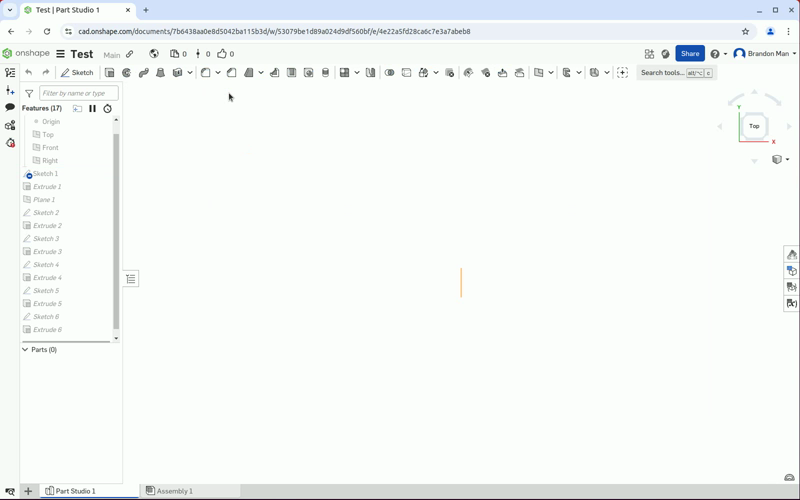
key(shift+s)
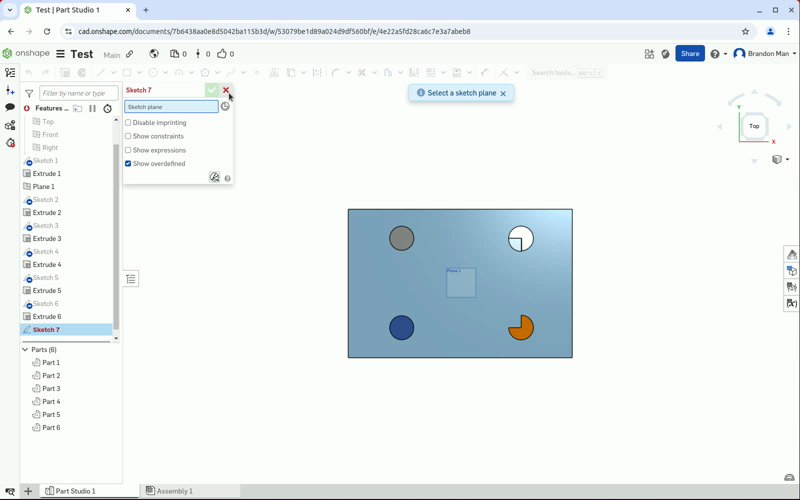
mouse_move(69, 189)
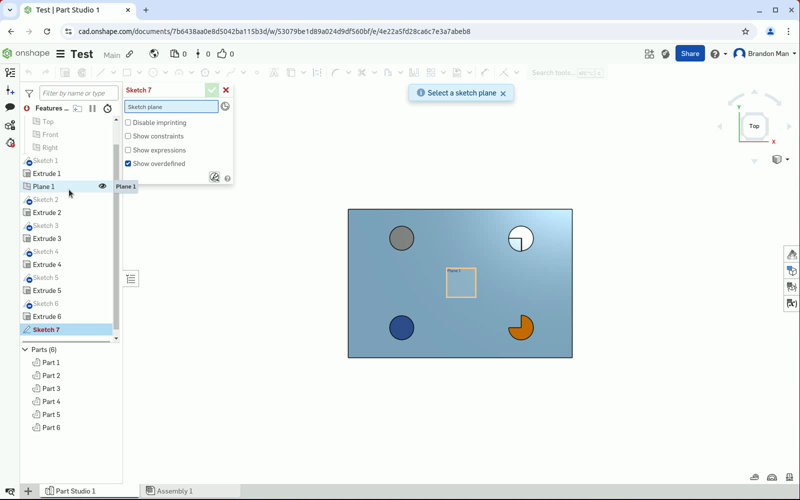
click(69, 189)
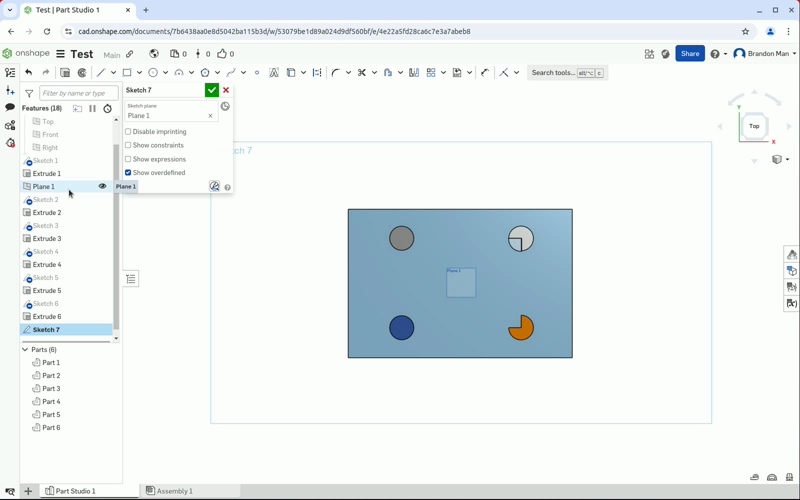
mouse_move(73, 352)
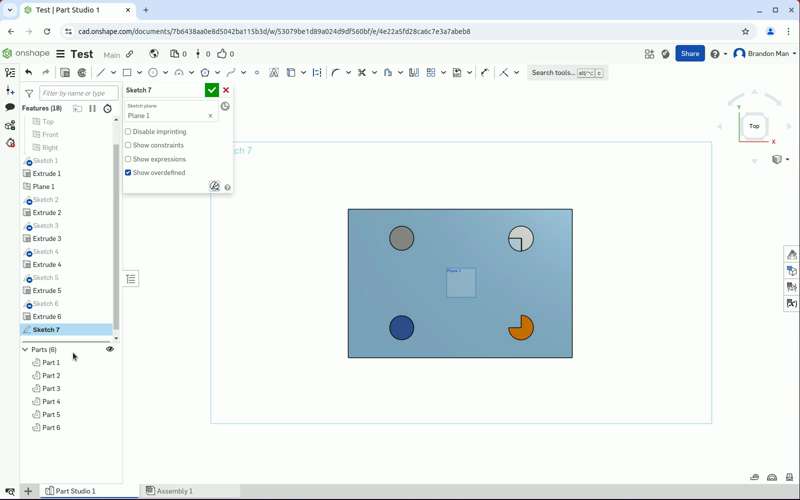
key(y)
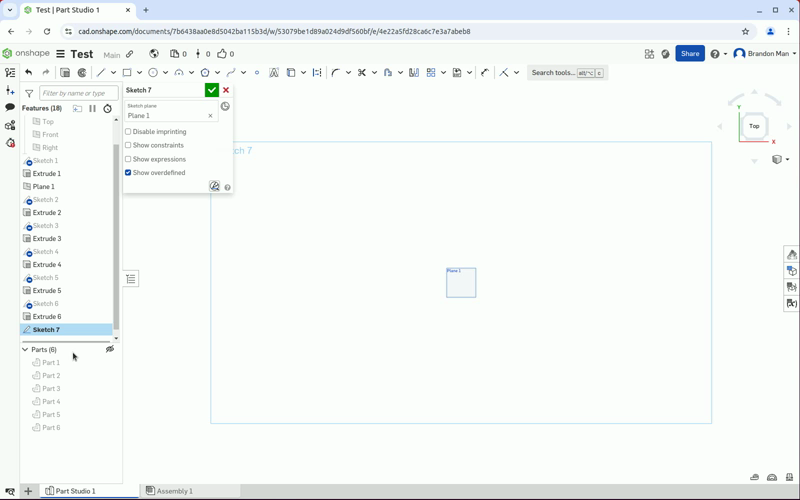
key(l)
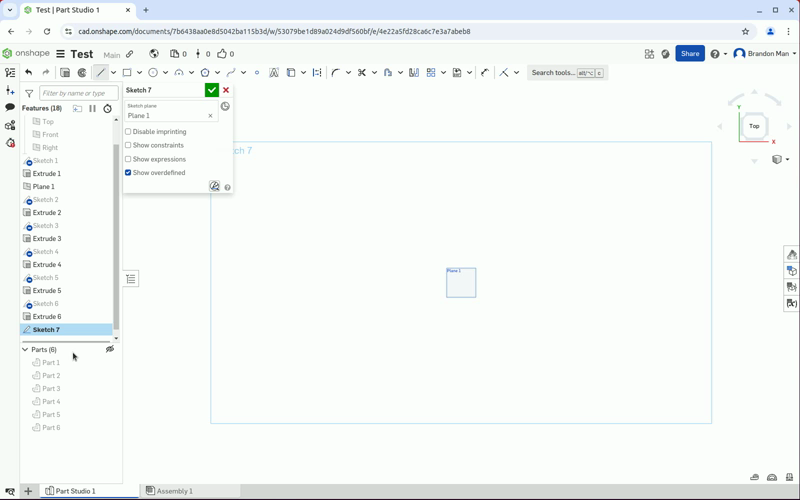
key_down(shift)
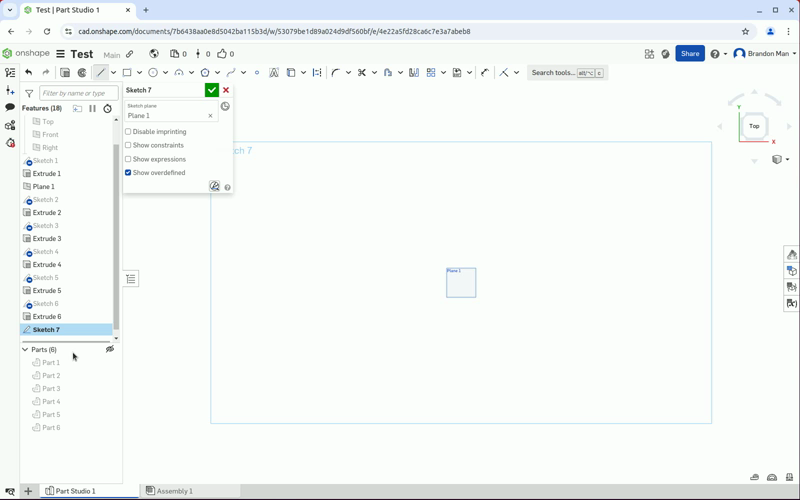
mouse_move(508, 327)
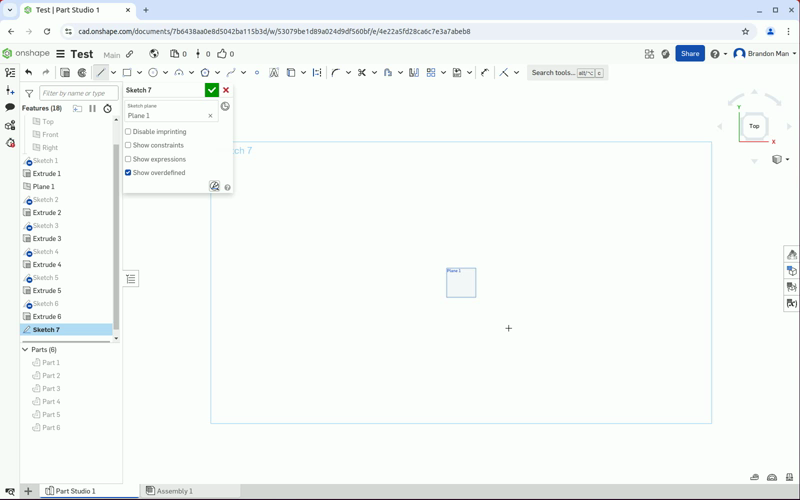
click(508, 327)
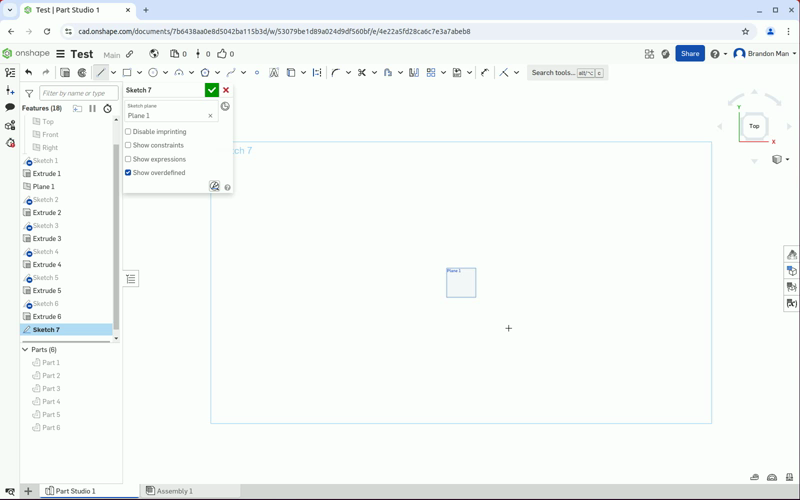
key_up(shift)
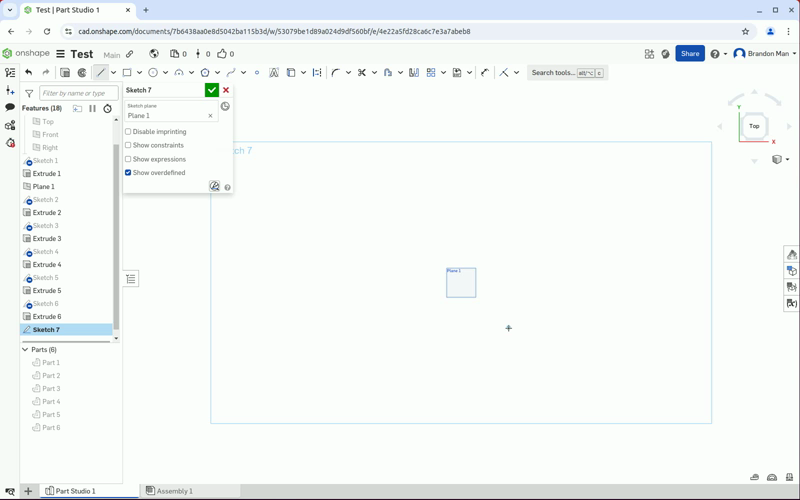
key_down(shift)
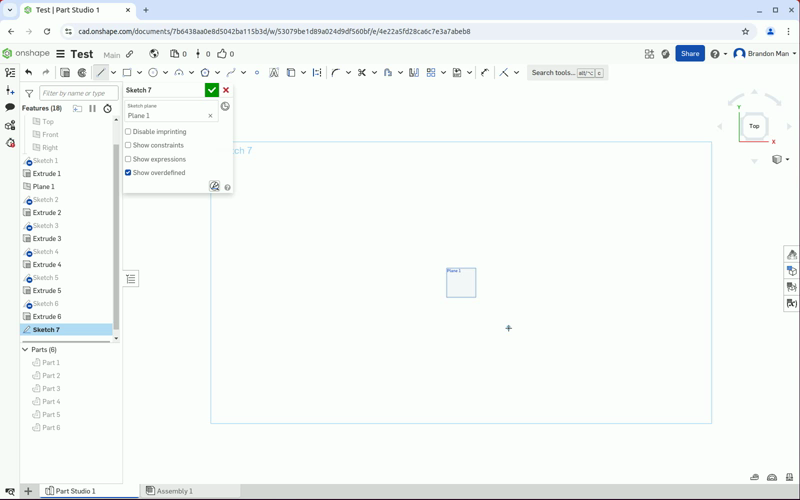
mouse_move(538, 327)
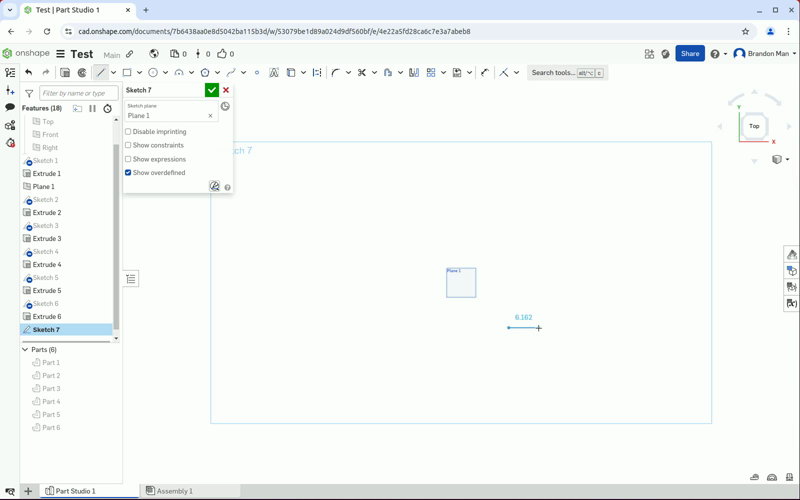
mouse_move(521, 327)
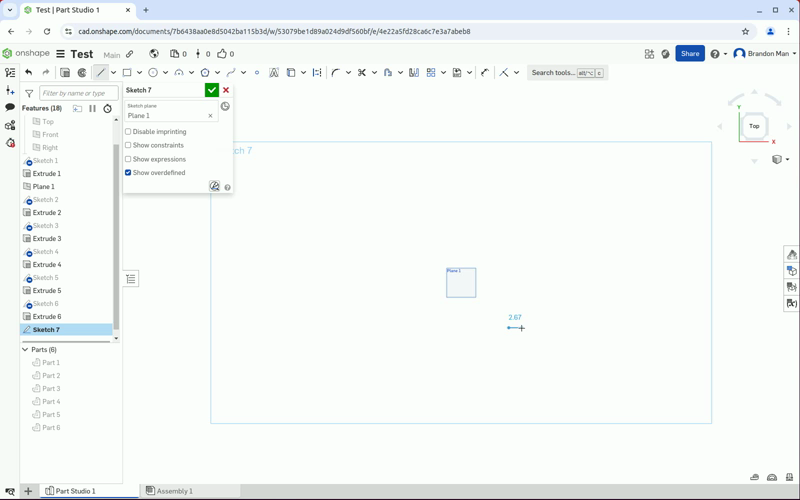
click(521, 327)
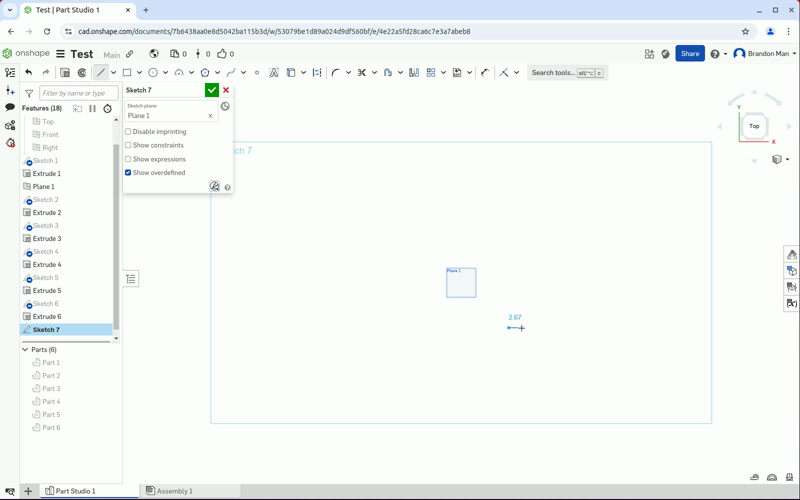
key_up(shift)
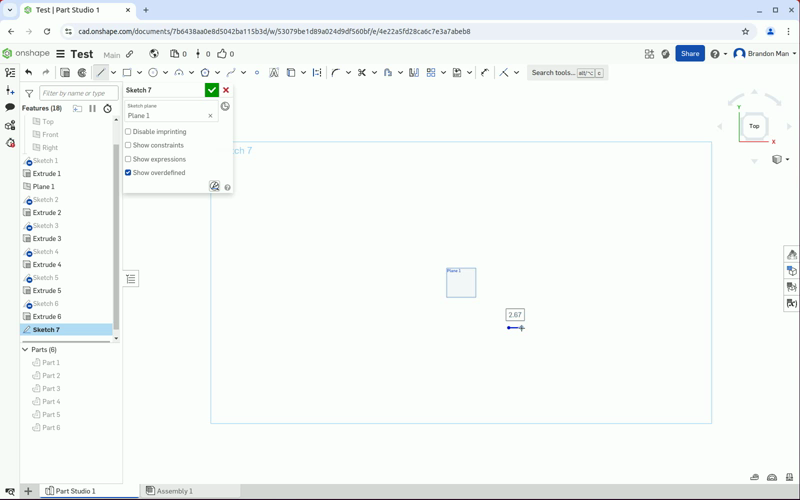
key_down(shift)
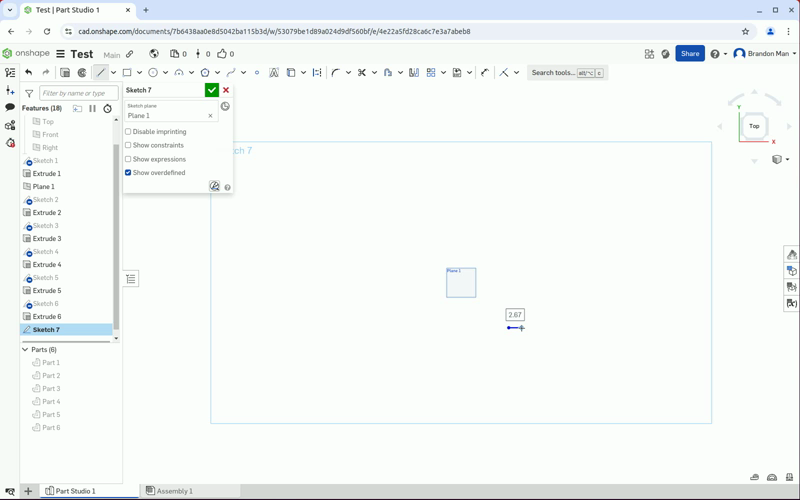
mouse_move(551, 327)
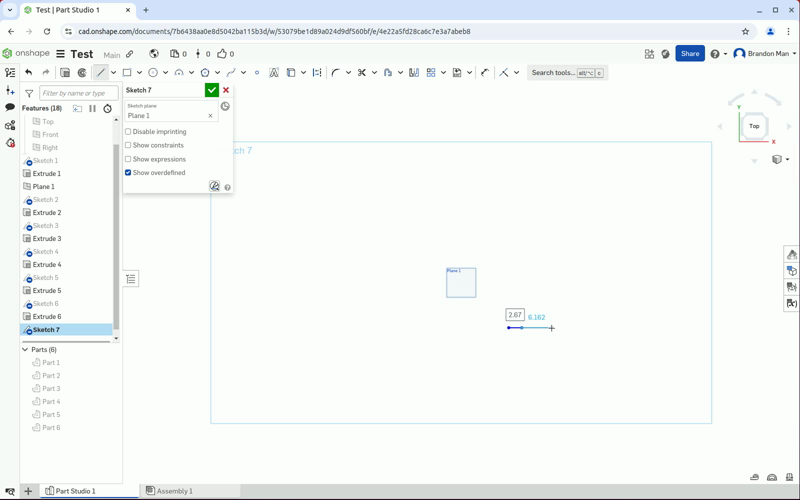
mouse_move(521, 314)
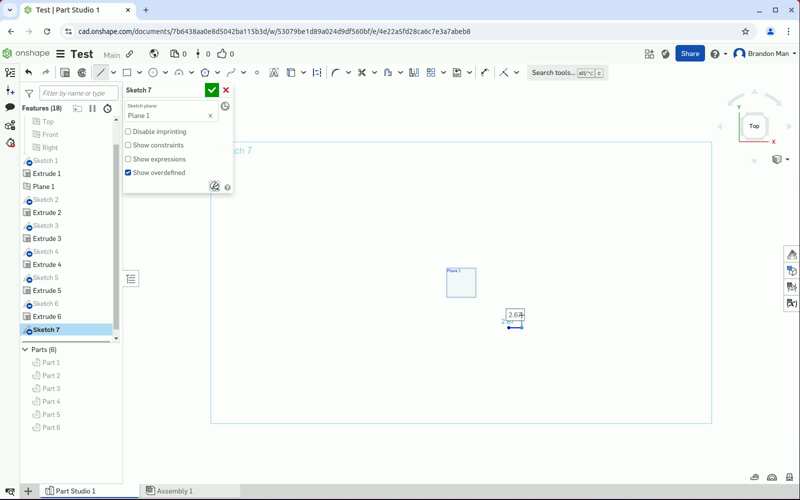
click(521, 314)
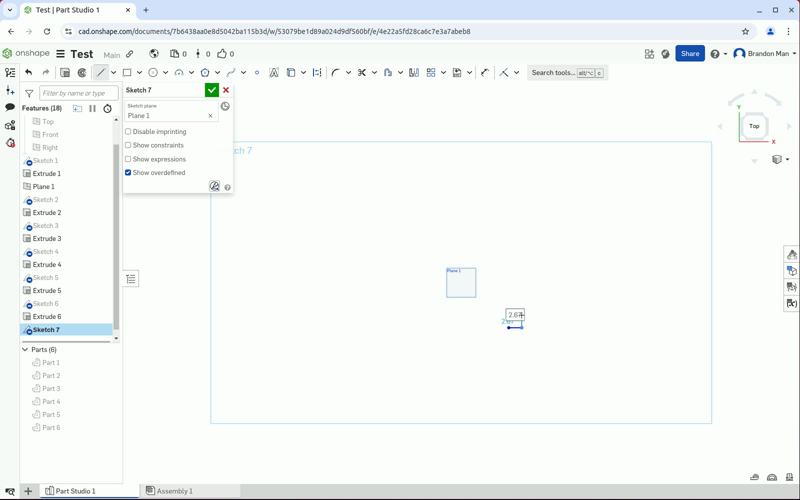
key_up(shift)
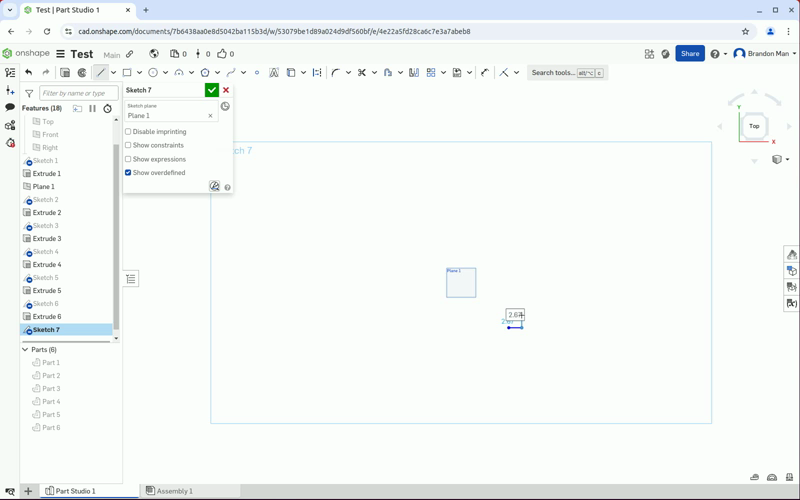
key(esc)
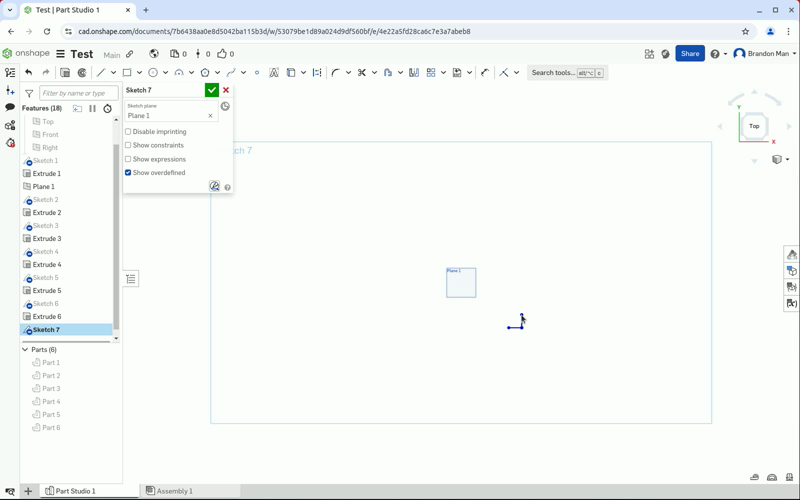
key(a)
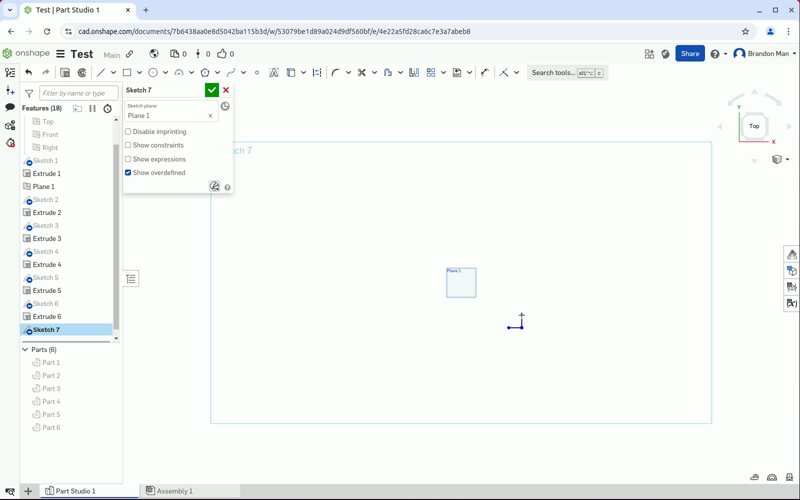
mouse_move(521, 314)
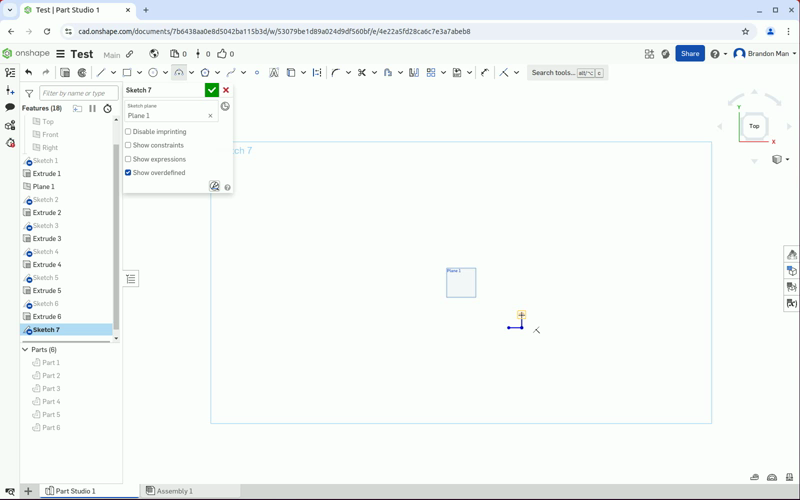
click(521, 314)
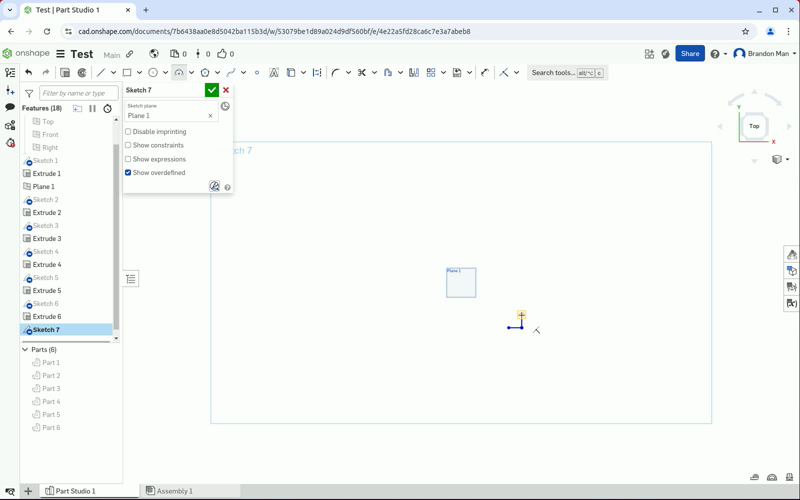
mouse_move(508, 327)
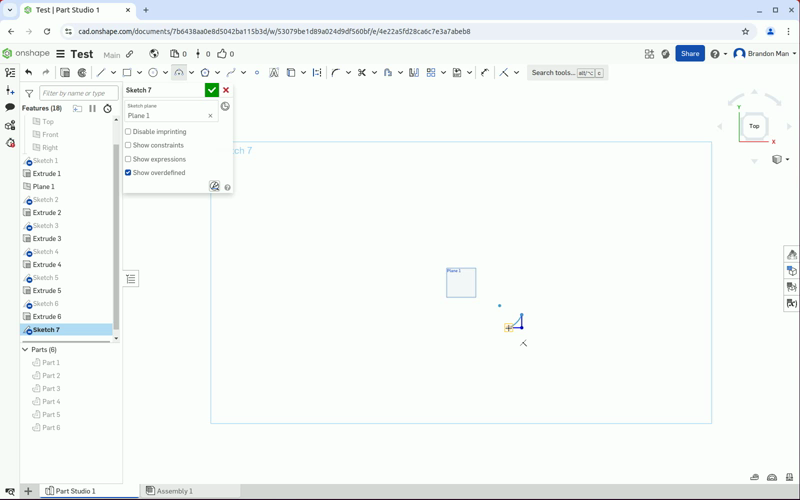
click(508, 327)
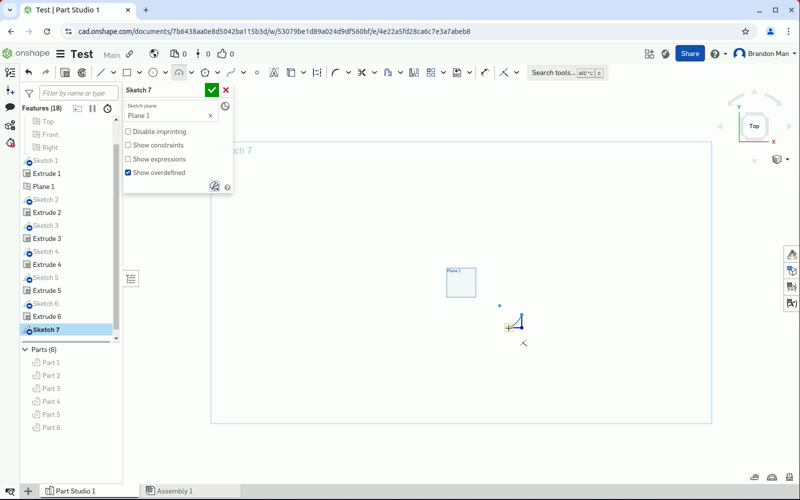
key_down(shift)
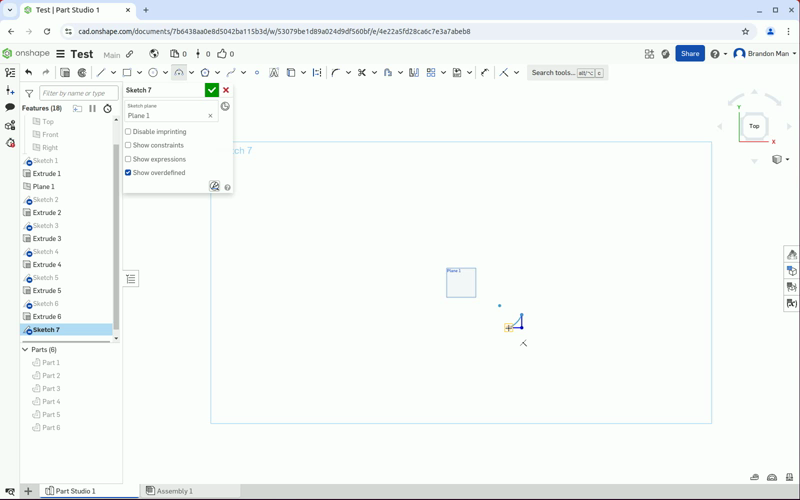
mouse_move(512, 318)
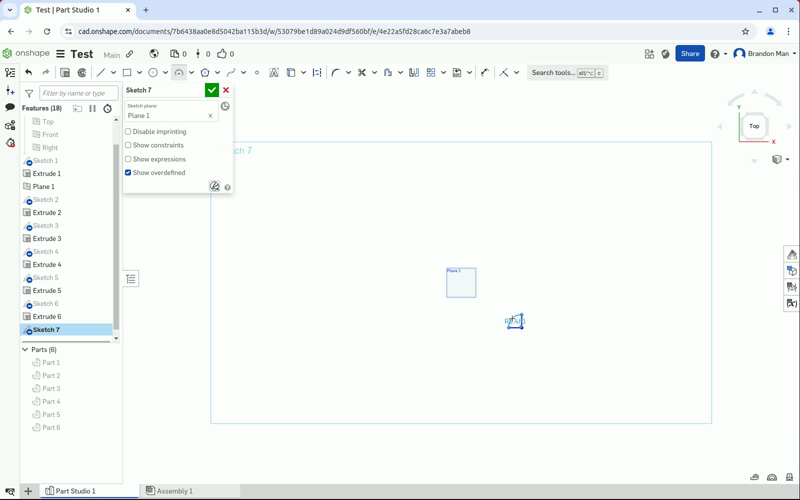
click(512, 318)
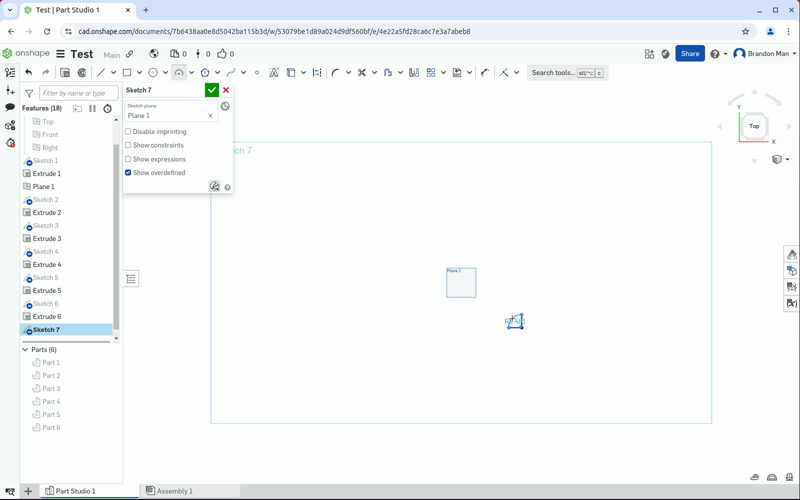
key_up(shift)
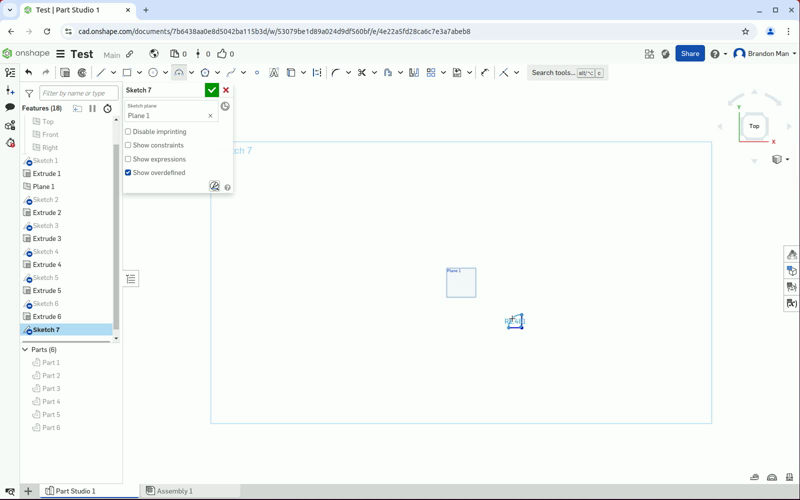
key(esc)
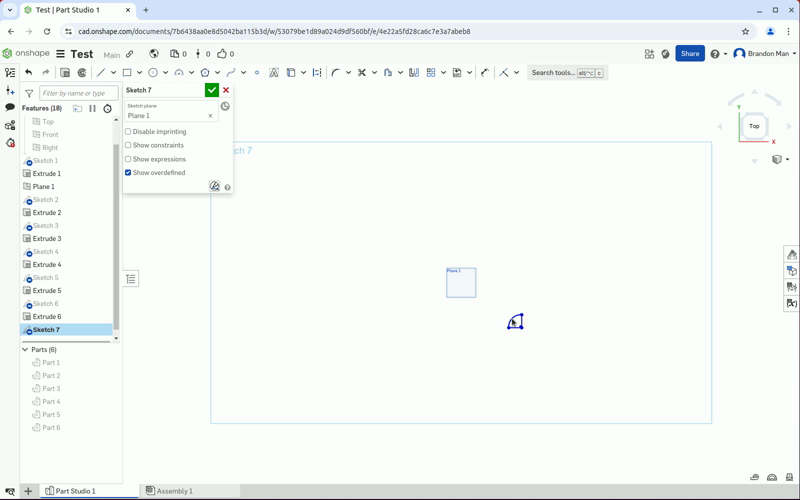
mouse_move(520, 319)
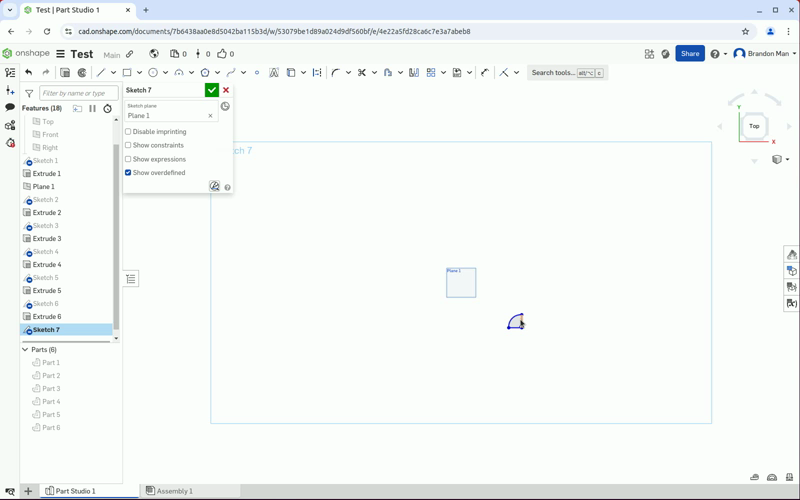
scroll(6)
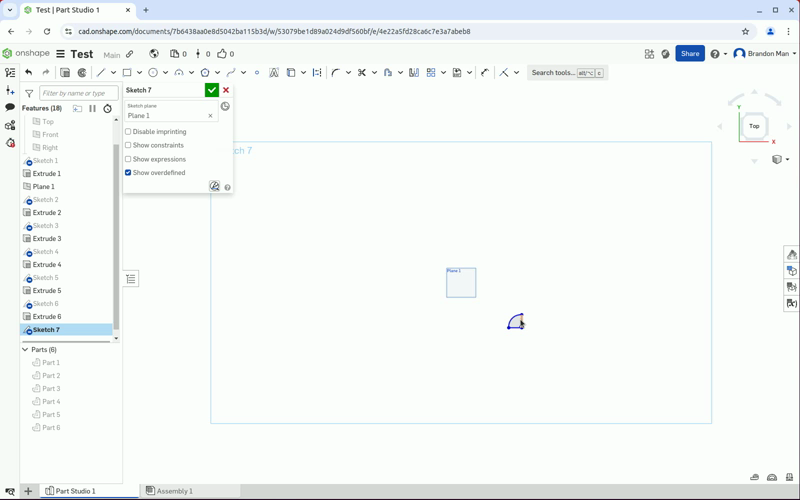
scroll(6)
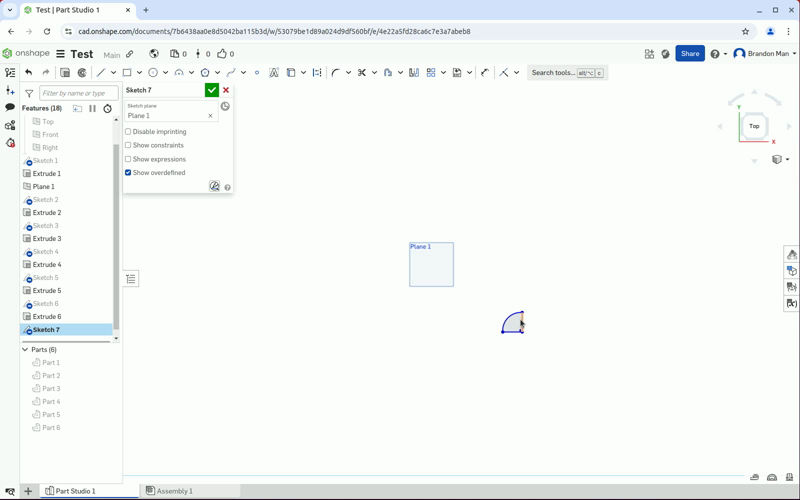
scroll(6)
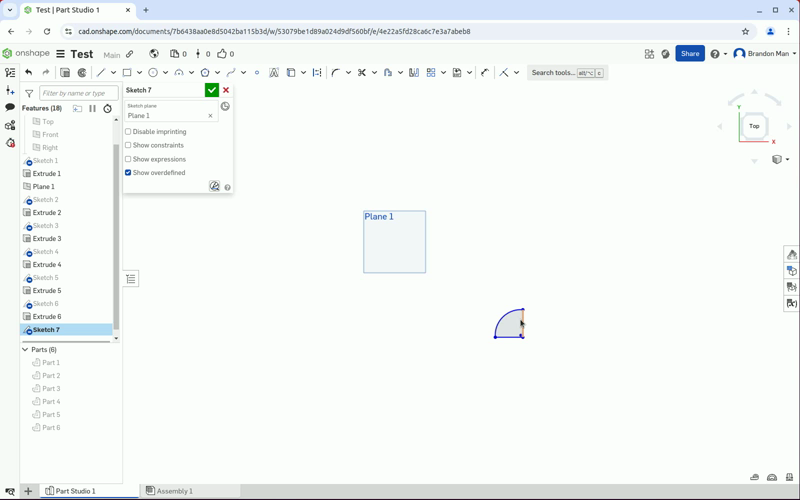
scroll(6)
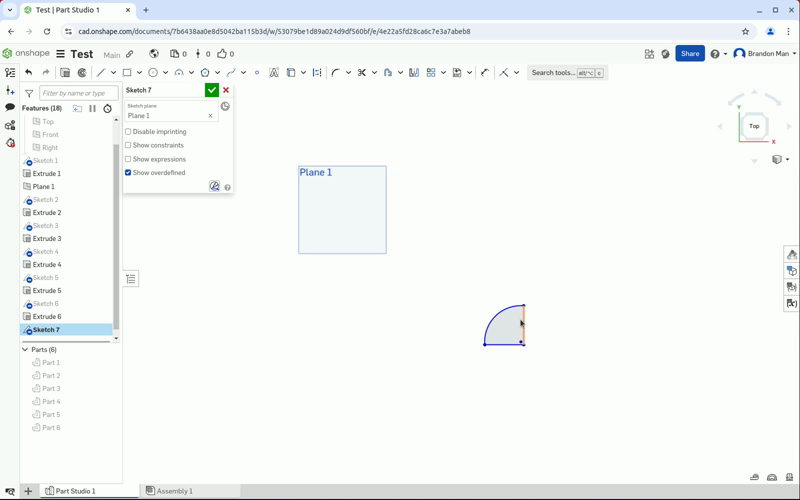
scroll(6)
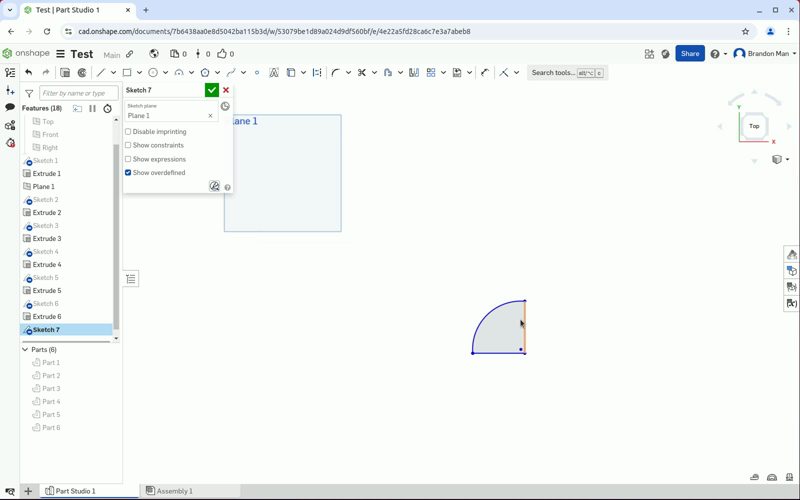
scroll(6)
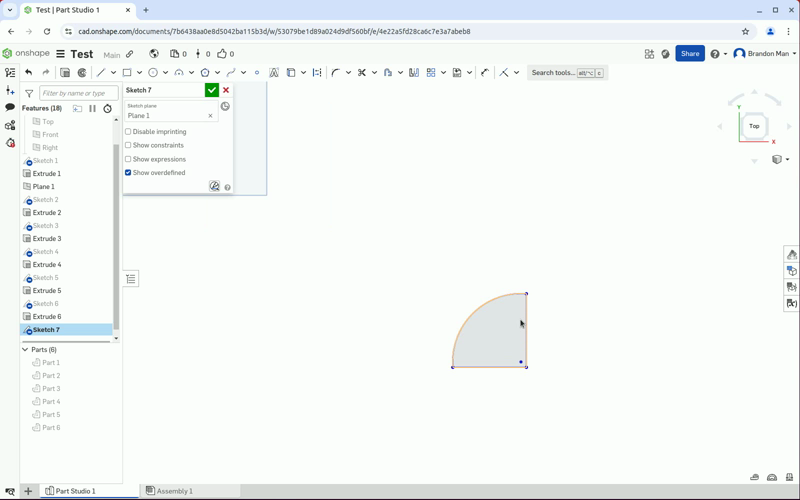
scroll(6)
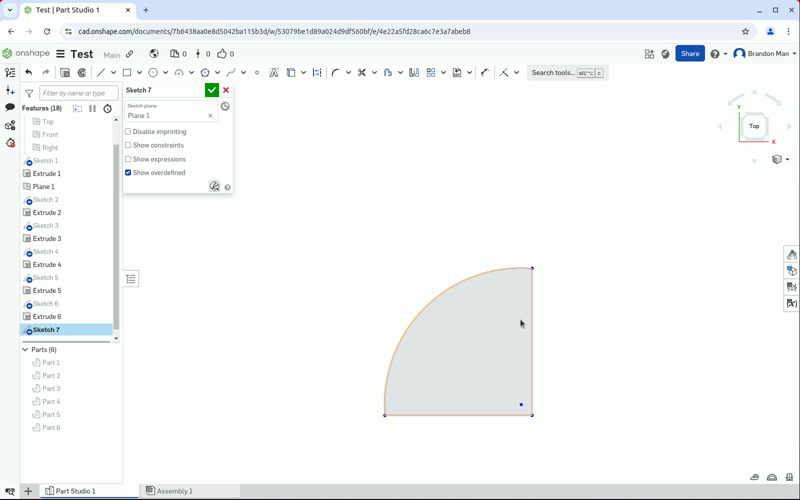
click(520, 319)
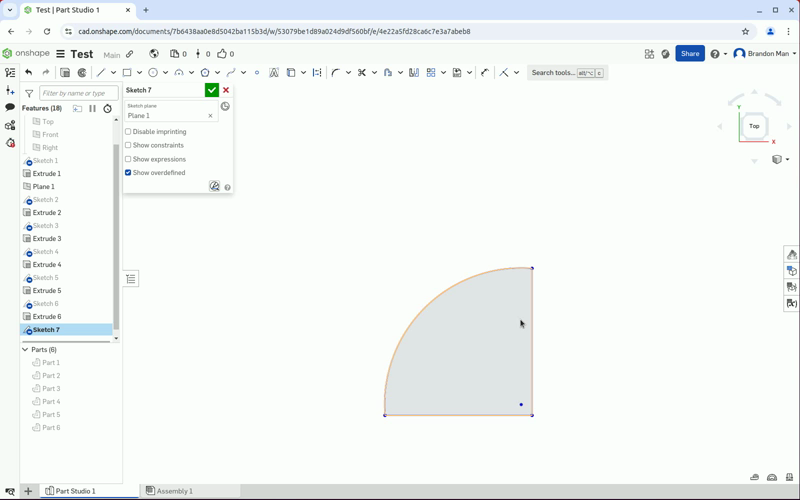
scroll(-6)
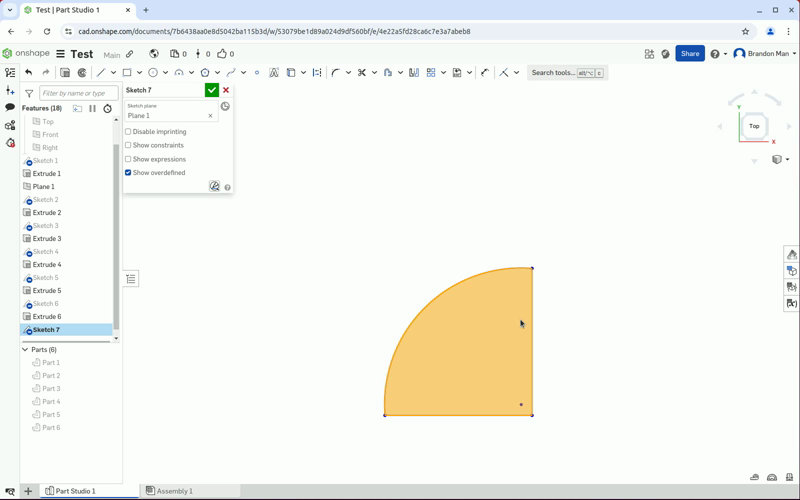
scroll(-6)
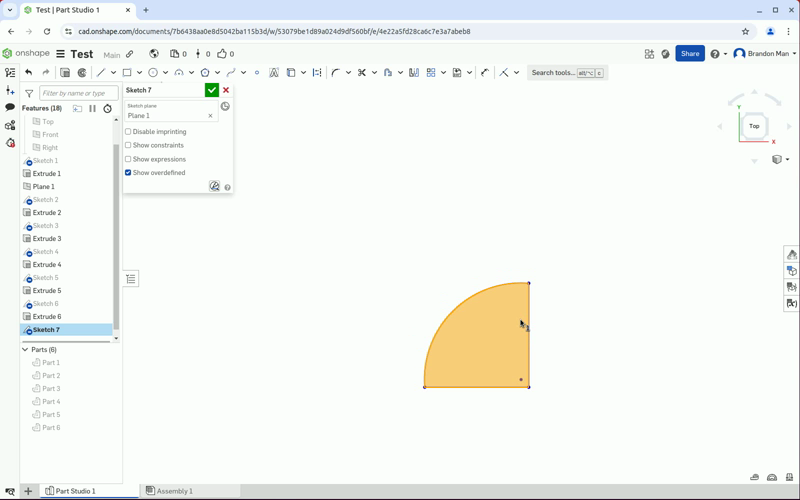
scroll(-6)
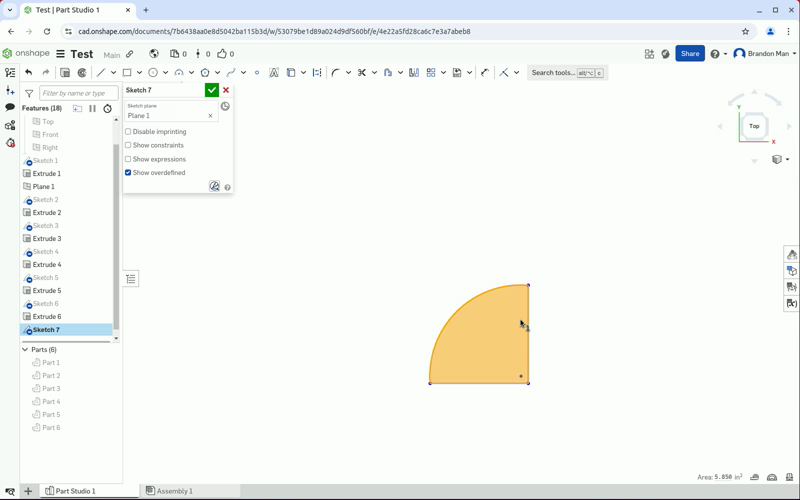
scroll(-6)
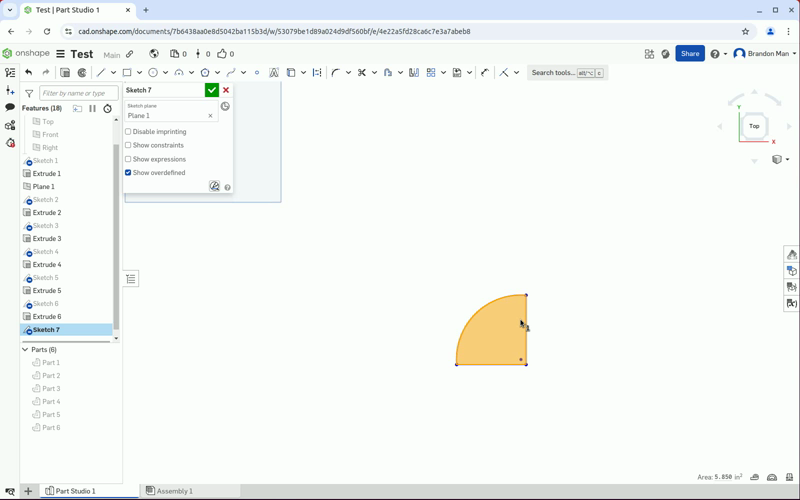
scroll(-6)
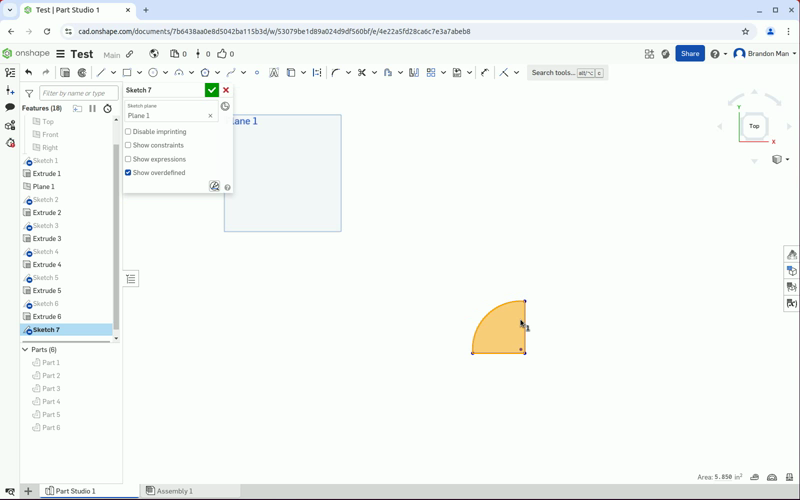
scroll(-6)
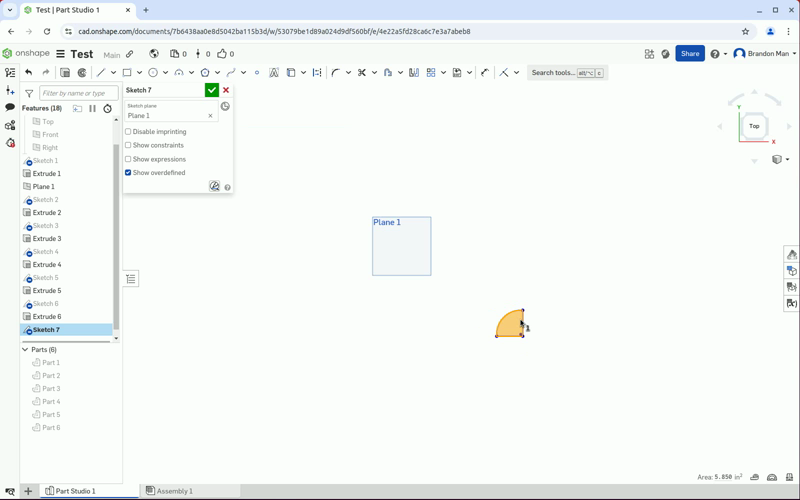
scroll(-6)
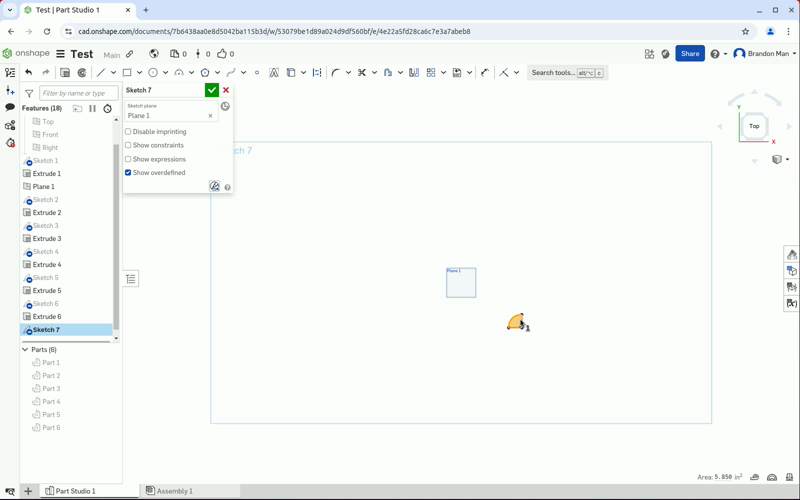
mouse_move(73, 352)
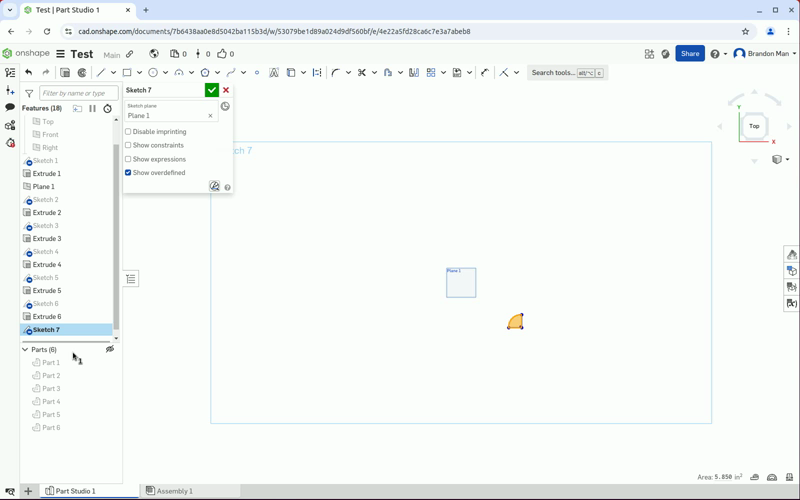
key(shift+y)
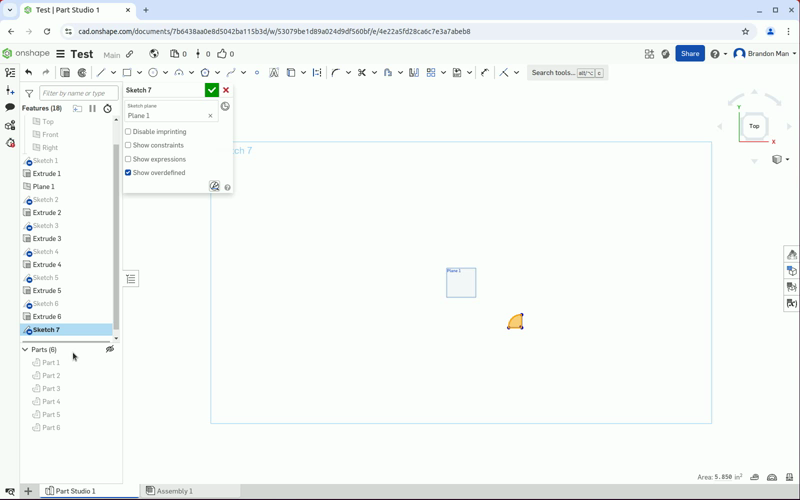
key(shift+e)
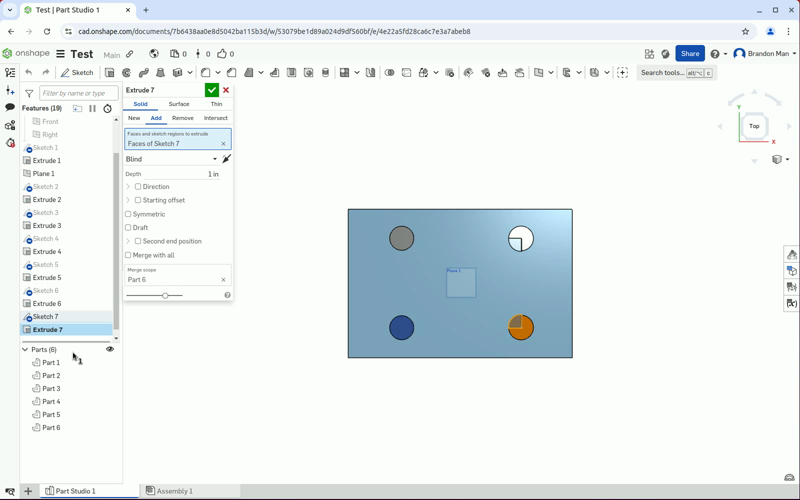
mouse_move(143, 106)
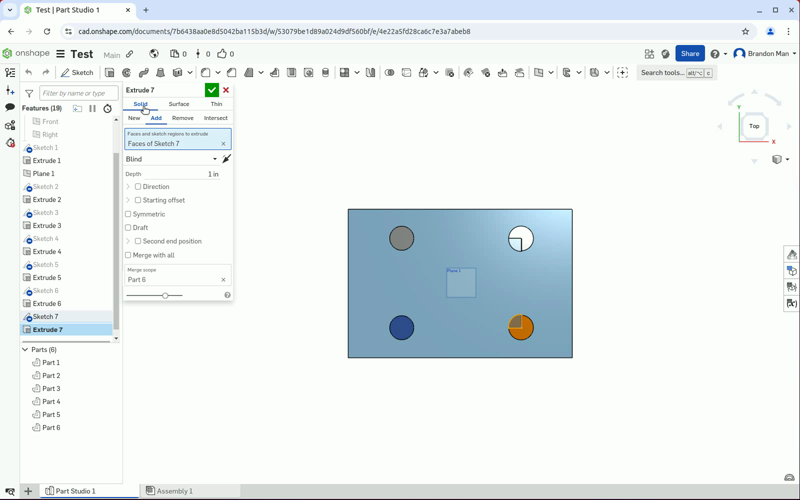
click(143, 106)
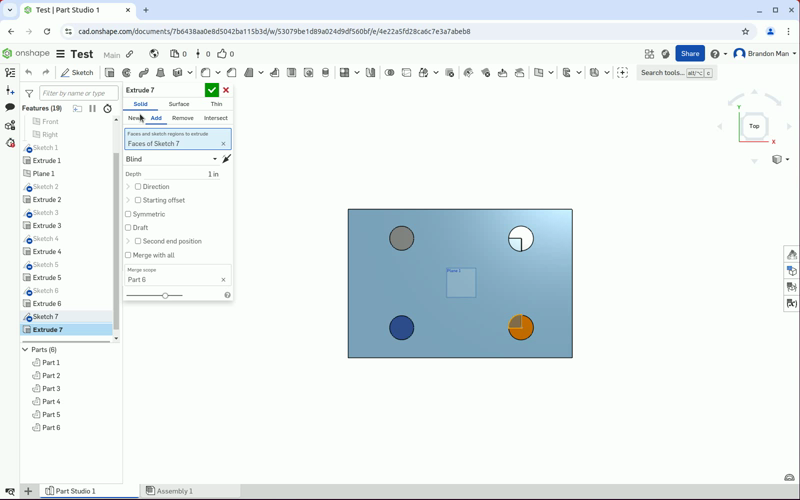
mouse_move(137, 120)
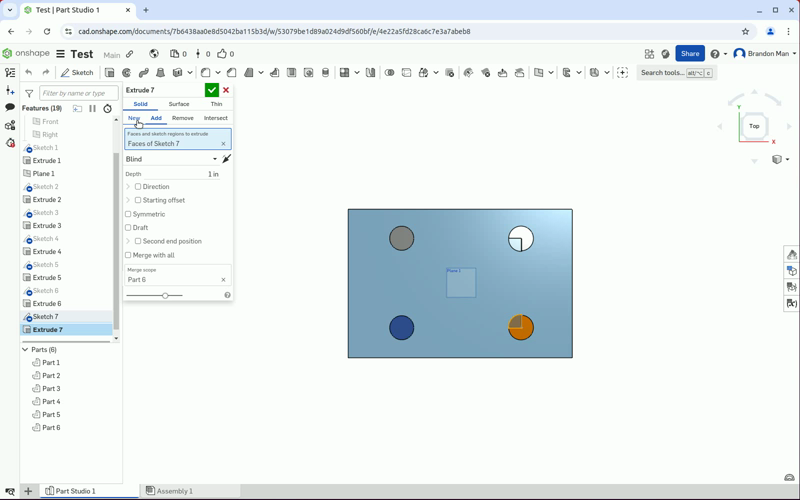
click(137, 120)
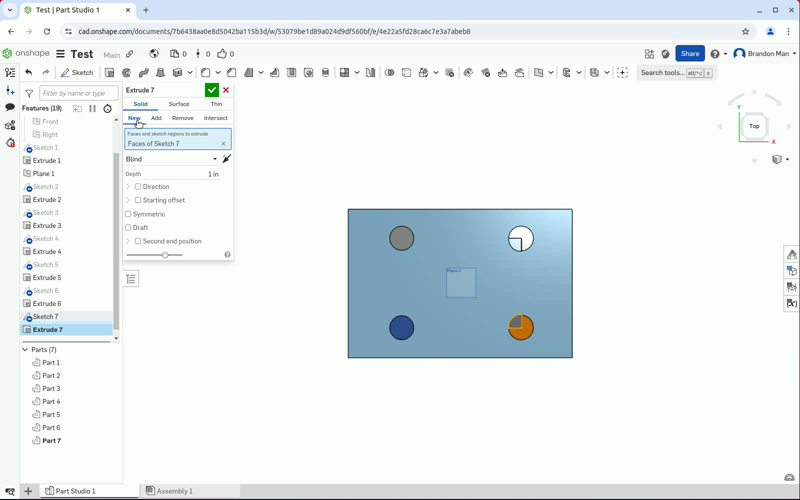
key(tab, 4)
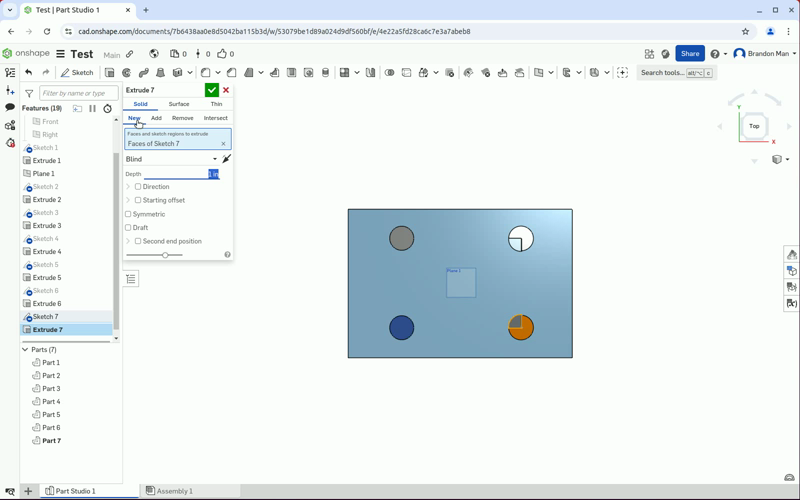
text(15.405)
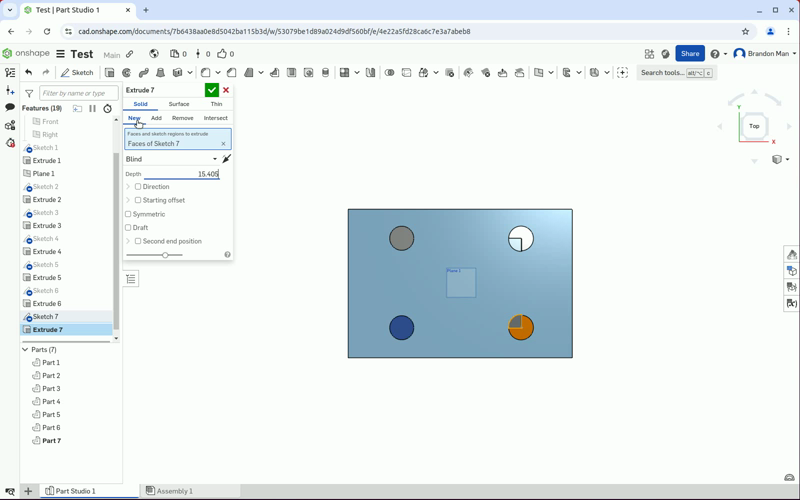
key(enter)
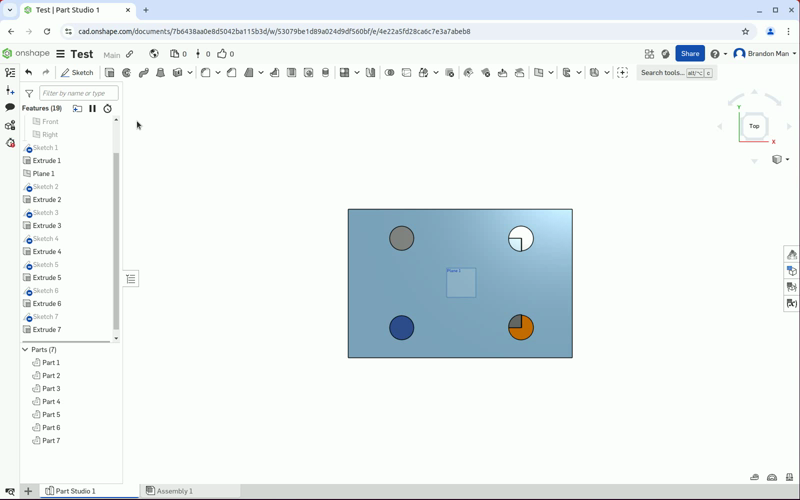
key(shift+h)
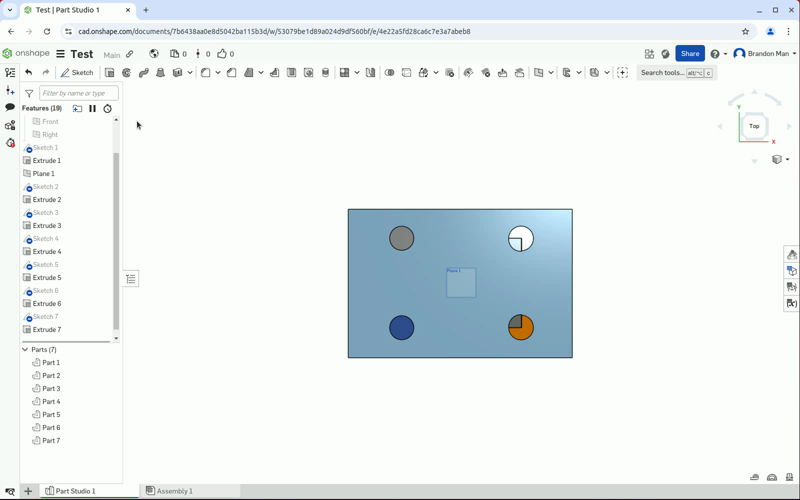
key(shift+h)
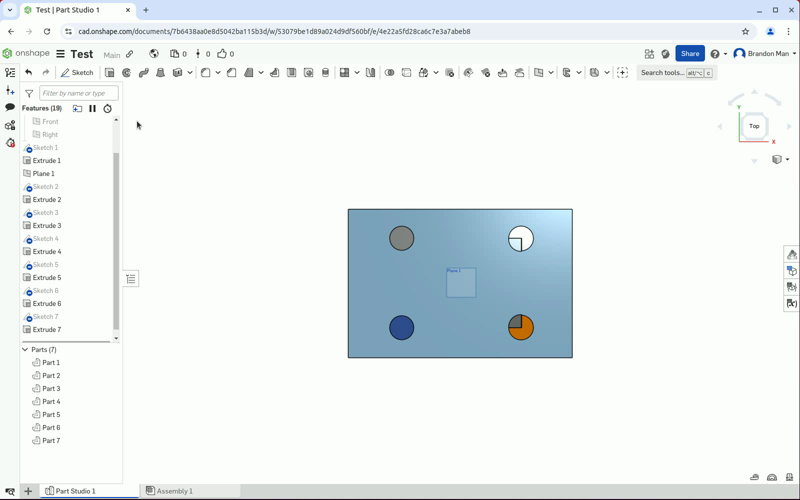
key(shift+7)
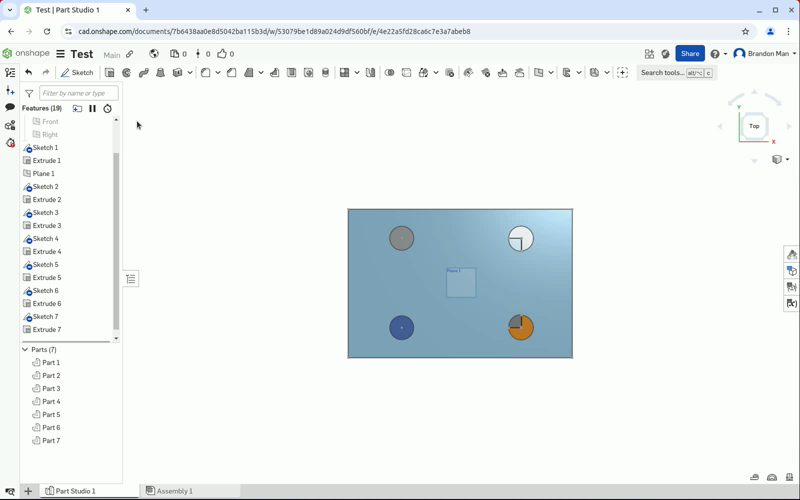
key(up, 3)
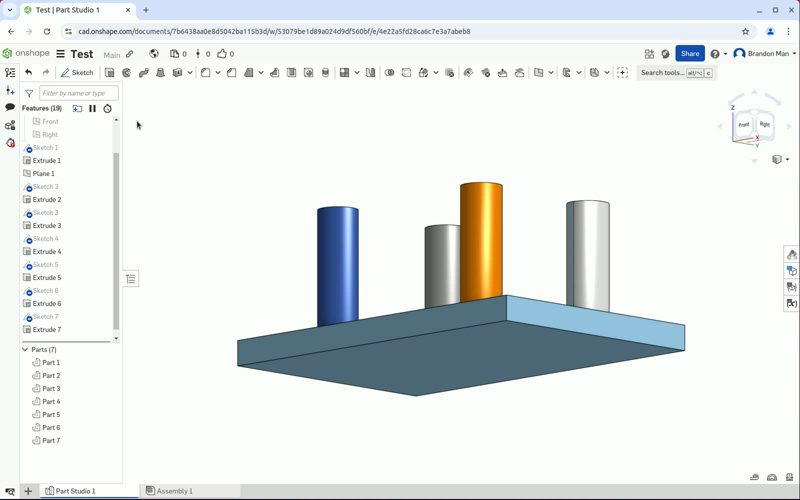
key(left, 3)
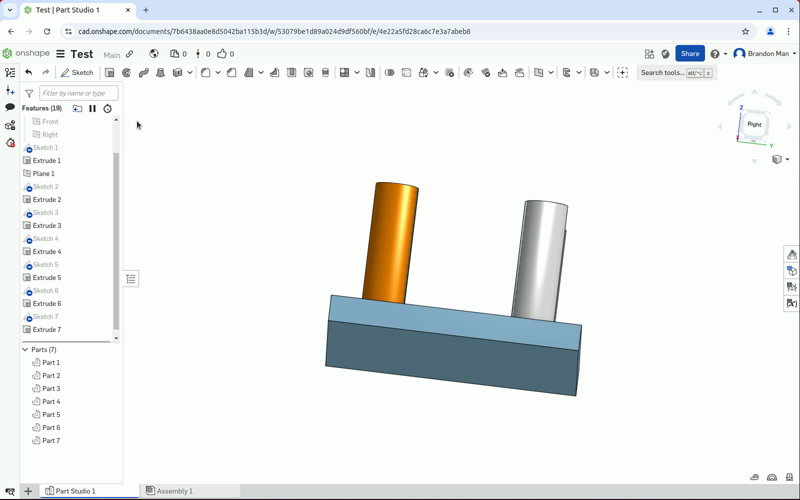
key(right, 3)
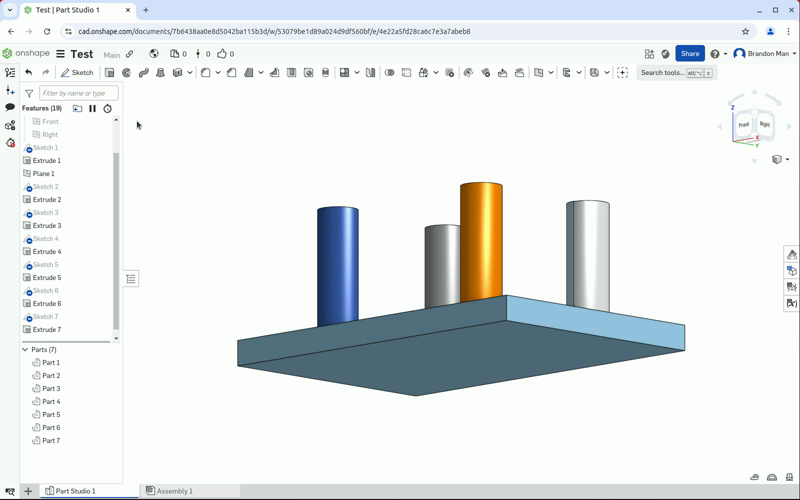
key(down, 3)
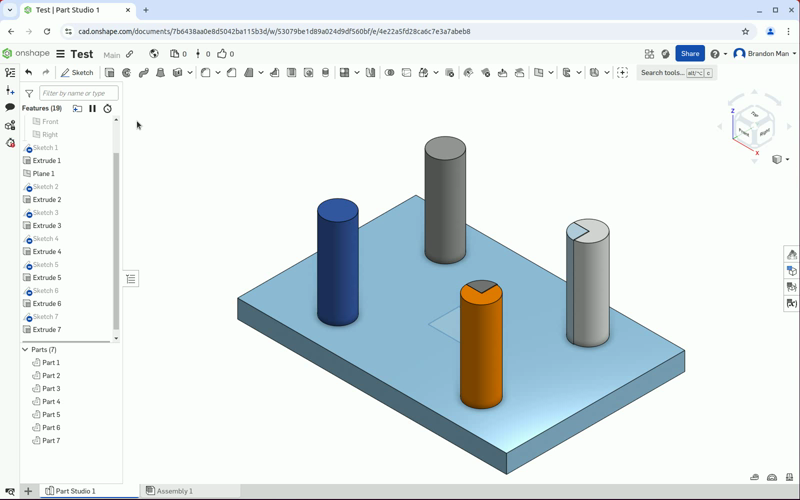
mouse_move(69, 150)
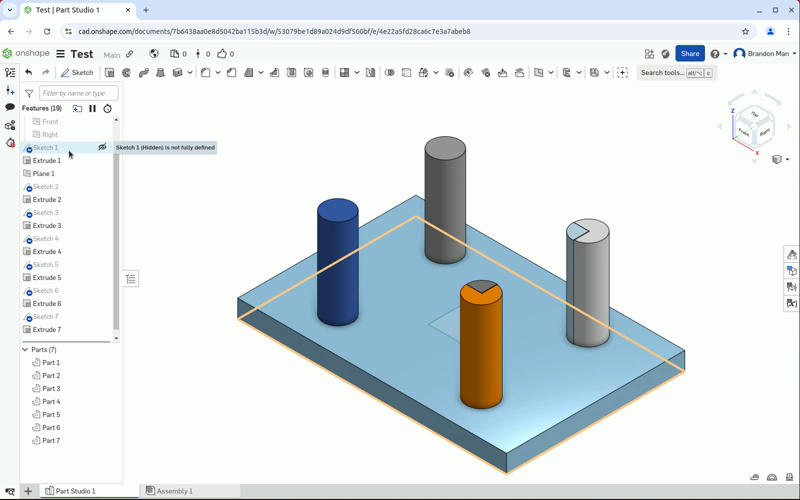
click(69, 150)